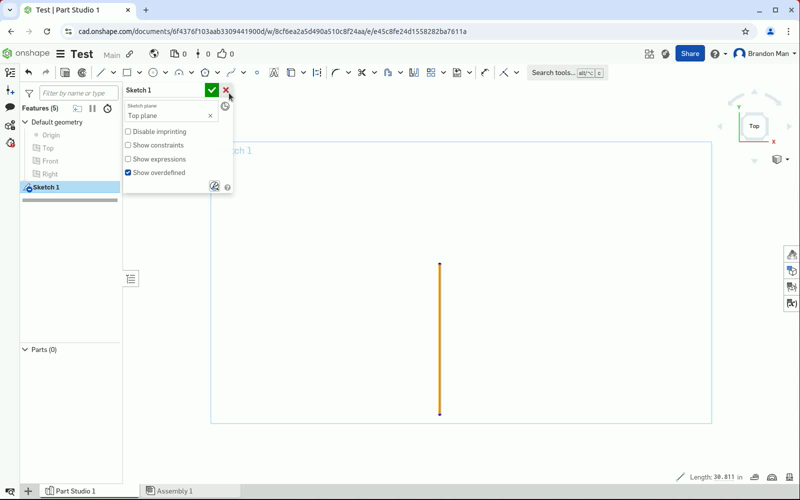
key(shift+h)
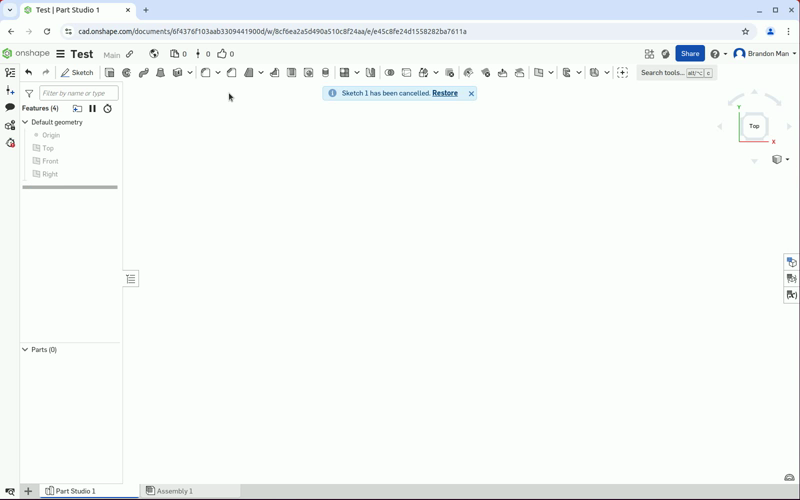
mouse_move(73, 352)
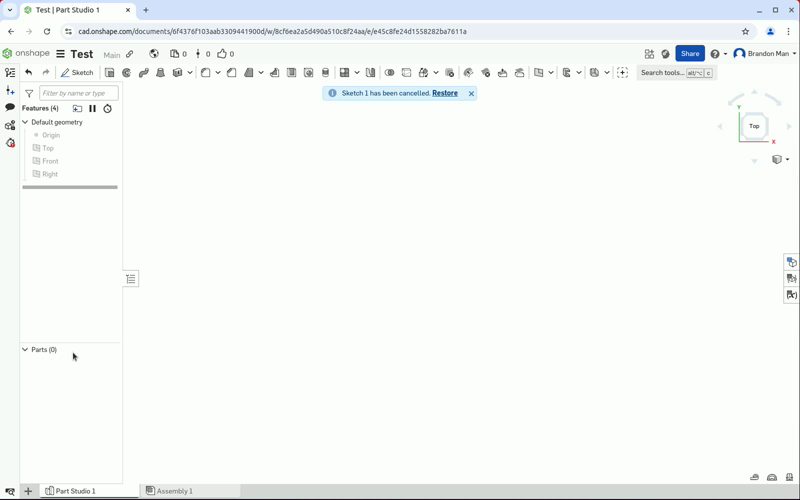
key(y)
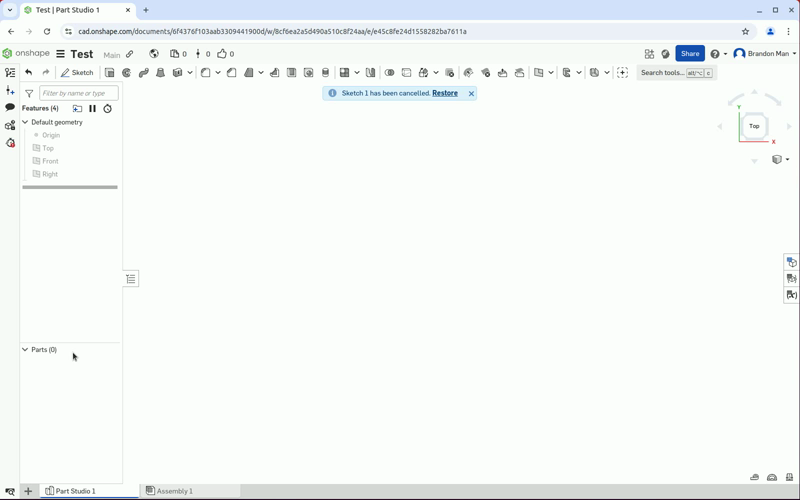
key(shift+p)
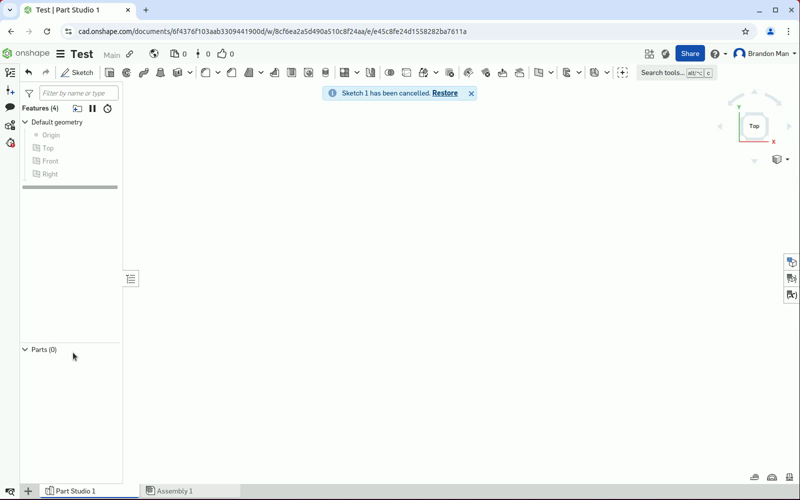
key(space)
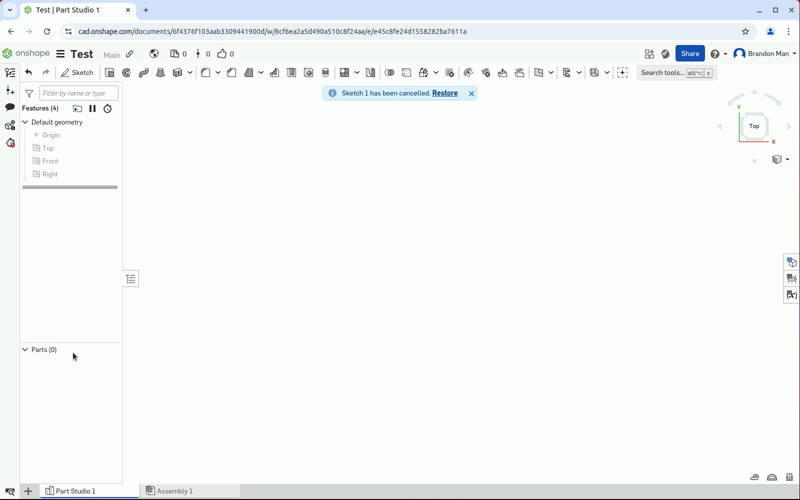
key_down(shift)
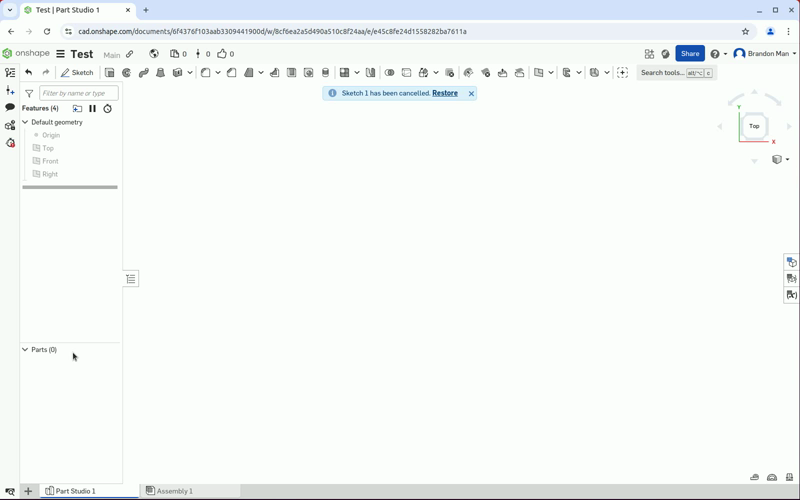
key(up)
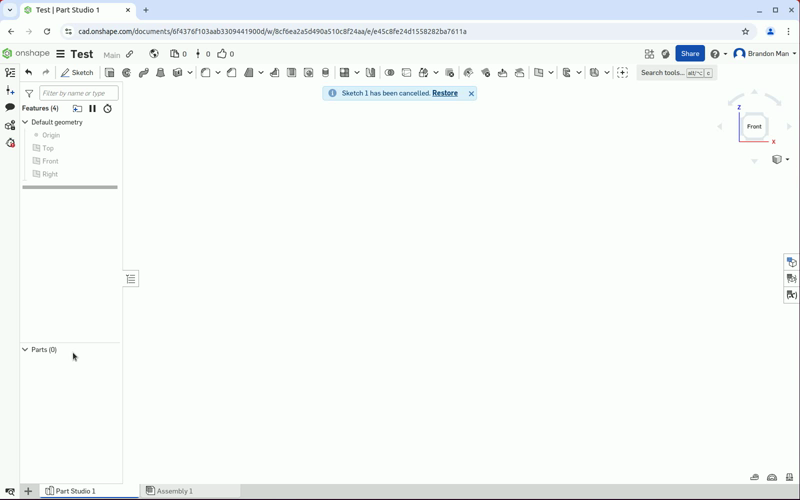
key_up(shift)
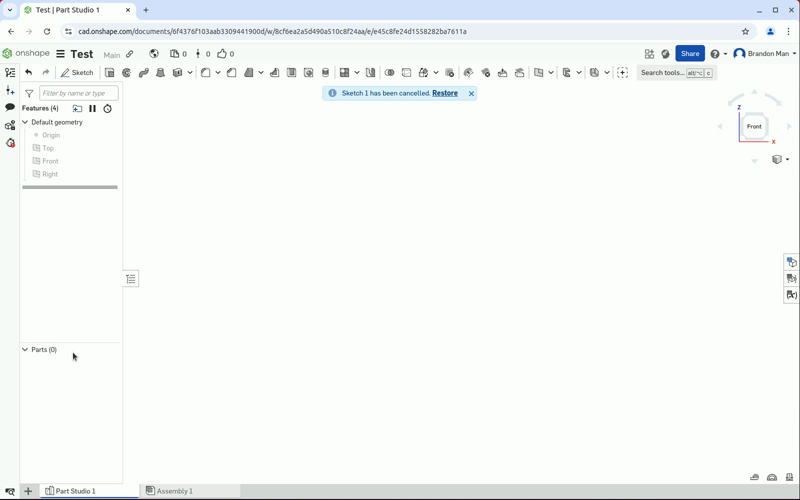
mouse_move(73, 352)
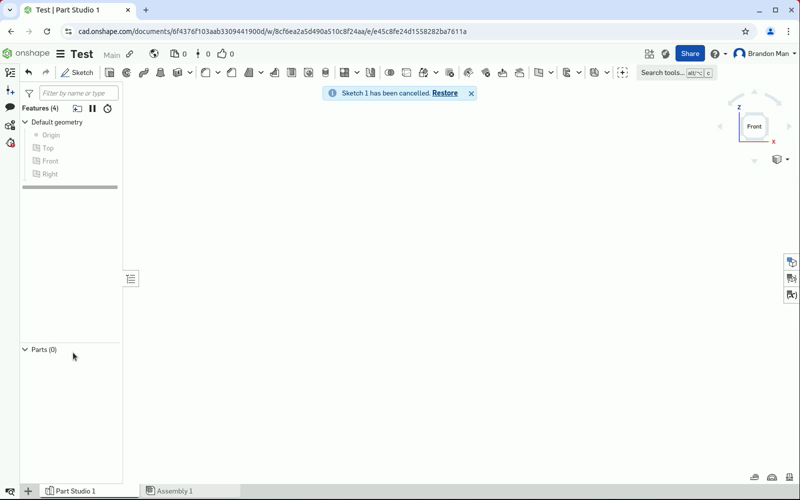
key(shift+y)
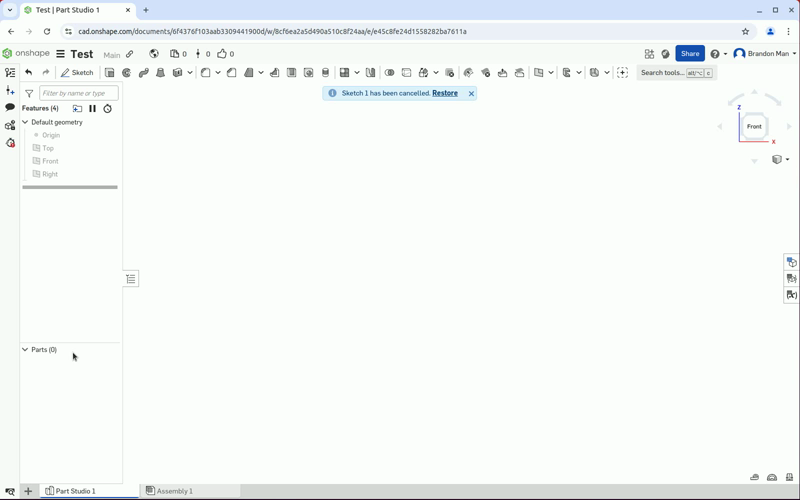
key(shift+s)
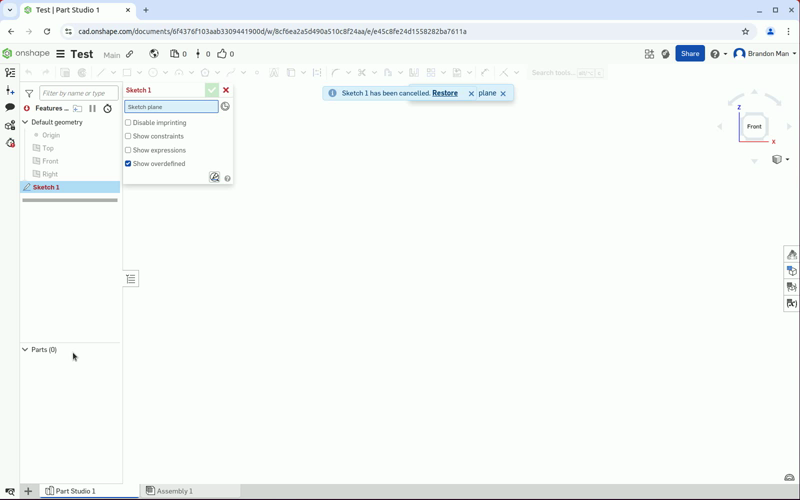
mouse_move(73, 163)
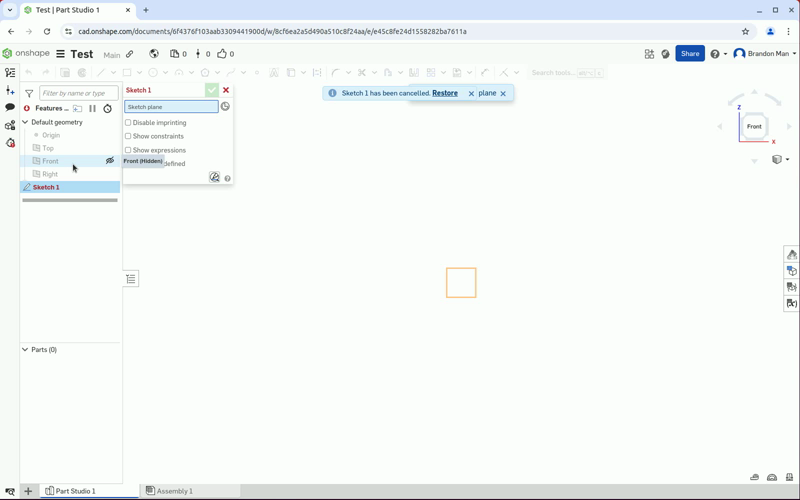
click(73, 163)
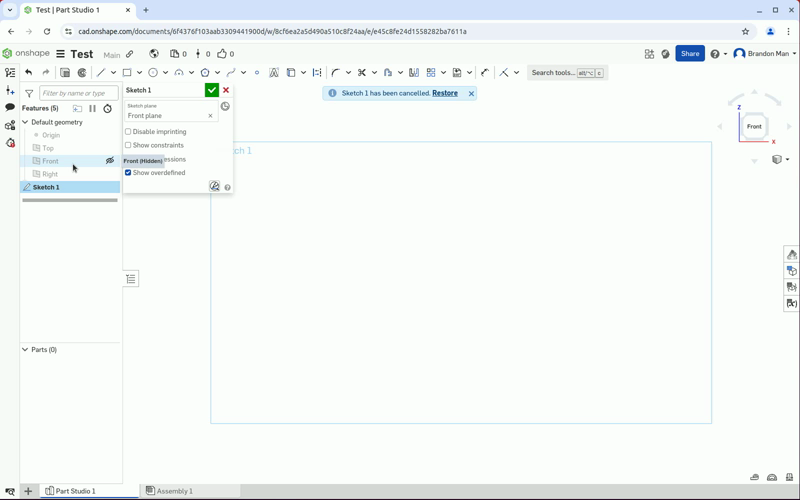
mouse_move(73, 352)
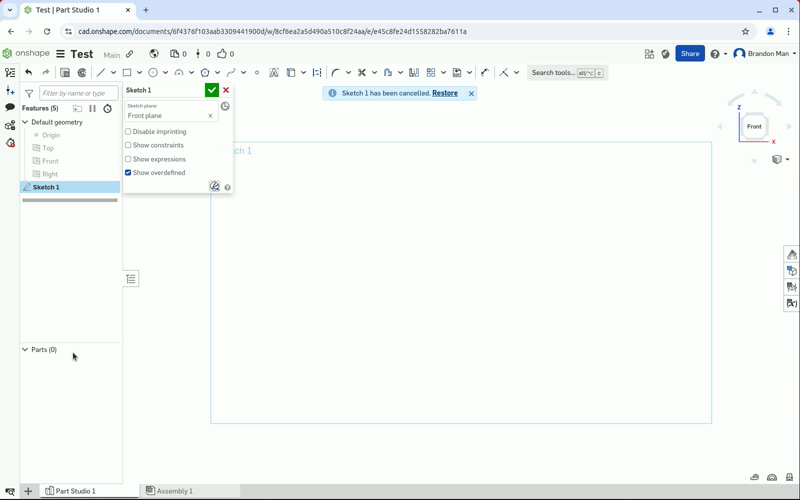
key(y)
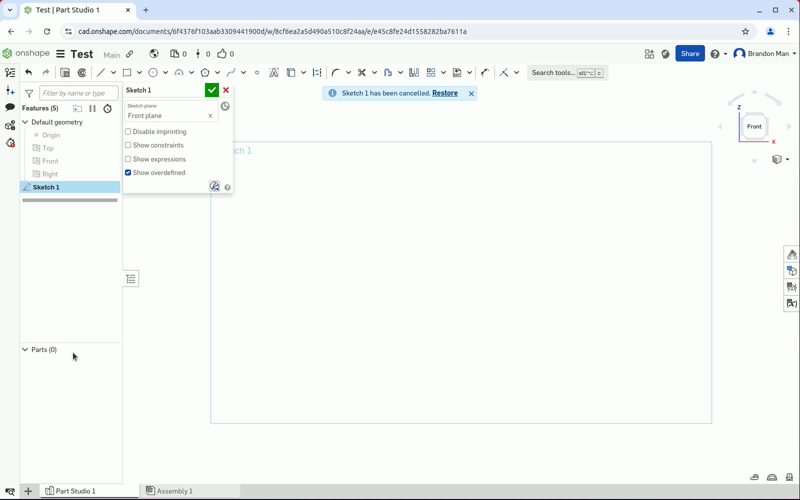
key(c)
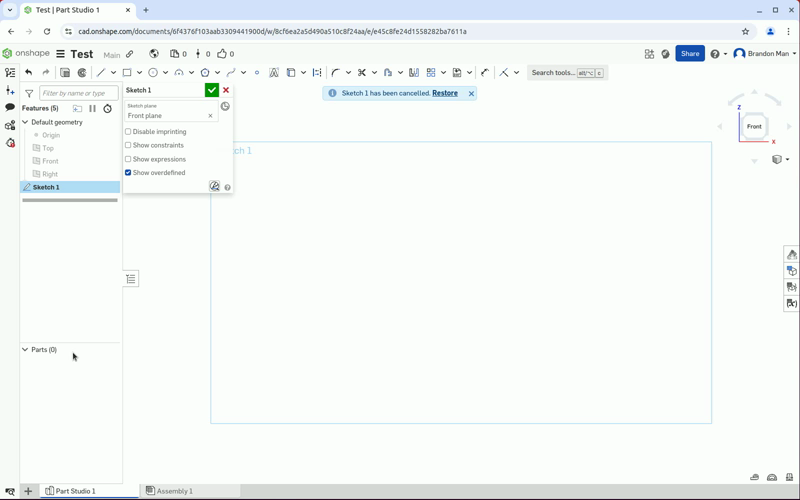
key_down(shift)
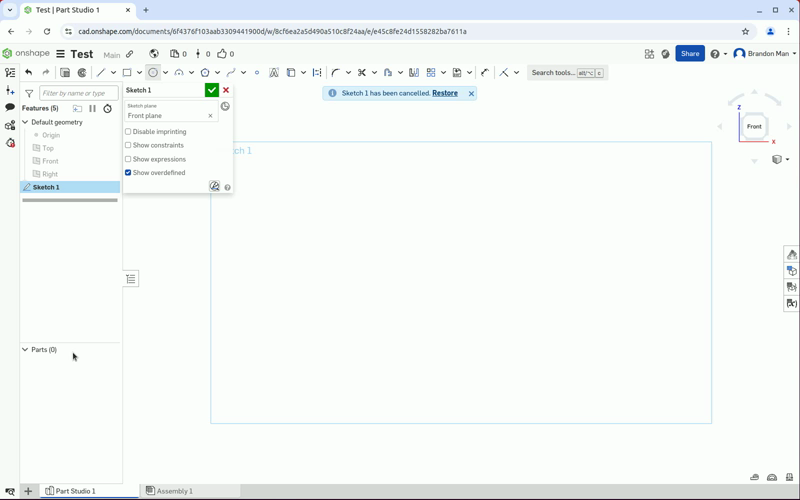
mouse_move(461, 282)
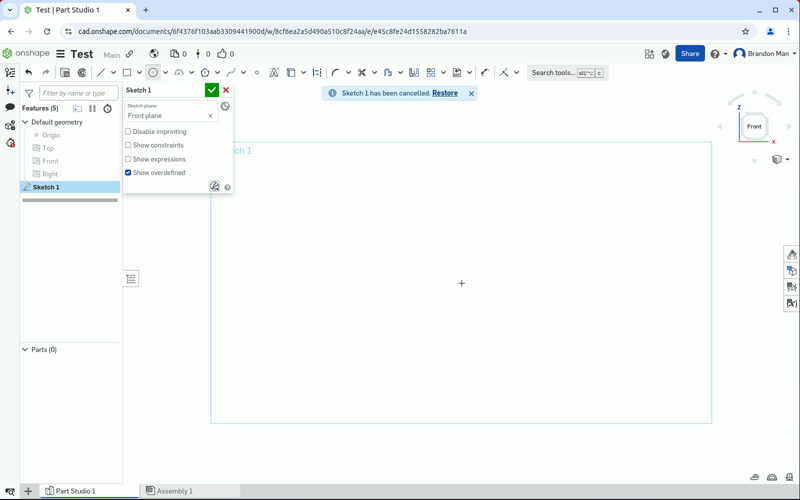
click(461, 282)
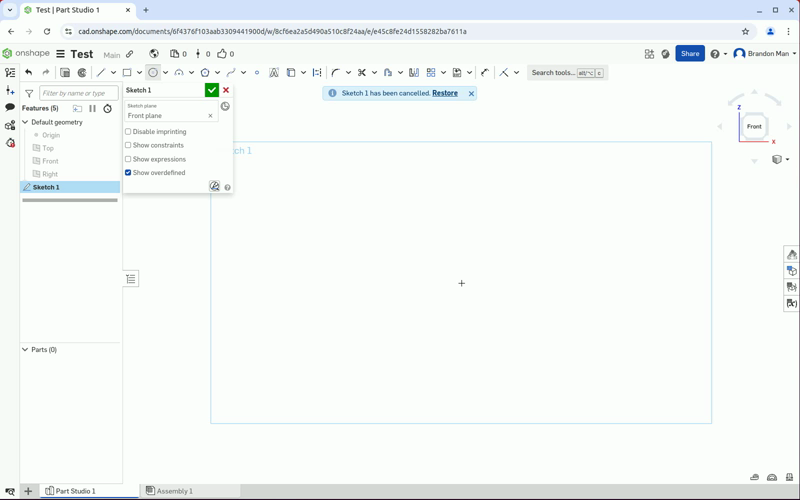
key_up(shift)
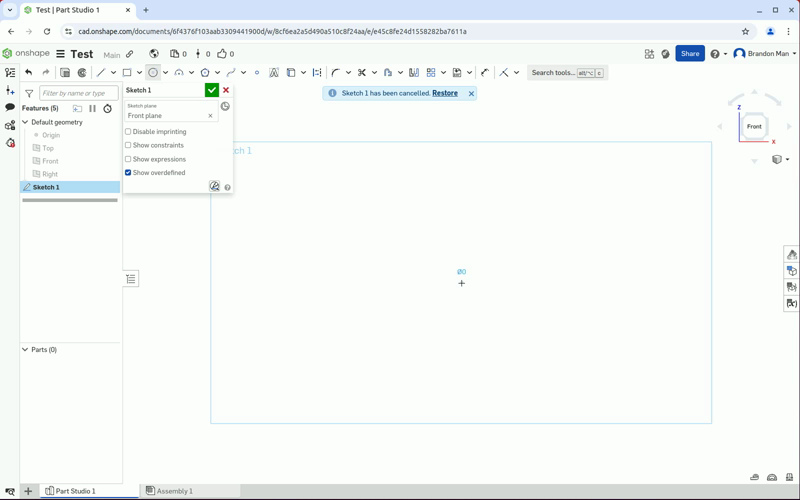
mouse_move(468, 282)
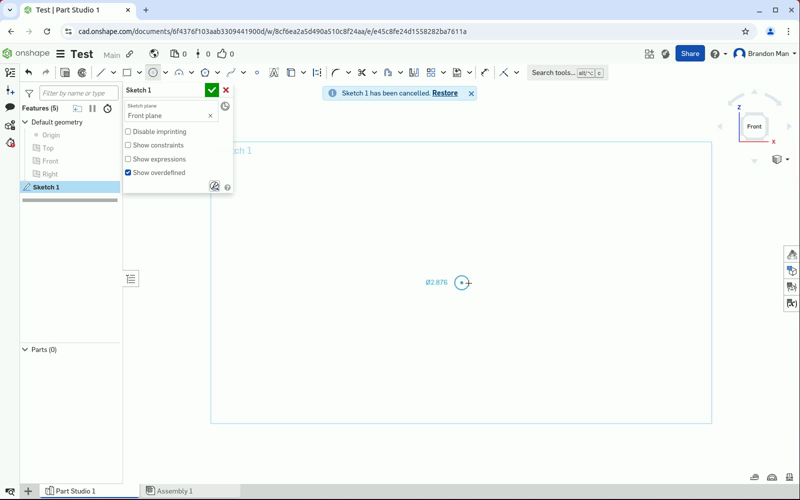
click(468, 282)
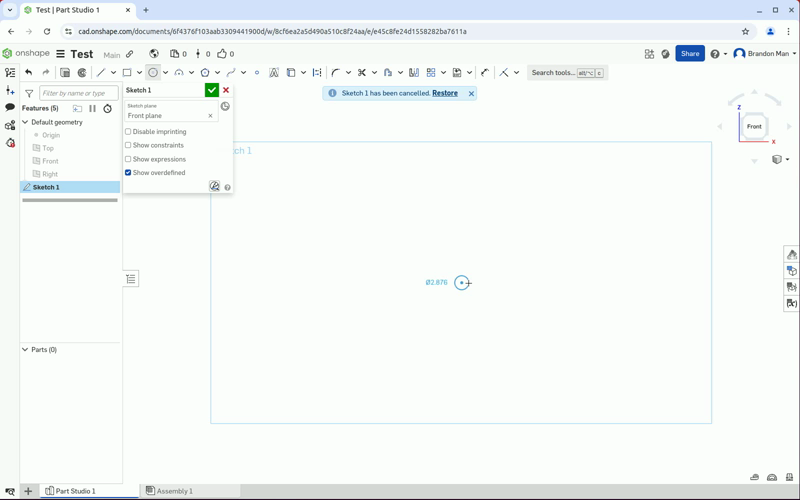
key(esc)
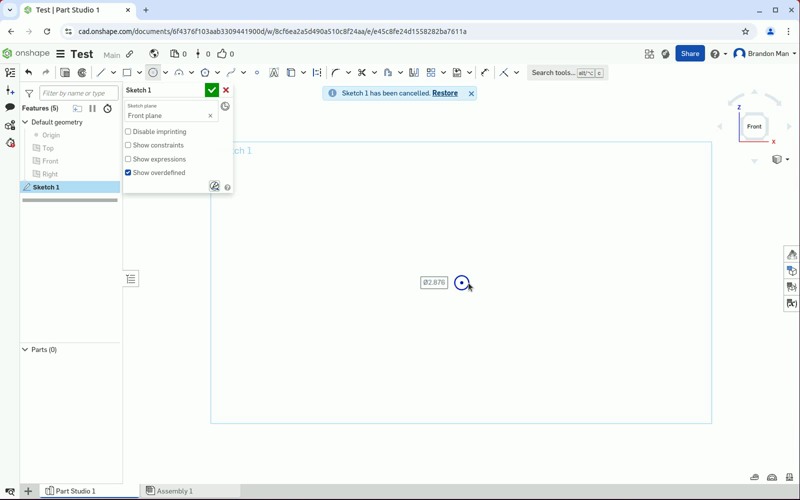
key(c)
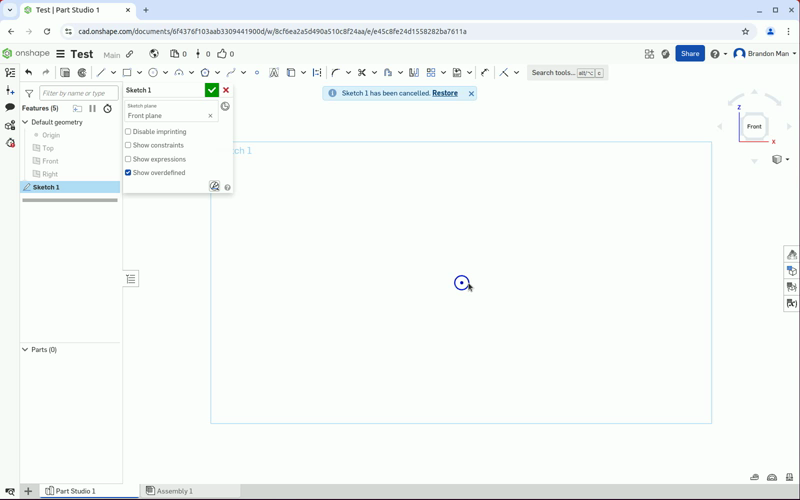
key_down(shift)
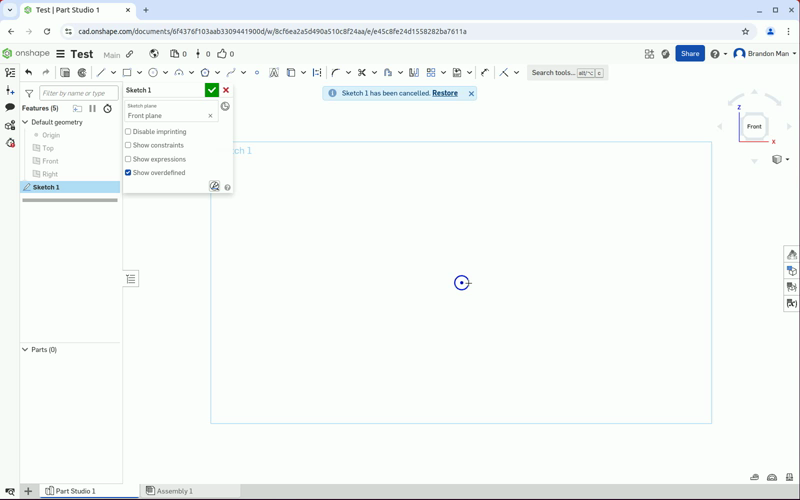
mouse_move(461, 282)
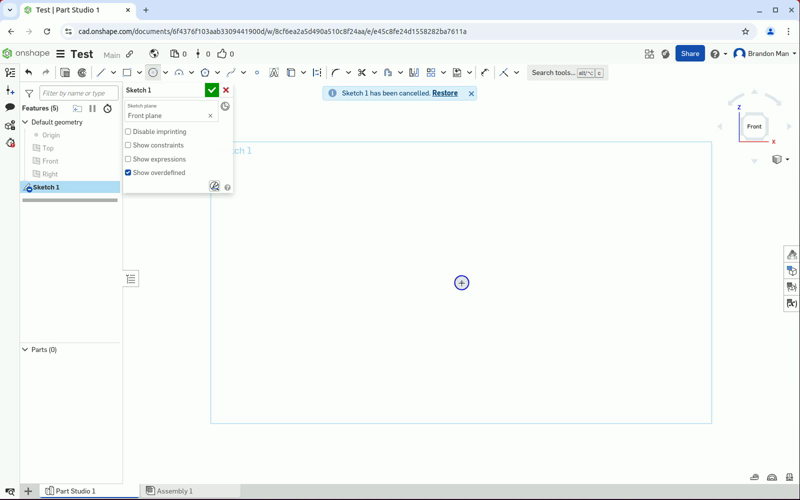
click(461, 282)
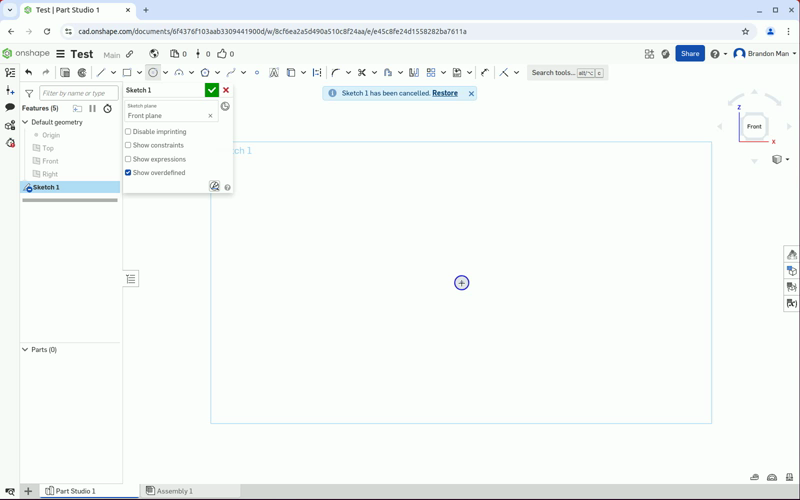
key_up(shift)
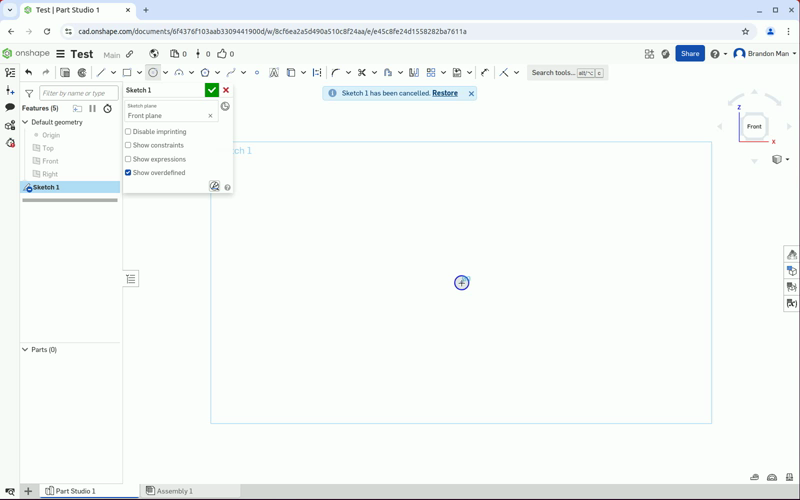
mouse_move(467, 282)
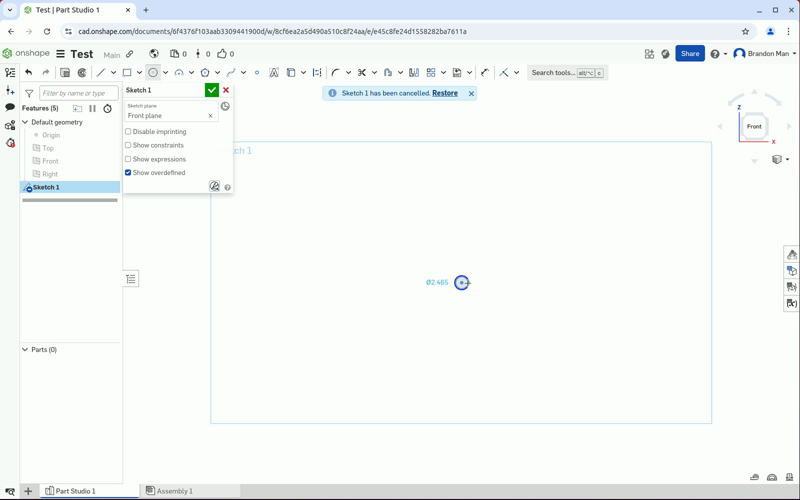
scroll(6)
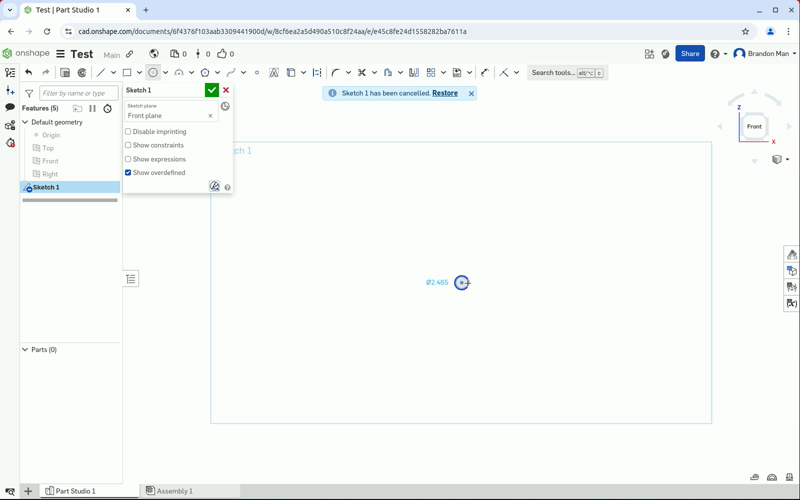
scroll(6)
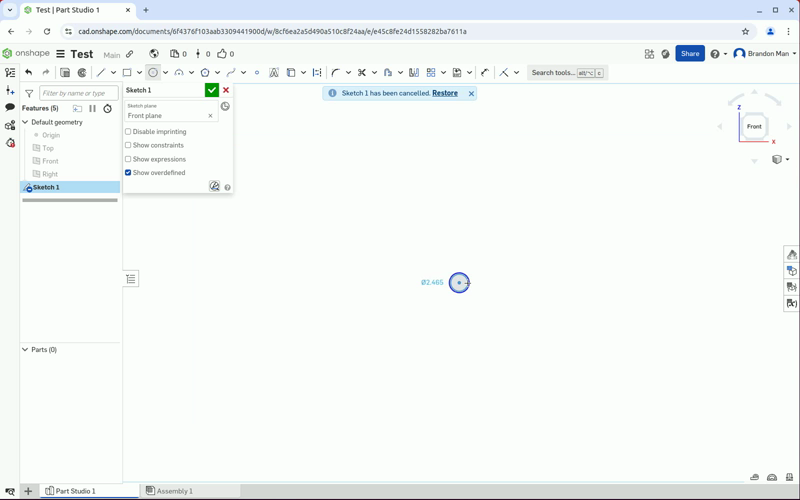
scroll(6)
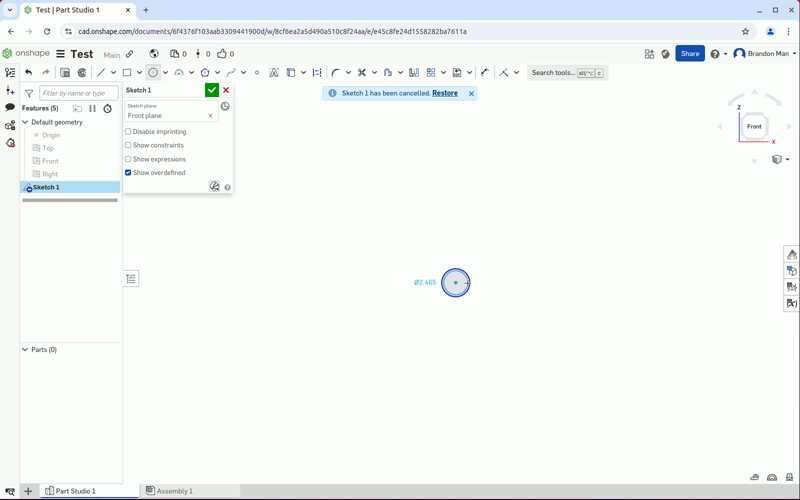
scroll(6)
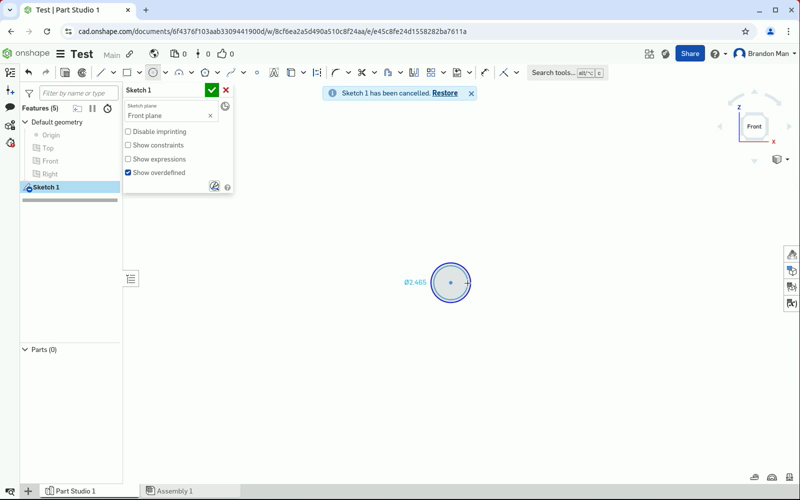
scroll(6)
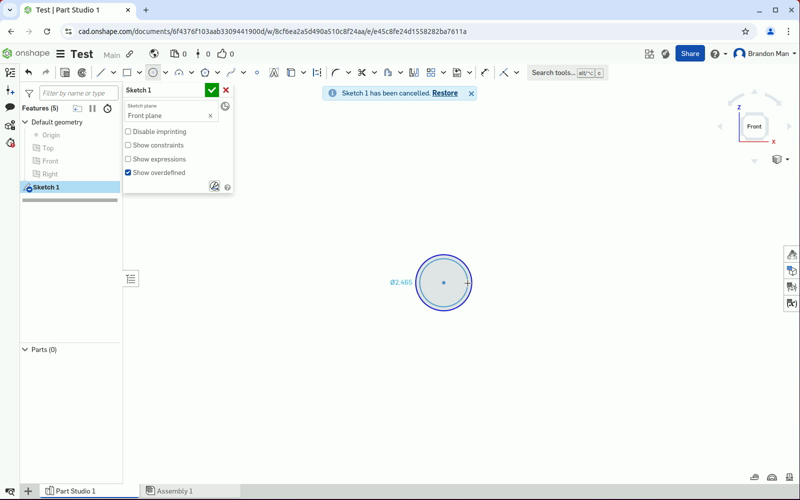
scroll(6)
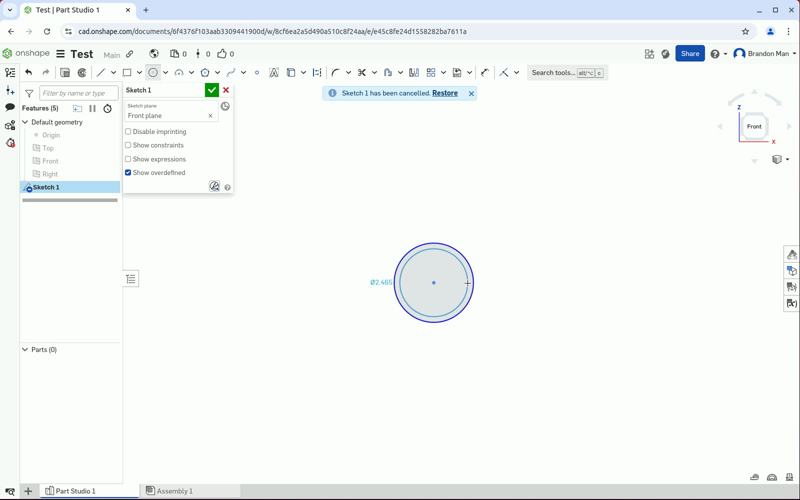
scroll(6)
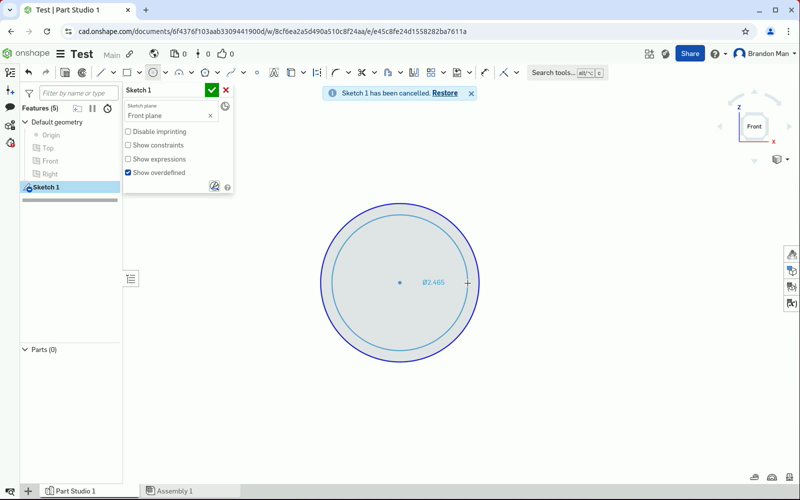
click(467, 282)
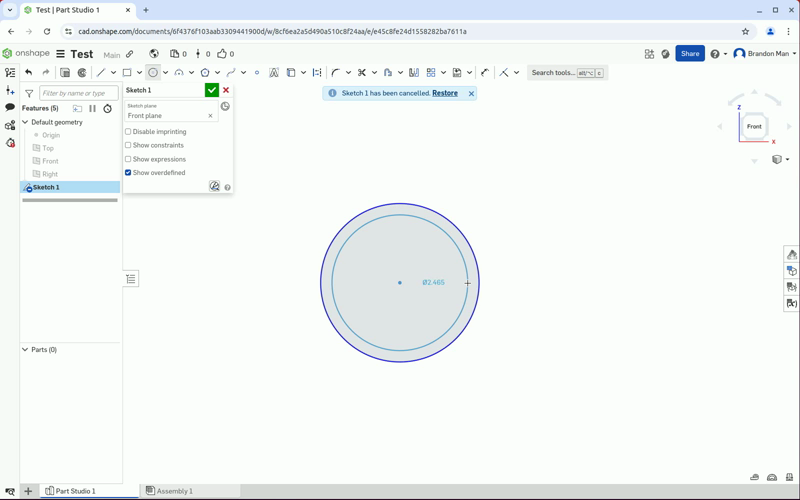
scroll(-6)
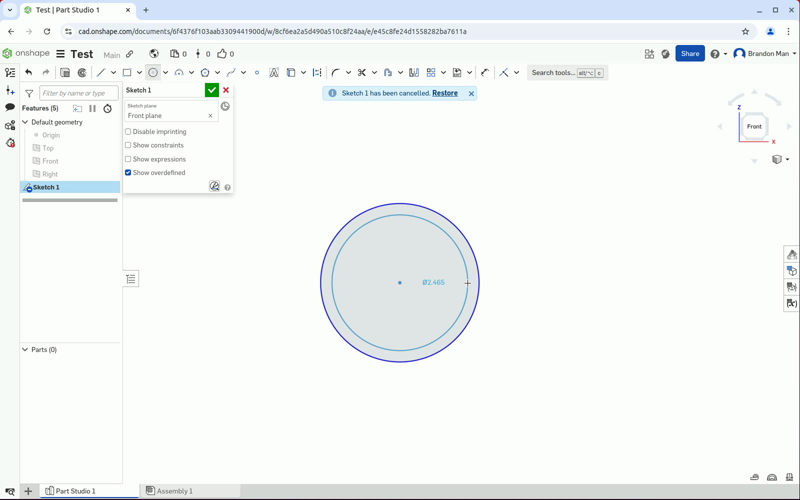
scroll(-6)
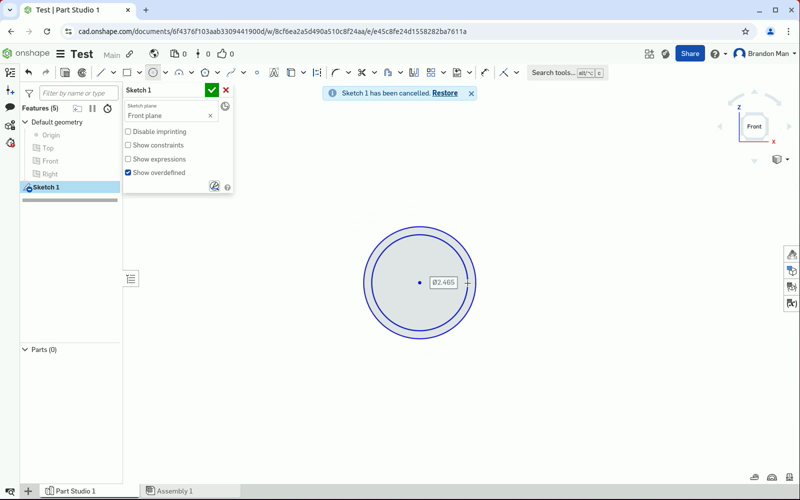
scroll(-6)
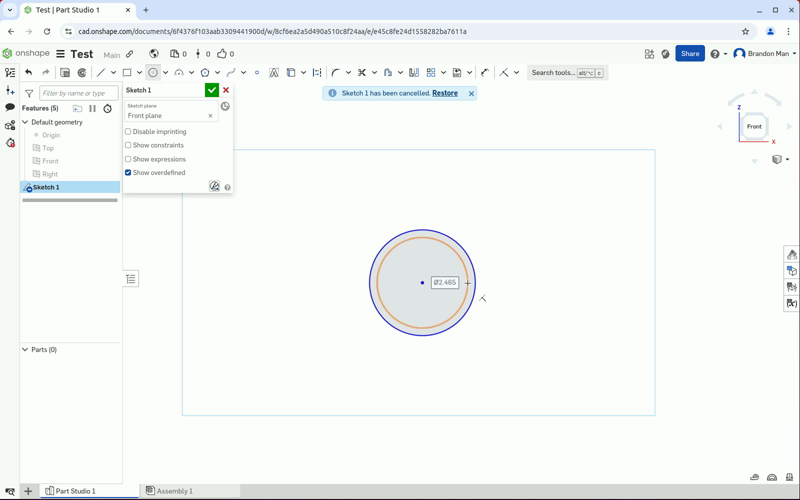
scroll(-6)
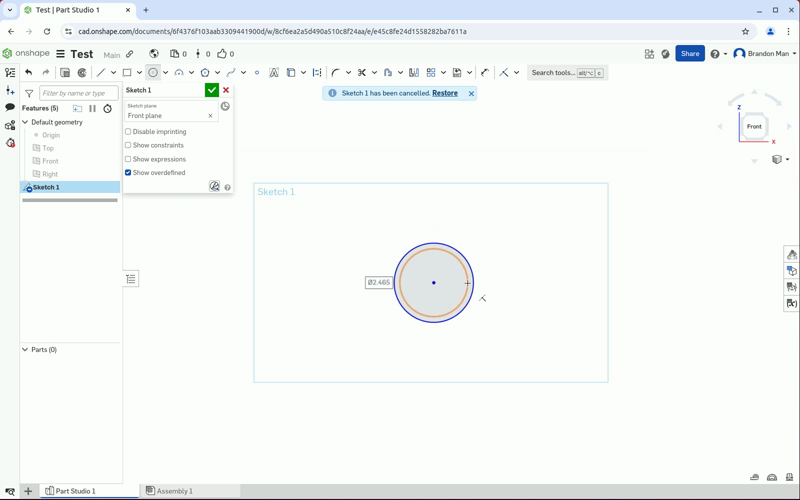
scroll(-6)
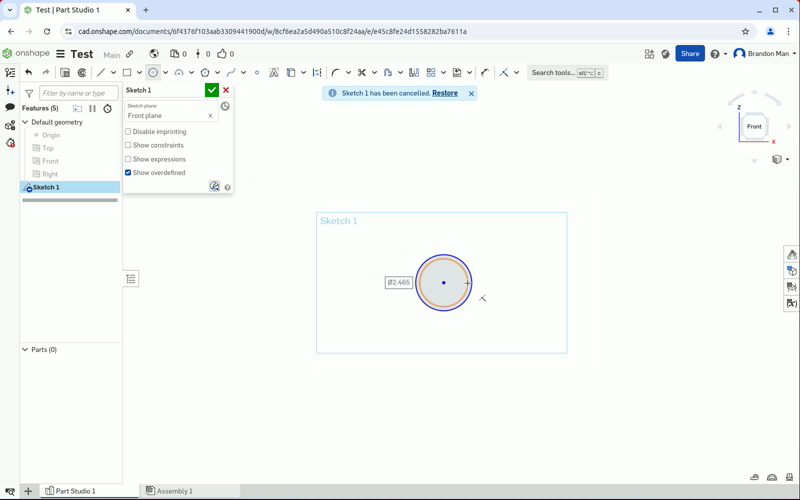
scroll(-6)
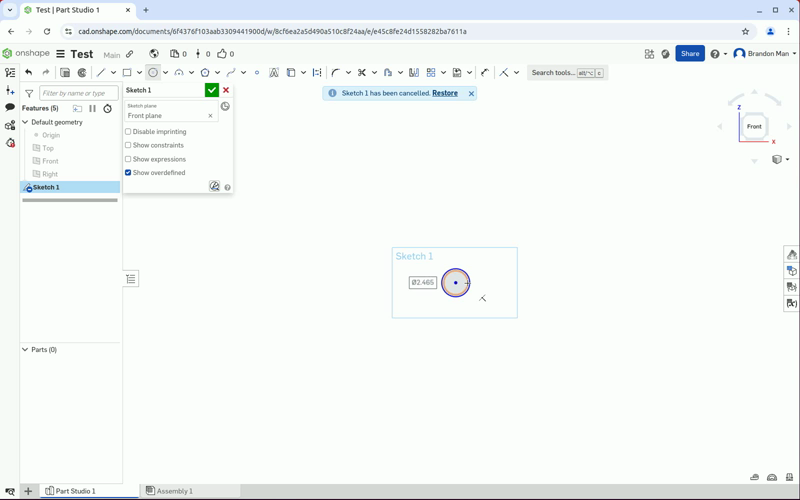
scroll(-6)
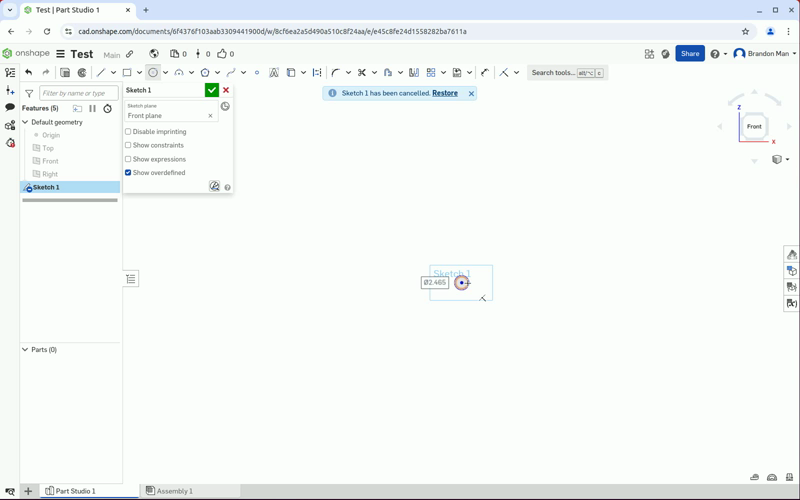
key(esc)
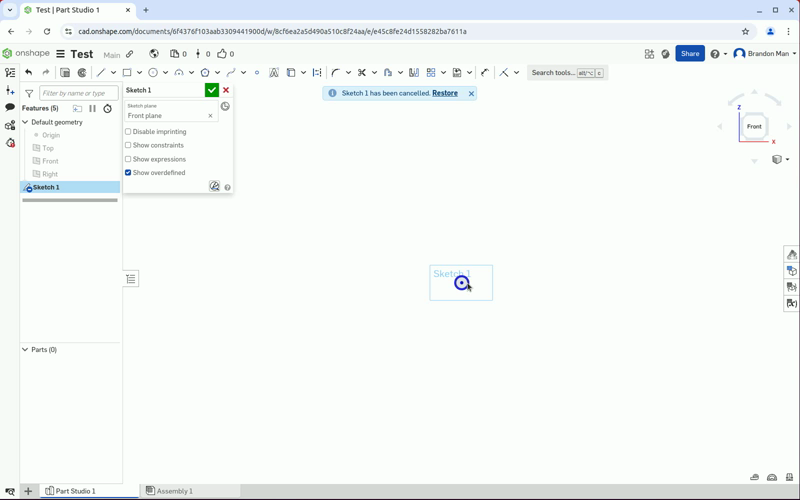
mouse_move(456, 279)
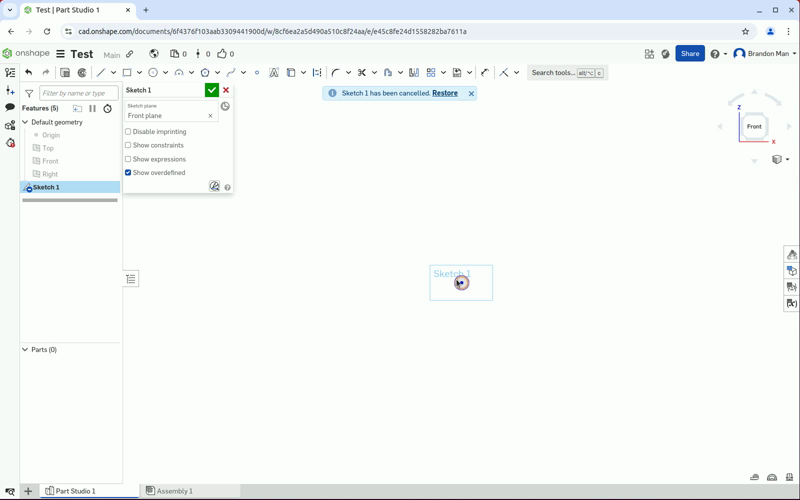
scroll(6)
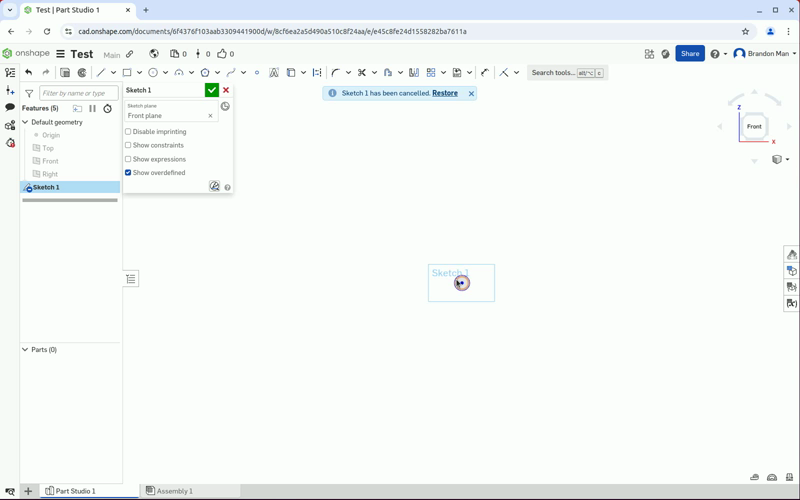
scroll(6)
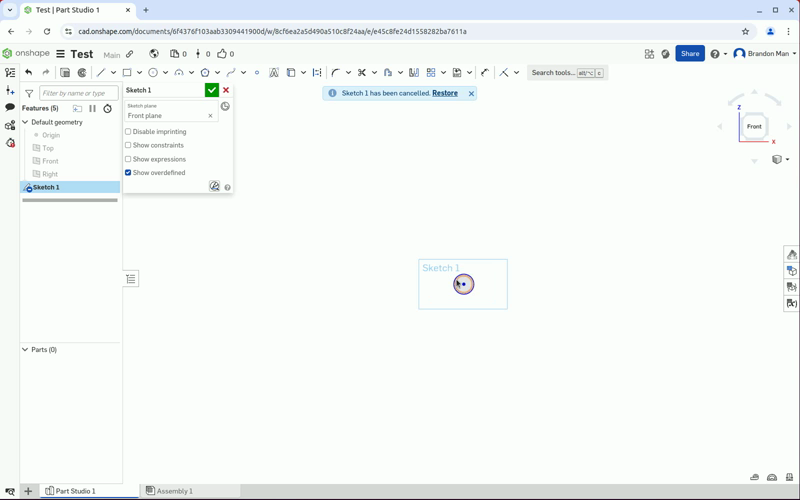
scroll(6)
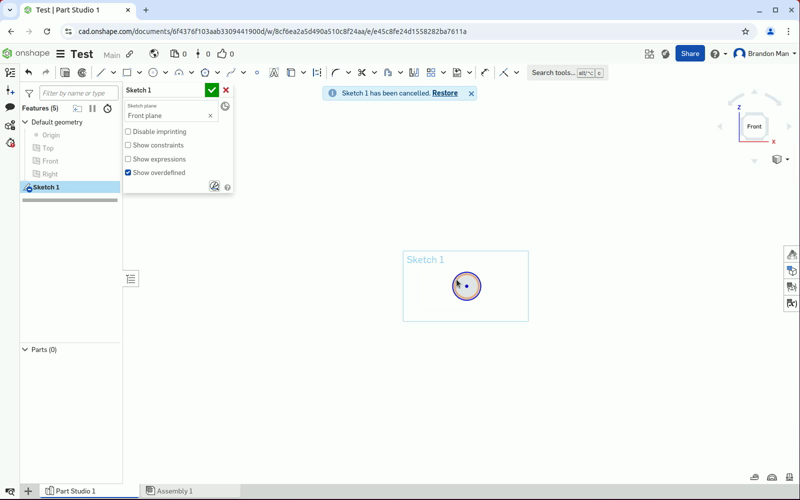
scroll(6)
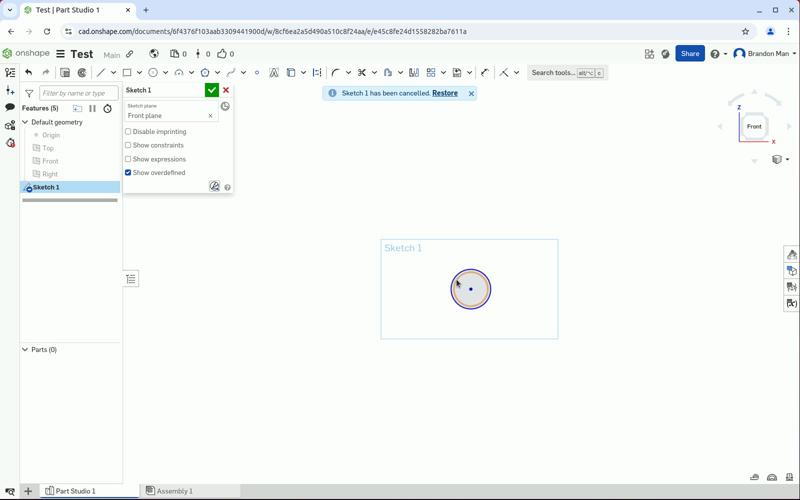
scroll(6)
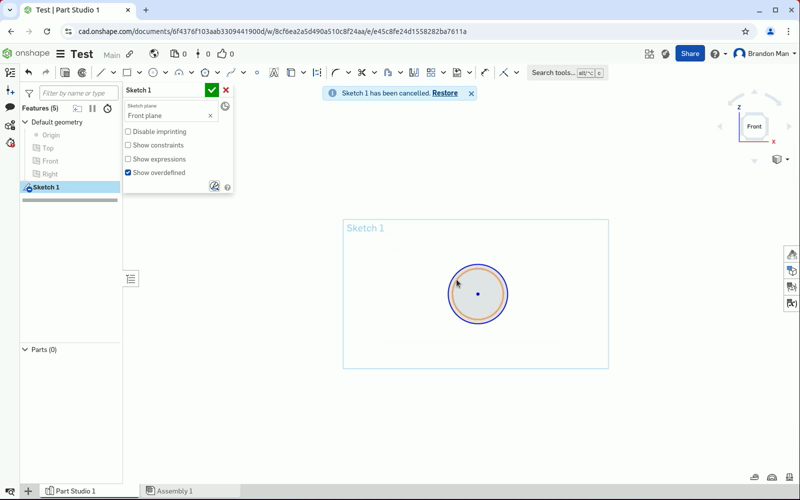
scroll(6)
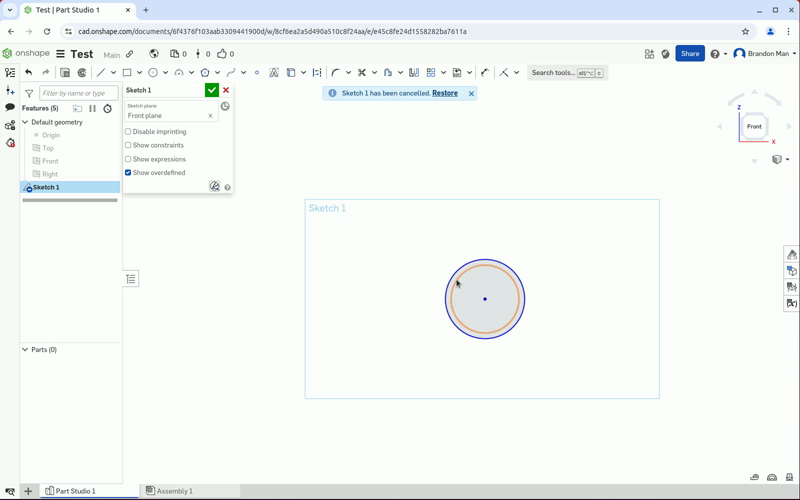
scroll(6)
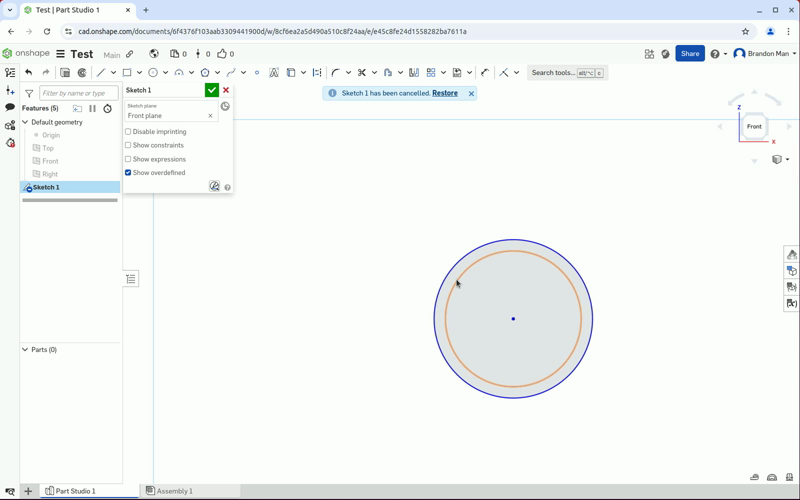
click(456, 279)
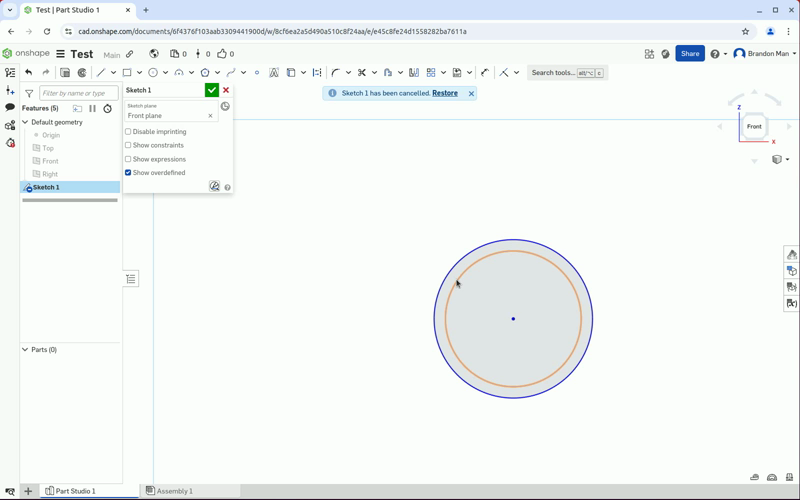
scroll(-6)
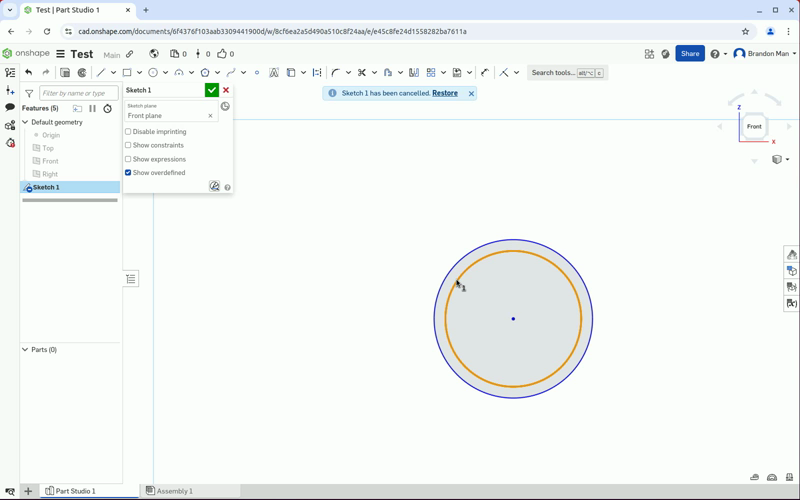
scroll(-6)
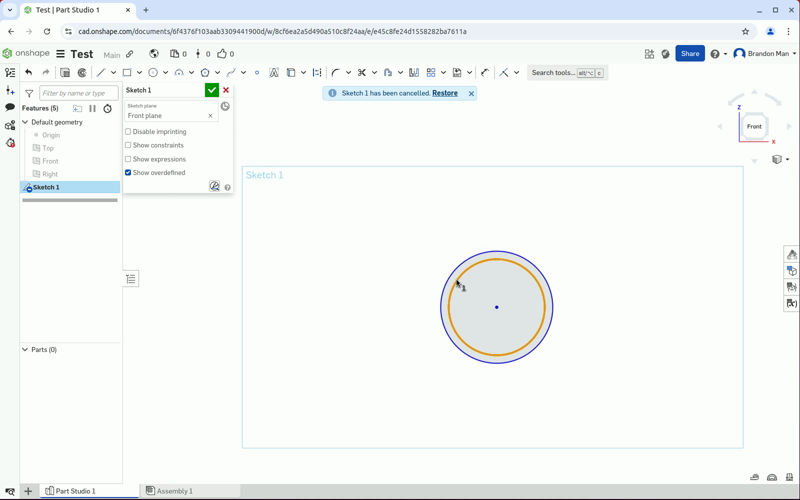
scroll(-6)
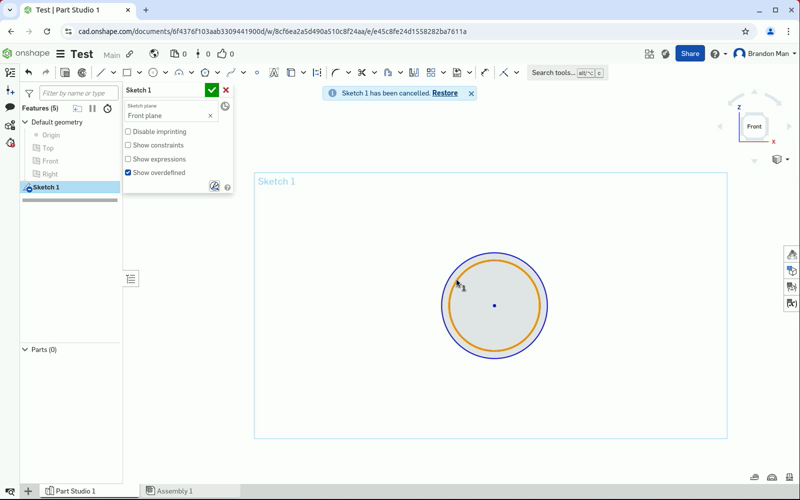
scroll(-6)
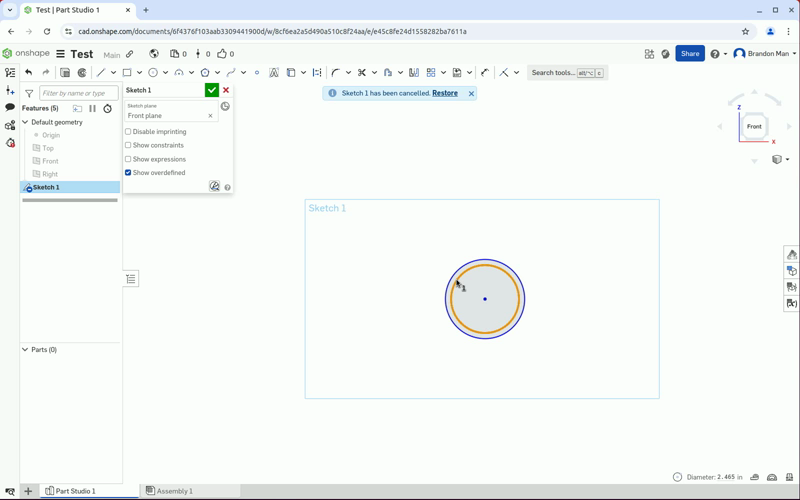
scroll(-6)
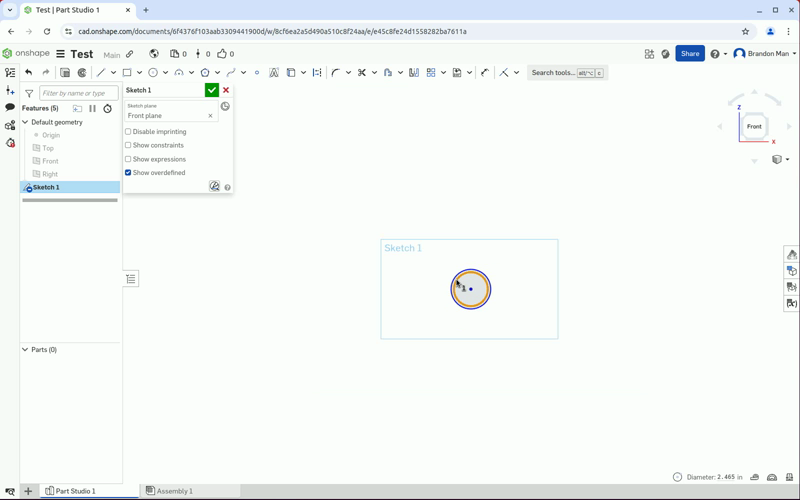
scroll(-6)
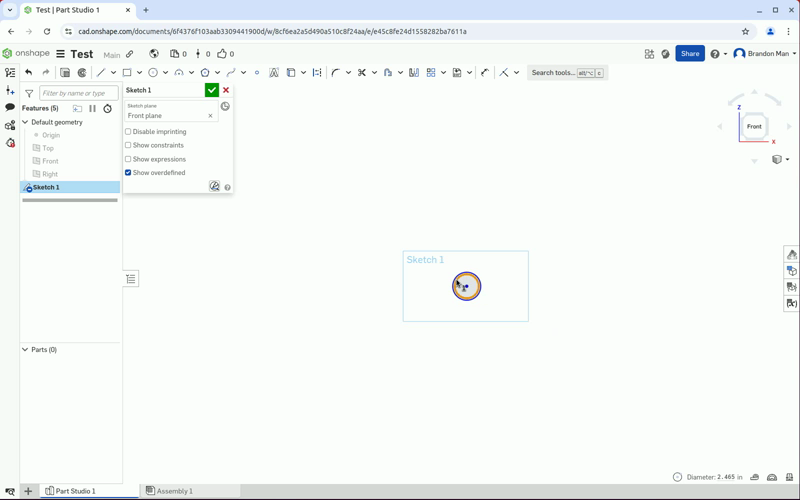
scroll(-6)
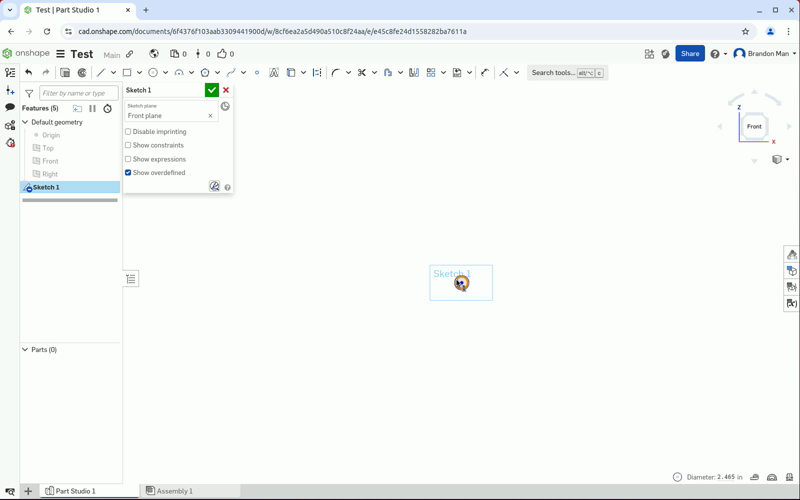
mouse_move(73, 352)
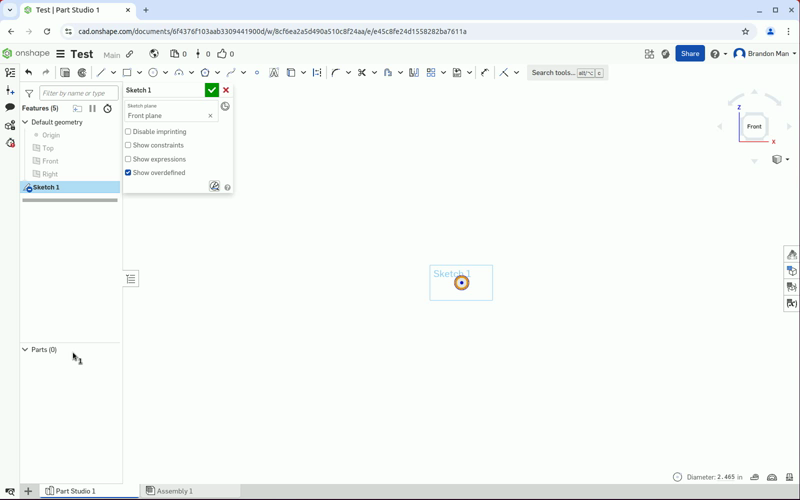
key(shift+y)
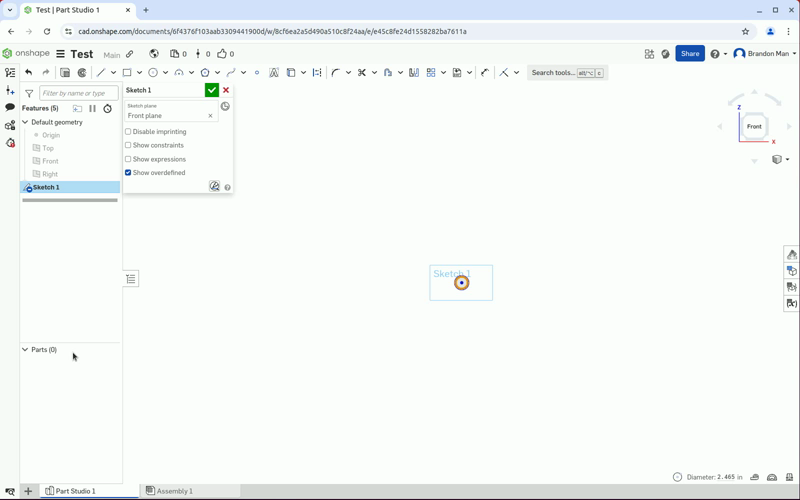
key(shift+e)
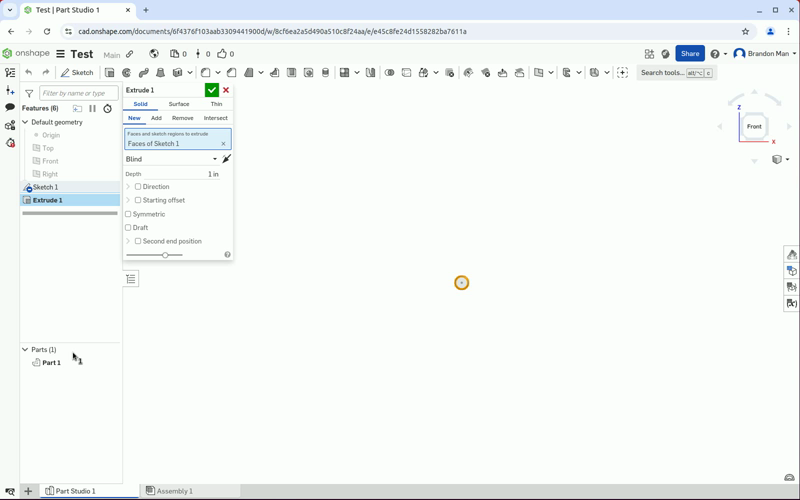
mouse_move(143, 106)
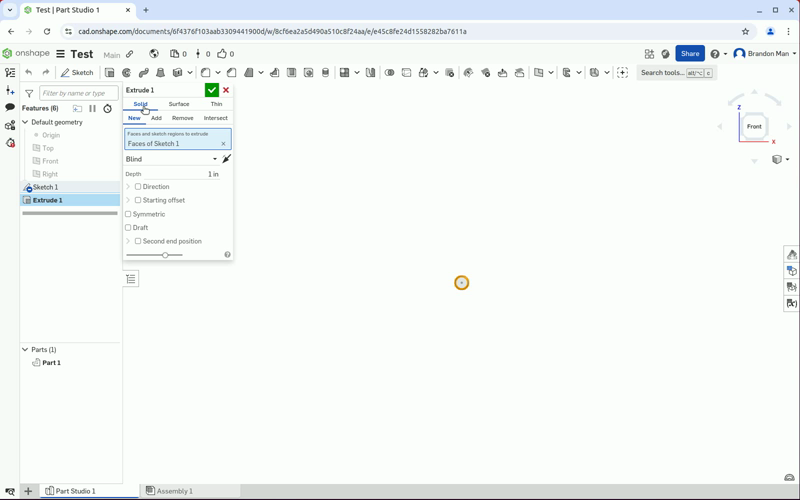
click(143, 106)
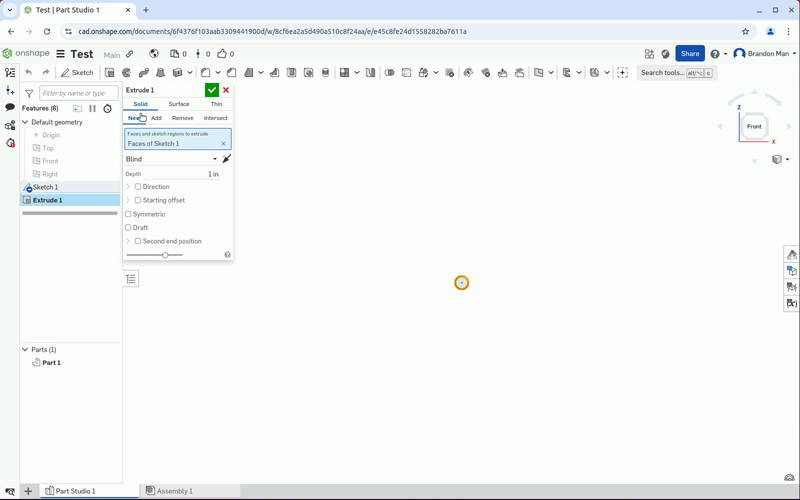
mouse_move(137, 120)
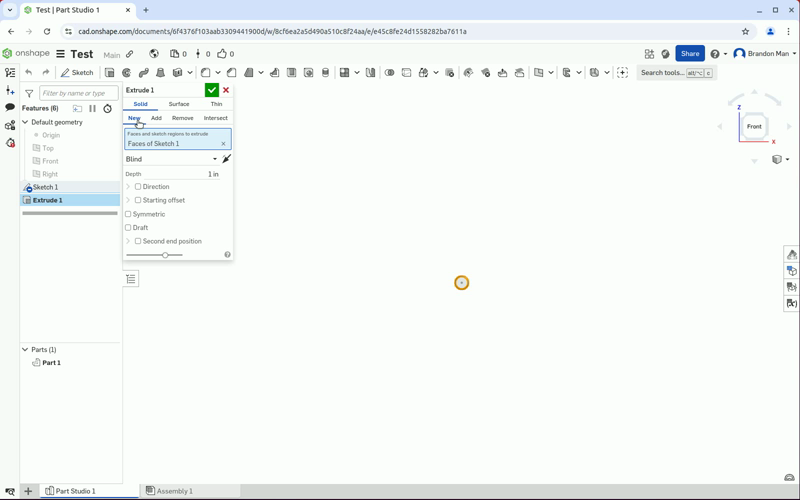
click(137, 120)
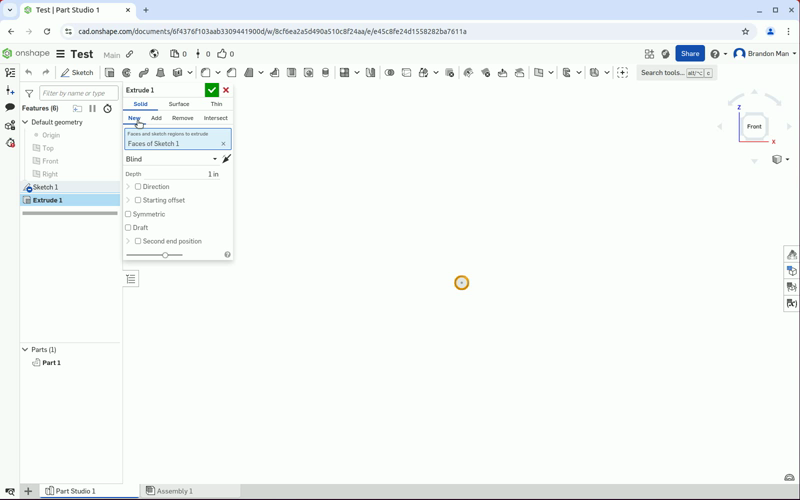
key(tab, 4)
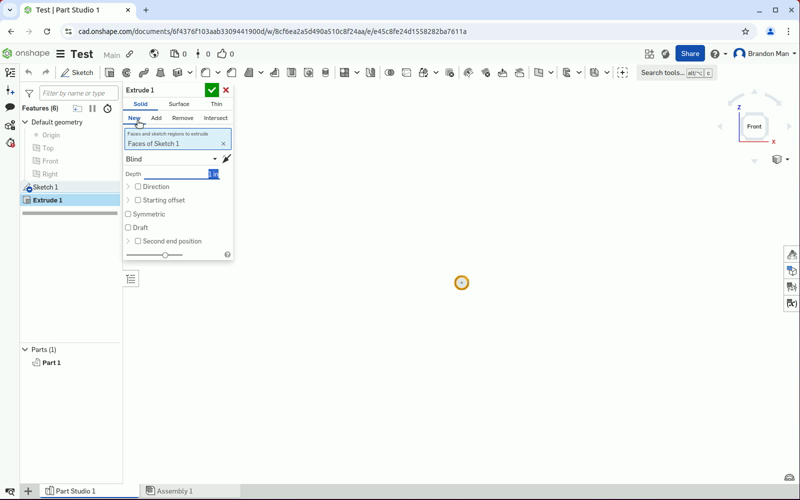
text(12.036)
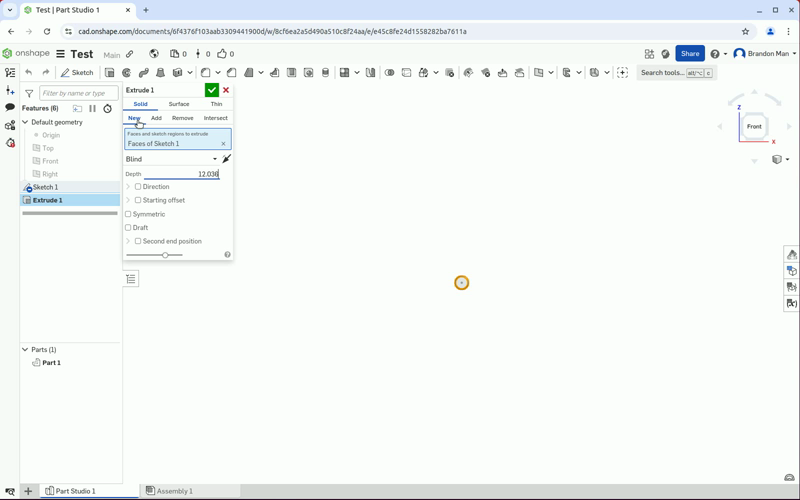
key(enter)
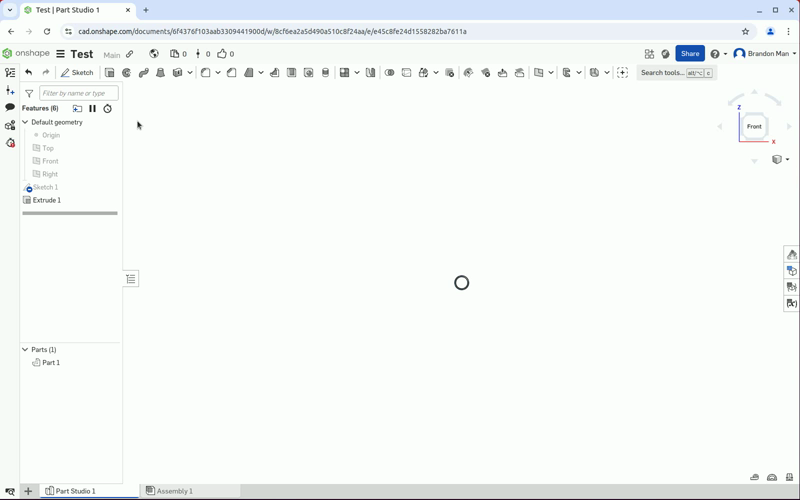
key(shift+h)
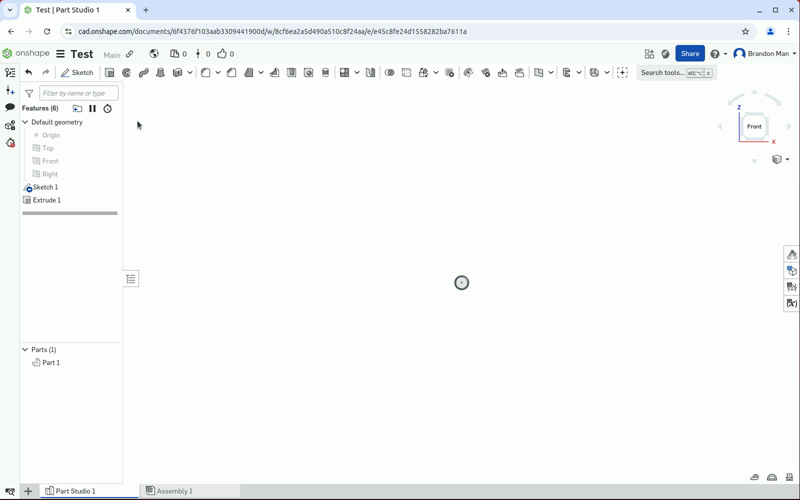
key(shift+h)
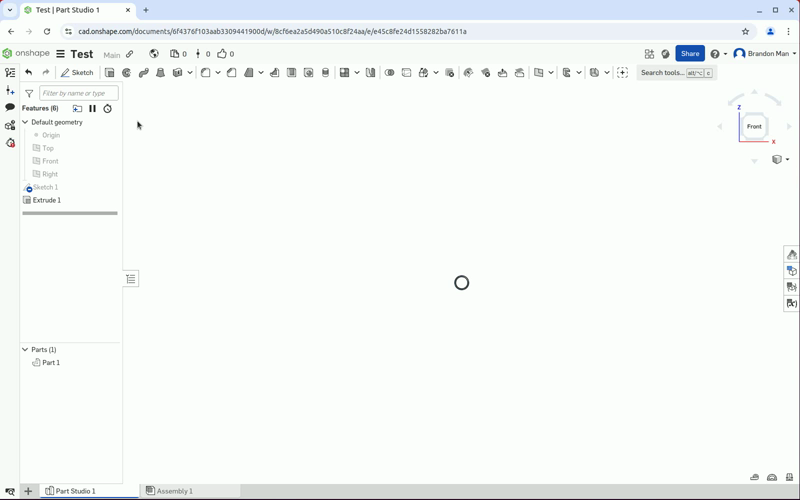
mouse_move(73, 189)
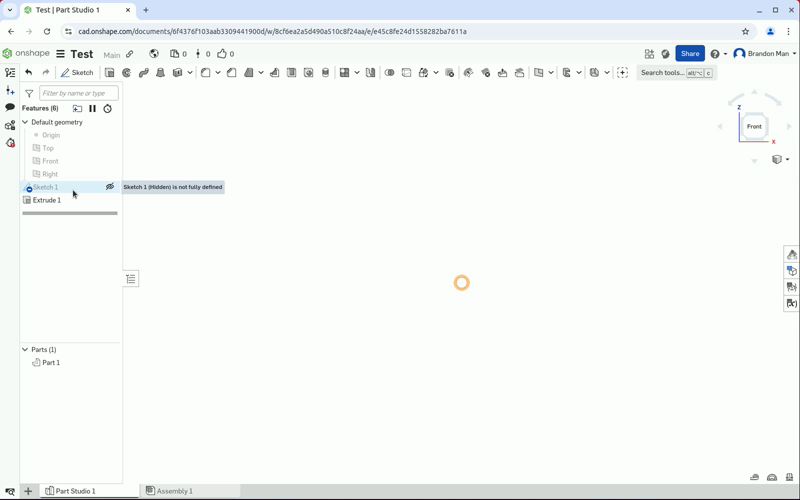
click(73, 189)
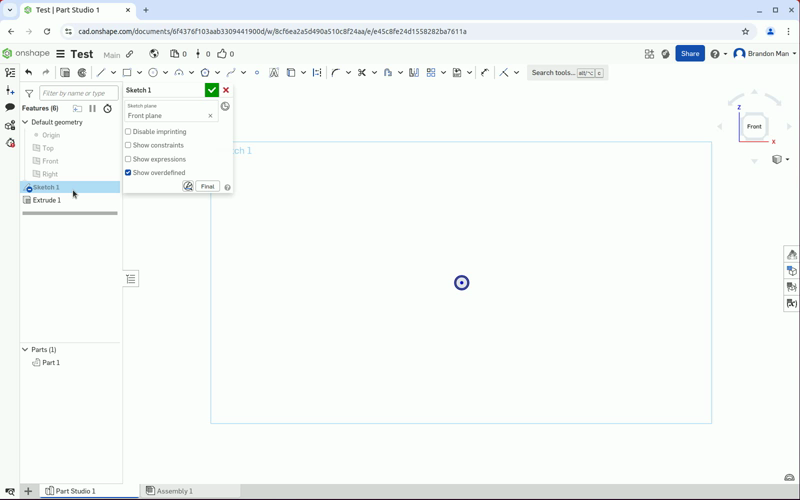
mouse_move(229, 92)
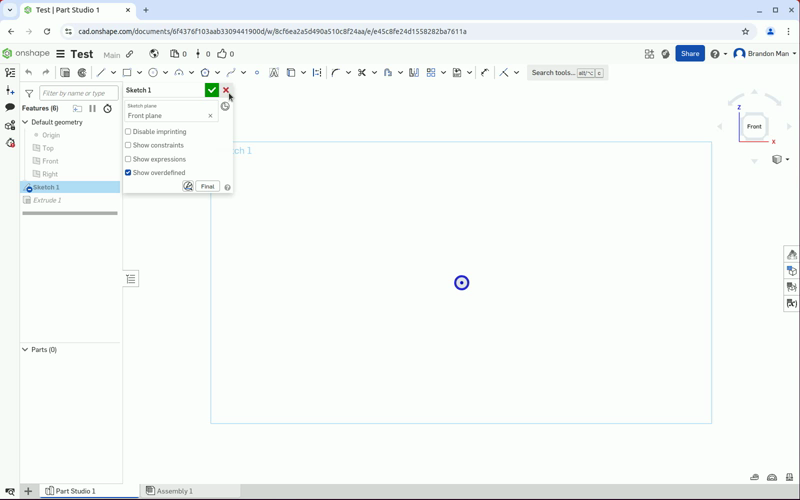
click(229, 92)
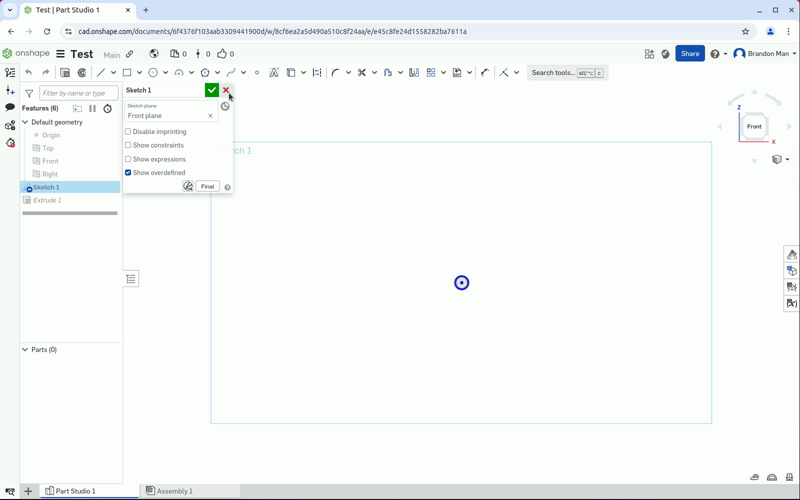
key(shift+s)
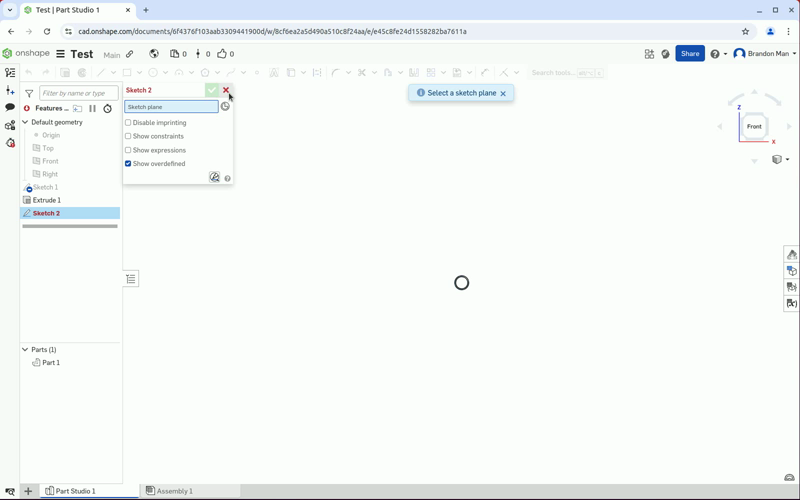
mouse_move(73, 163)
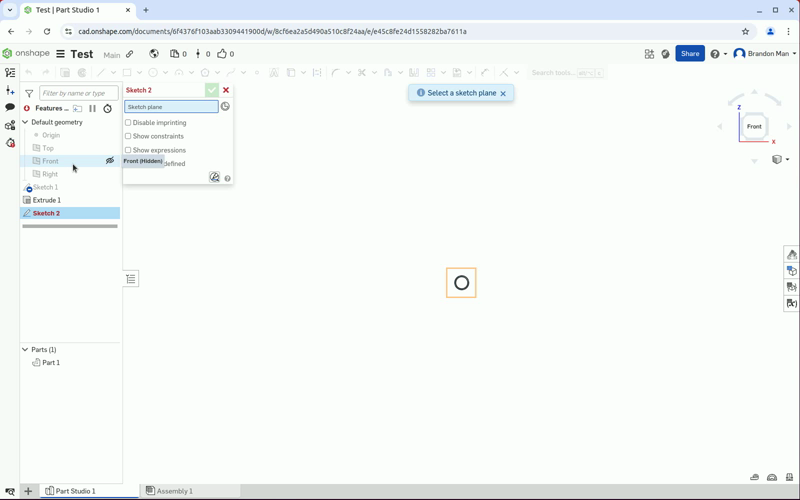
click(73, 163)
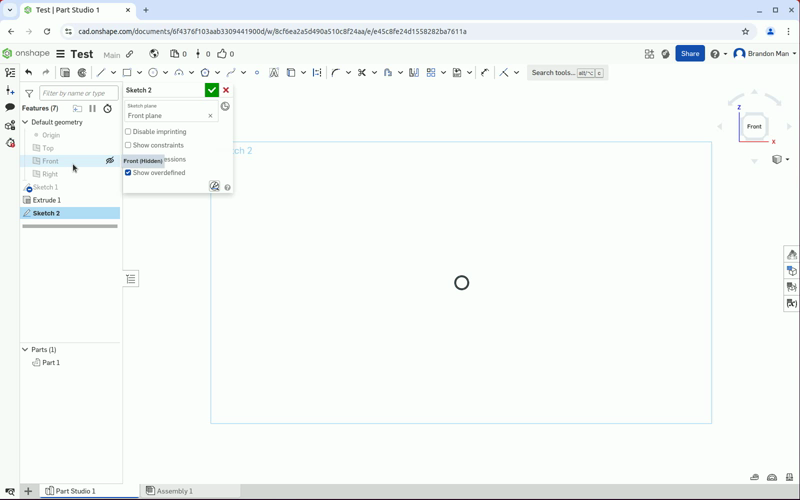
mouse_move(73, 352)
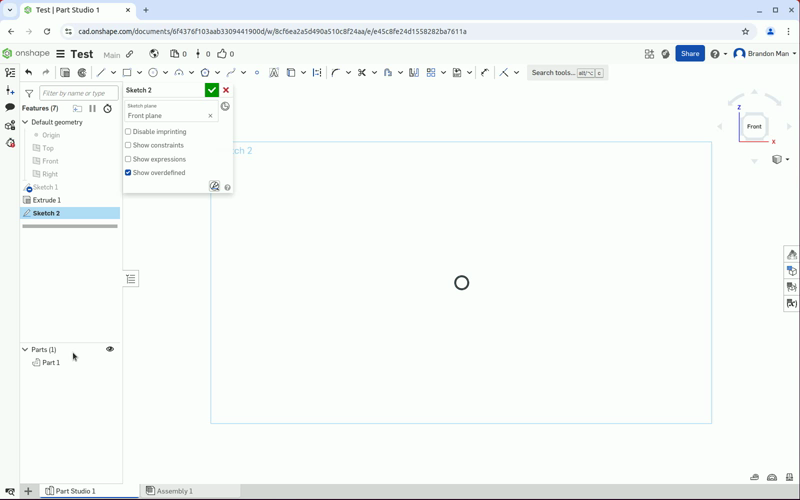
key(y)
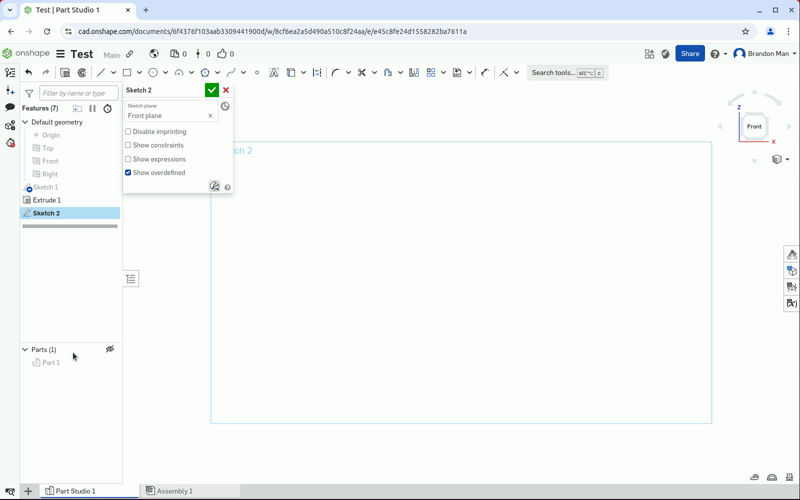
key(c)
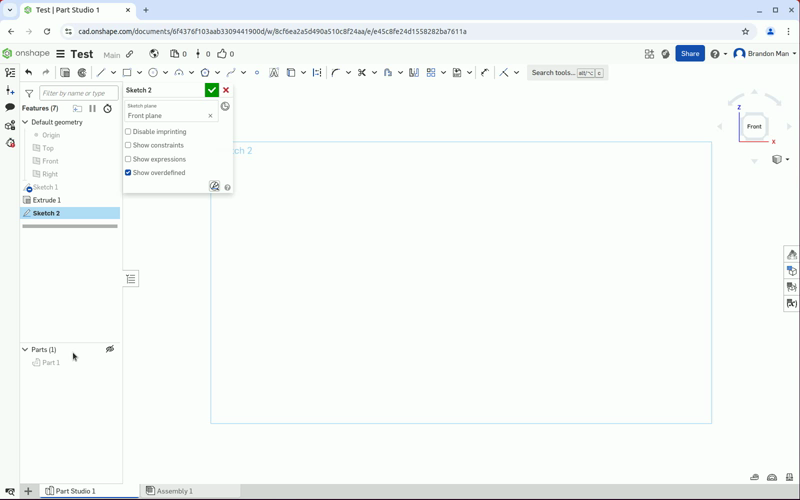
key_down(shift)
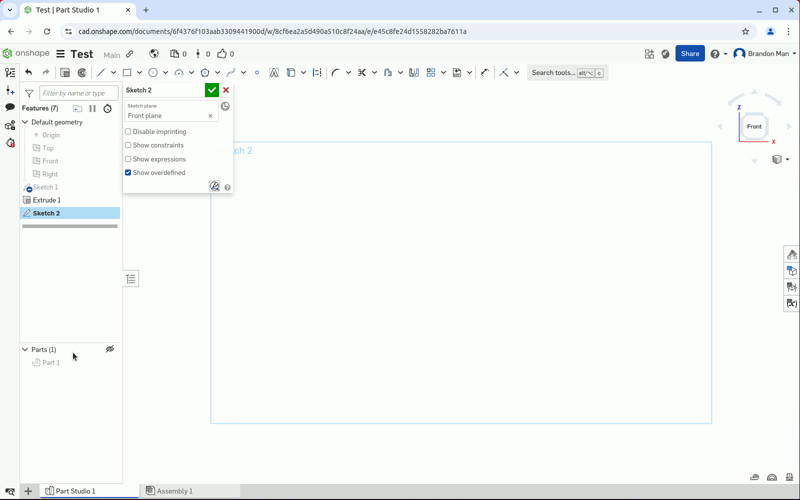
mouse_move(460, 282)
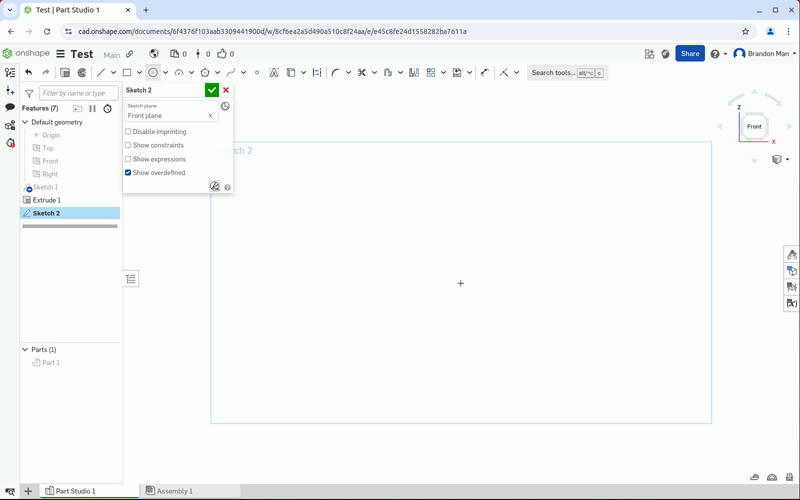
click(460, 282)
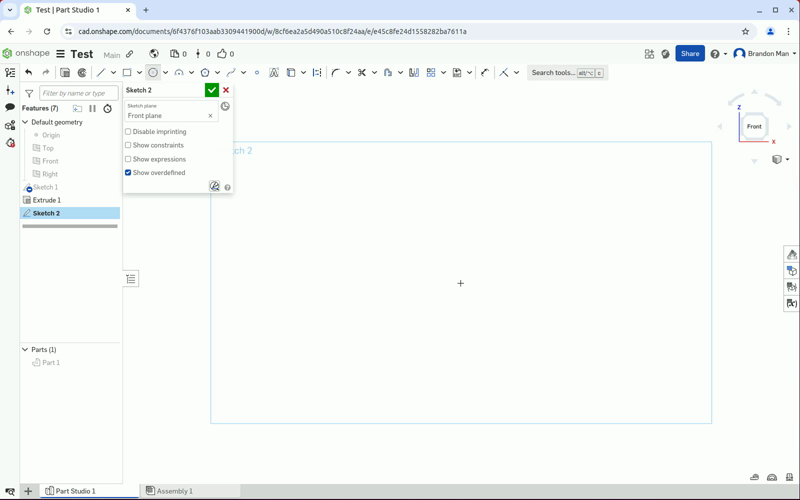
key_up(shift)
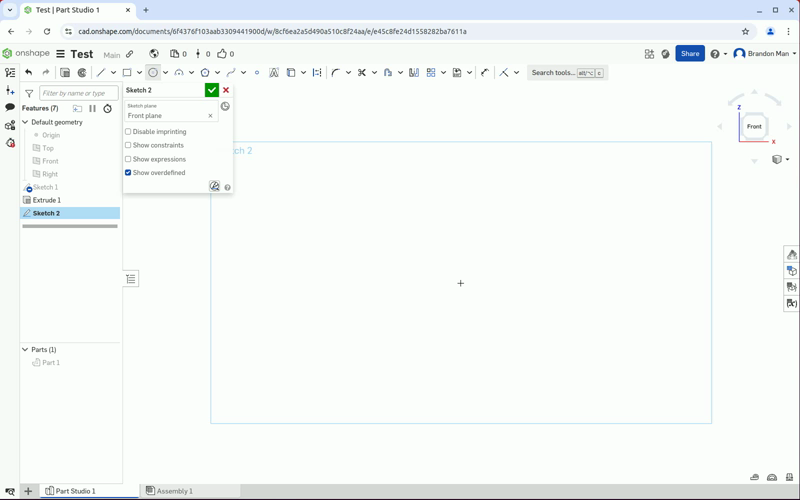
mouse_move(466, 282)
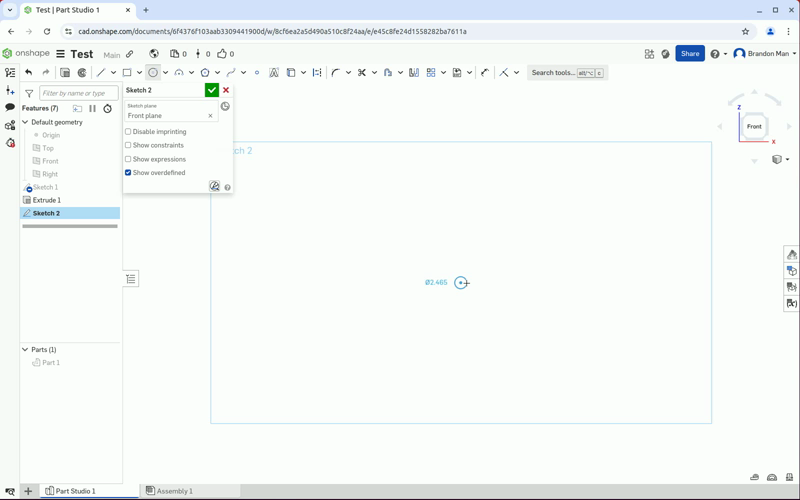
click(466, 282)
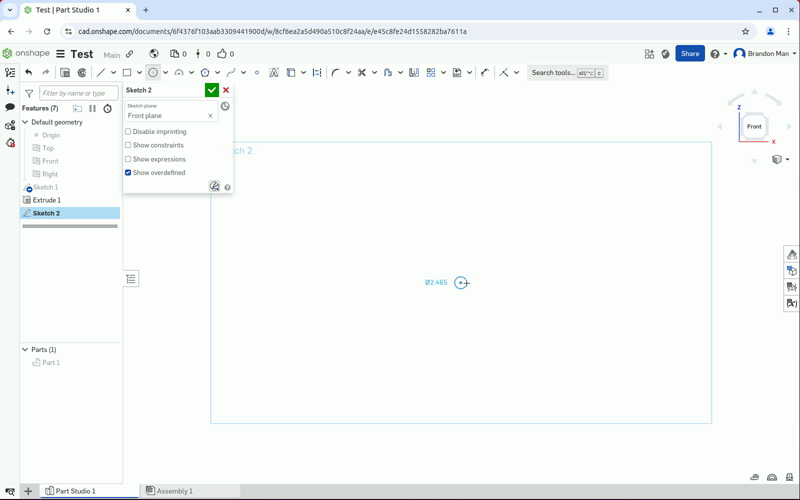
key(esc)
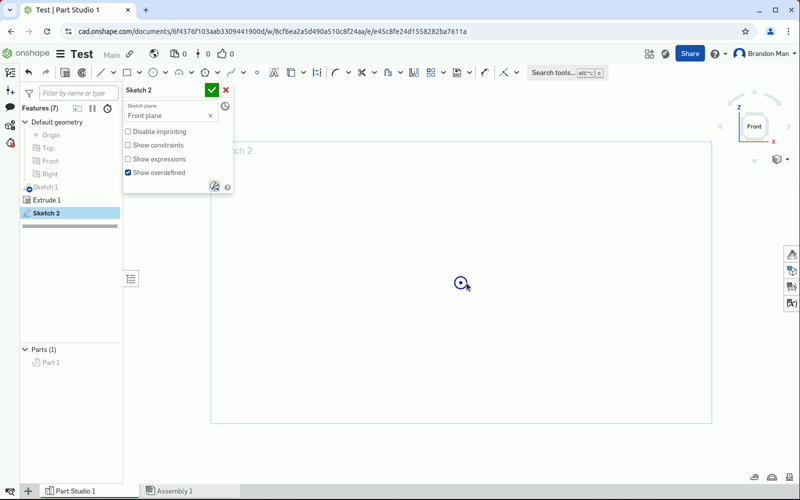
key(c)
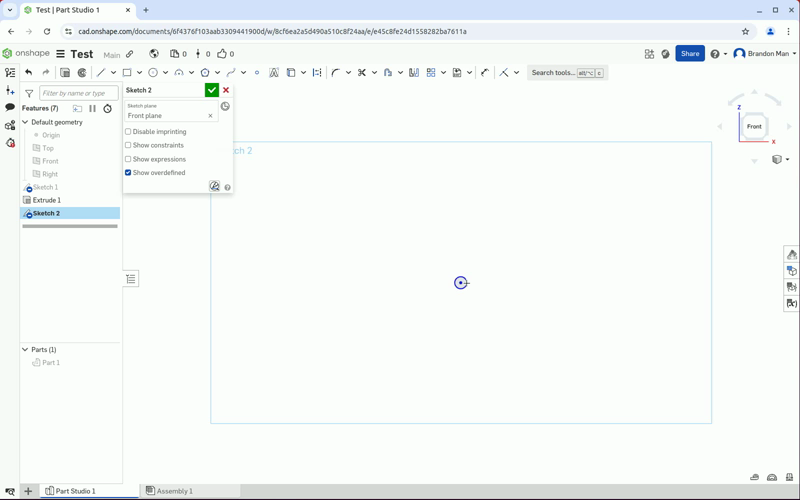
key_down(shift)
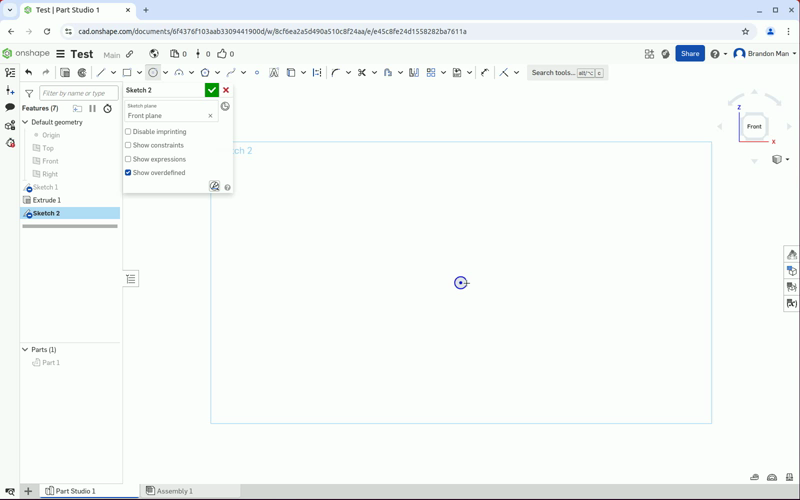
mouse_move(460, 282)
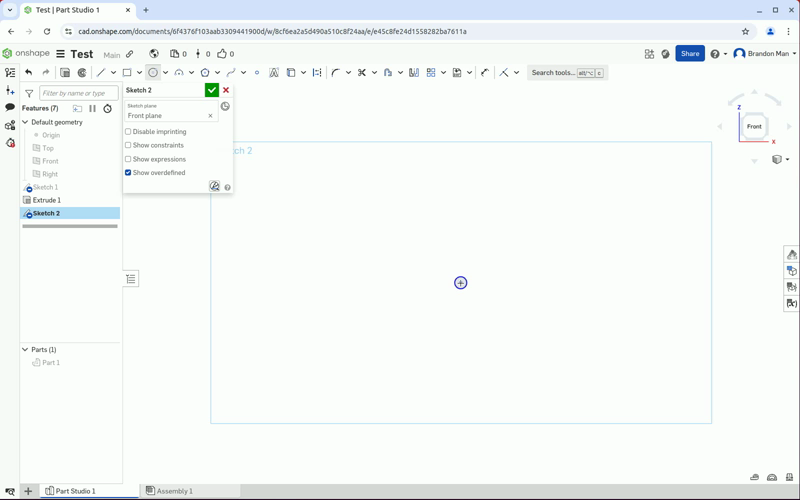
click(460, 282)
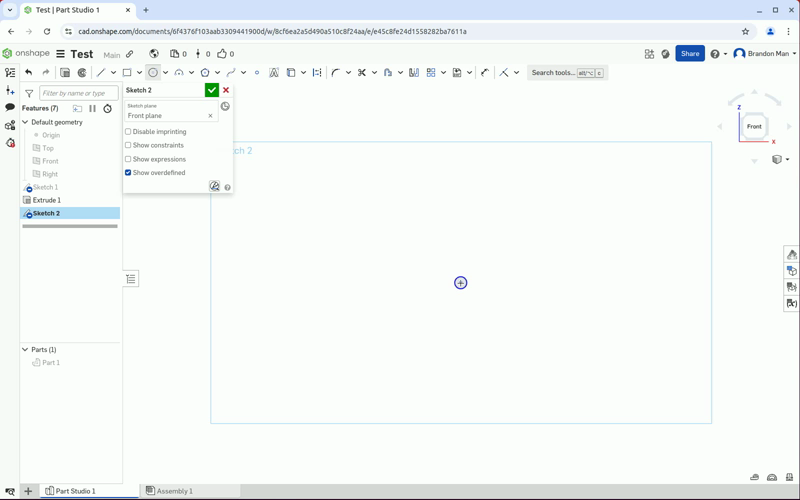
key_up(shift)
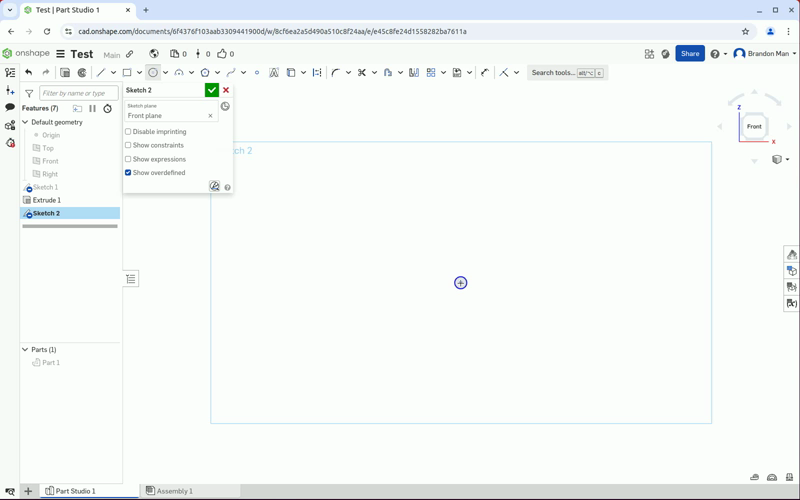
mouse_move(465, 282)
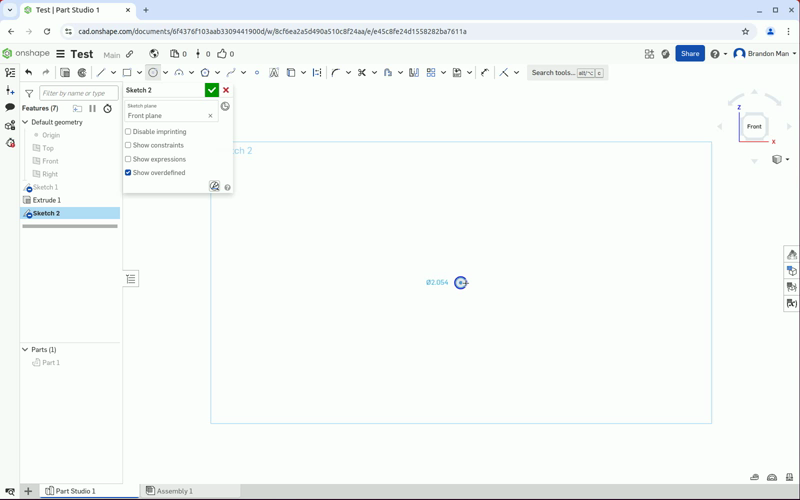
scroll(6)
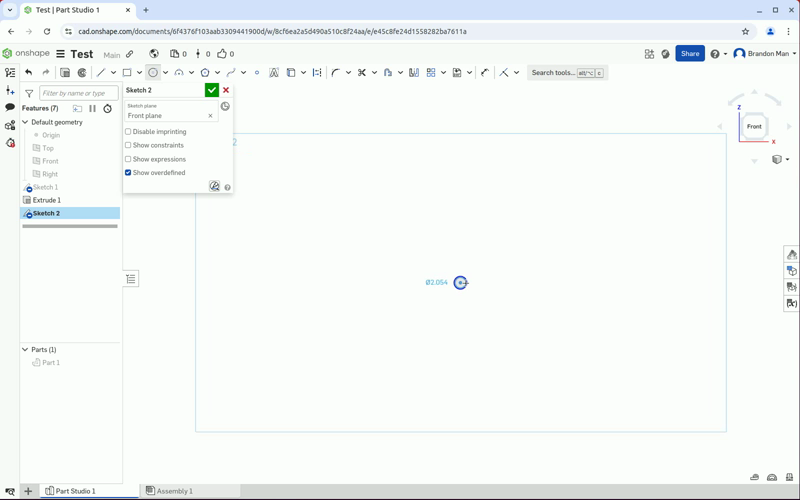
scroll(6)
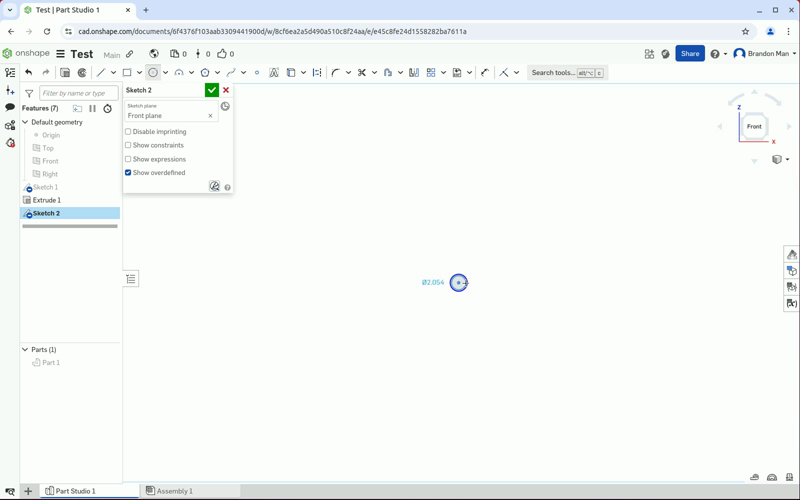
scroll(6)
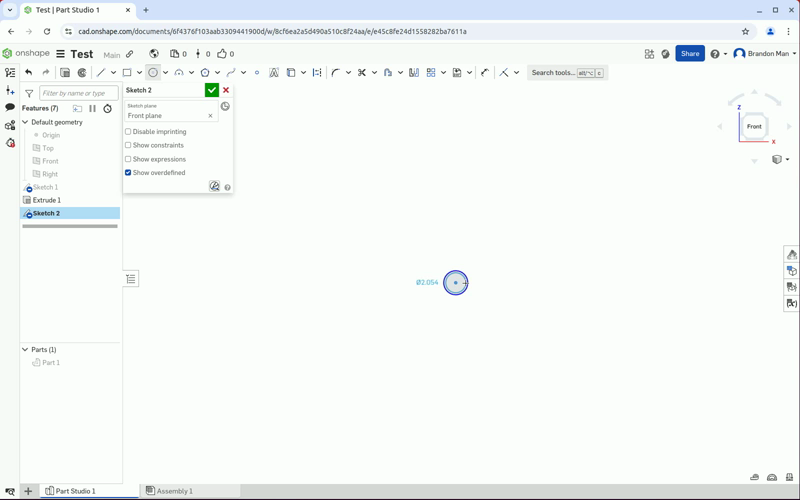
scroll(6)
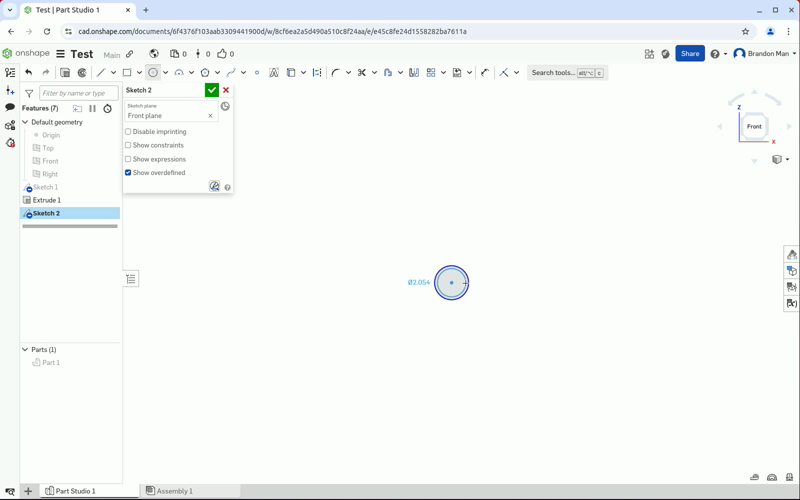
scroll(6)
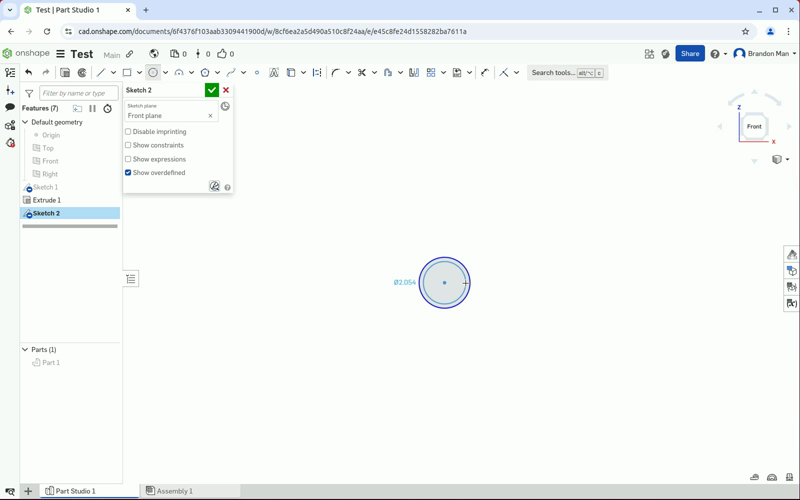
scroll(6)
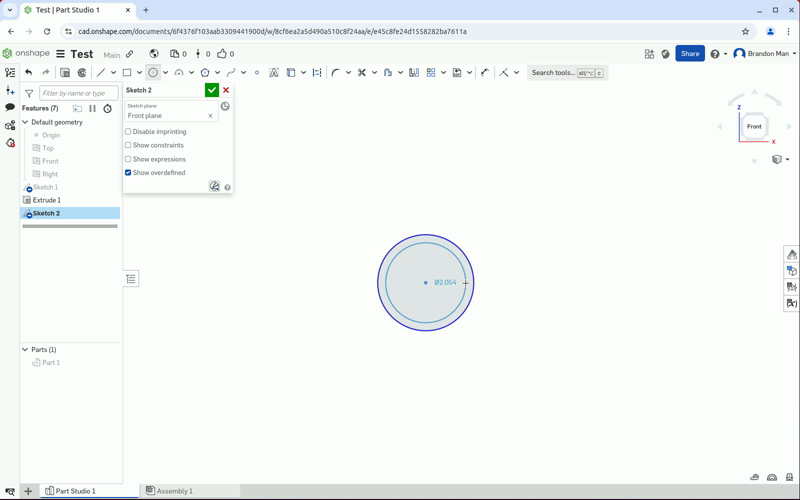
scroll(6)
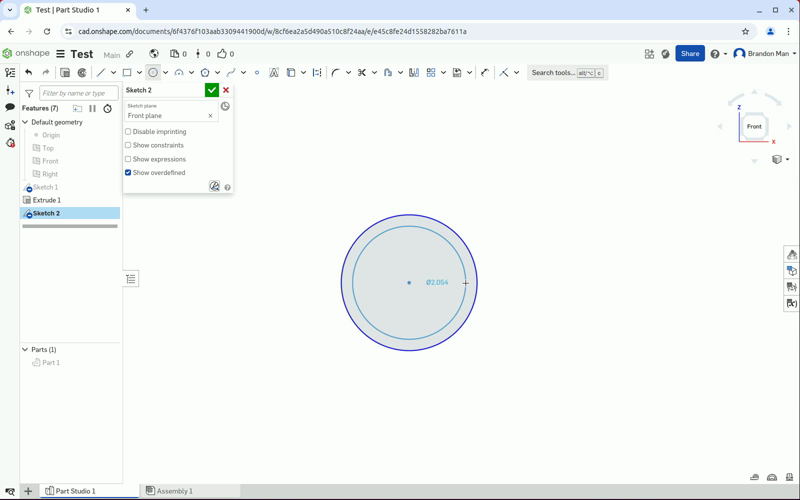
click(465, 282)
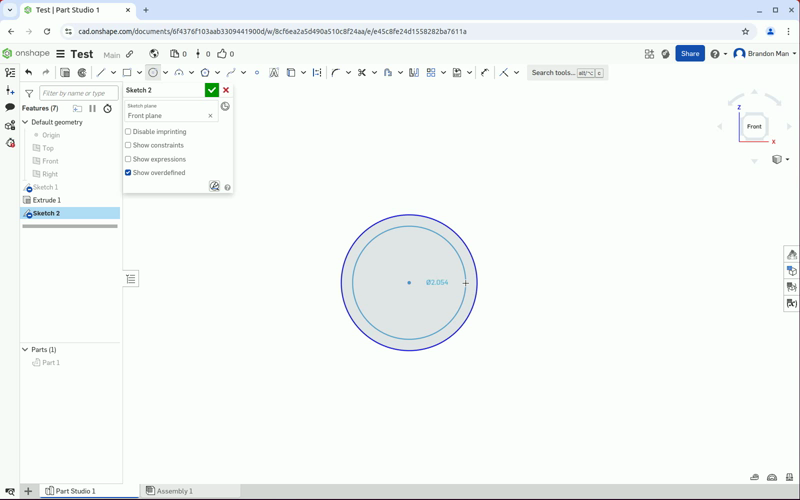
scroll(-6)
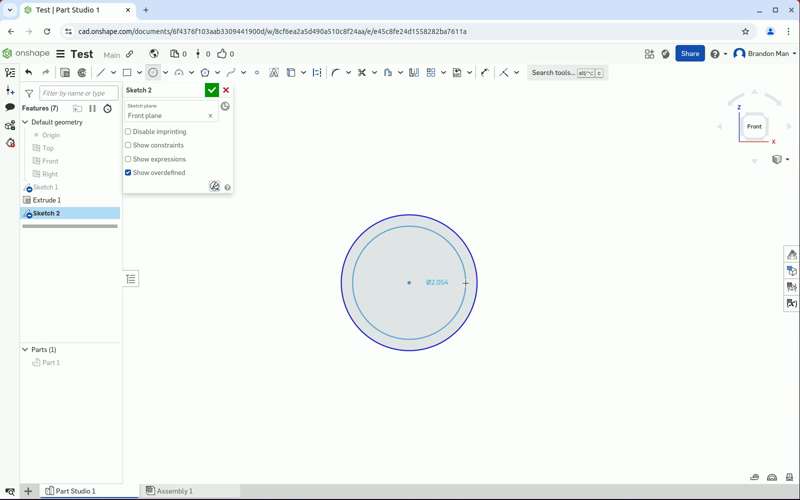
scroll(-6)
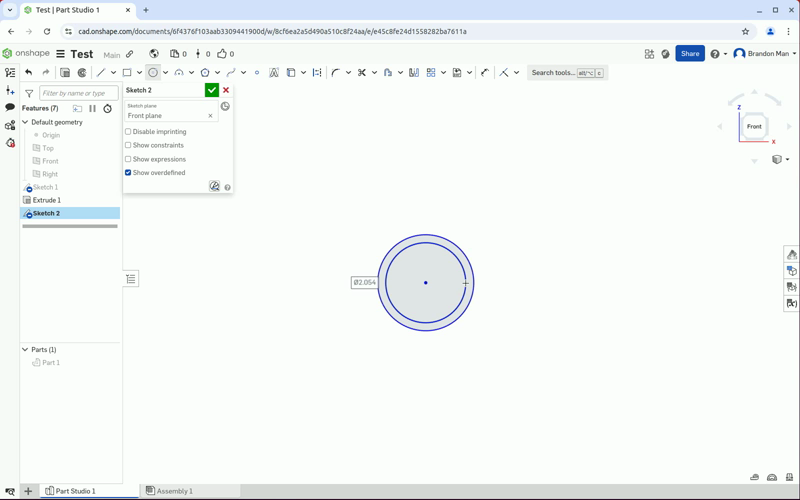
scroll(-6)
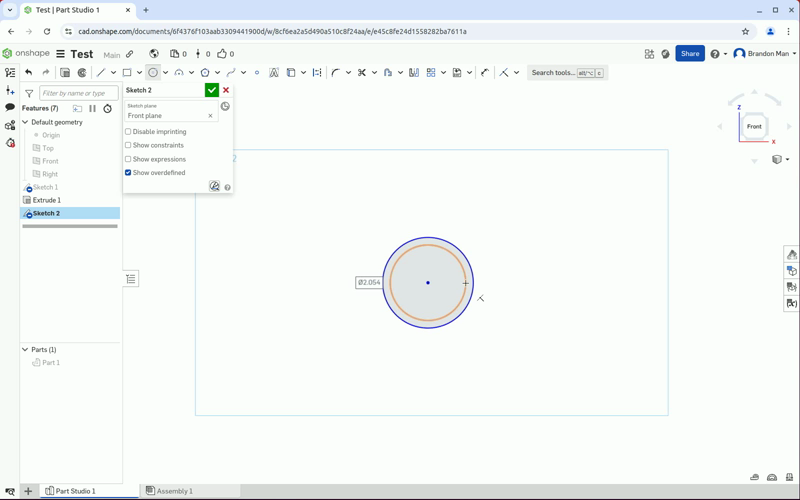
scroll(-6)
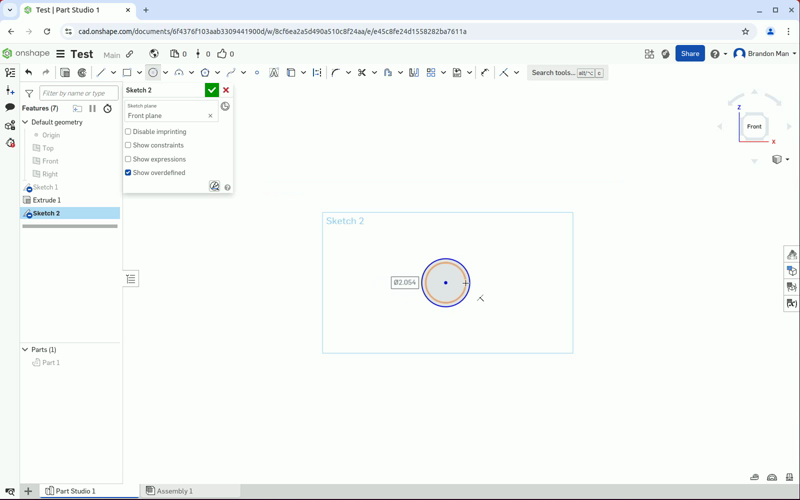
scroll(-6)
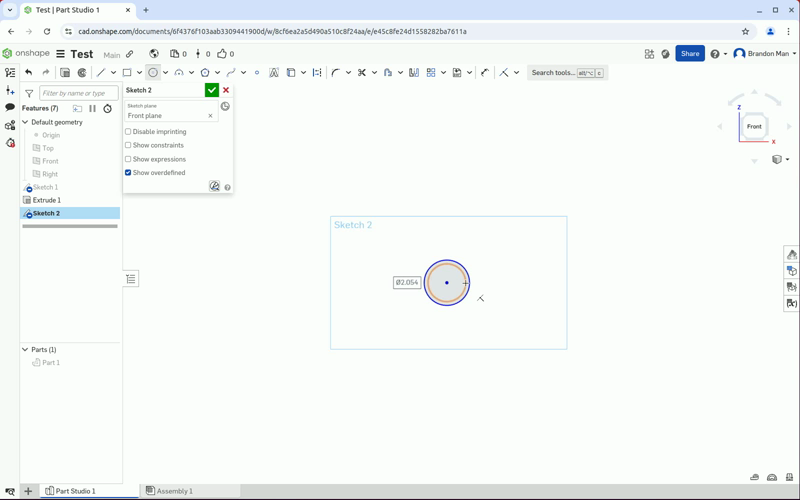
scroll(-6)
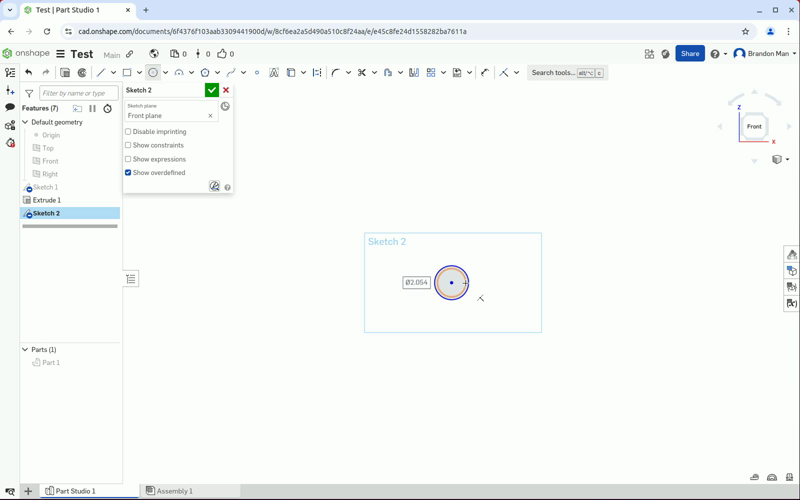
scroll(-6)
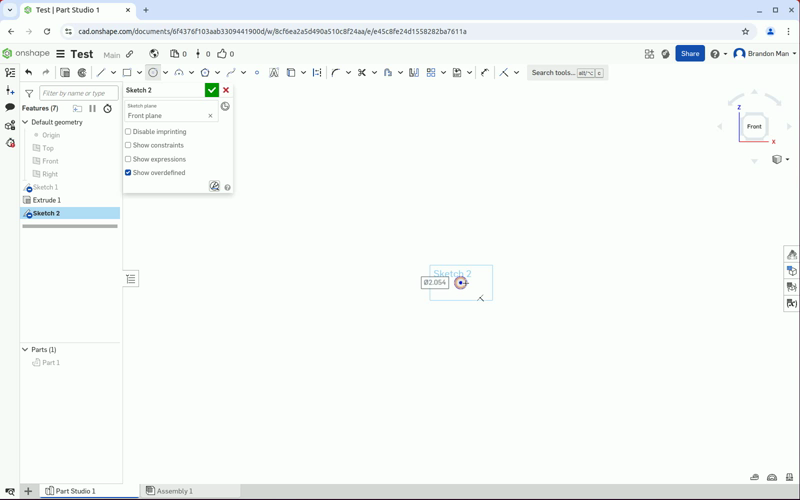
key(esc)
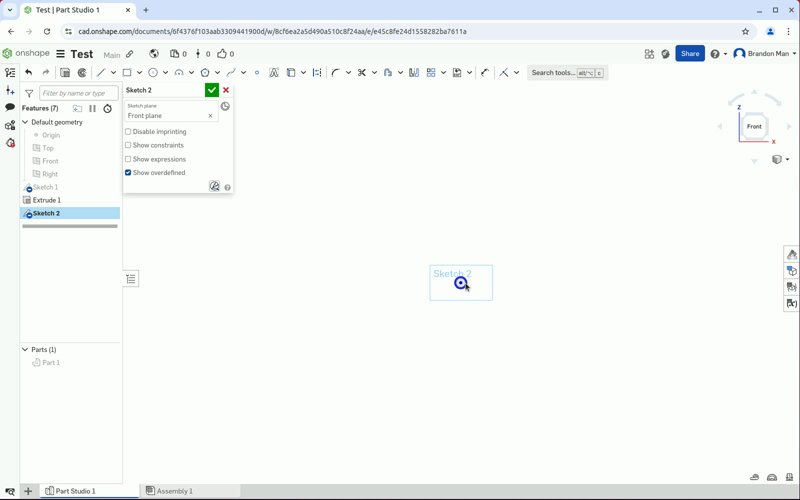
mouse_move(456, 285)
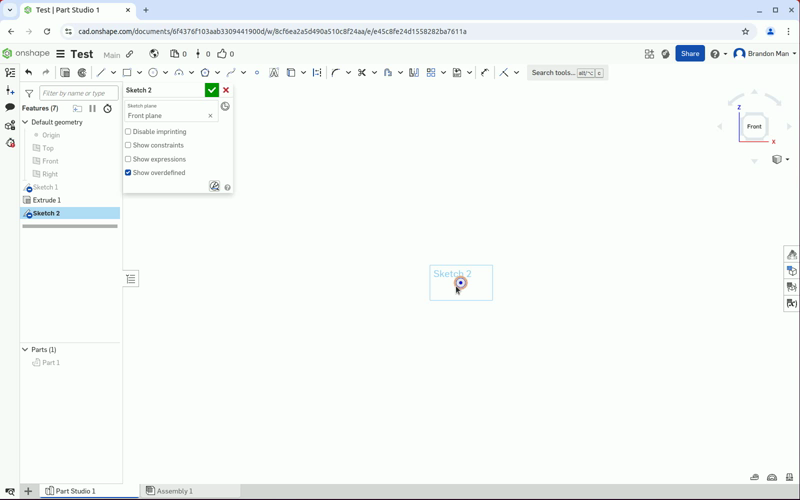
scroll(6)
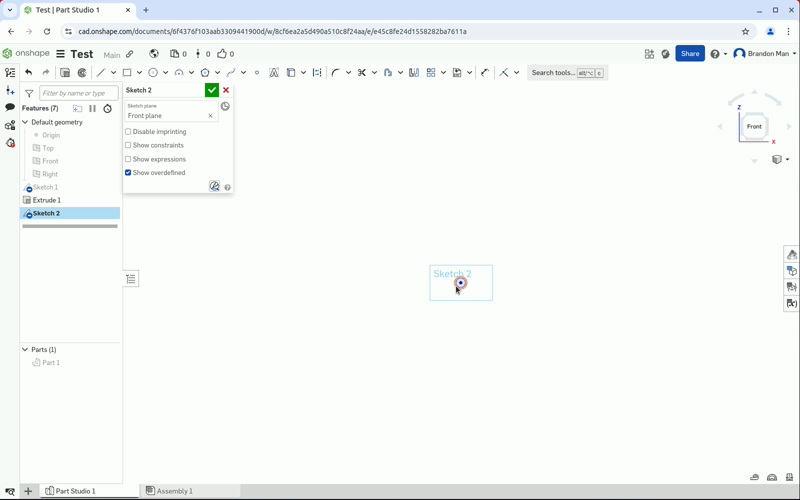
scroll(6)
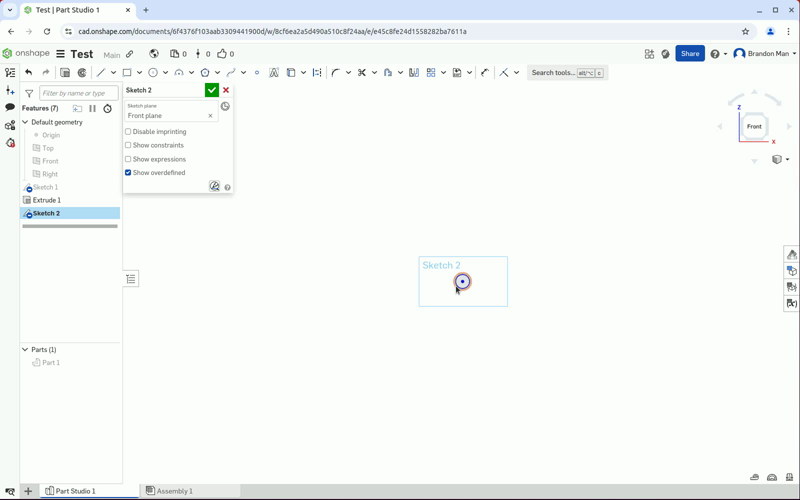
scroll(6)
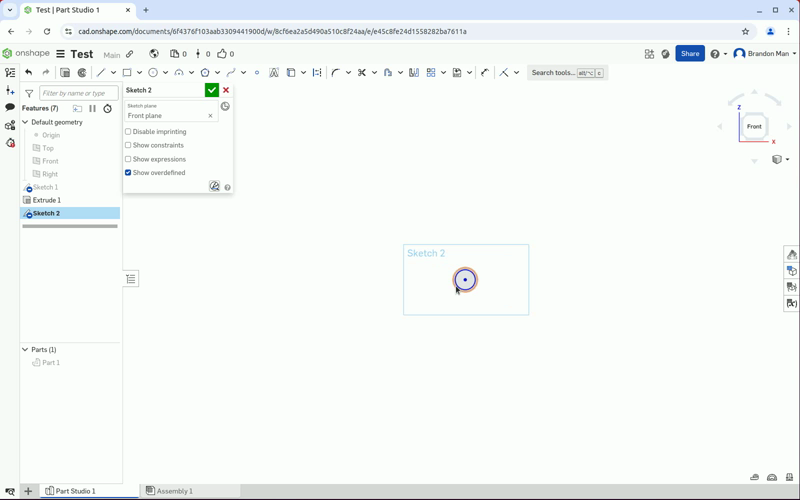
scroll(6)
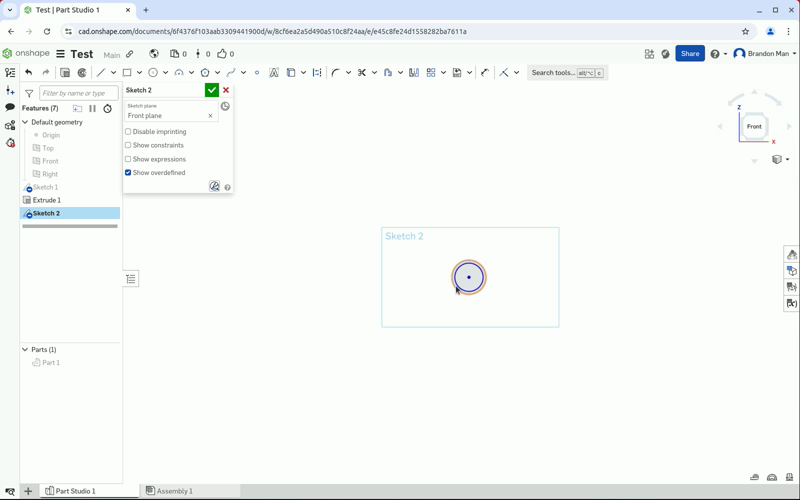
scroll(6)
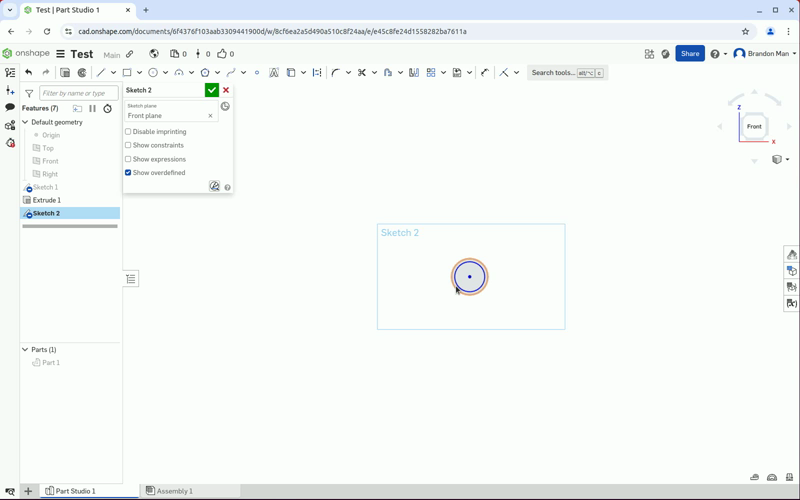
scroll(6)
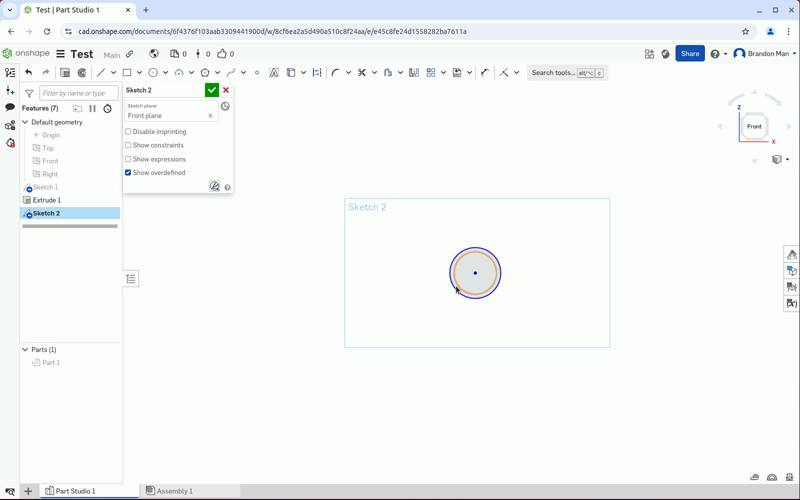
scroll(6)
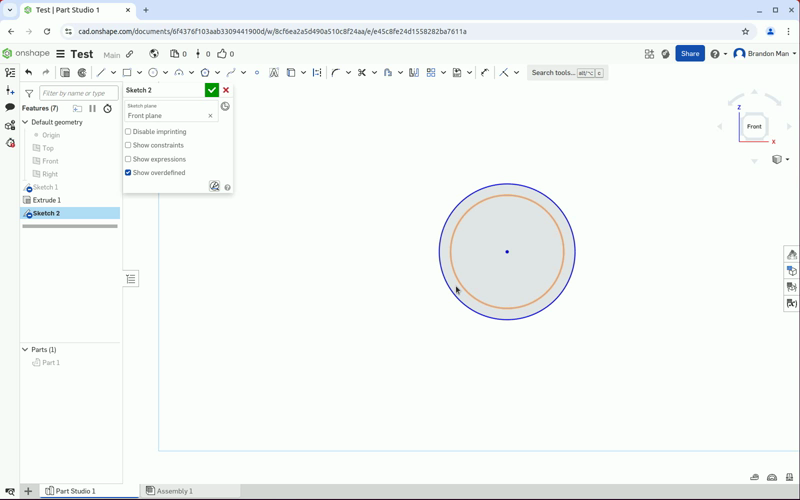
click(456, 285)
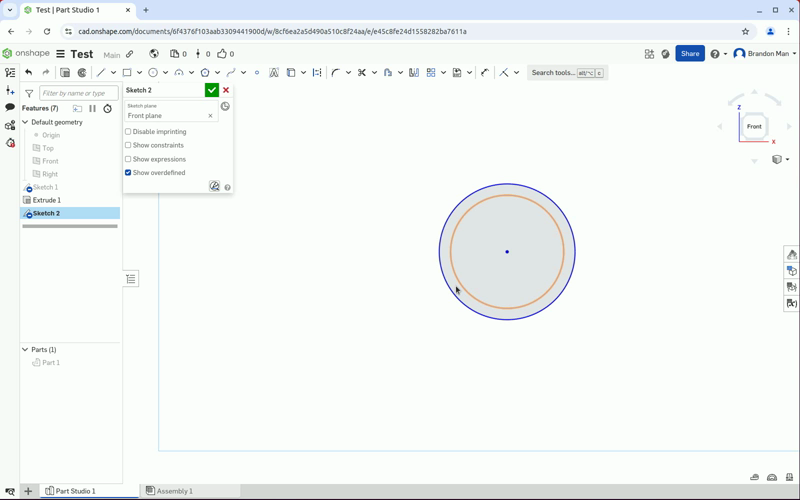
scroll(-6)
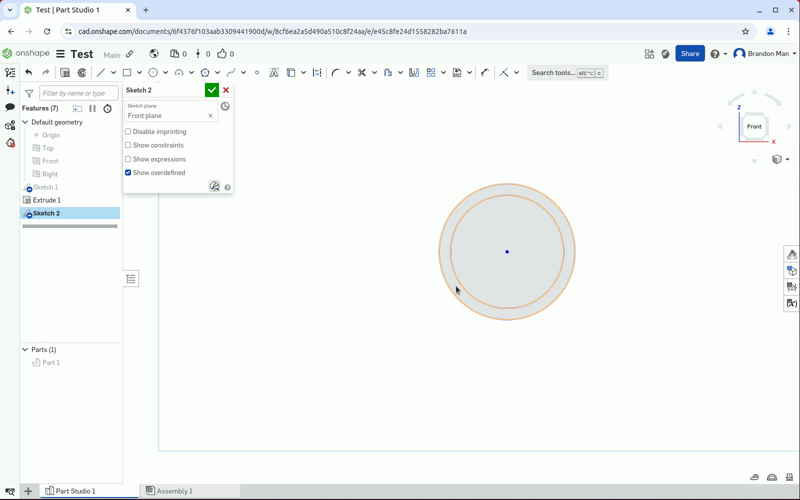
scroll(-6)
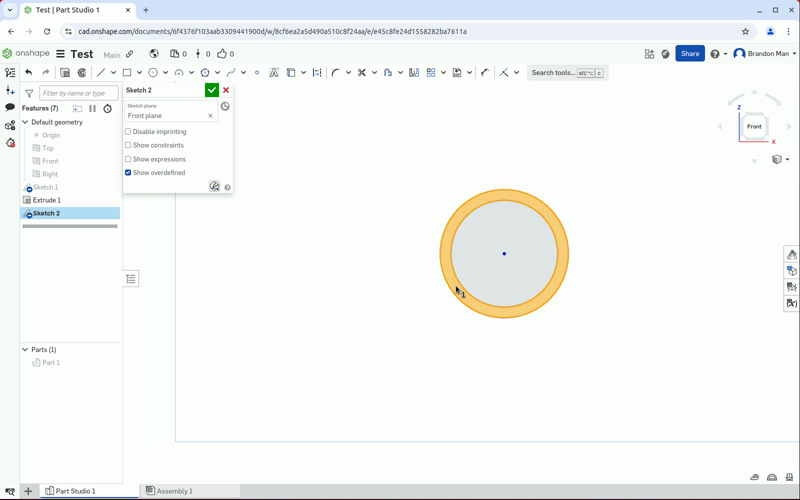
scroll(-6)
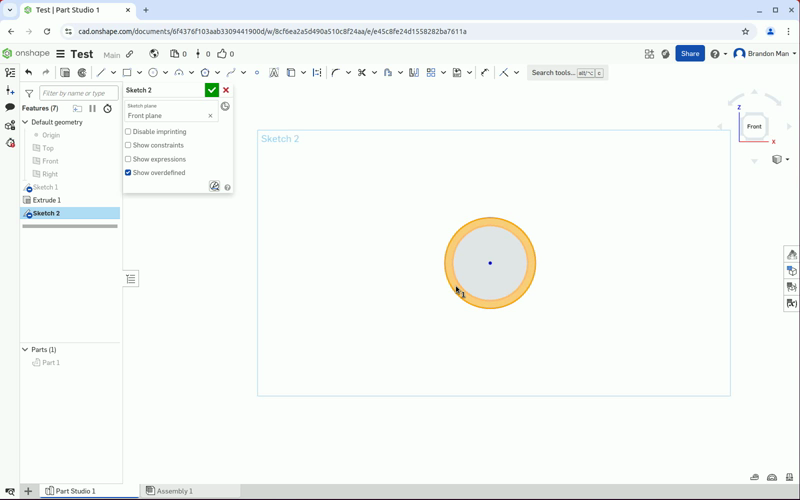
scroll(-6)
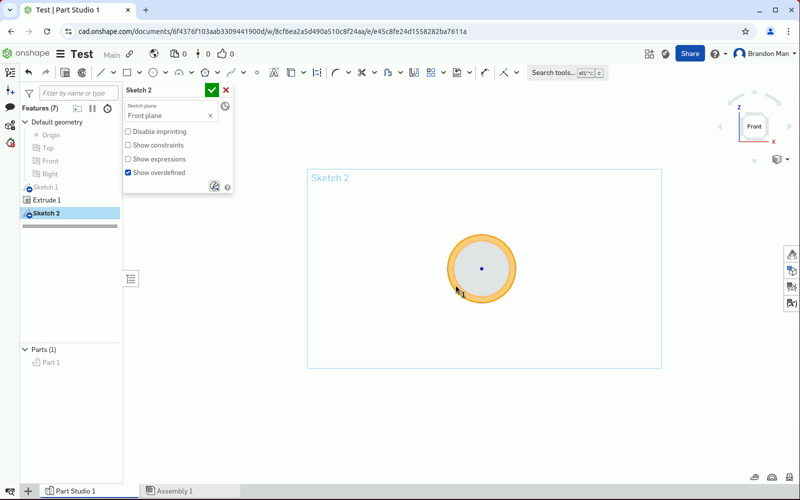
scroll(-6)
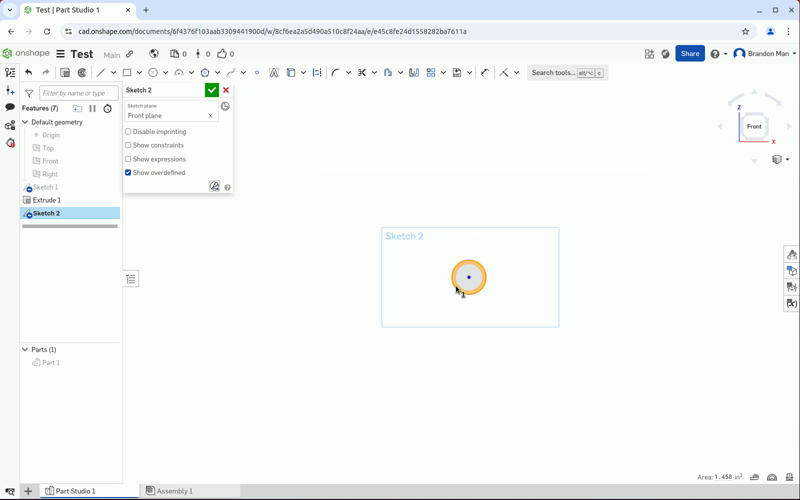
scroll(-6)
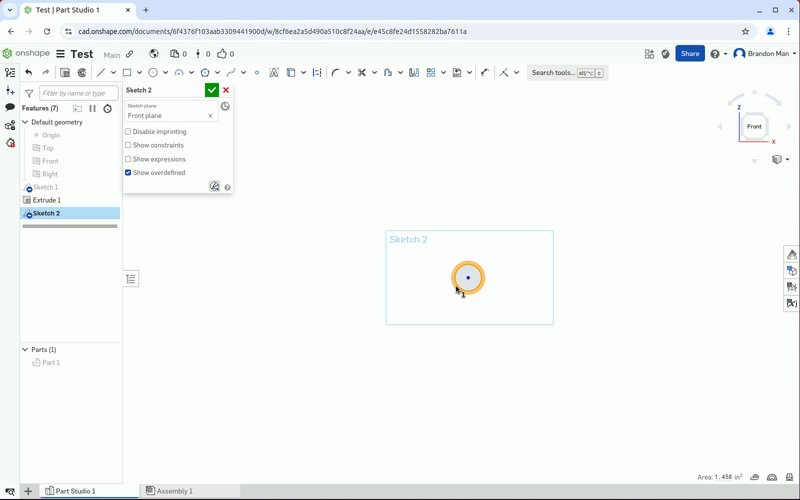
scroll(-6)
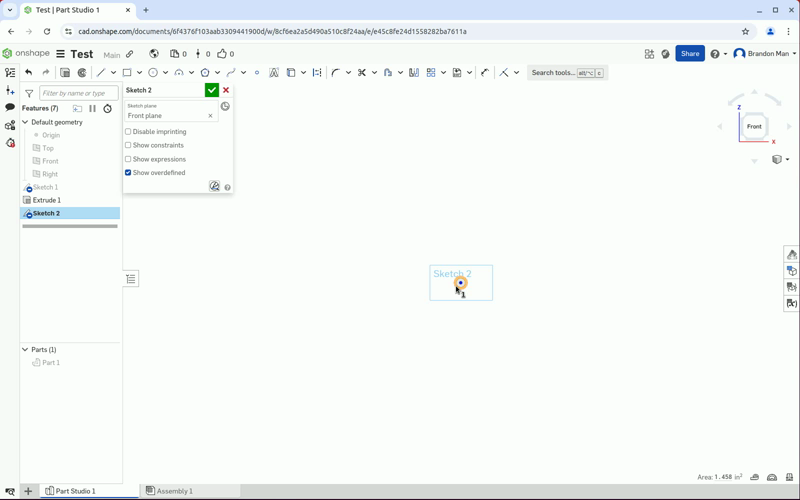
mouse_move(73, 352)
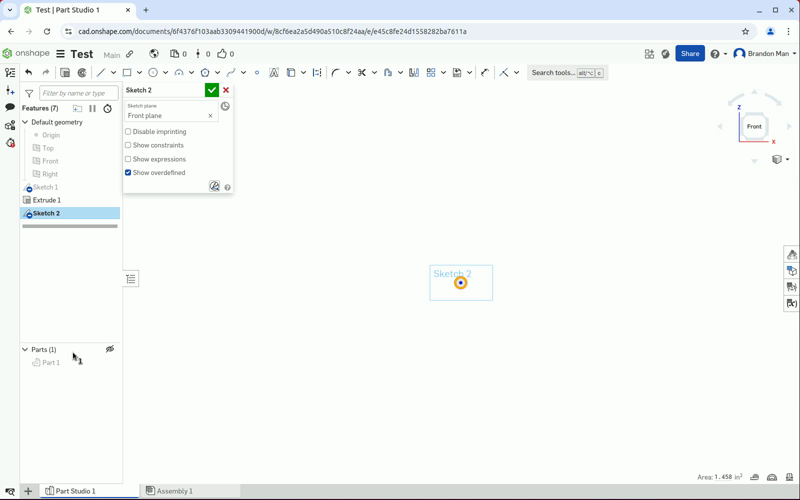
key(shift+y)
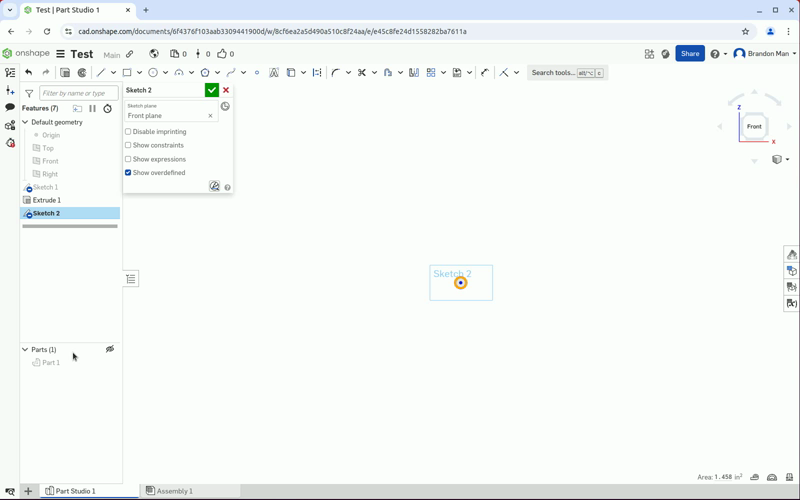
key(shift+e)
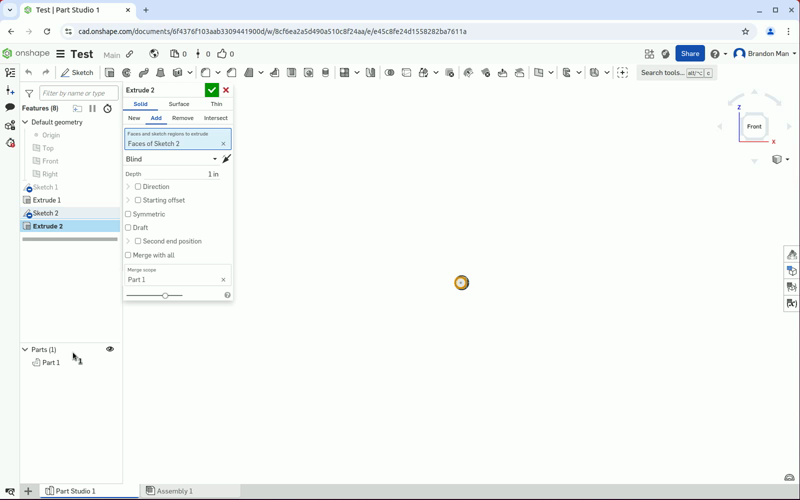
mouse_move(143, 106)
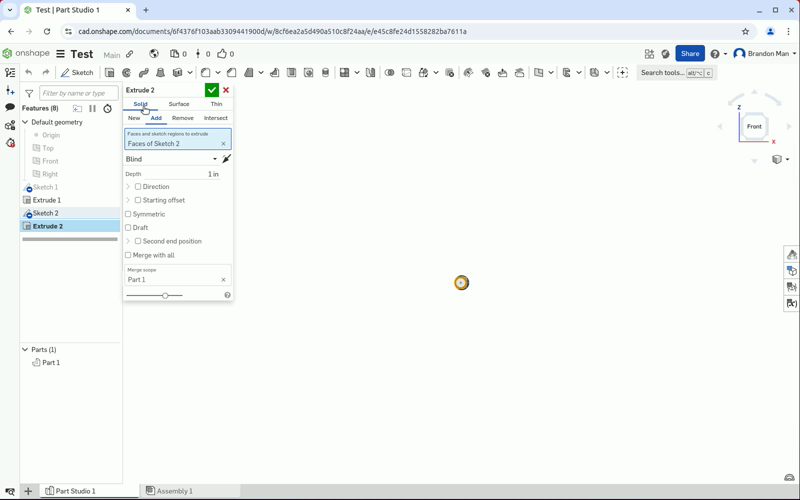
click(143, 106)
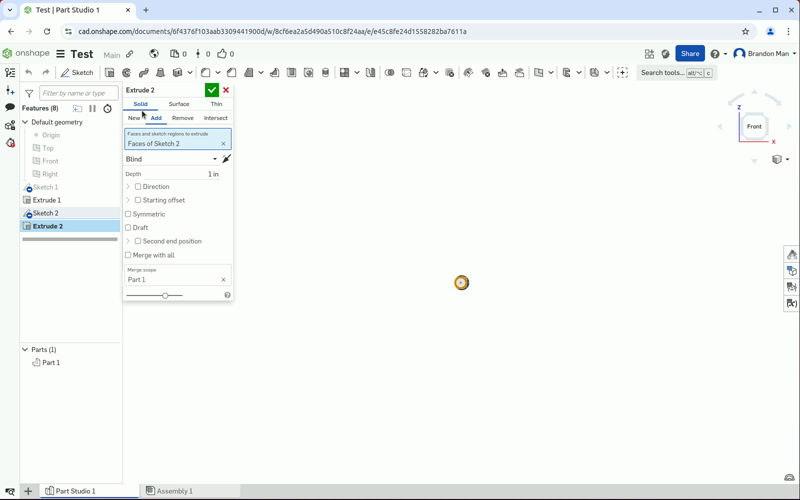
mouse_move(137, 120)
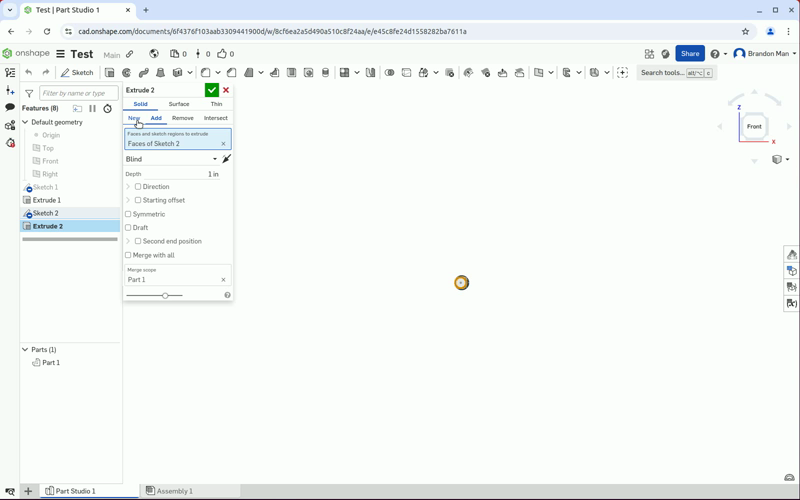
click(137, 120)
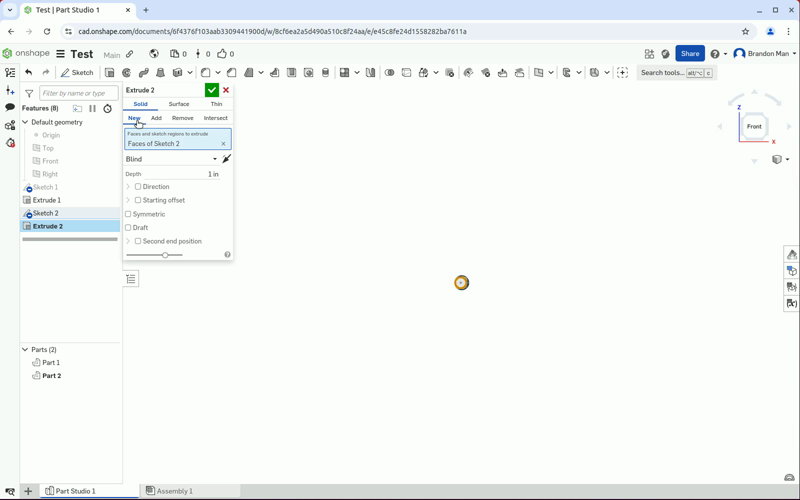
key(tab, 4)
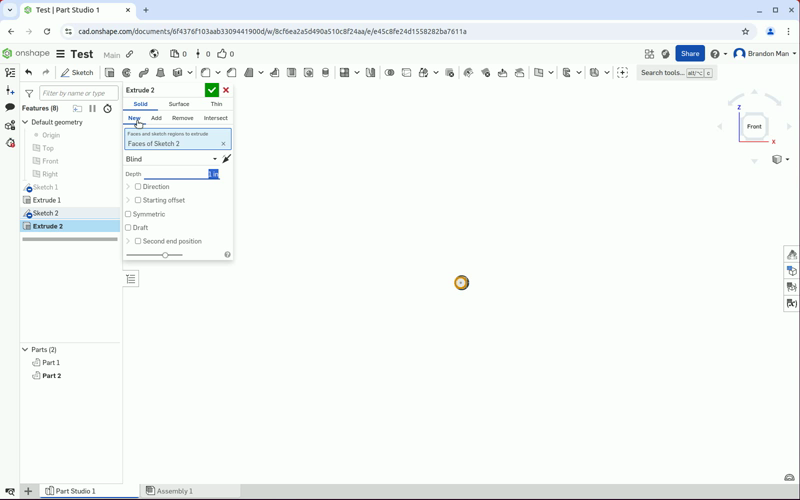
text(23.108)
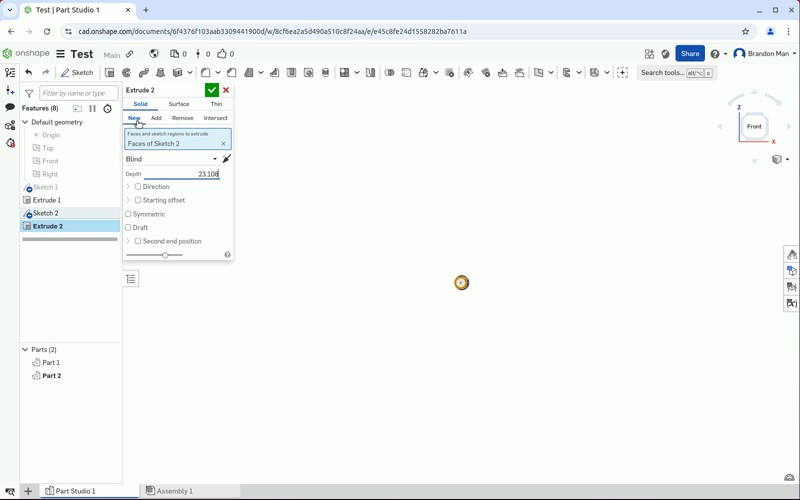
key(enter)
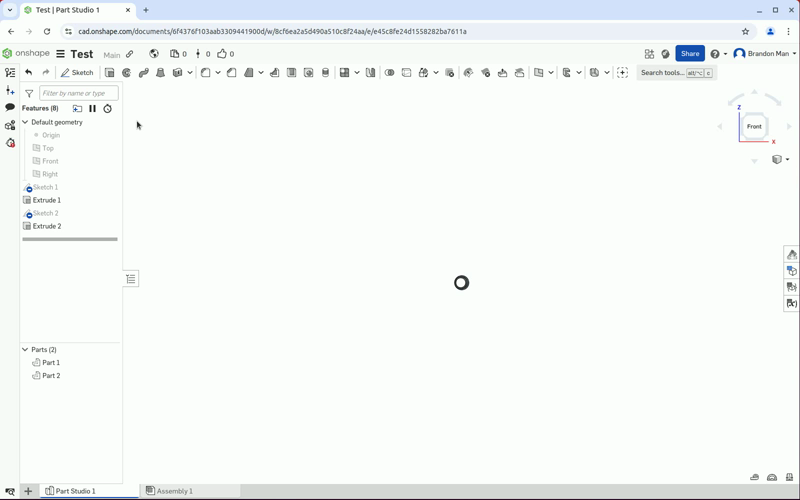
key(shift+h)
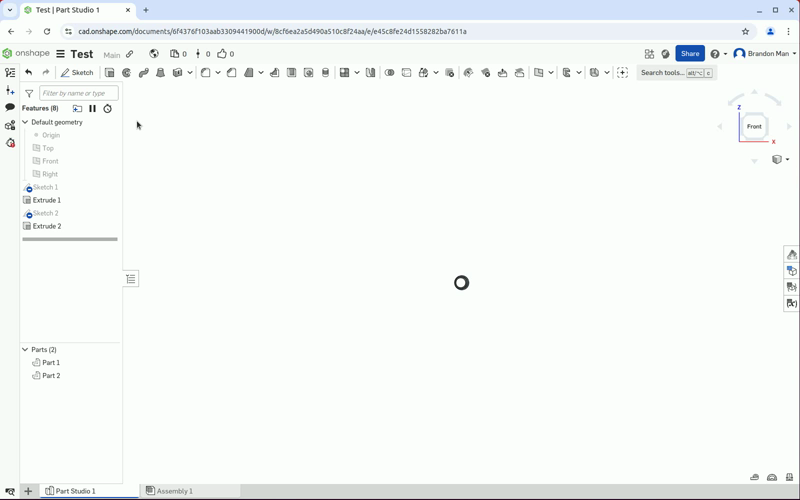
key(shift+h)
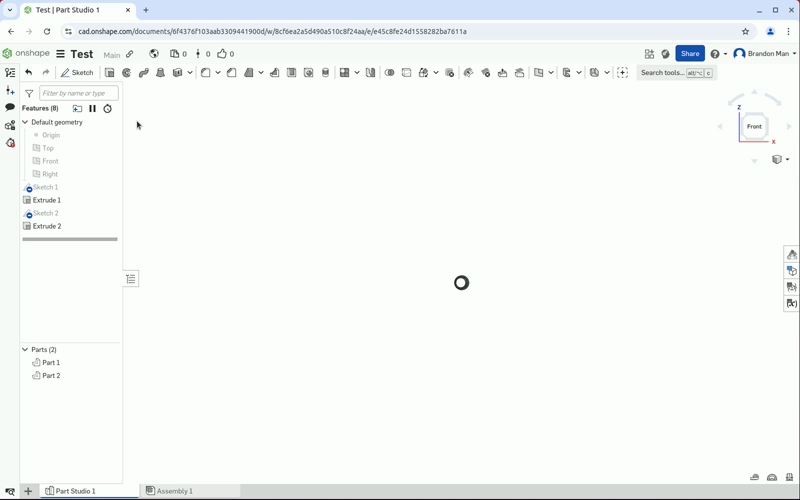
mouse_move(73, 189)
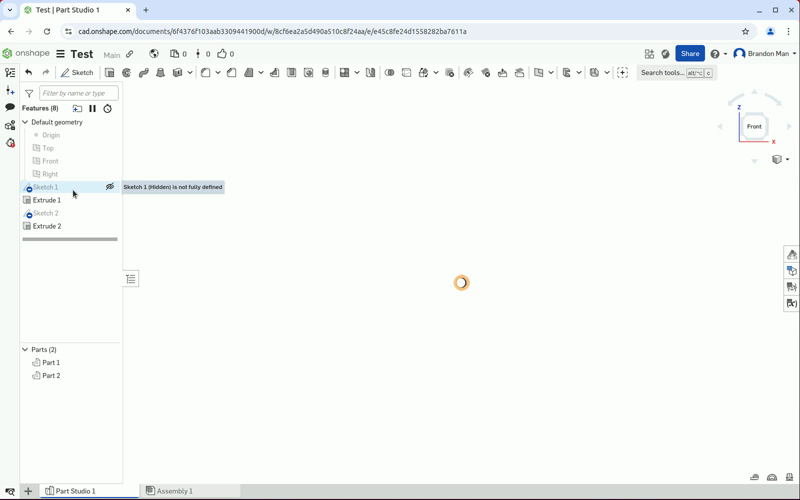
click(73, 189)
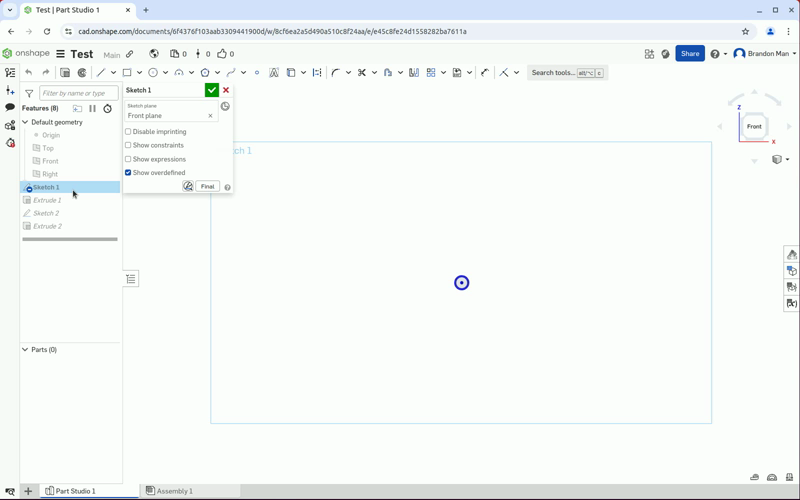
mouse_move(229, 92)
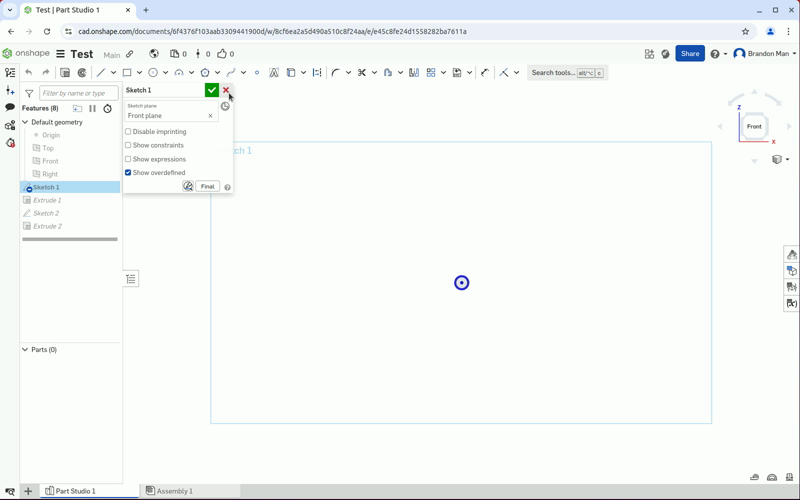
click(229, 92)
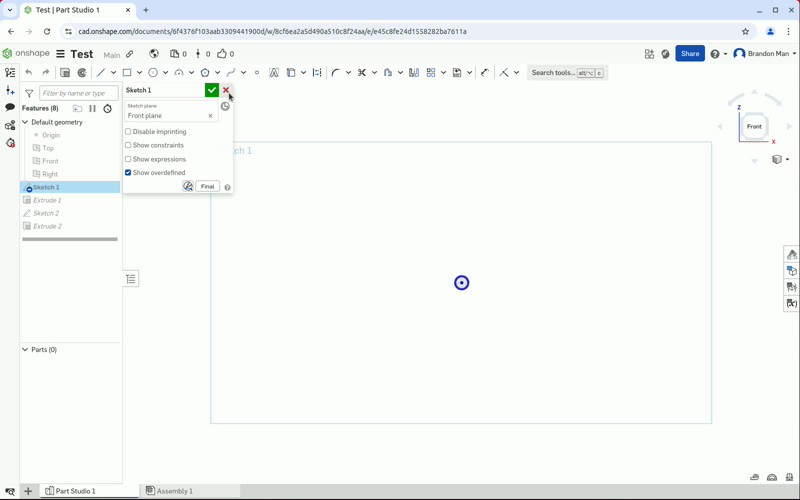
key(shift+s)
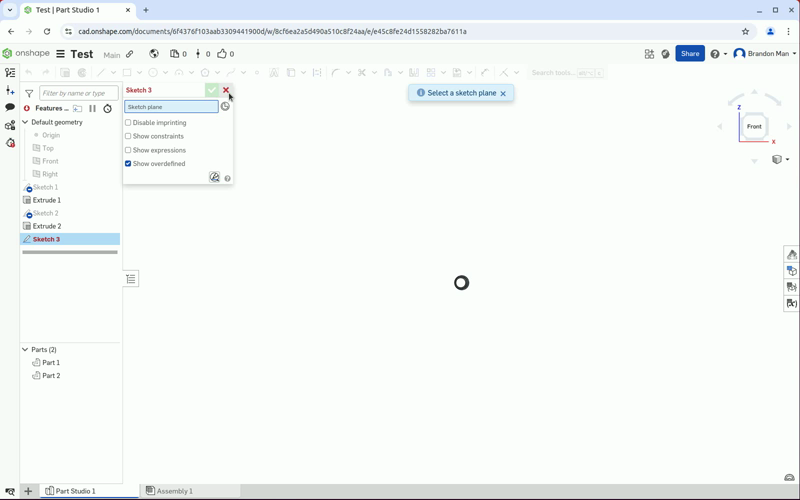
mouse_move(73, 163)
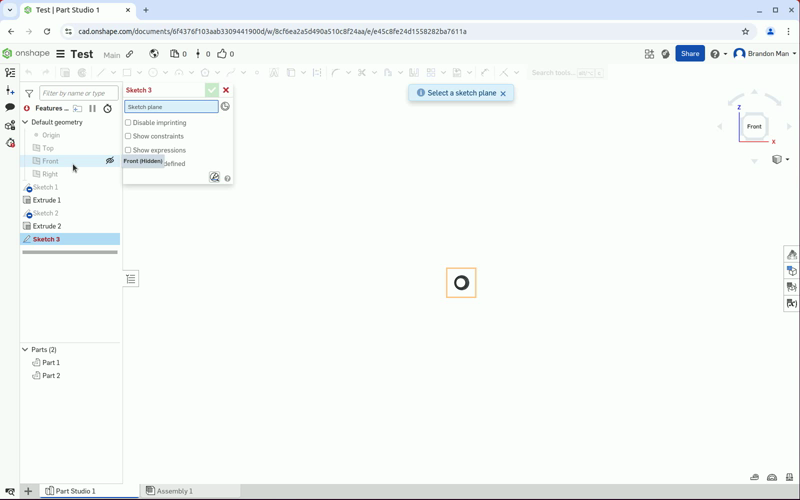
click(73, 163)
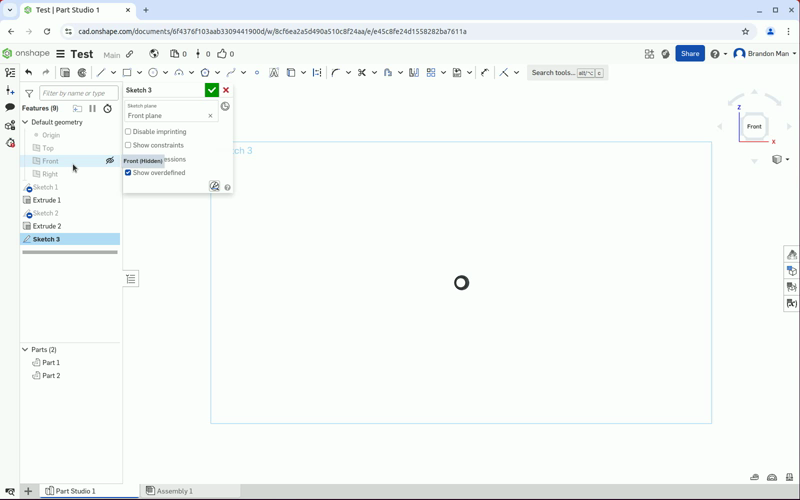
mouse_move(73, 352)
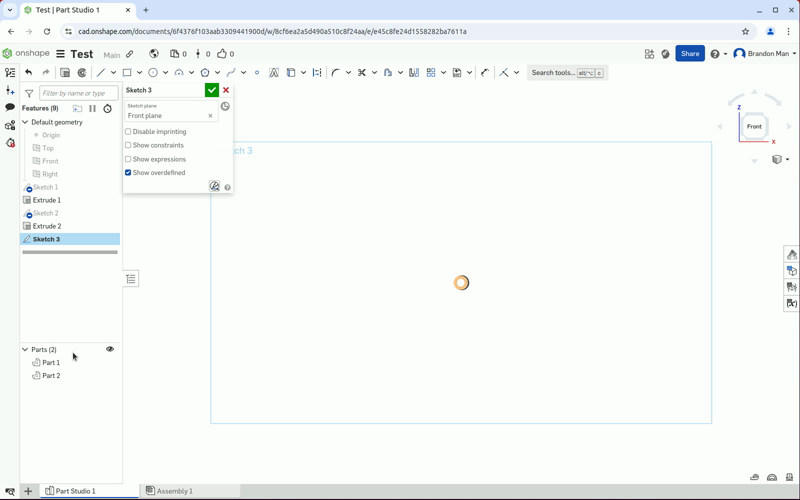
key(y)
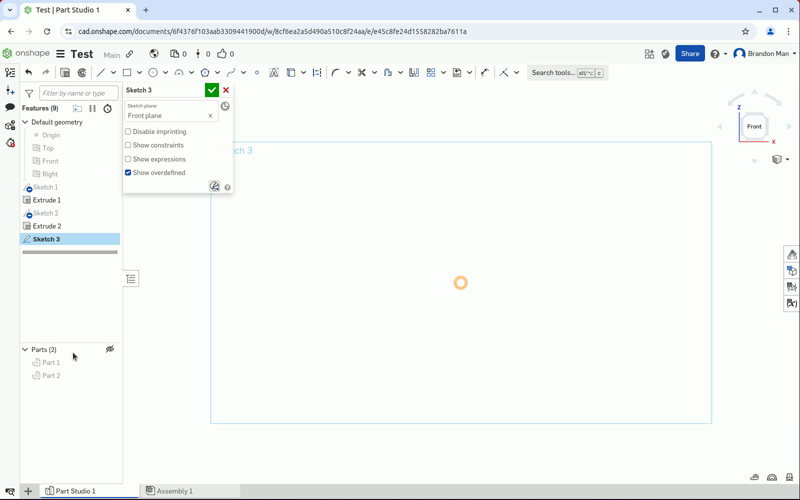
key(c)
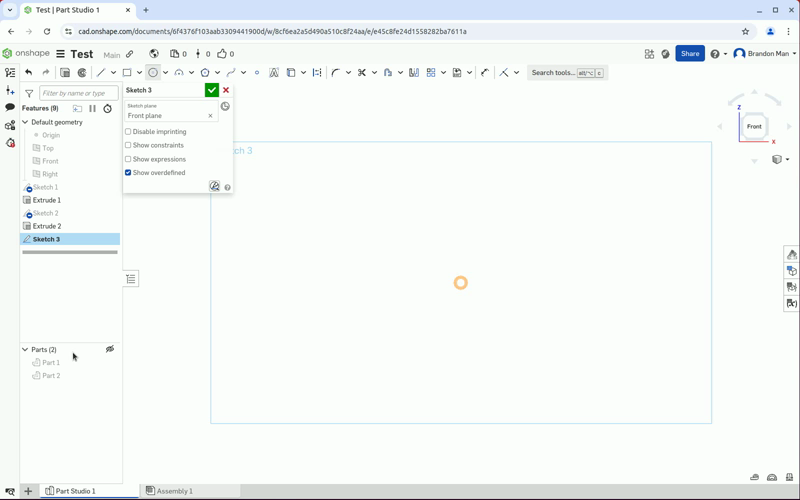
key_down(shift)
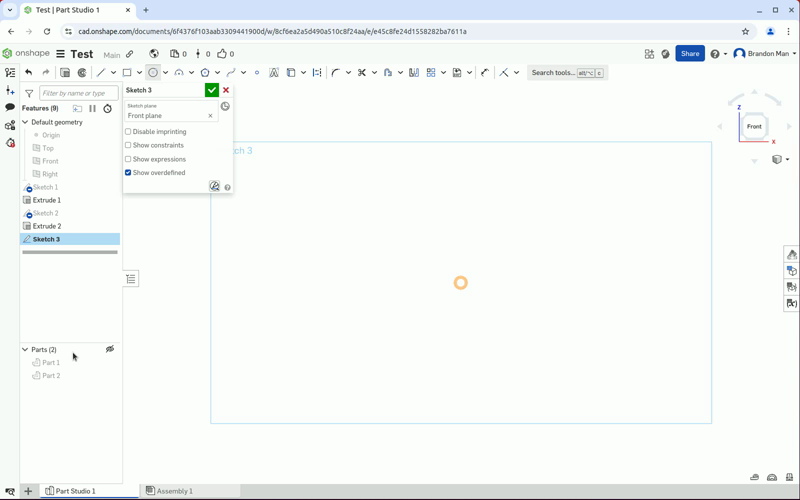
mouse_move(460, 282)
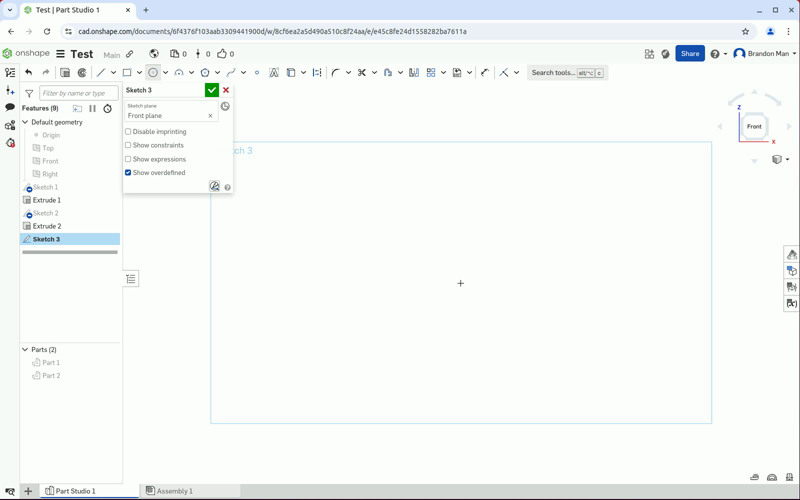
click(460, 282)
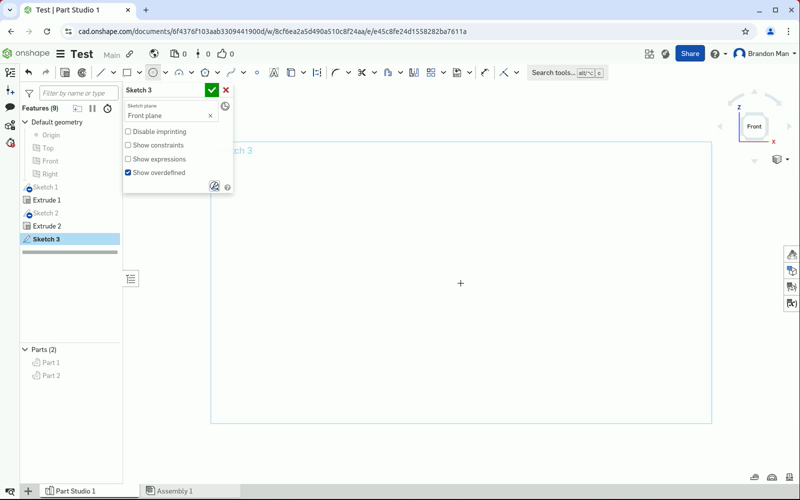
key_up(shift)
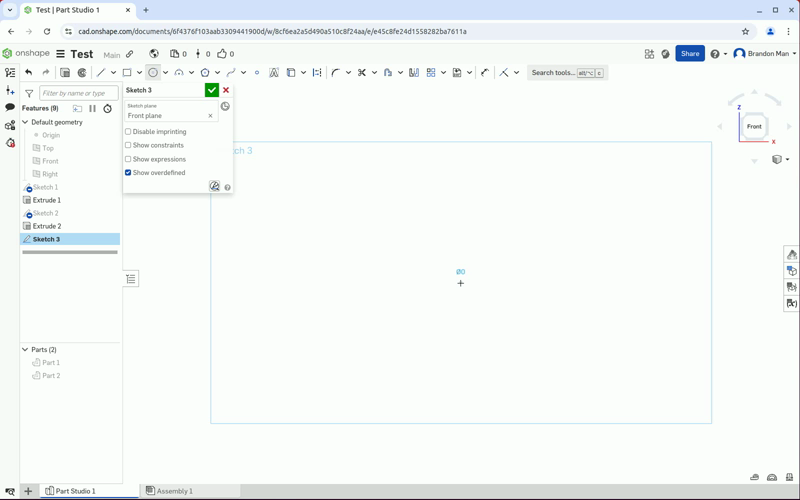
mouse_move(466, 282)
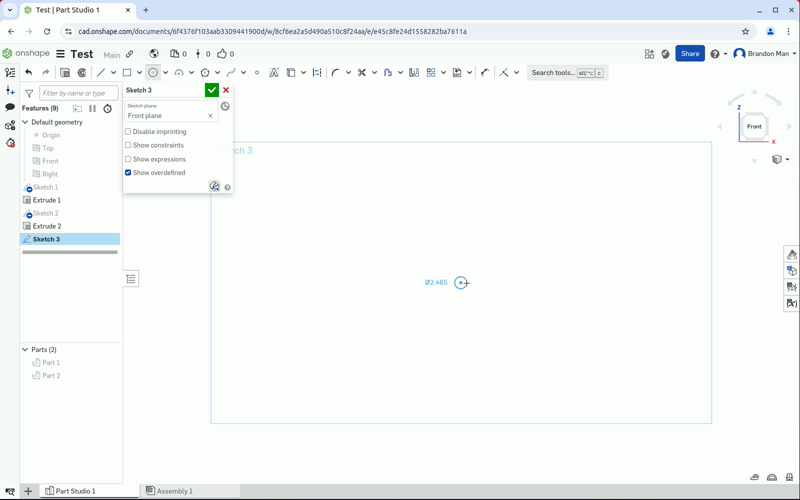
click(466, 282)
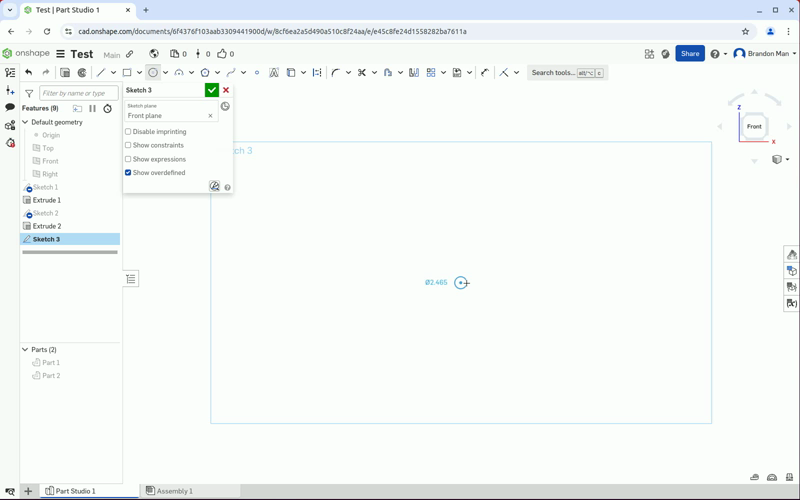
key(esc)
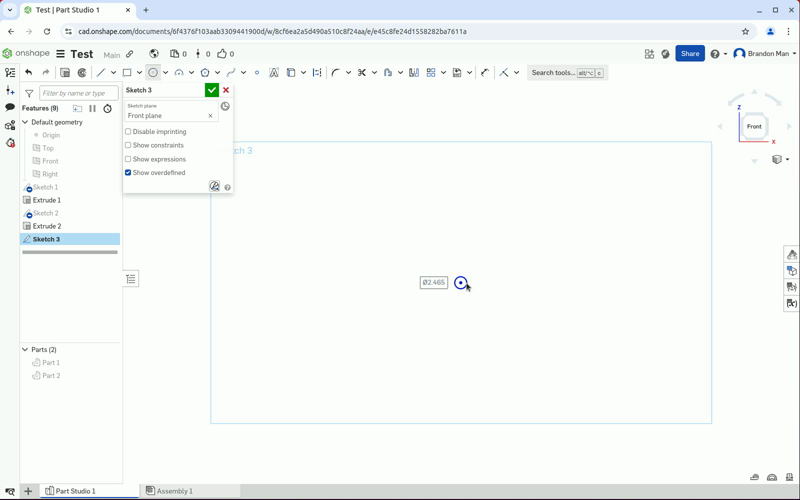
key(c)
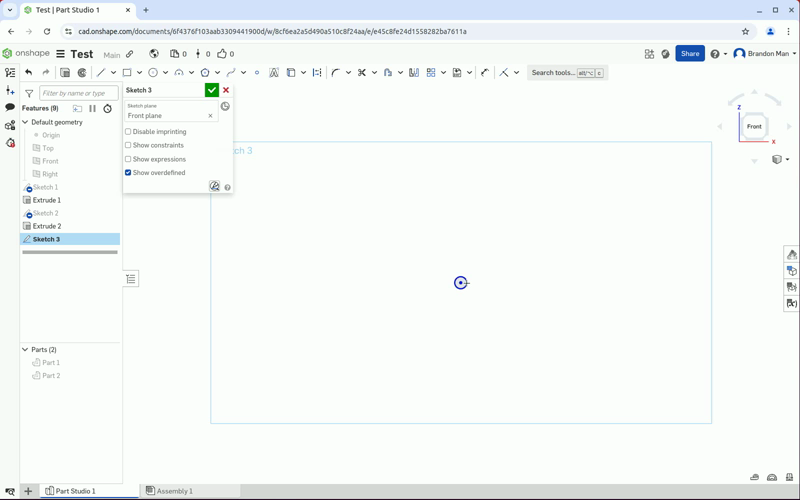
key_down(shift)
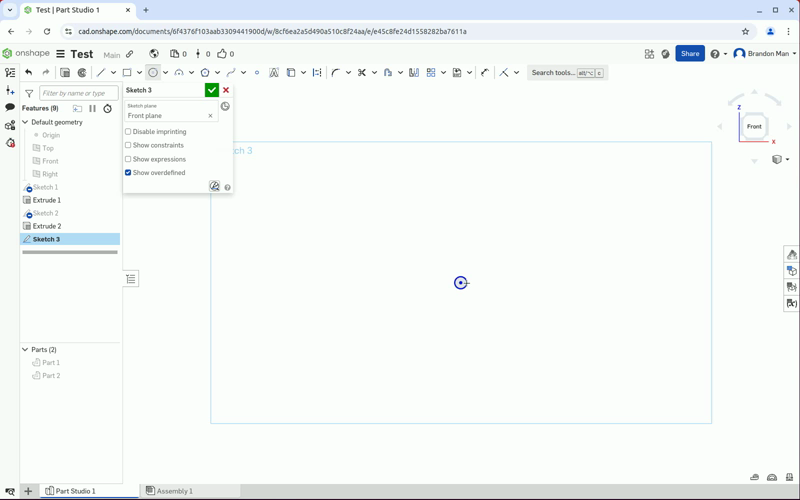
mouse_move(460, 282)
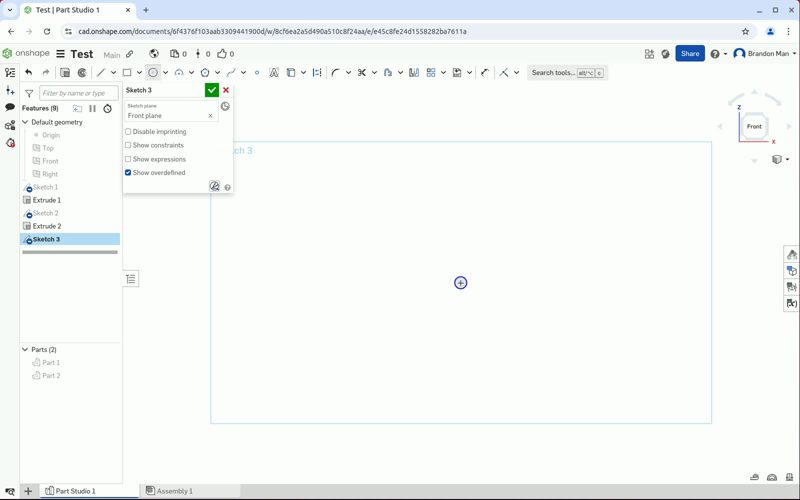
click(460, 282)
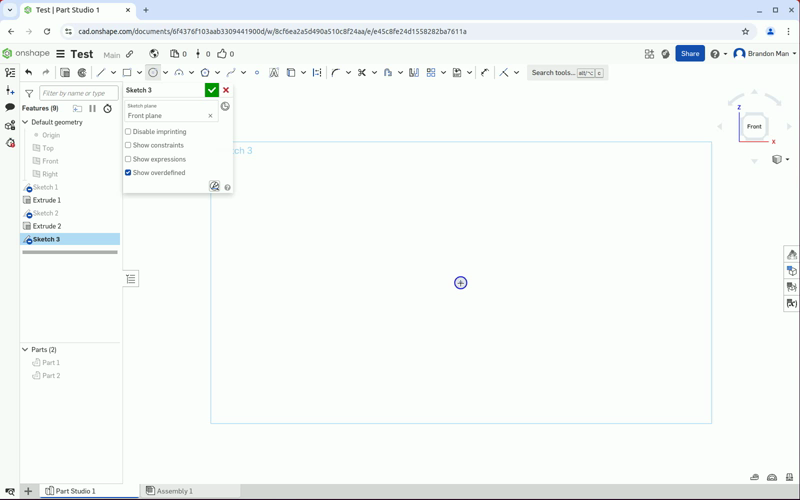
key_up(shift)
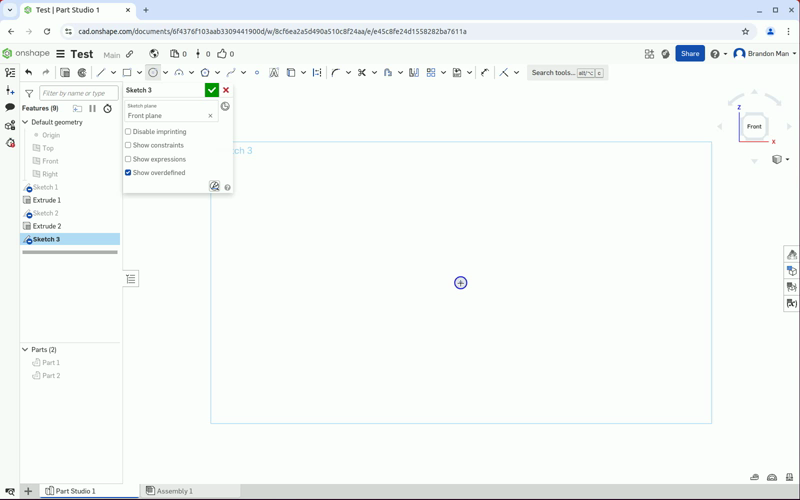
mouse_move(465, 282)
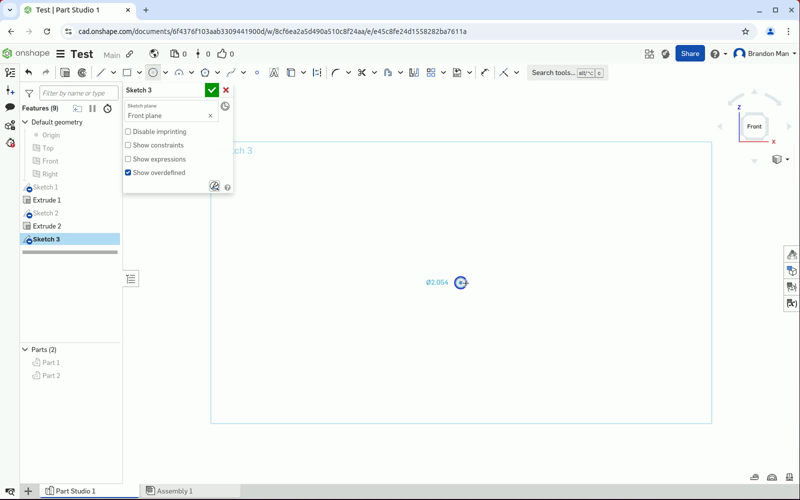
scroll(6)
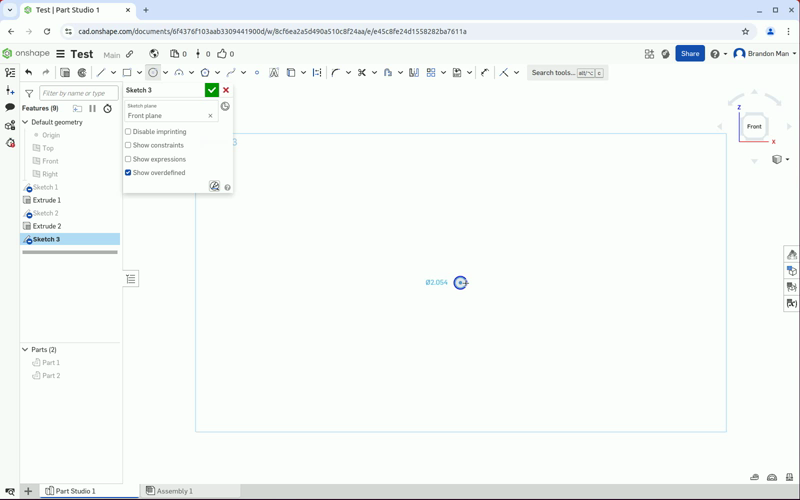
scroll(6)
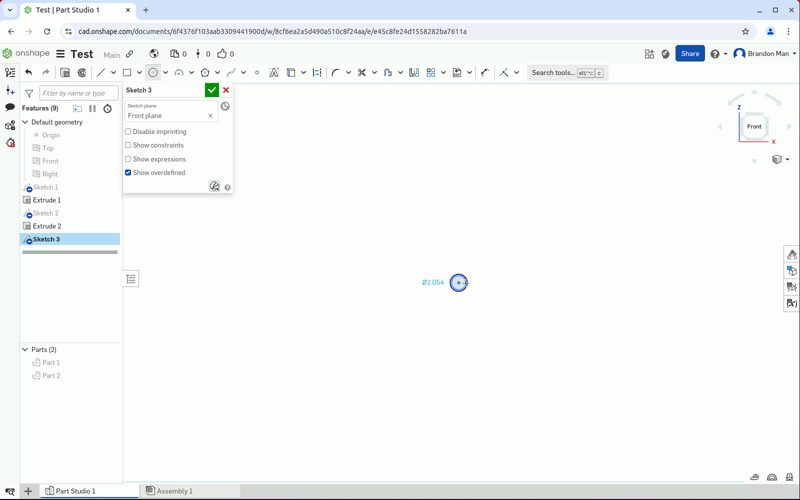
scroll(6)
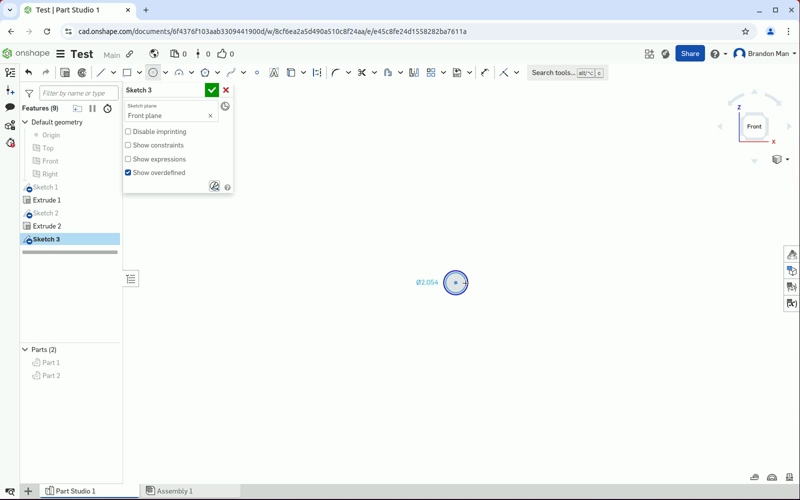
scroll(6)
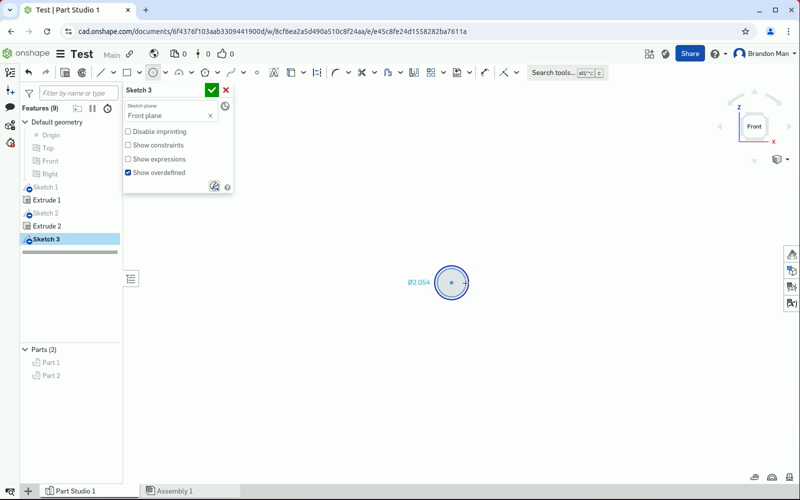
scroll(6)
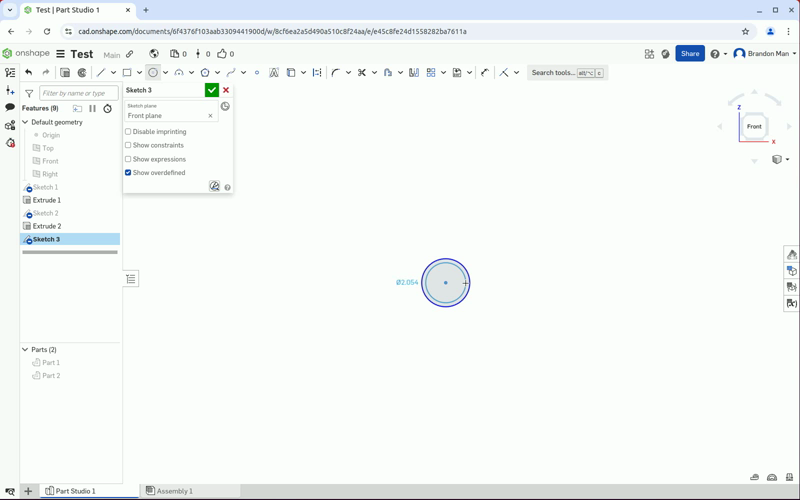
scroll(6)
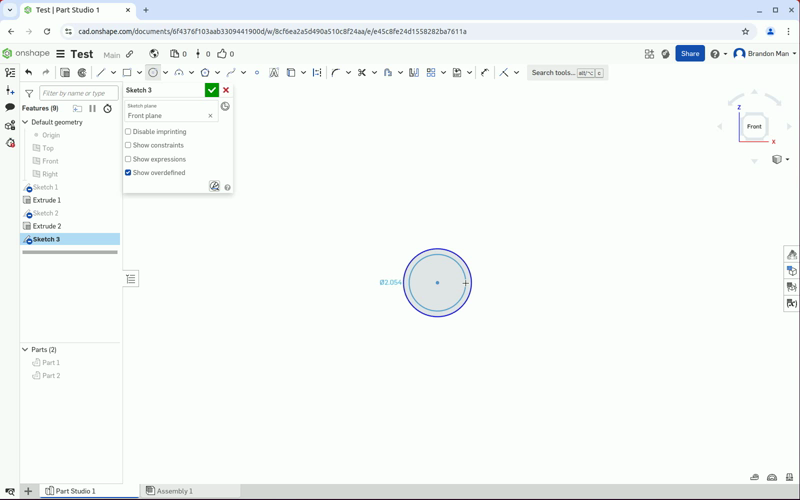
scroll(6)
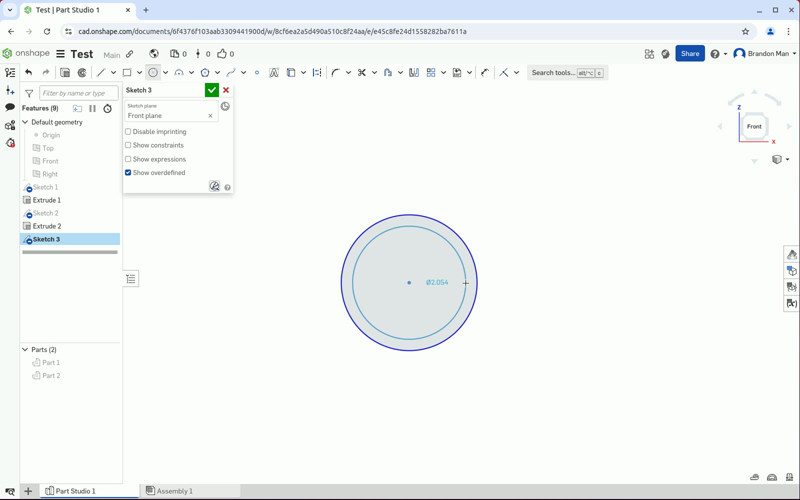
click(465, 282)
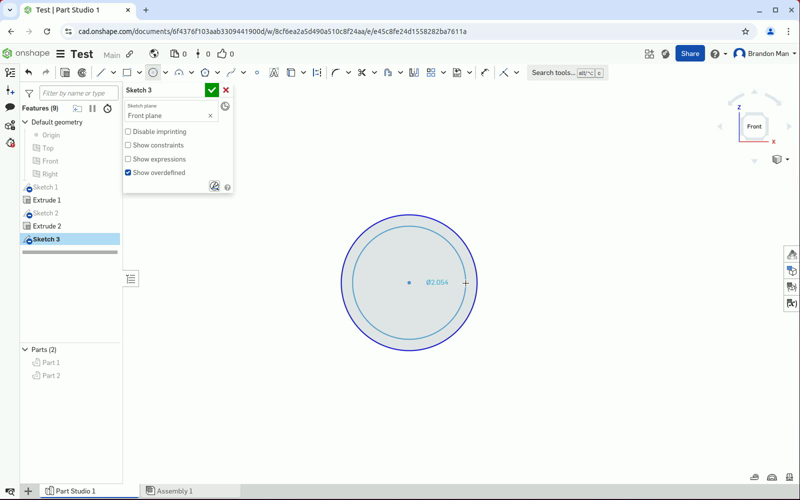
scroll(-6)
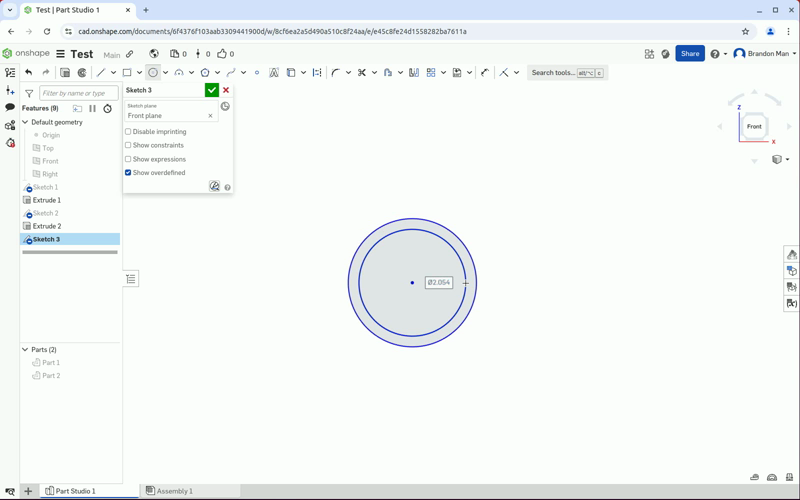
scroll(-6)
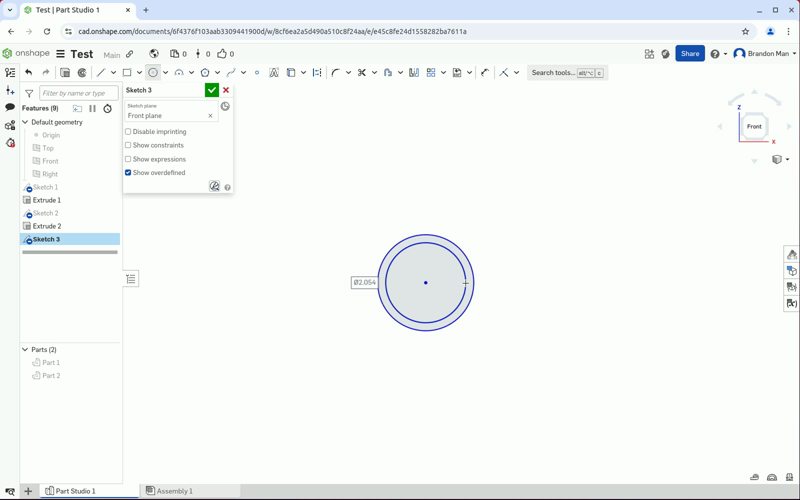
scroll(-6)
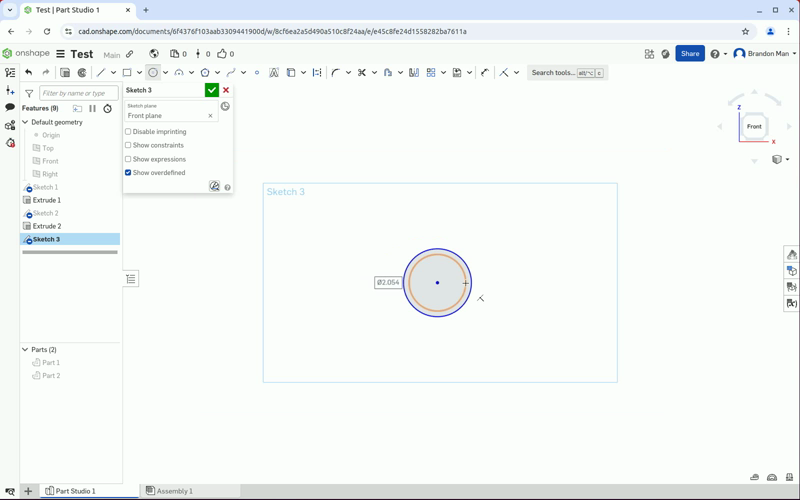
scroll(-6)
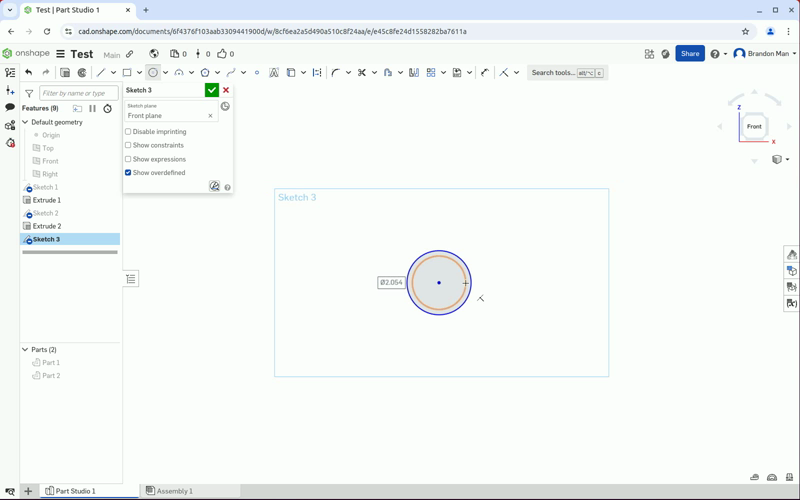
scroll(-6)
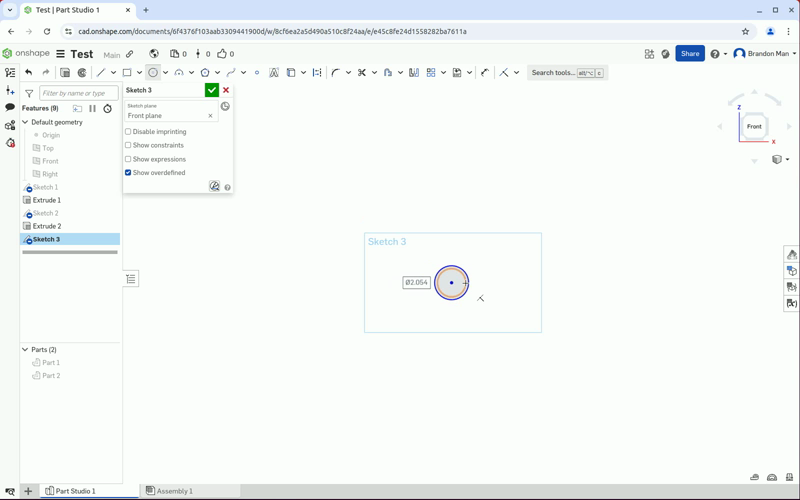
scroll(-6)
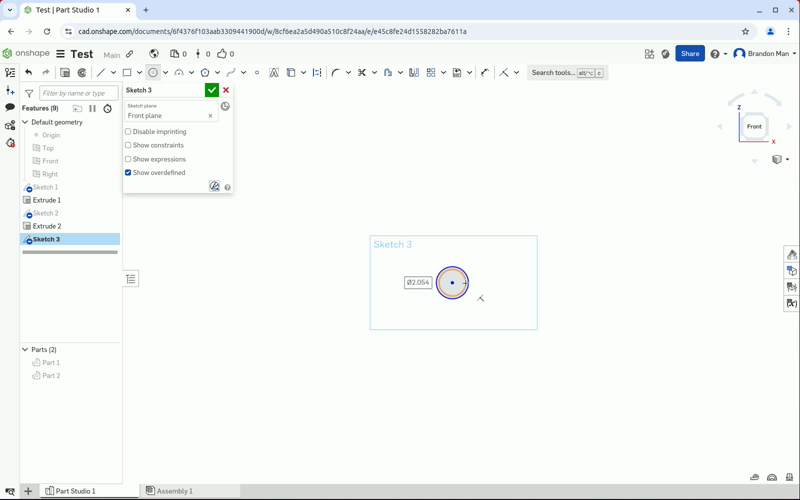
scroll(-6)
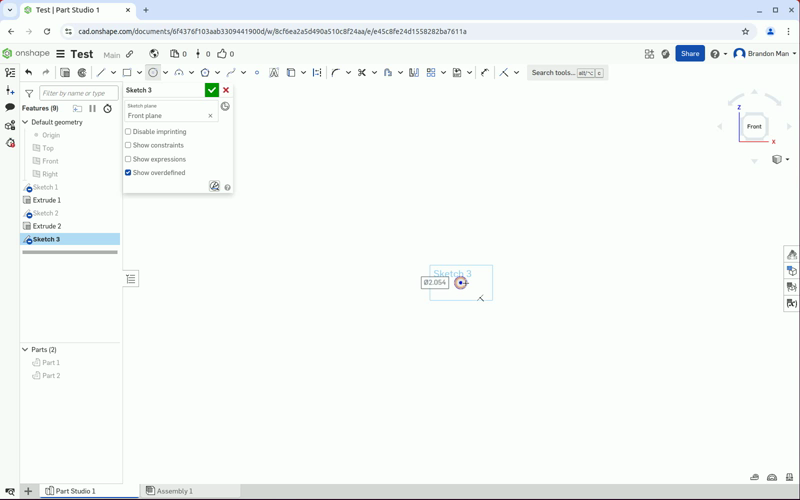
key(esc)
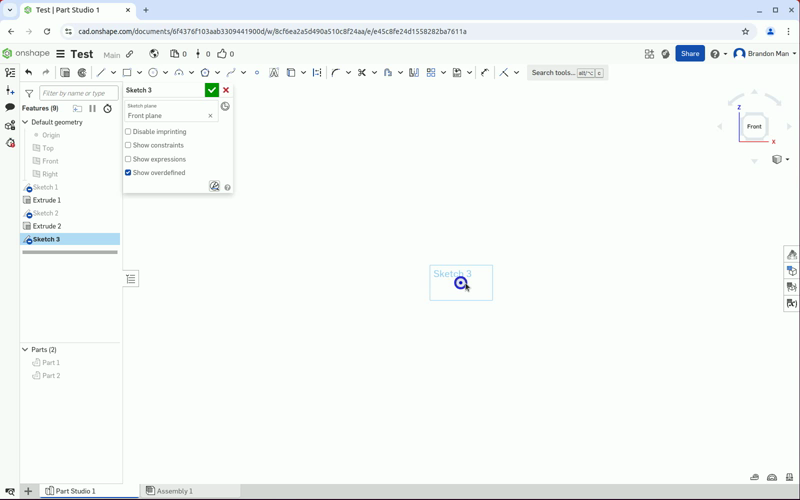
mouse_move(456, 280)
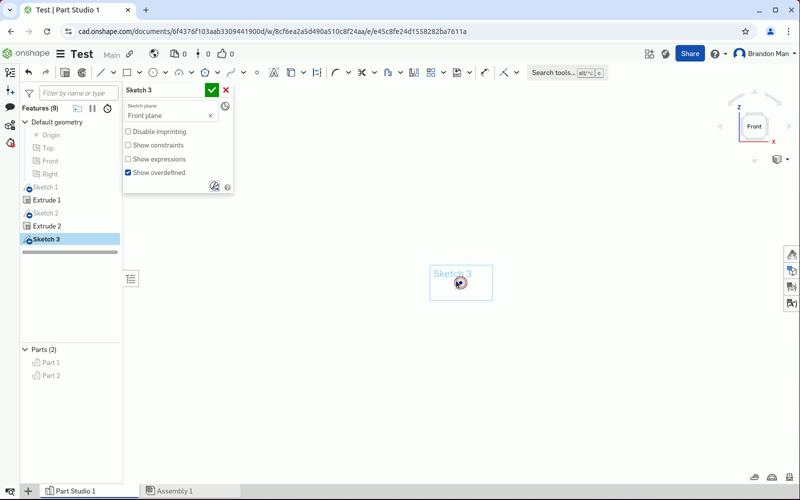
scroll(6)
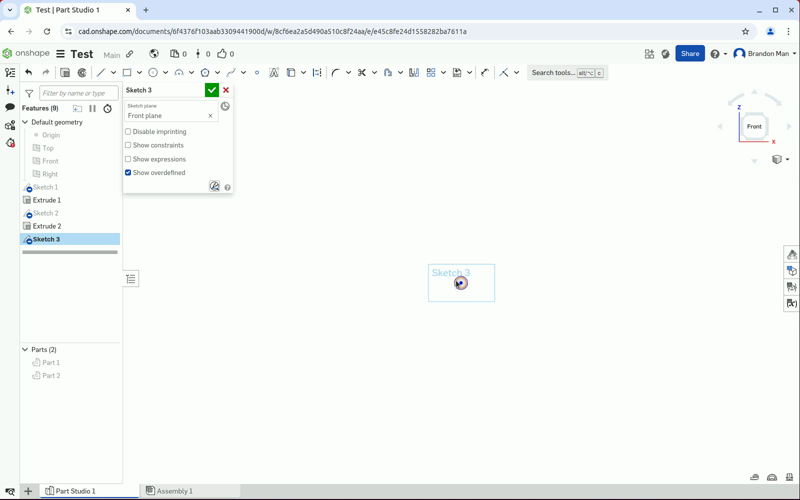
scroll(6)
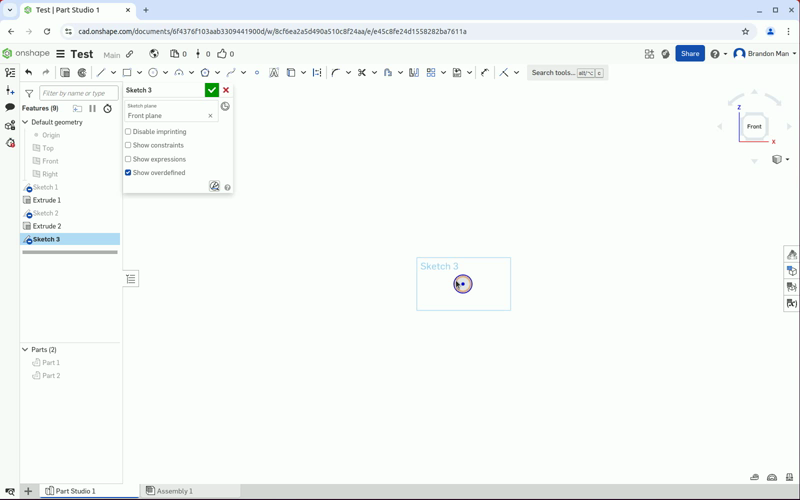
scroll(6)
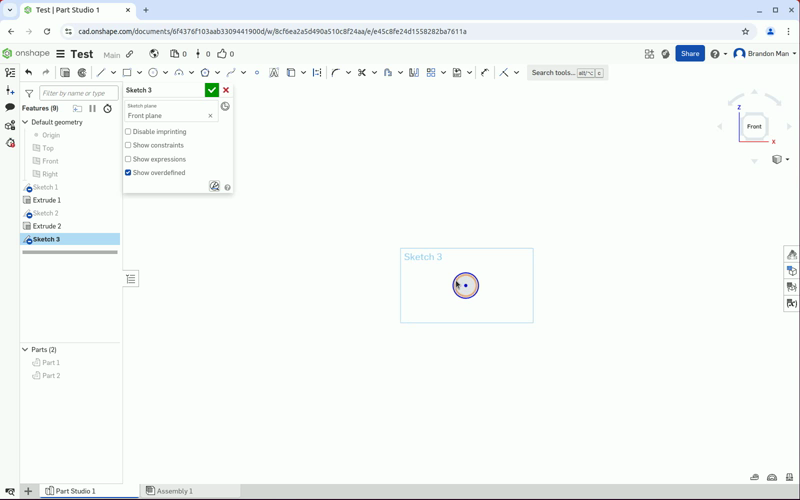
scroll(6)
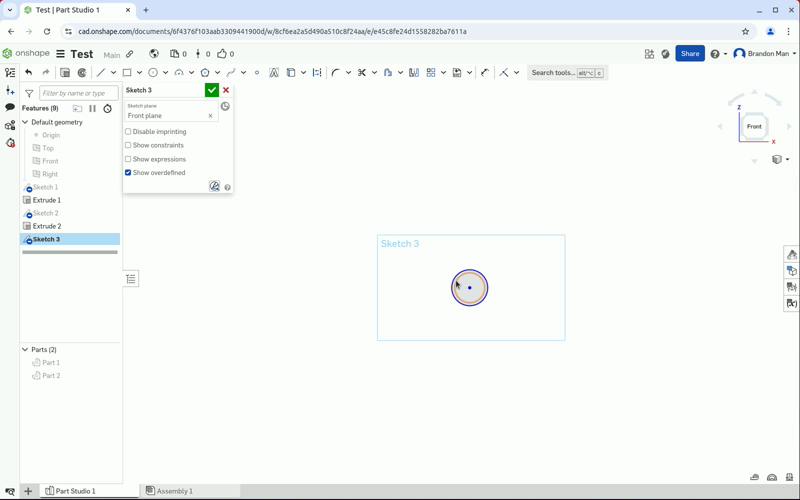
scroll(6)
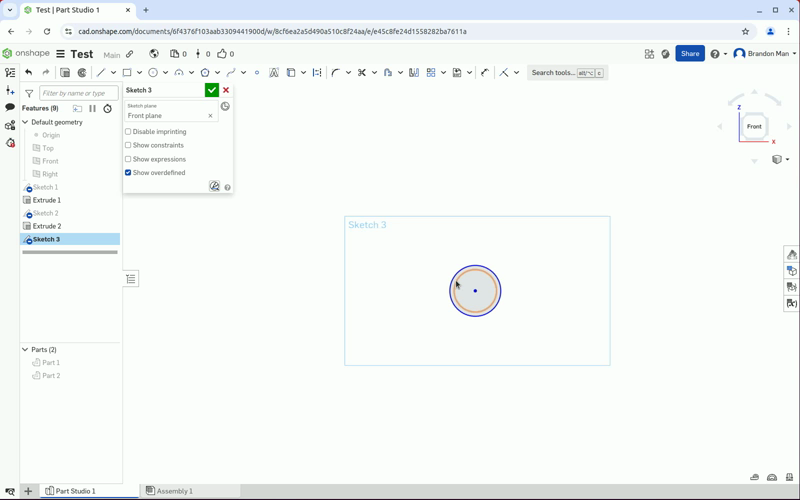
scroll(6)
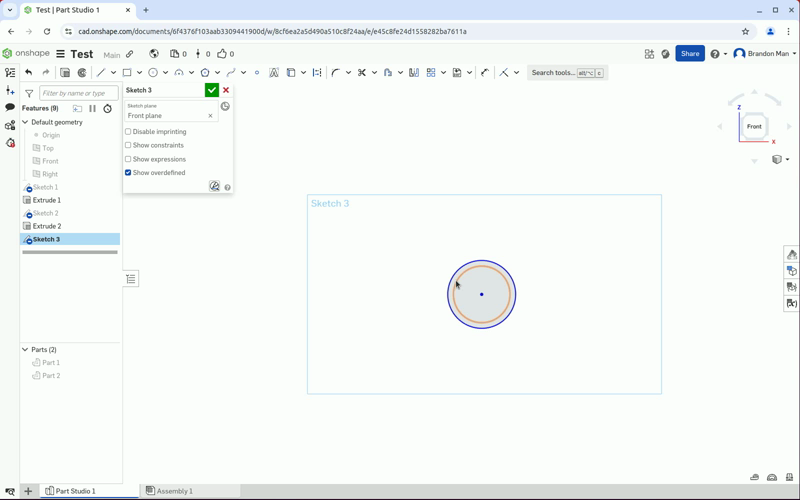
scroll(6)
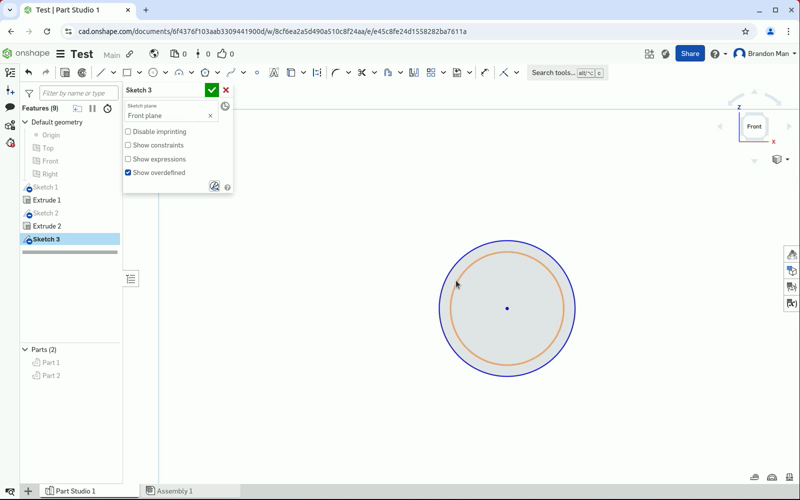
click(456, 280)
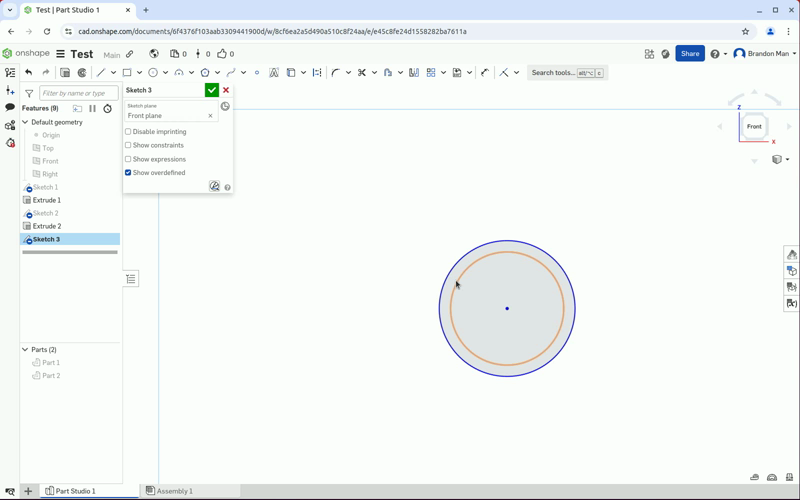
scroll(-6)
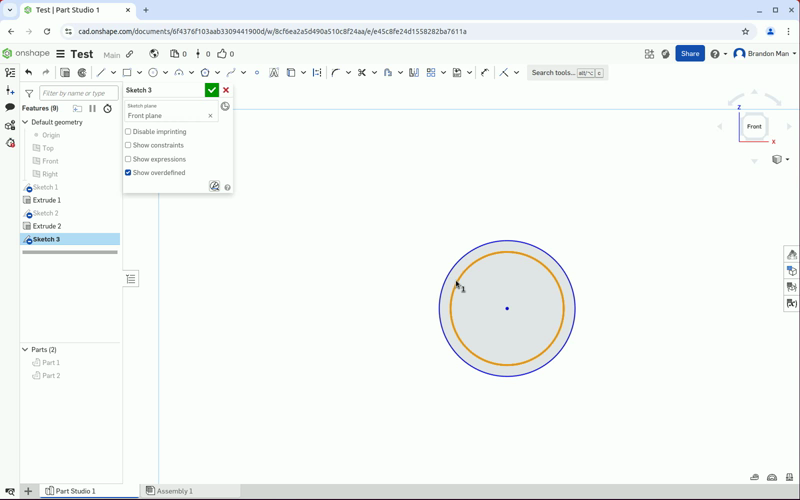
scroll(-6)
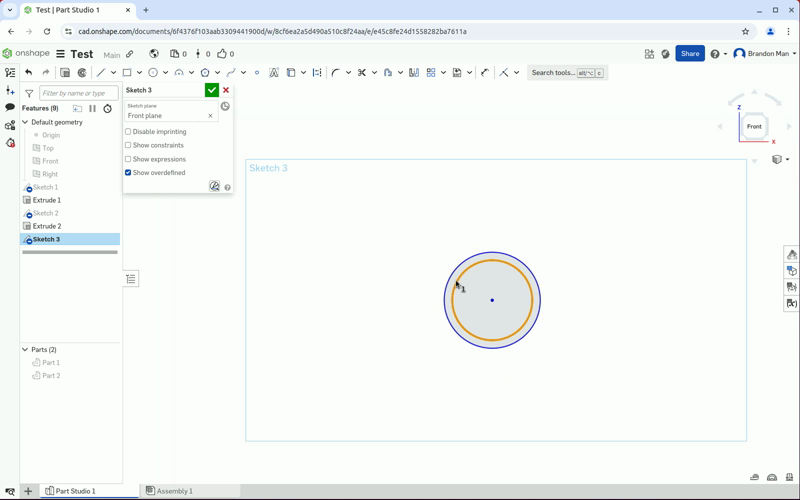
scroll(-6)
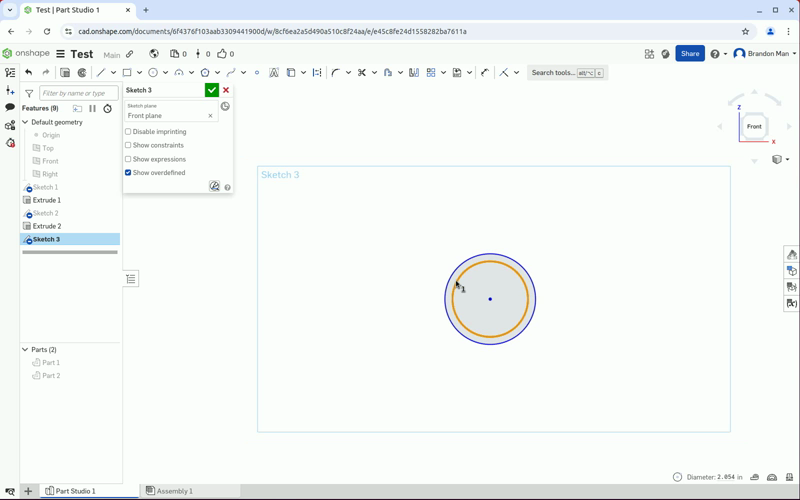
scroll(-6)
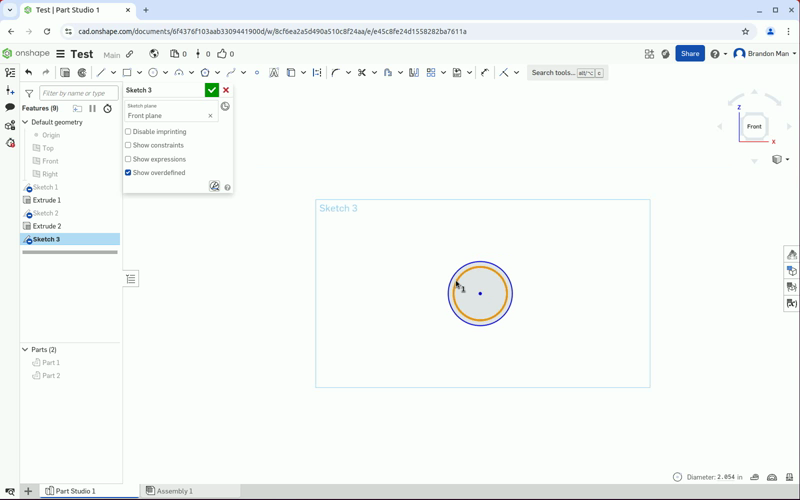
scroll(-6)
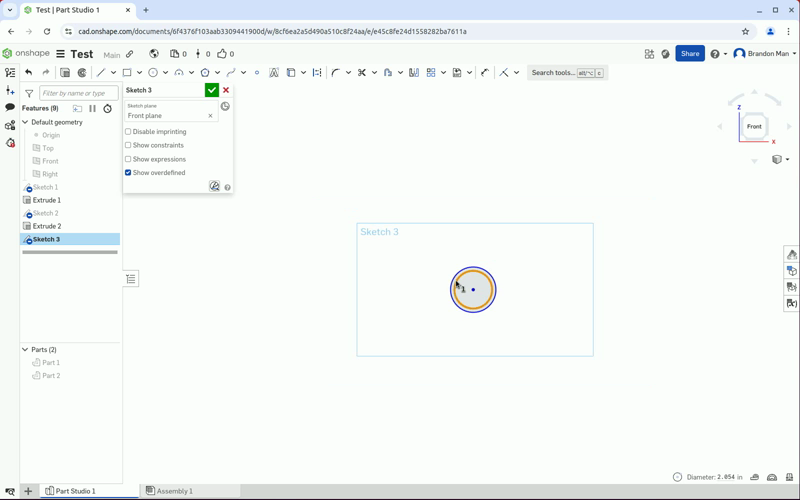
scroll(-6)
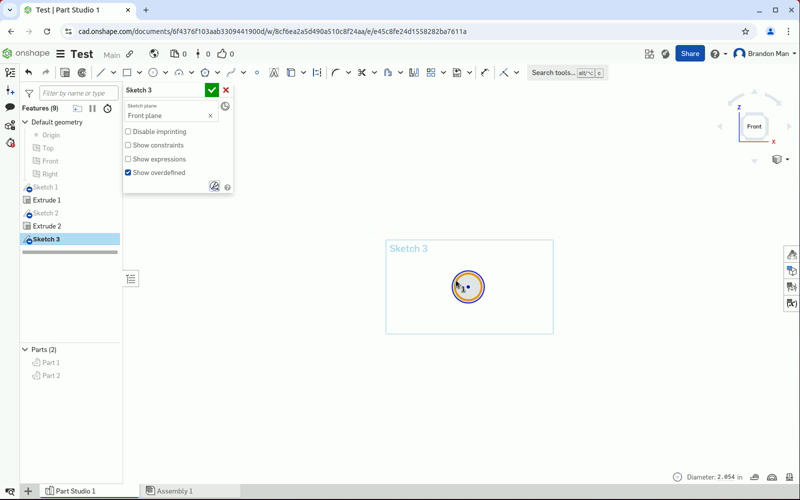
scroll(-6)
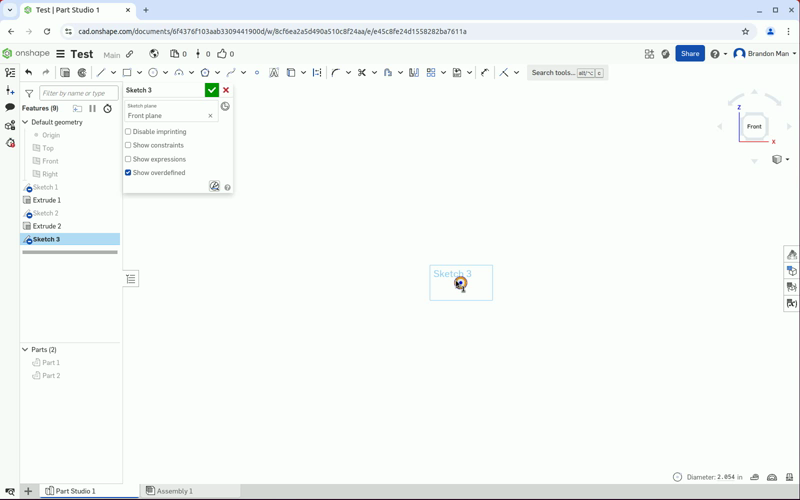
mouse_move(73, 352)
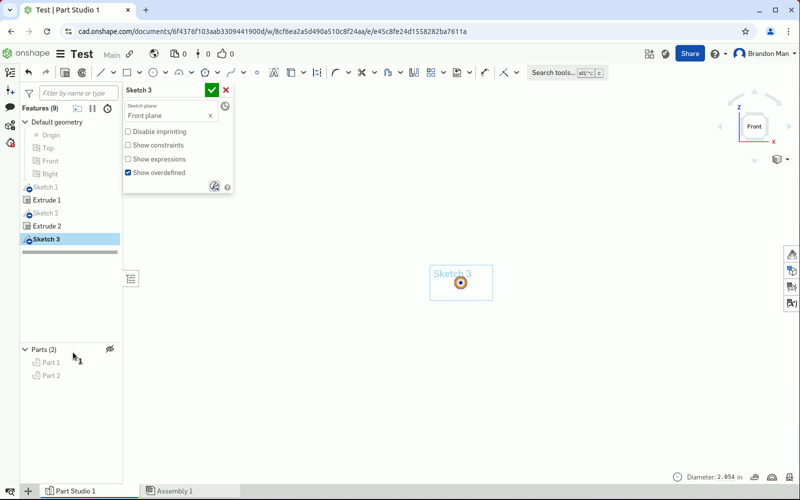
key(shift+y)
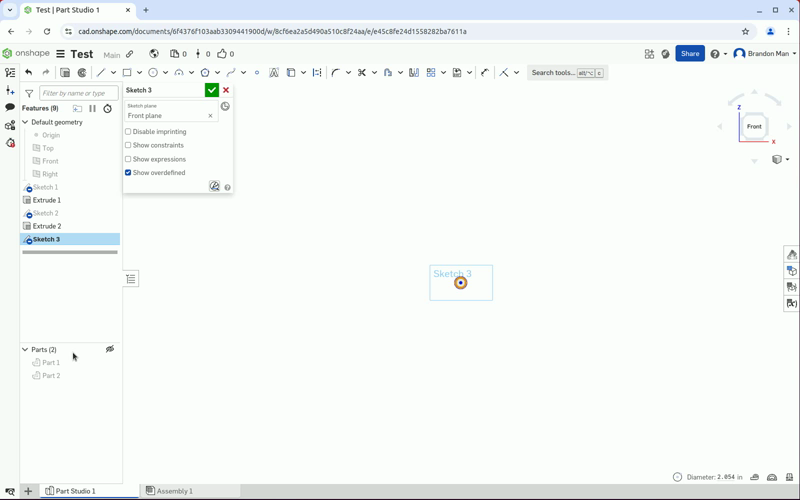
key(shift+e)
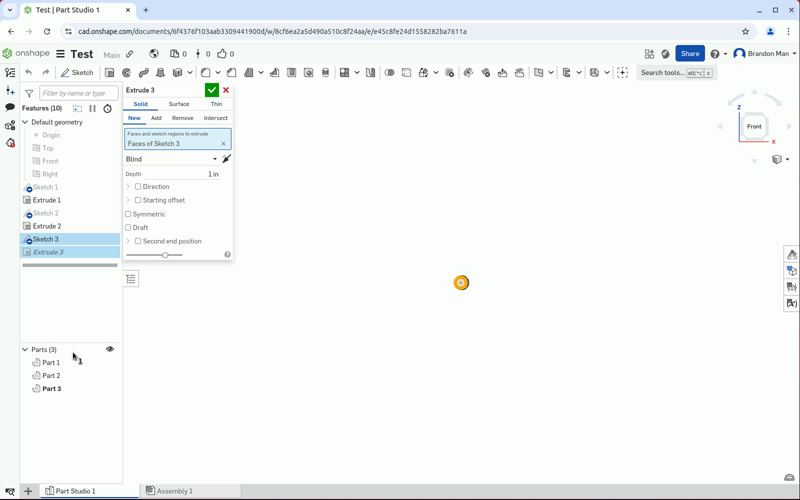
mouse_move(143, 106)
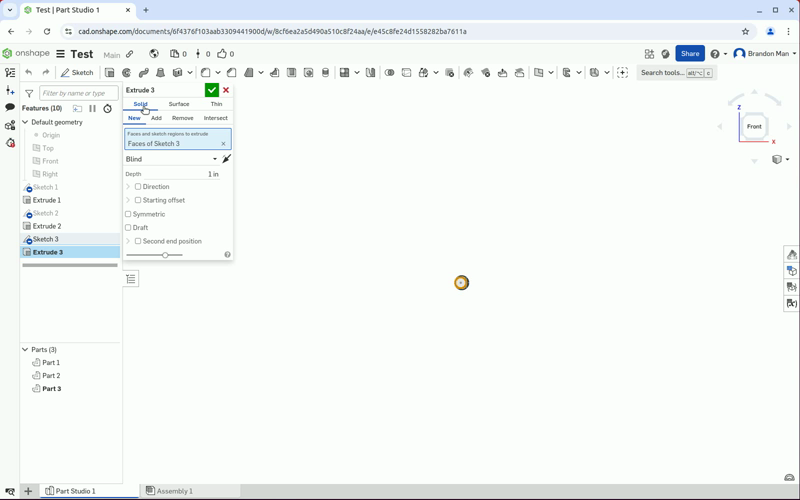
click(143, 106)
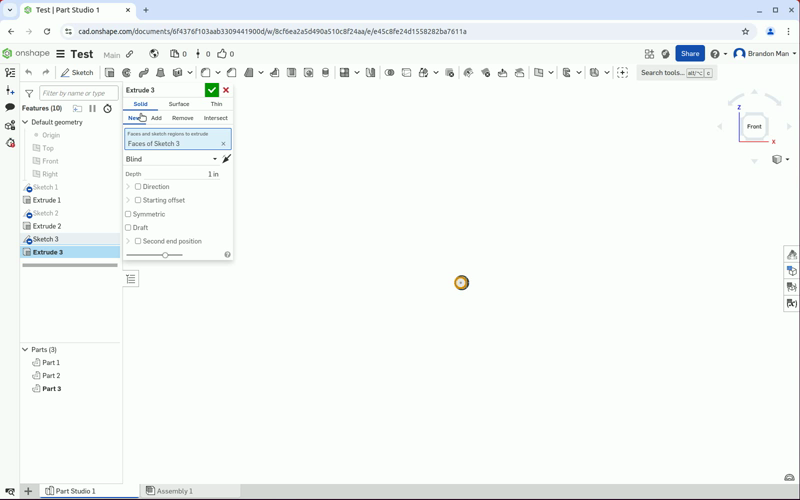
mouse_move(137, 120)
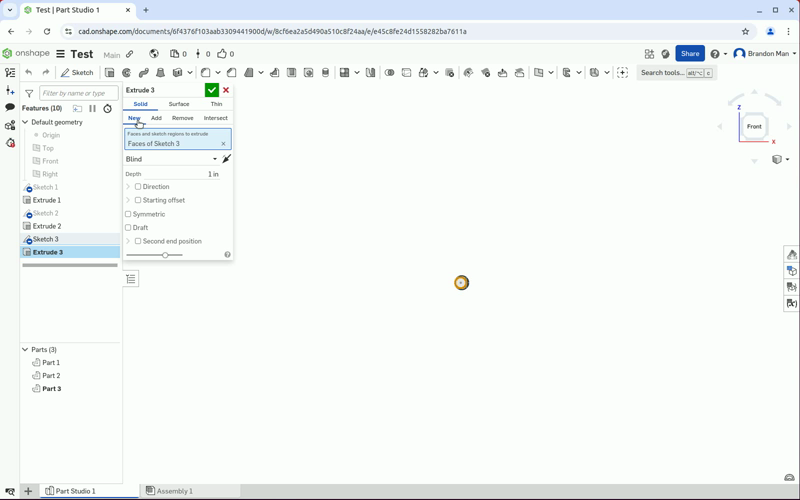
click(137, 120)
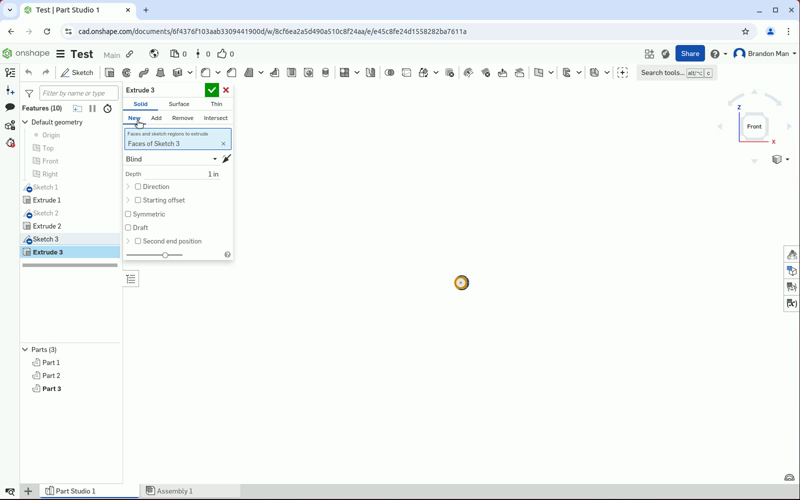
key(tab, 4)
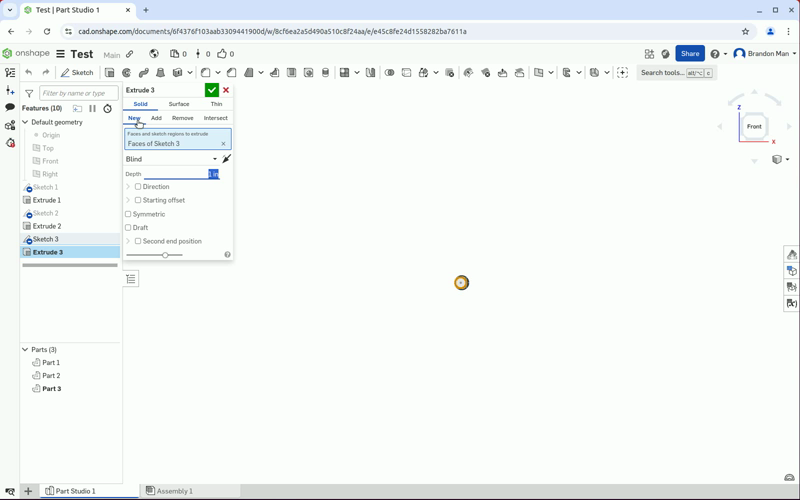
text(18.775)
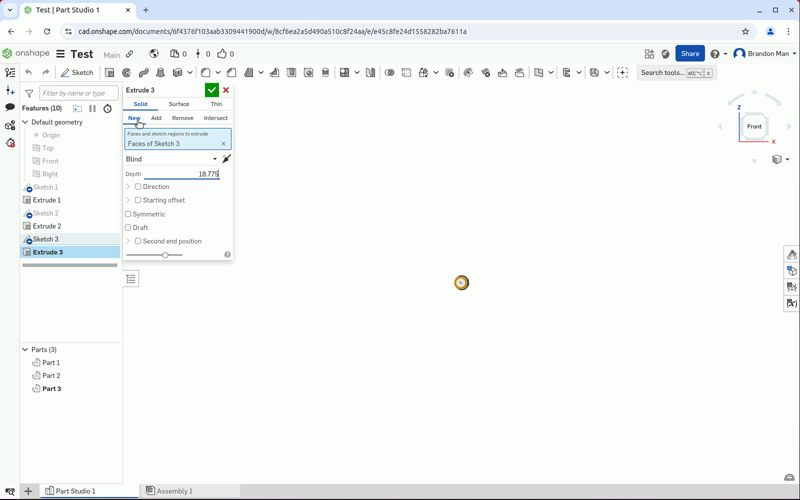
key(enter)
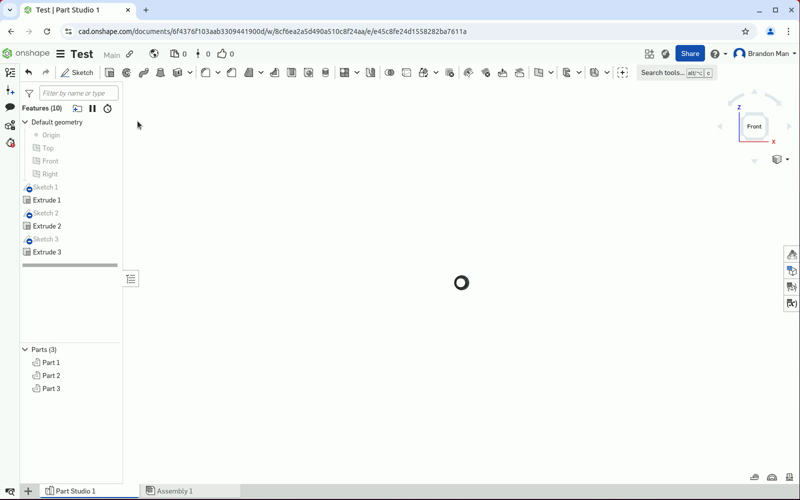
key(shift+h)
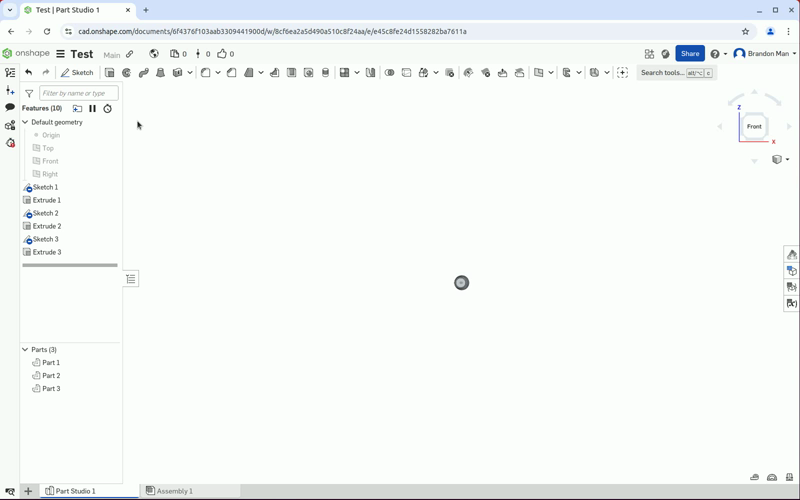
key(shift+h)
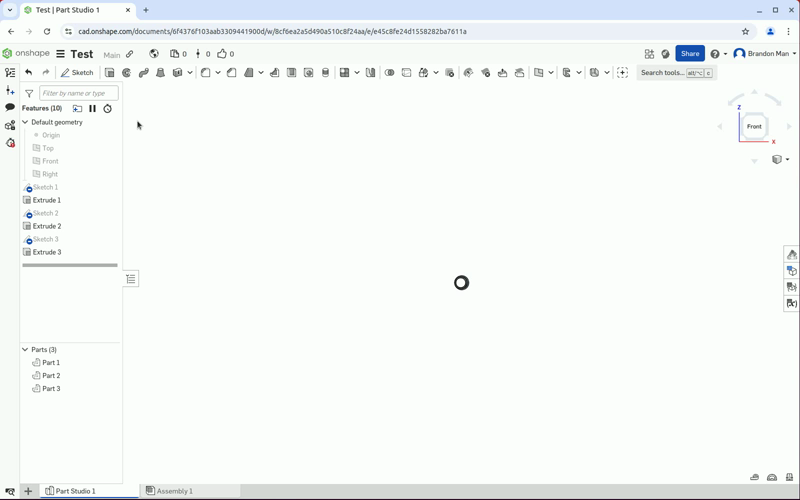
mouse_move(73, 189)
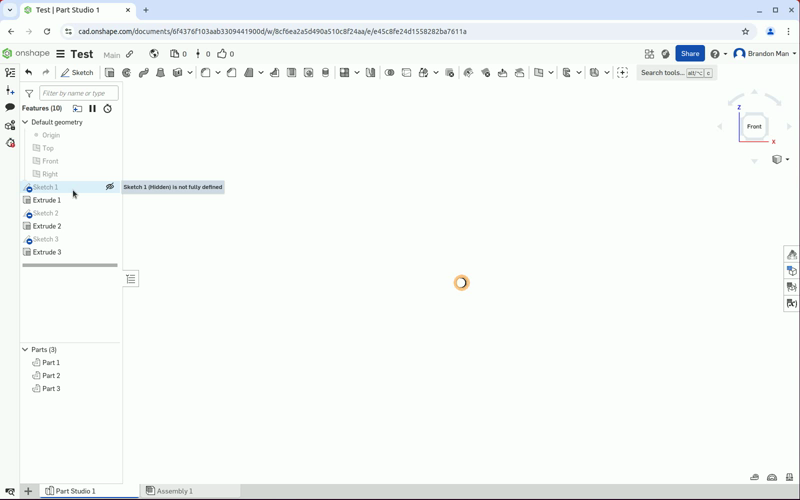
click(73, 189)
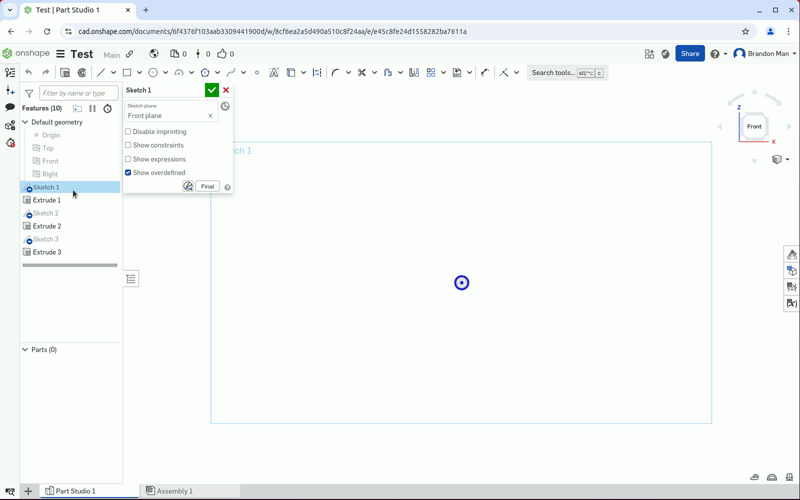
mouse_move(229, 92)
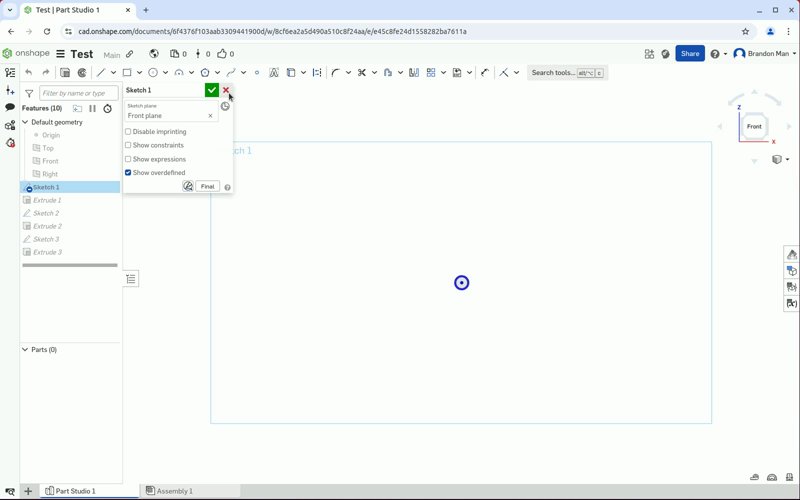
click(229, 92)
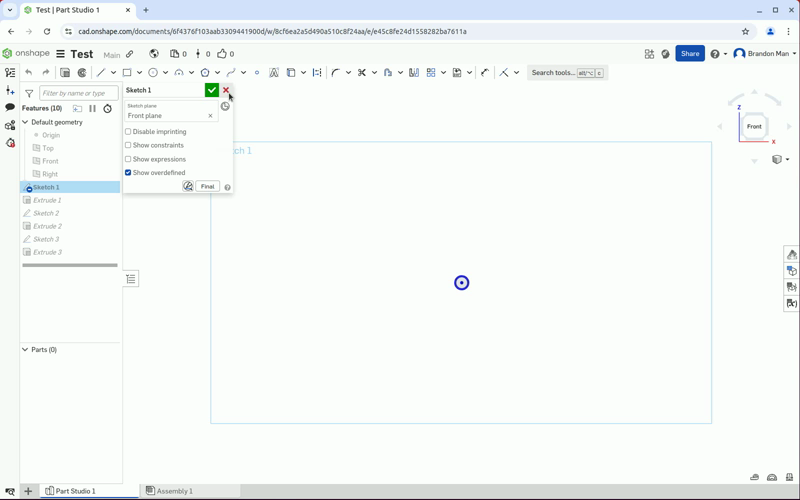
key(shift+s)
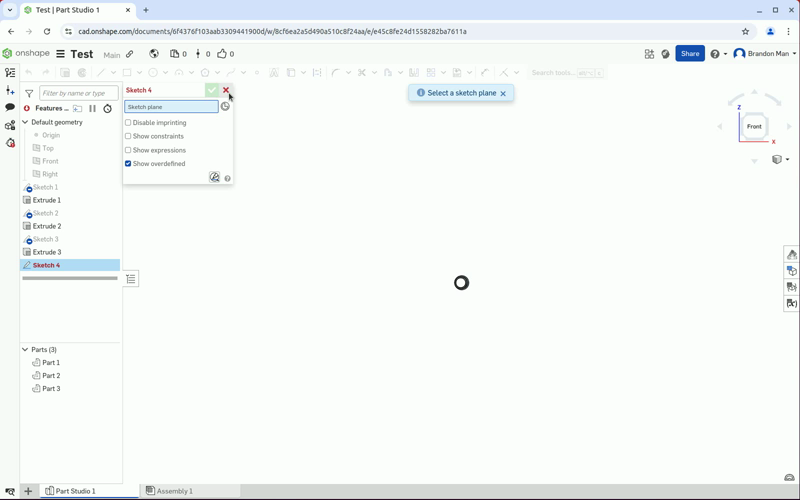
mouse_move(73, 163)
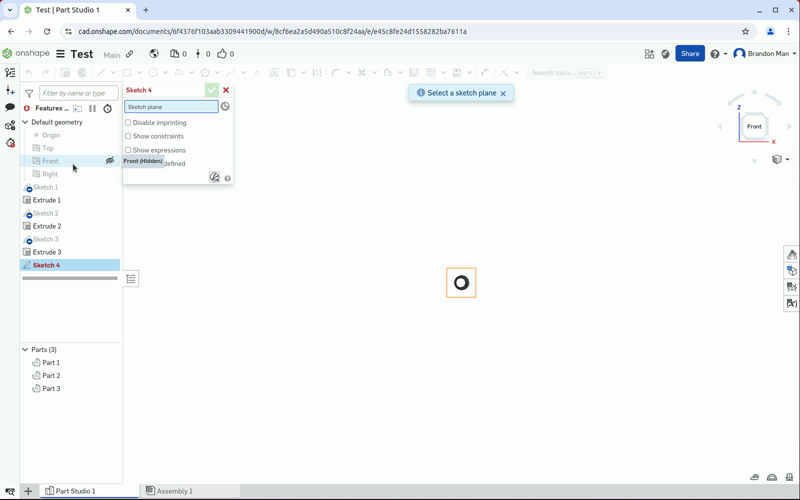
click(73, 163)
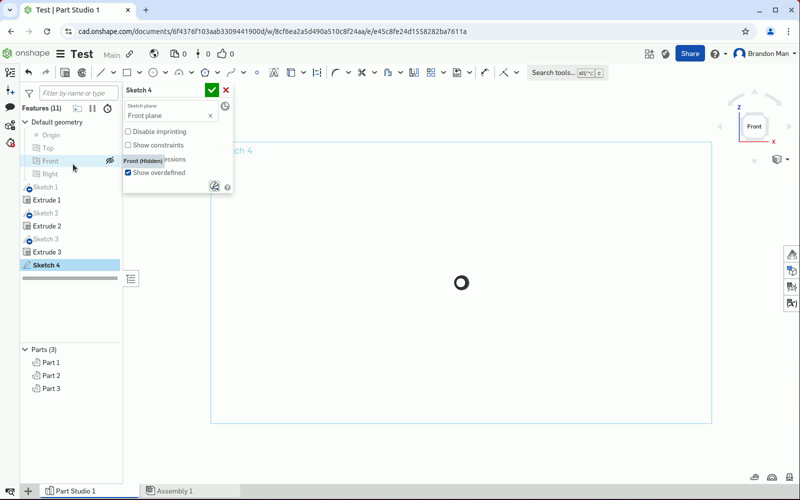
mouse_move(73, 352)
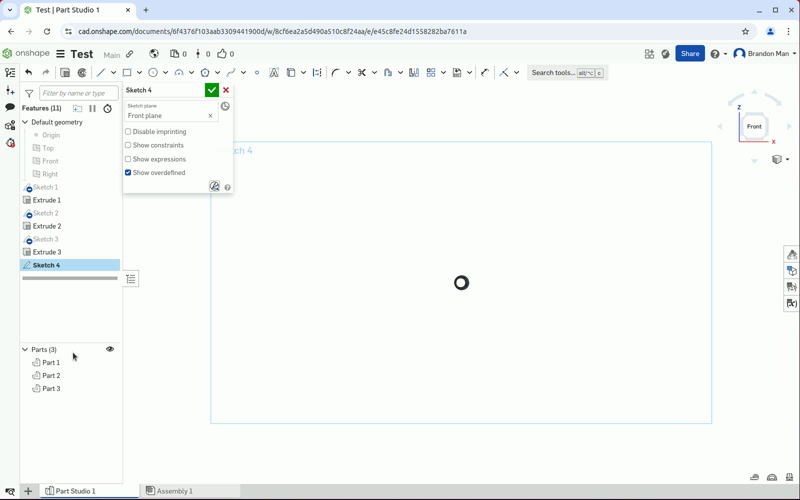
key(y)
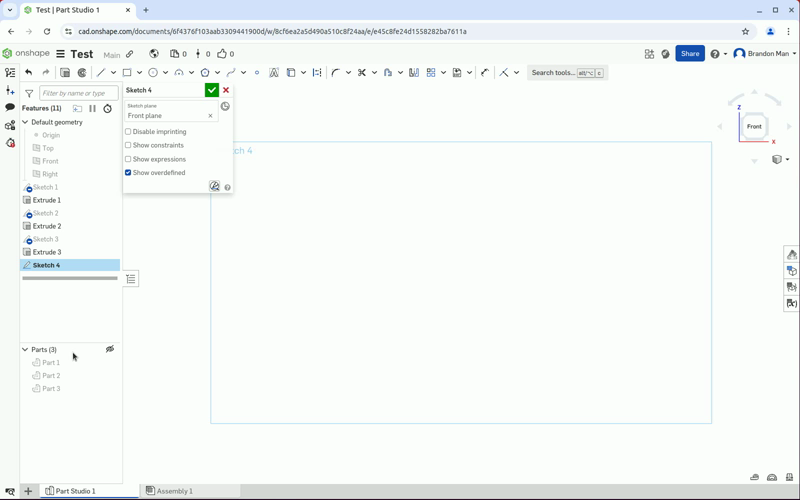
key(a)
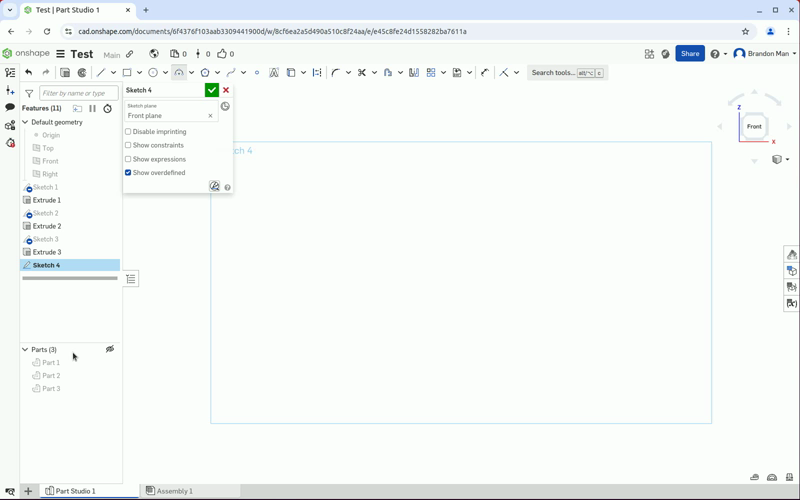
key_down(shift)
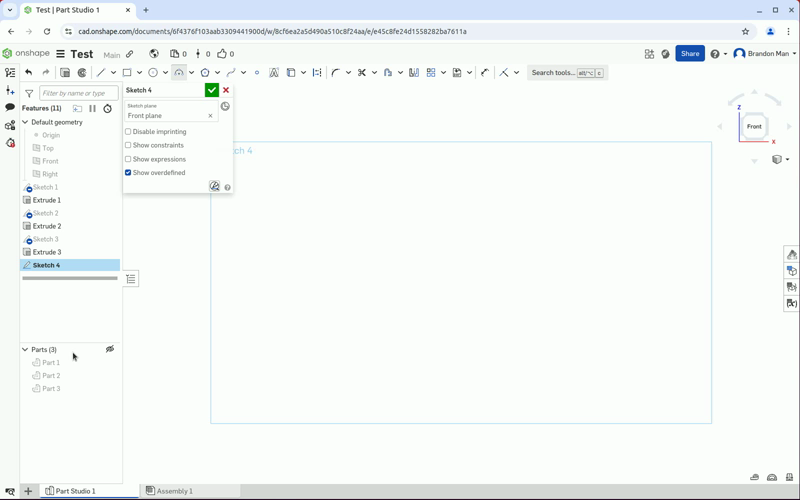
mouse_move(460, 288)
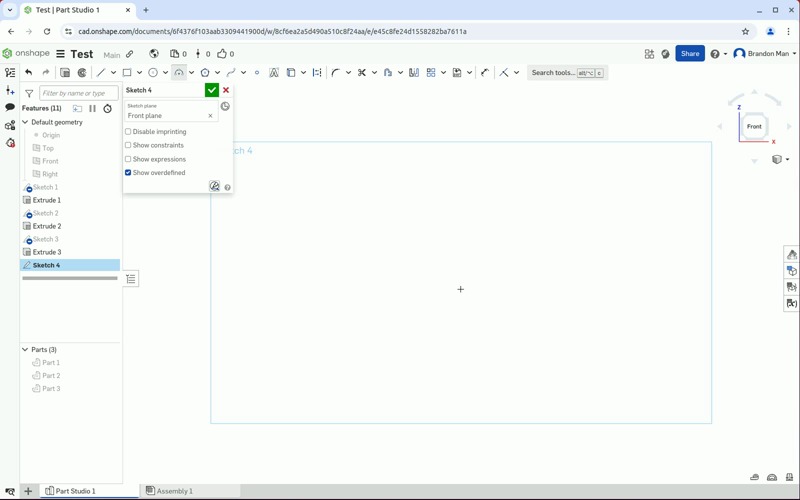
click(460, 288)
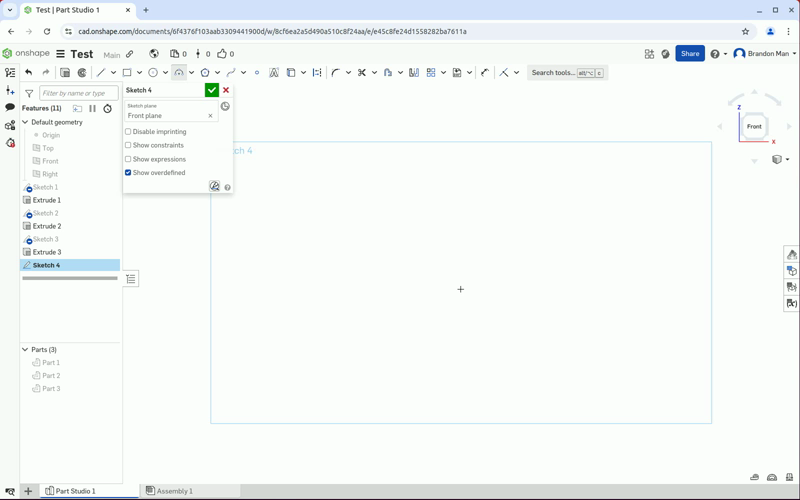
key_up(shift)
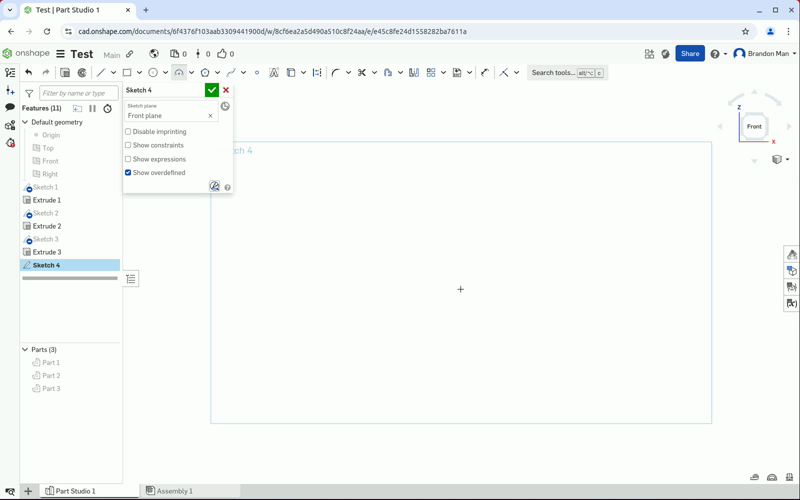
key_down(shift)
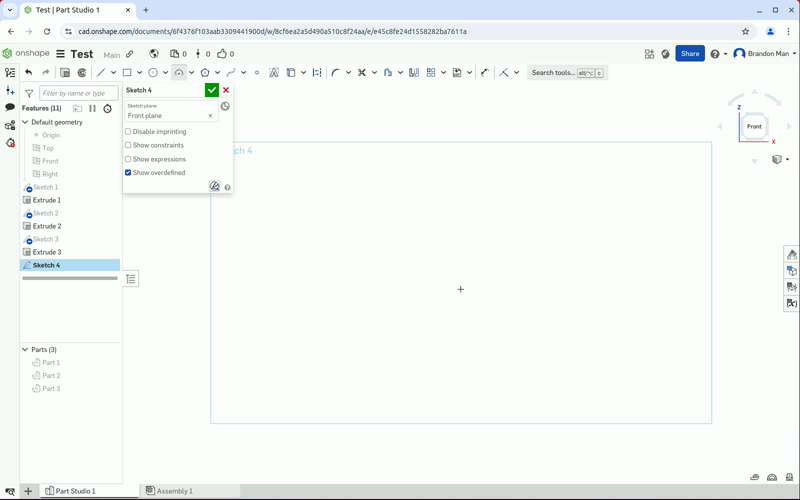
mouse_move(461, 288)
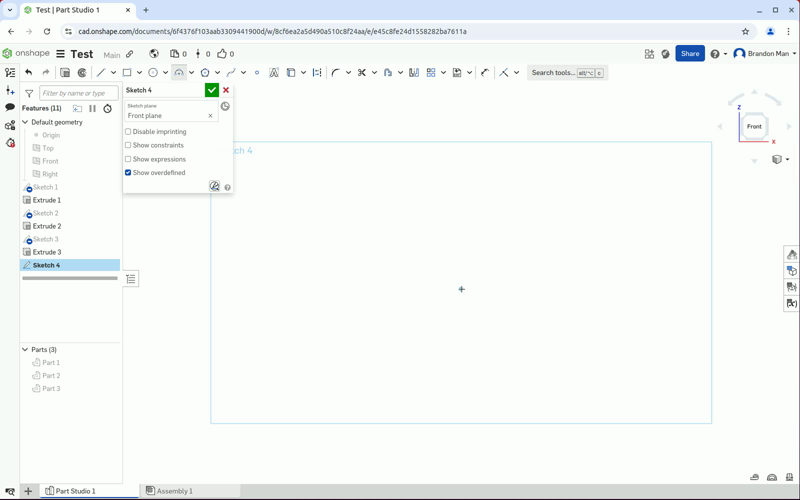
scroll(6)
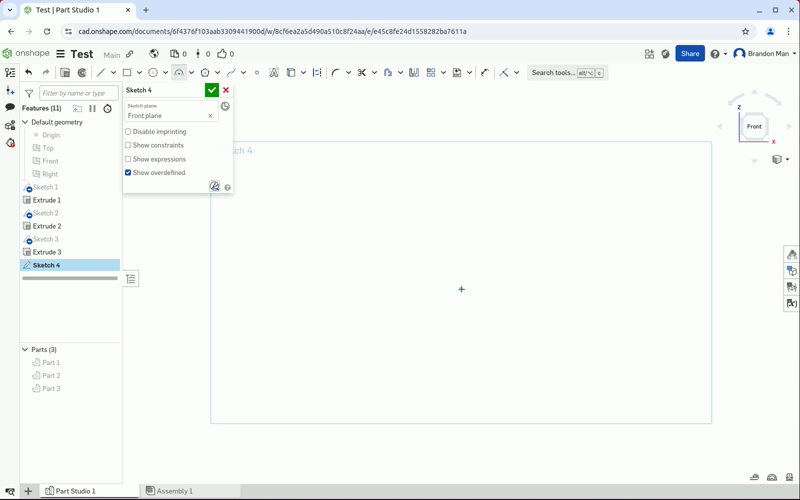
scroll(6)
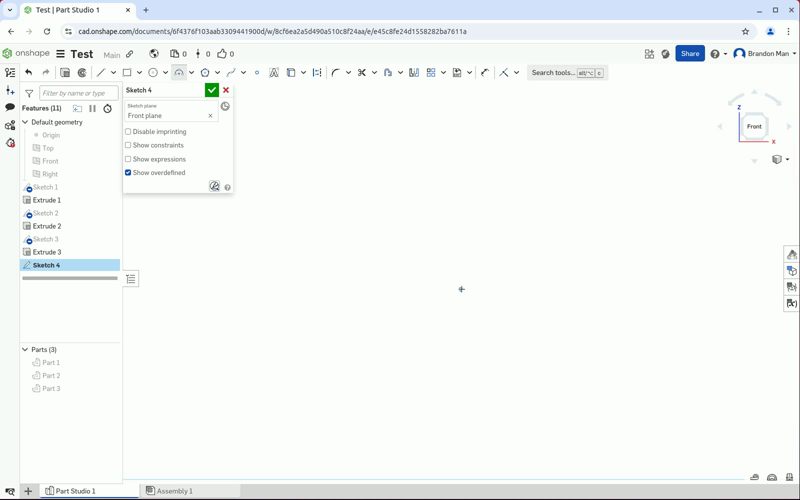
scroll(6)
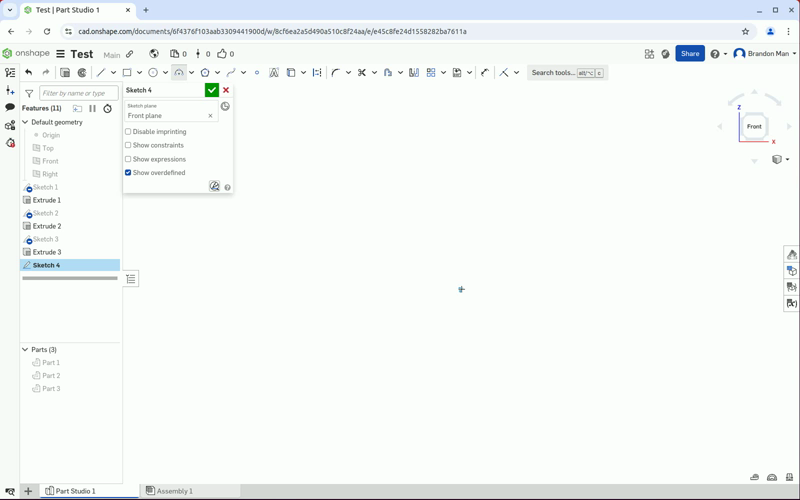
scroll(6)
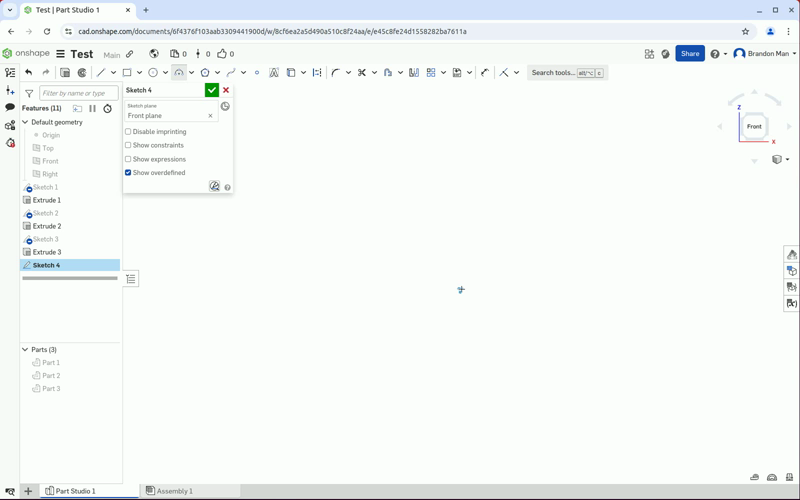
scroll(6)
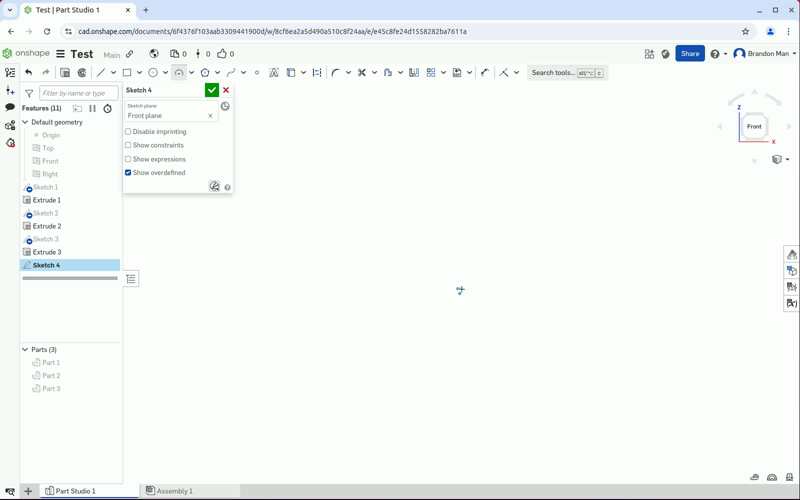
scroll(6)
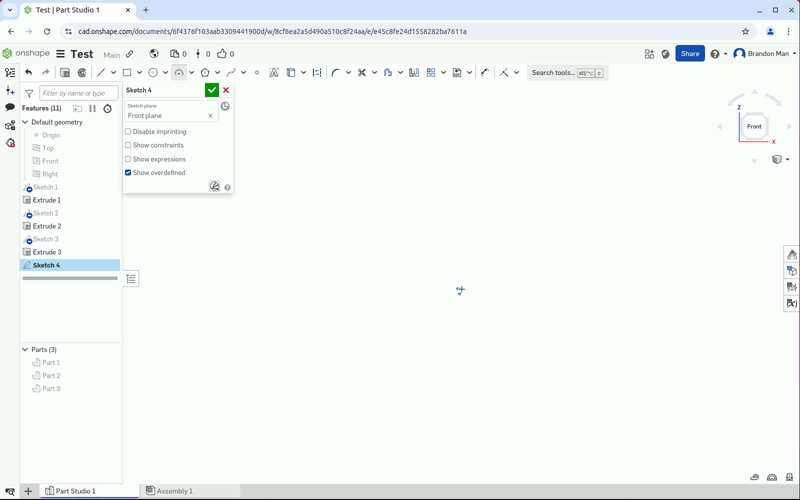
scroll(6)
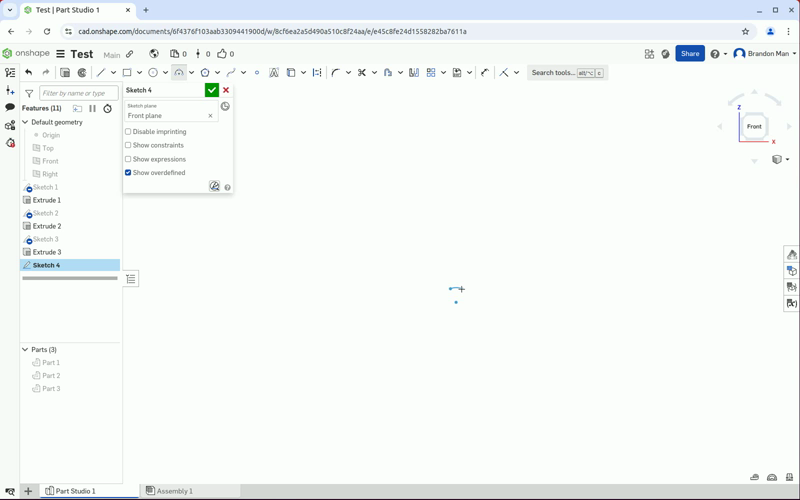
click(461, 288)
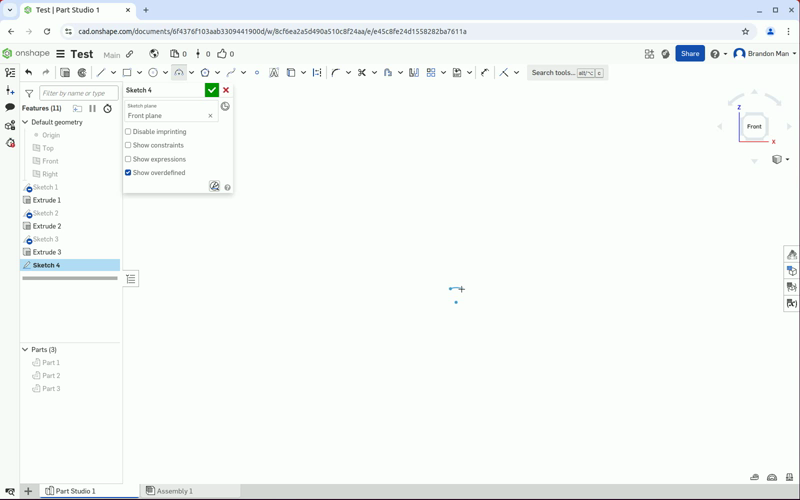
scroll(-6)
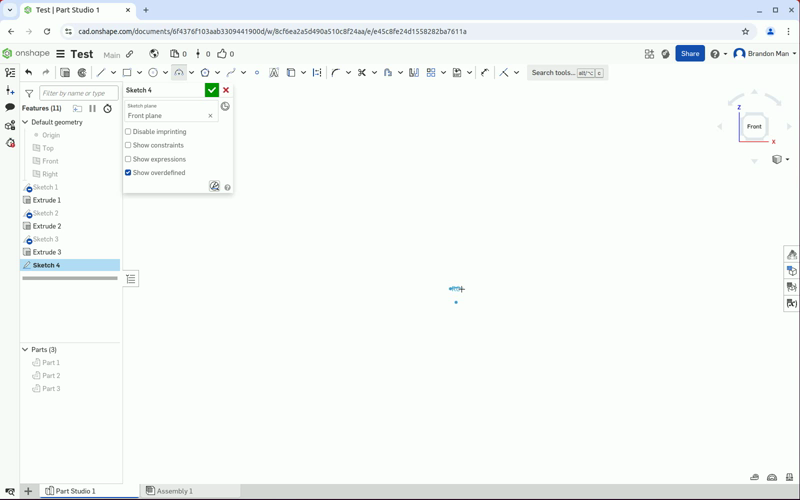
scroll(-6)
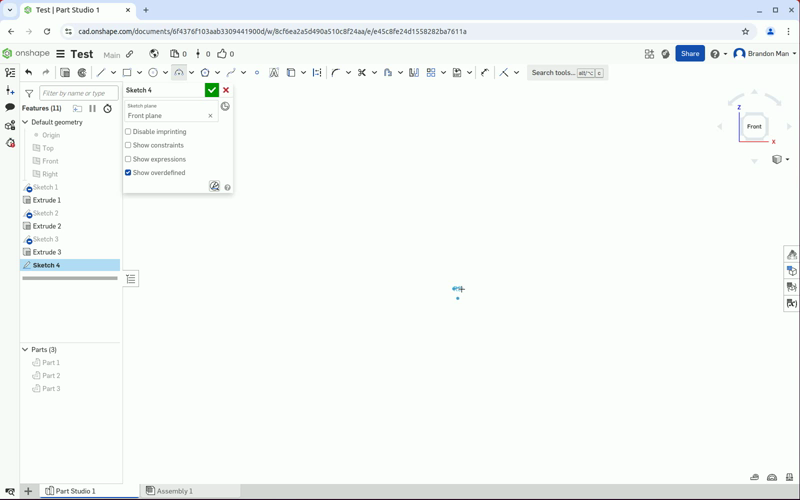
scroll(-6)
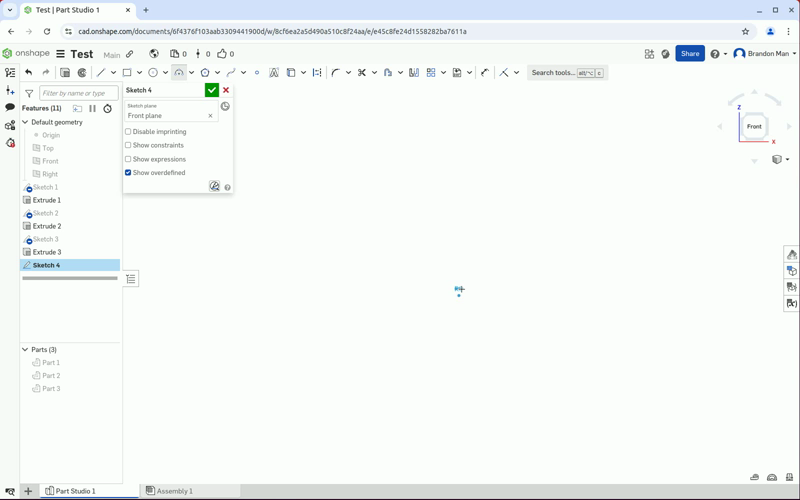
scroll(-6)
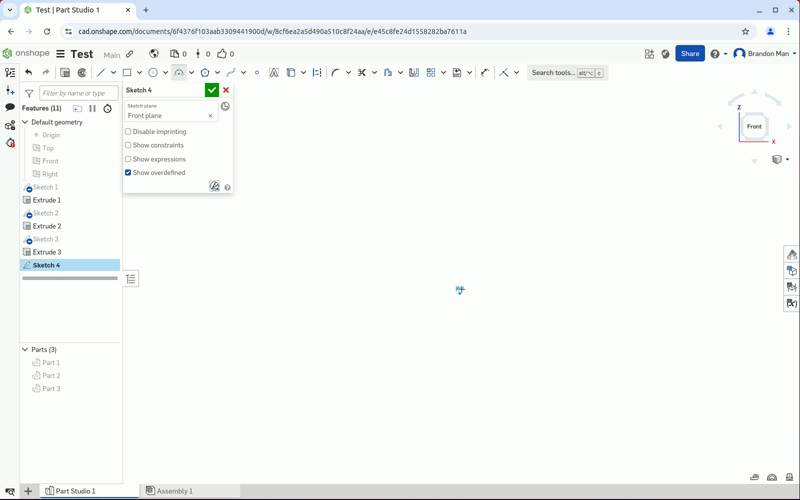
scroll(-6)
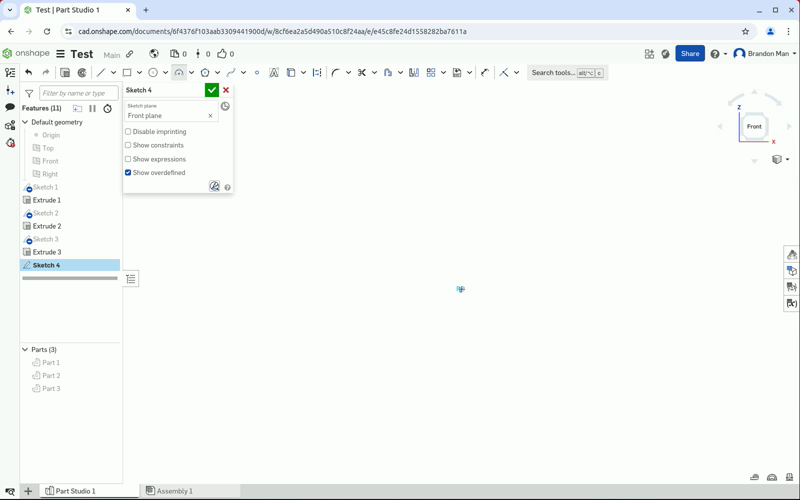
scroll(-6)
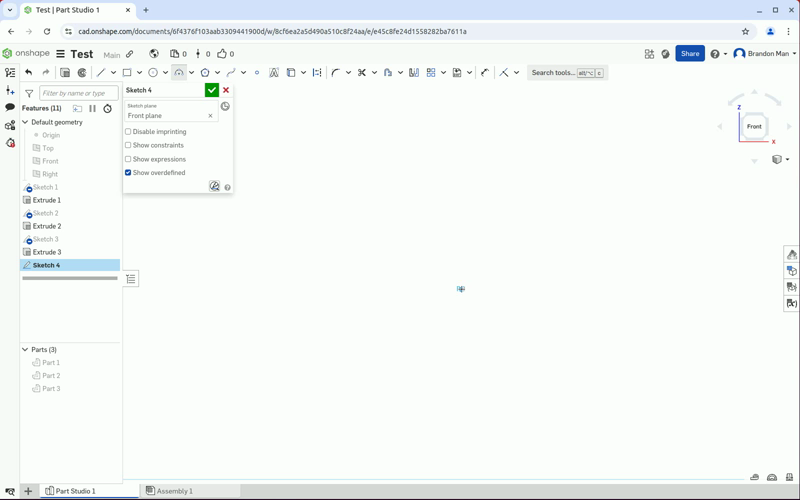
scroll(-6)
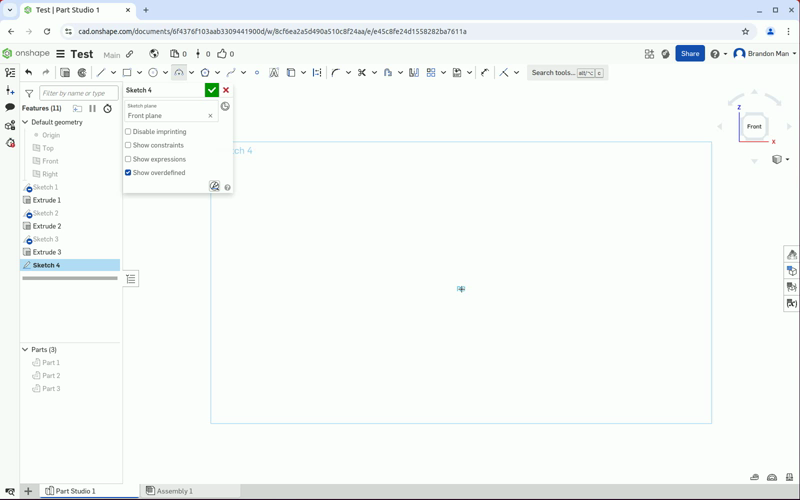
mouse_move(461, 276)
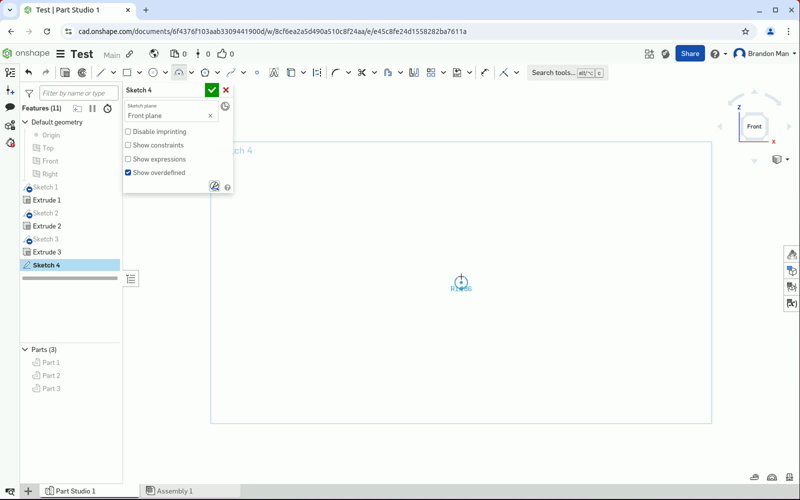
scroll(6)
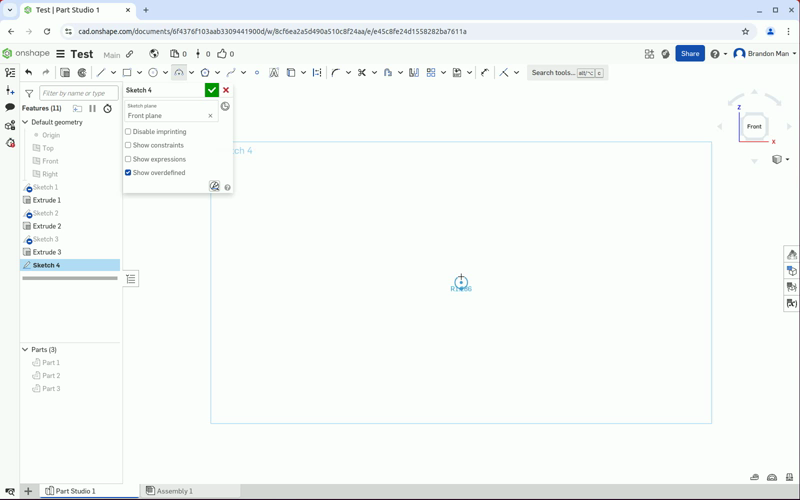
scroll(6)
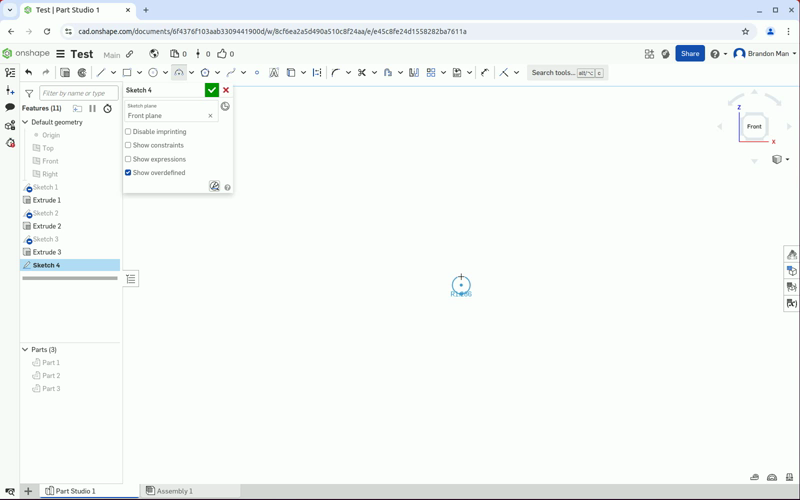
scroll(6)
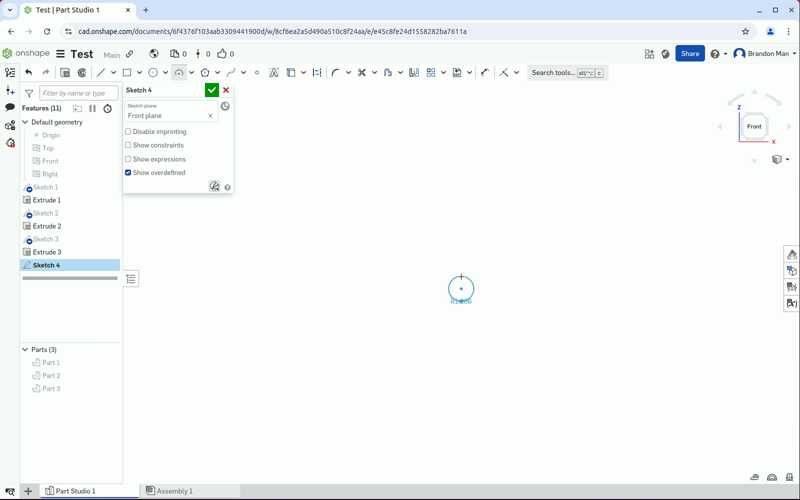
scroll(6)
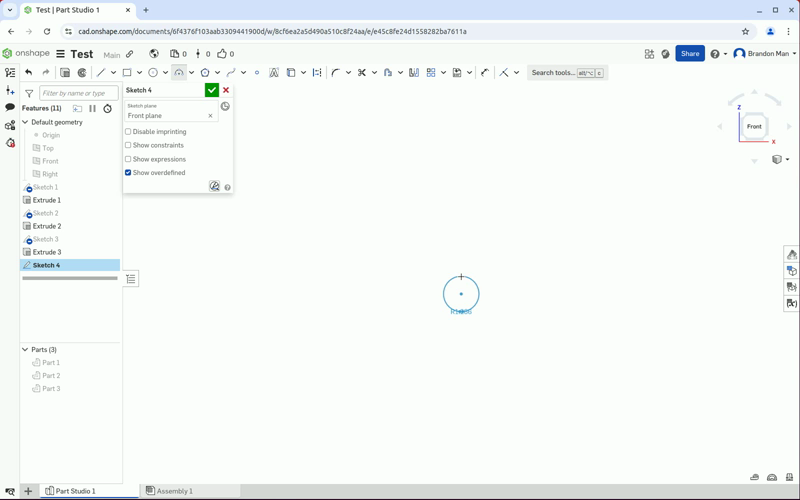
scroll(6)
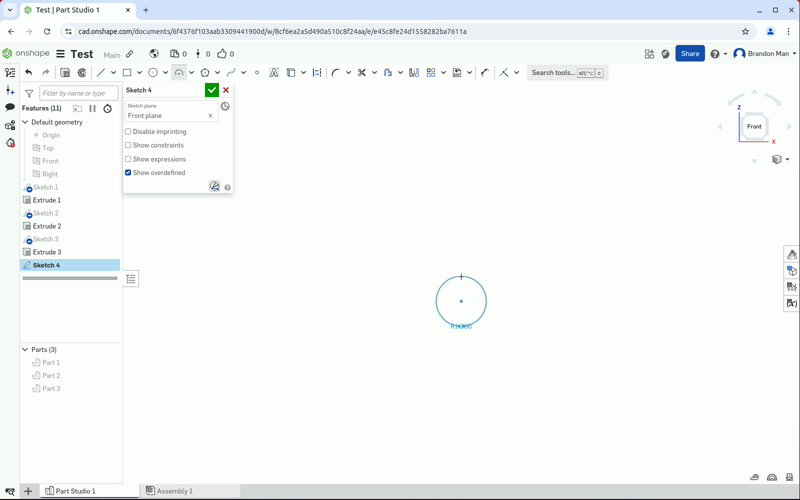
scroll(6)
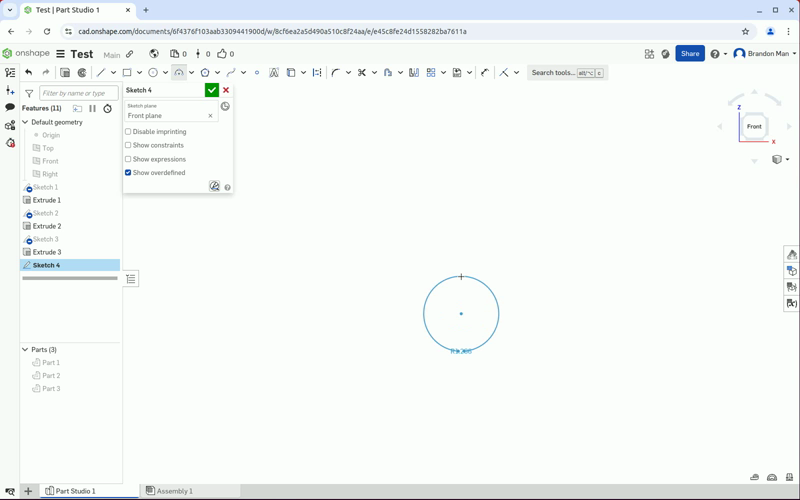
scroll(6)
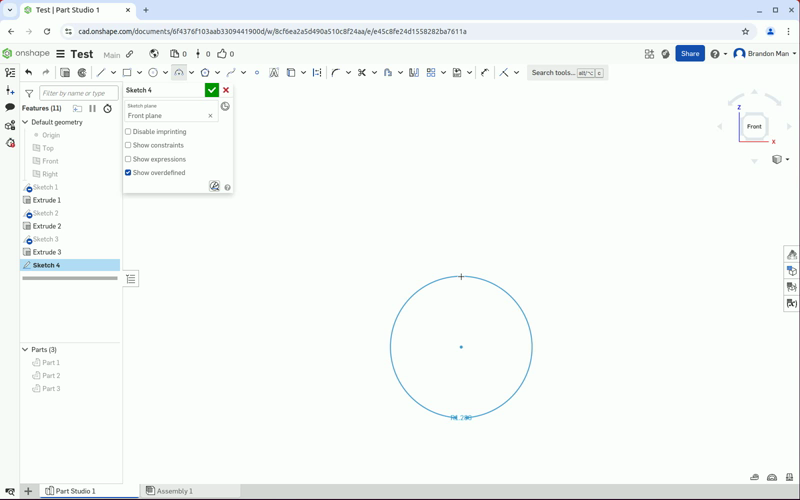
click(461, 276)
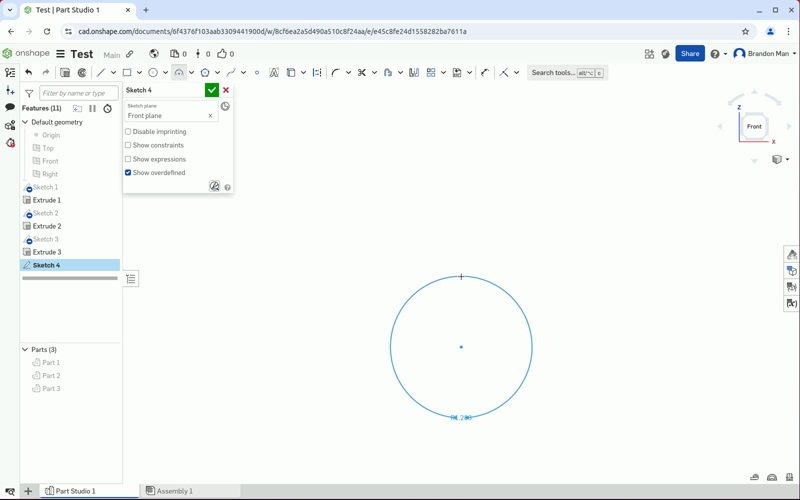
scroll(-6)
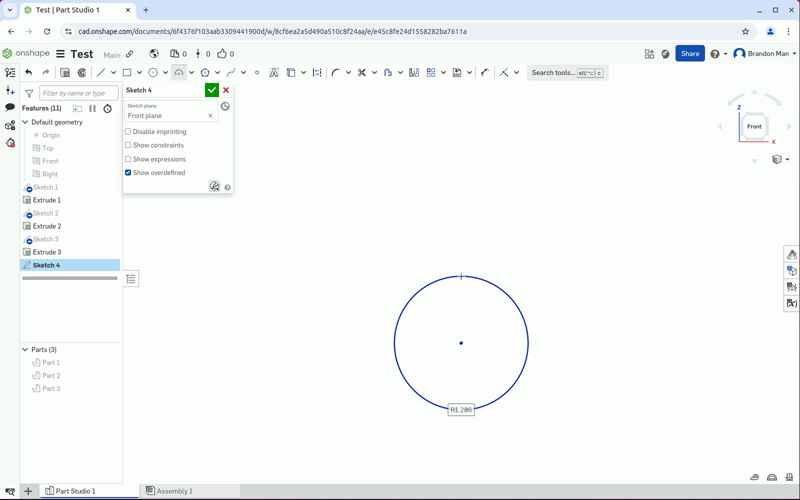
scroll(-6)
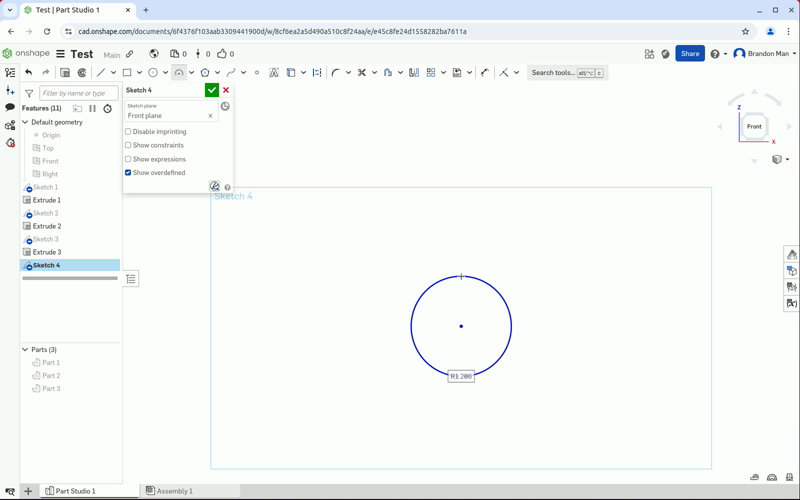
scroll(-6)
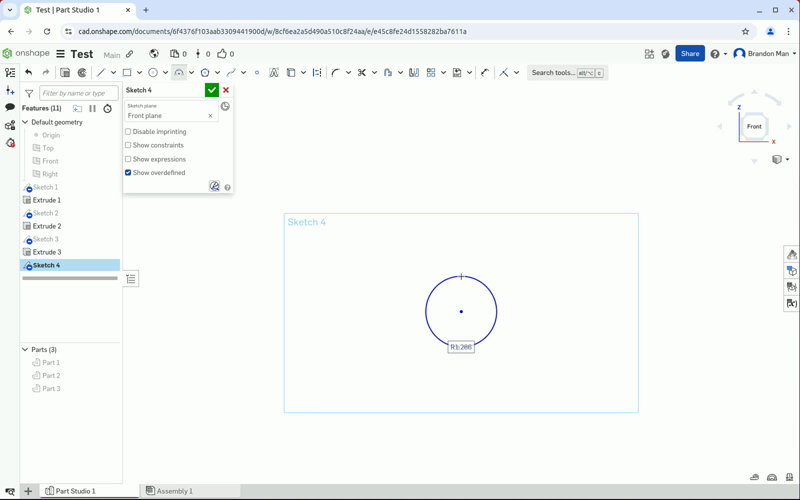
scroll(-6)
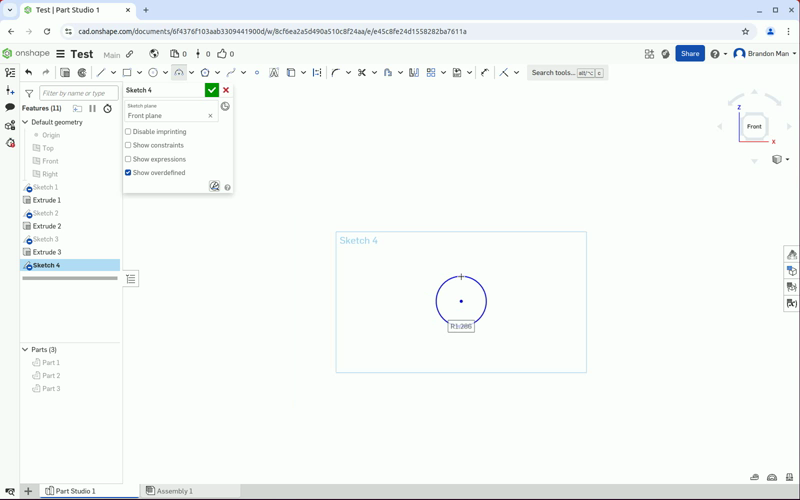
scroll(-6)
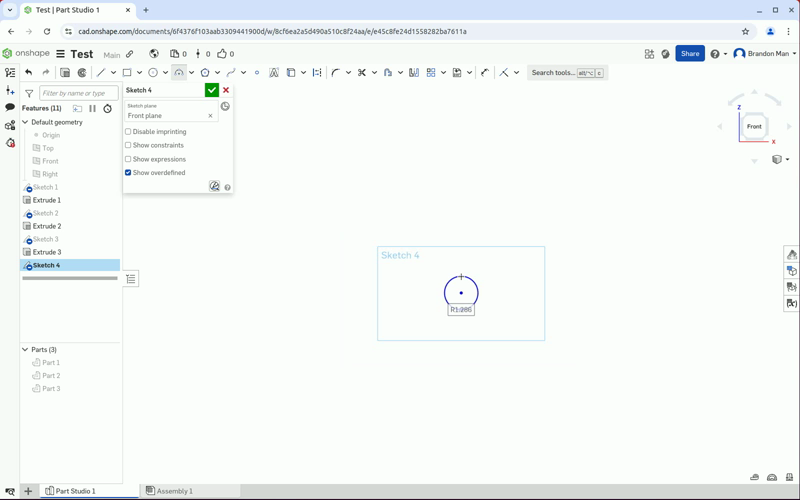
scroll(-6)
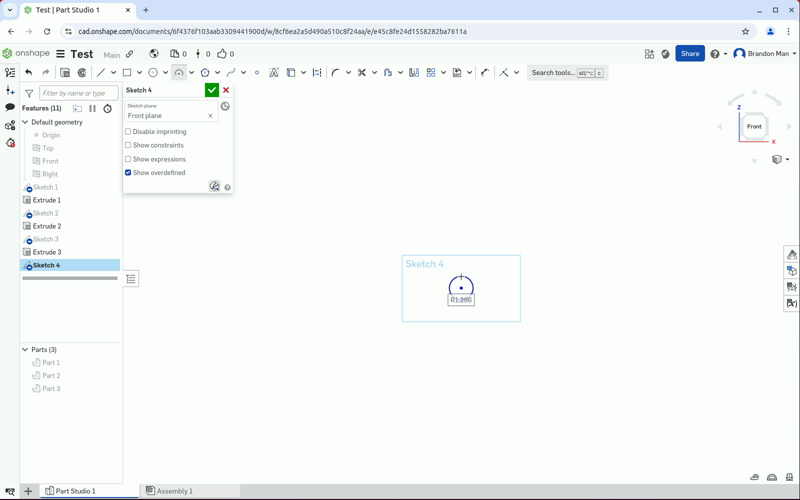
scroll(-6)
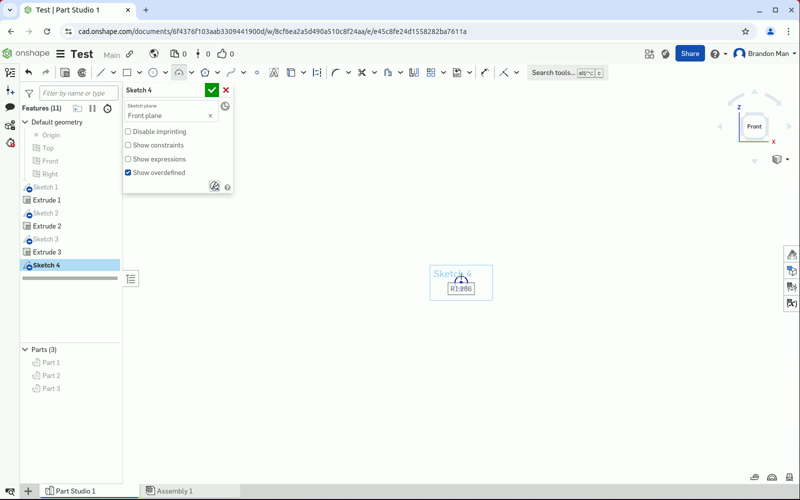
key_up(shift)
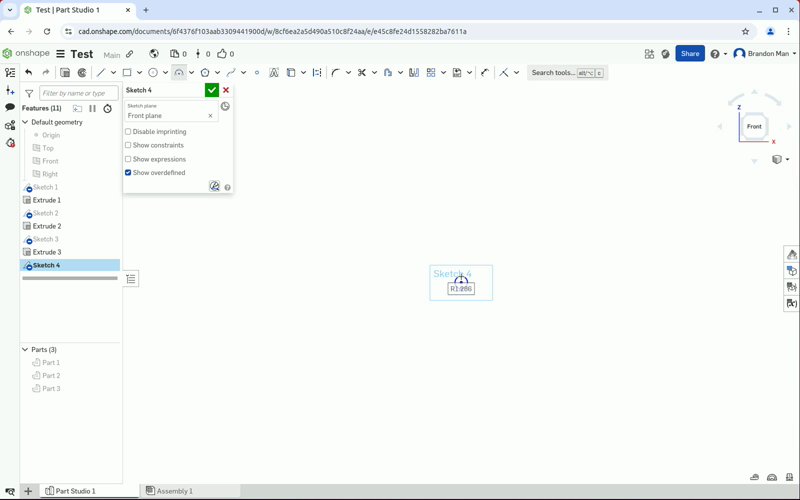
key(esc)
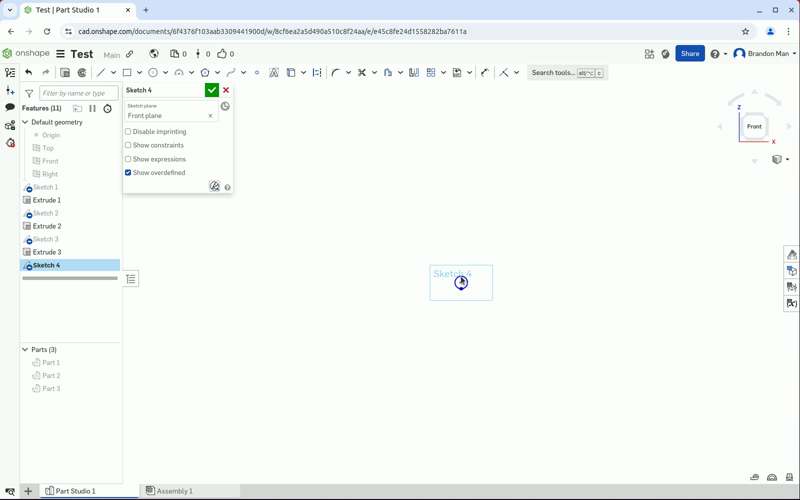
key(l)
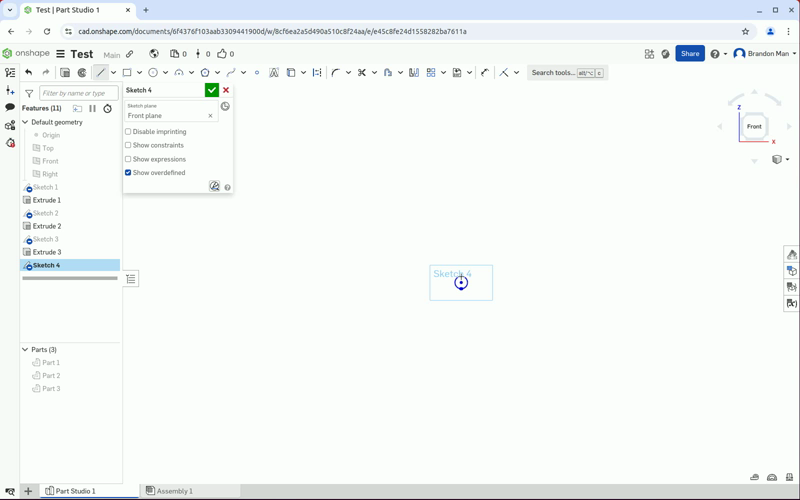
mouse_move(461, 288)
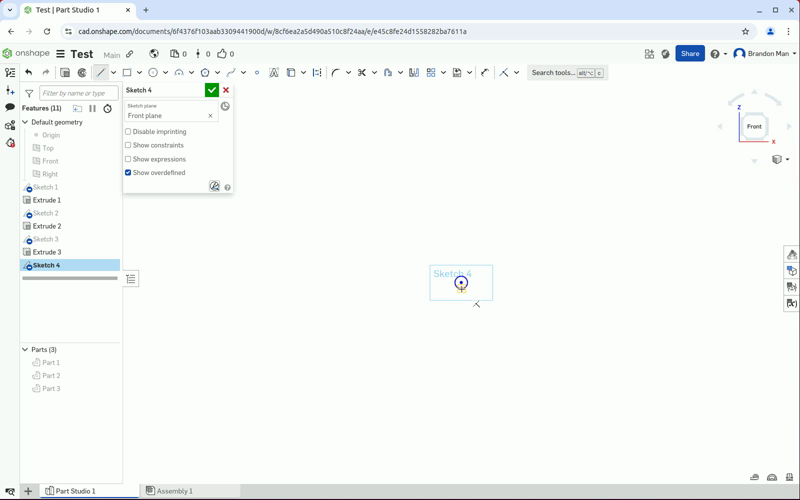
scroll(6)
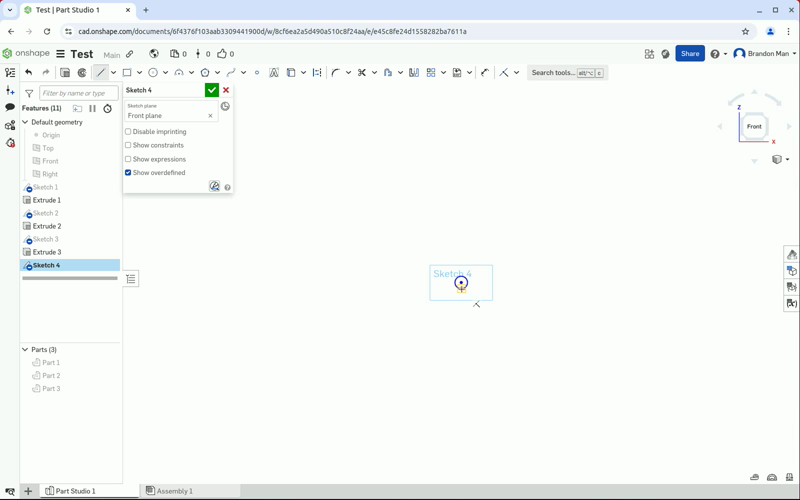
scroll(6)
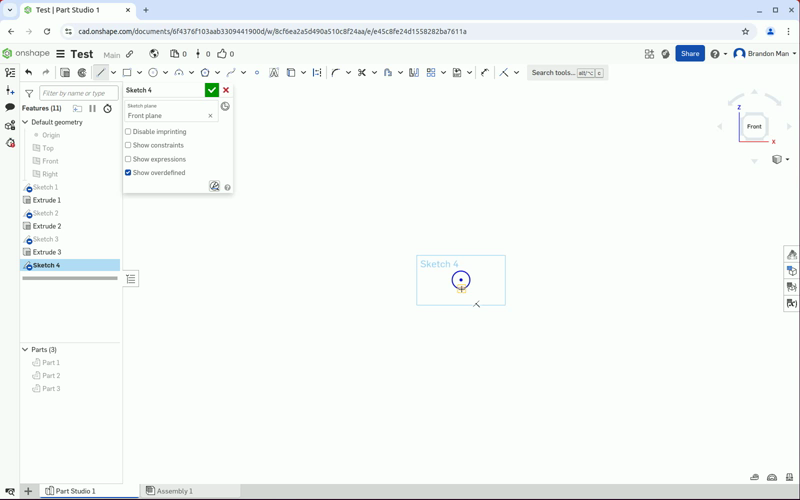
scroll(6)
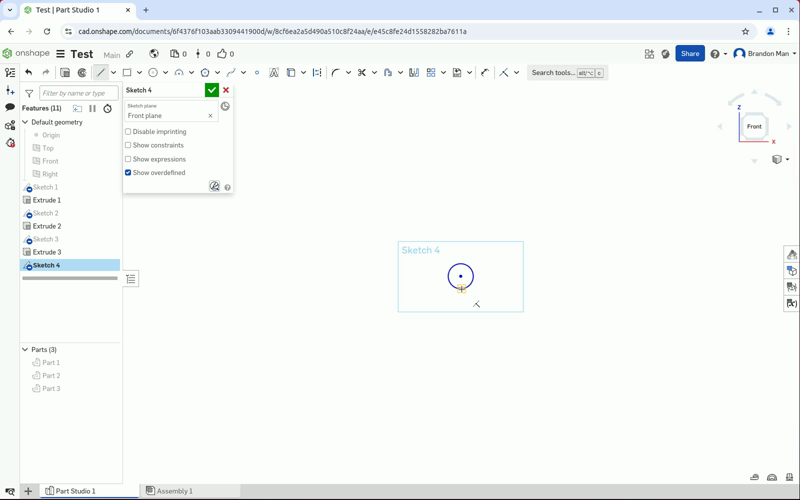
scroll(6)
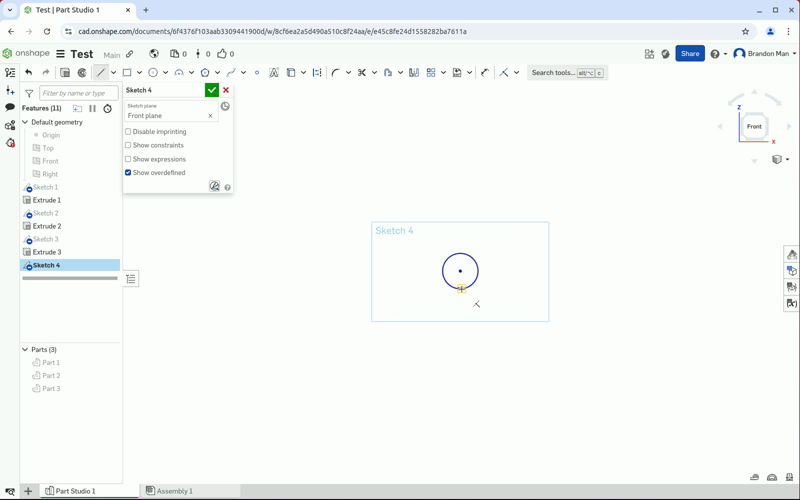
scroll(6)
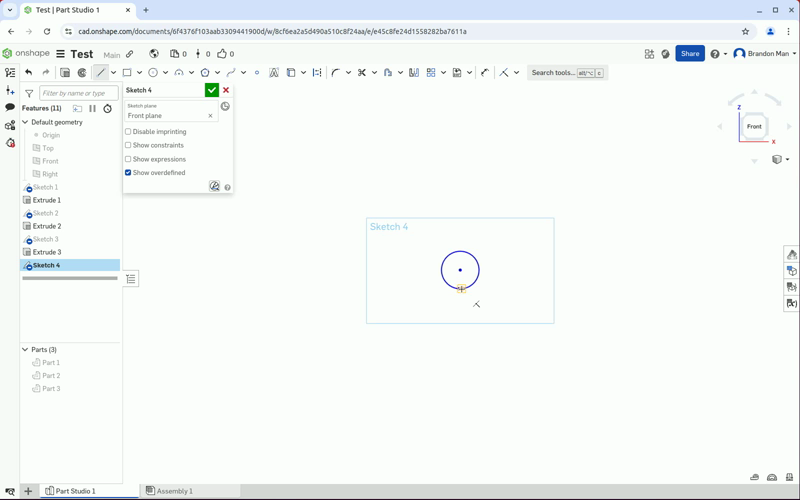
scroll(6)
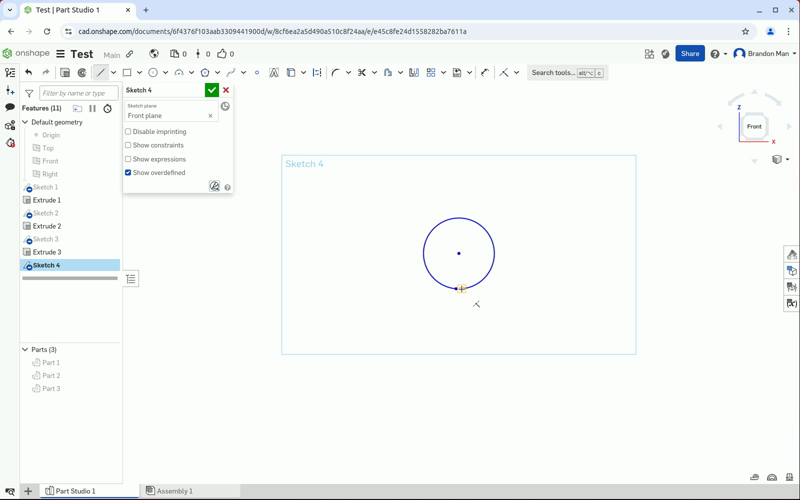
scroll(6)
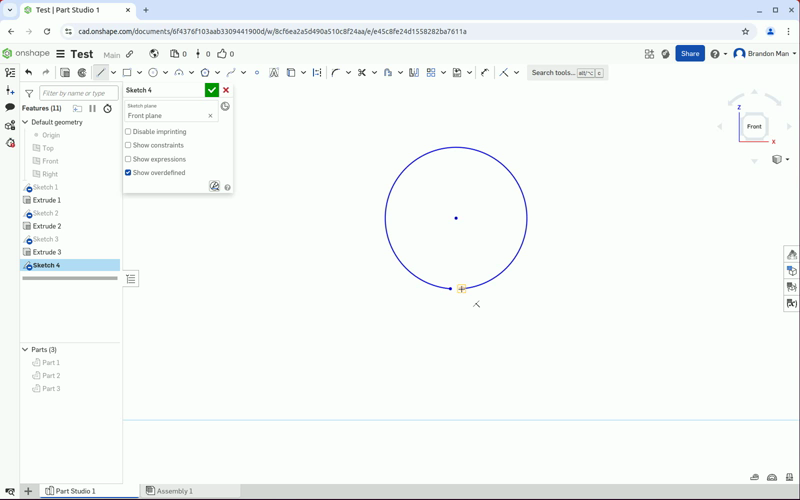
click(461, 288)
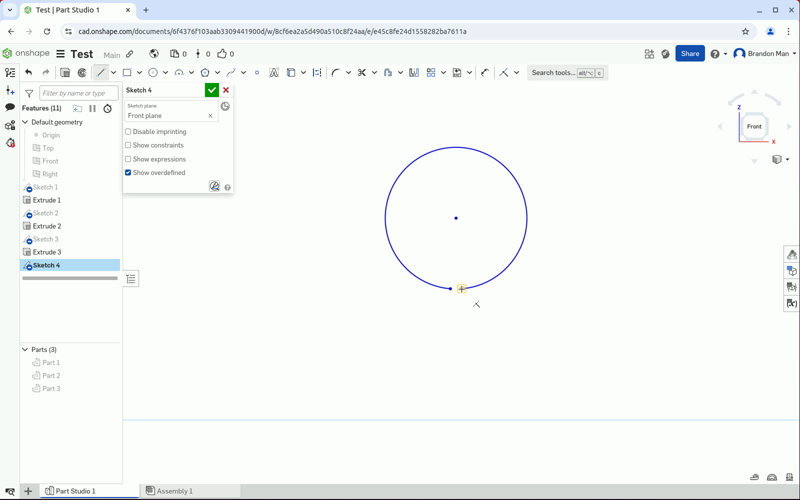
scroll(-6)
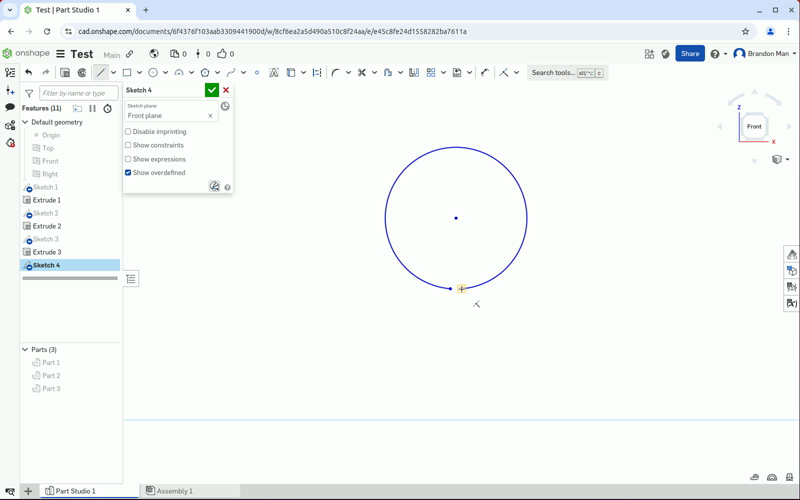
scroll(-6)
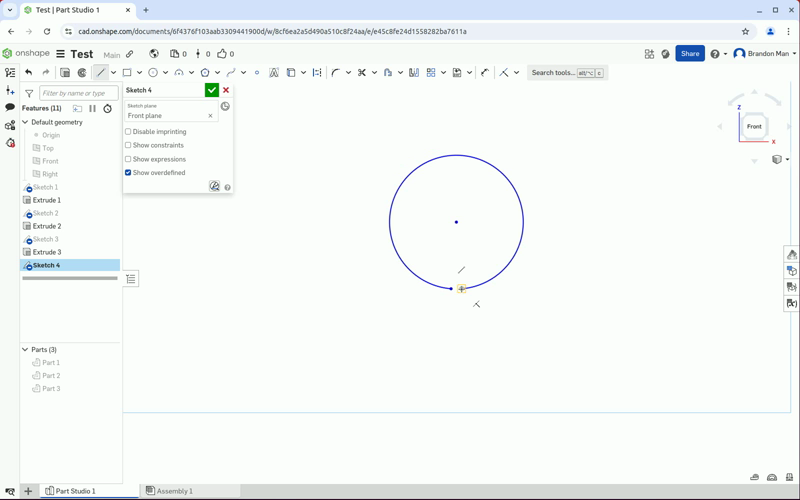
scroll(-6)
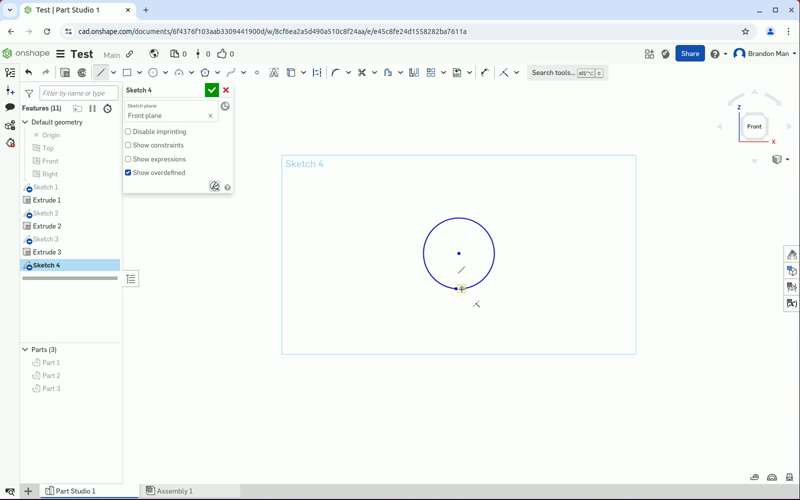
scroll(-6)
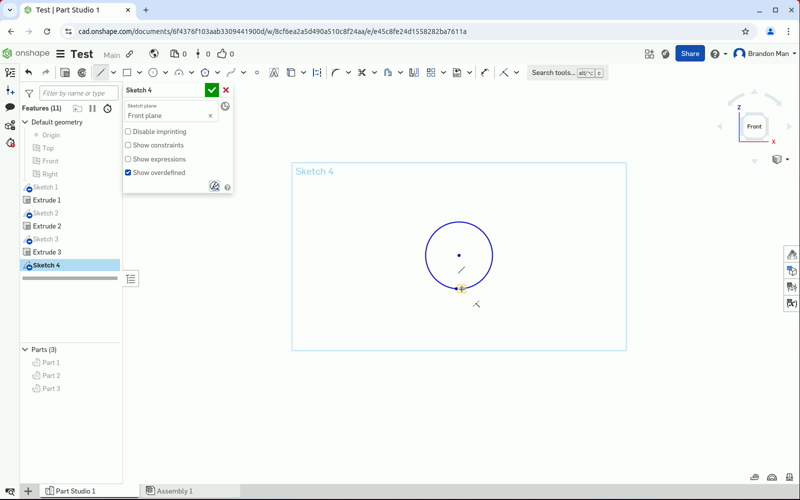
scroll(-6)
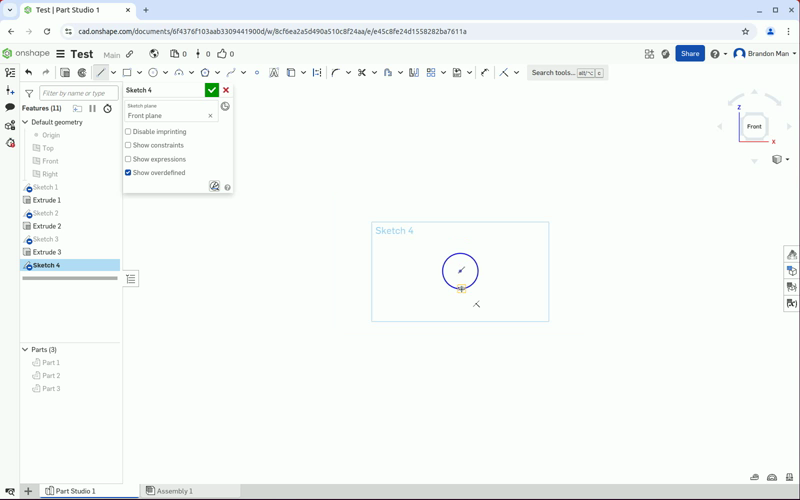
scroll(-6)
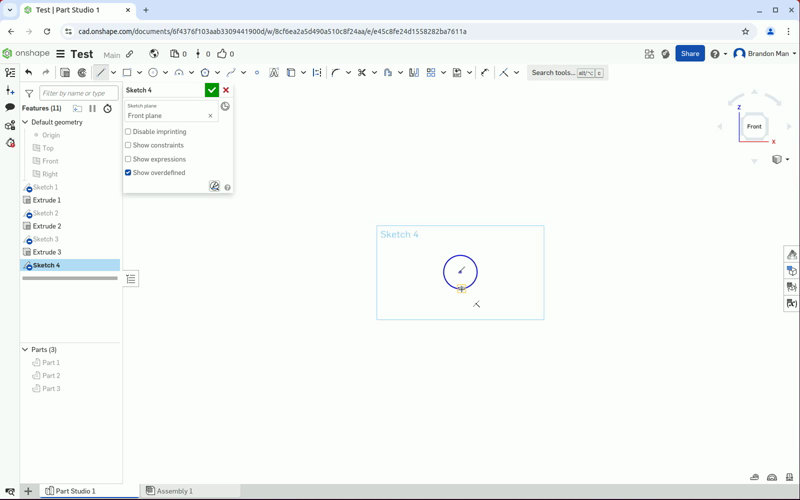
scroll(-6)
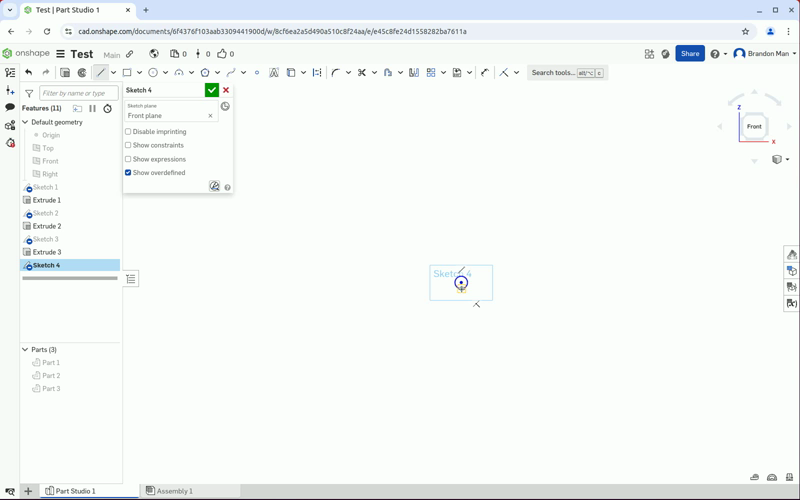
key_down(shift)
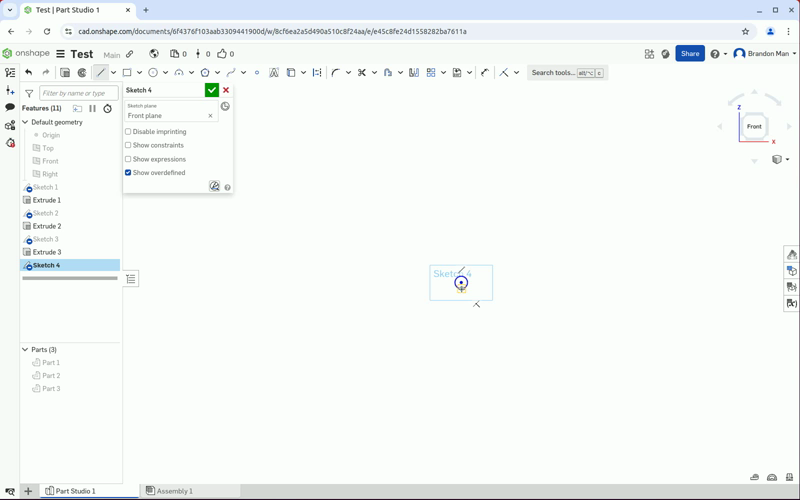
mouse_move(492, 288)
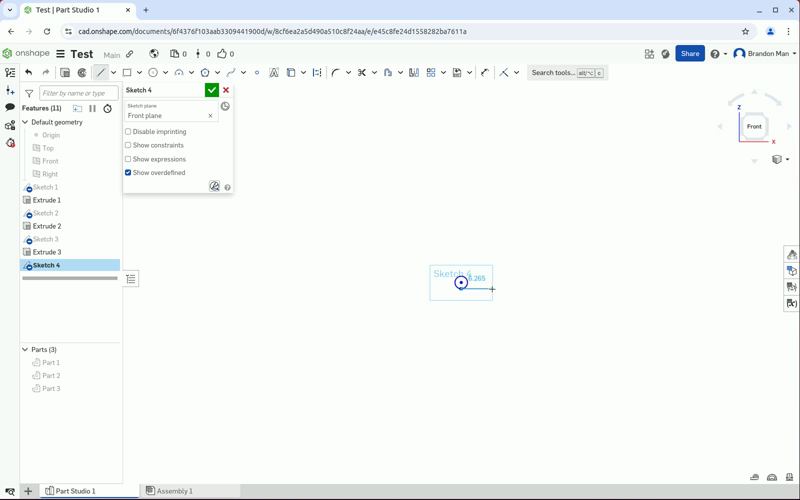
mouse_move(461, 288)
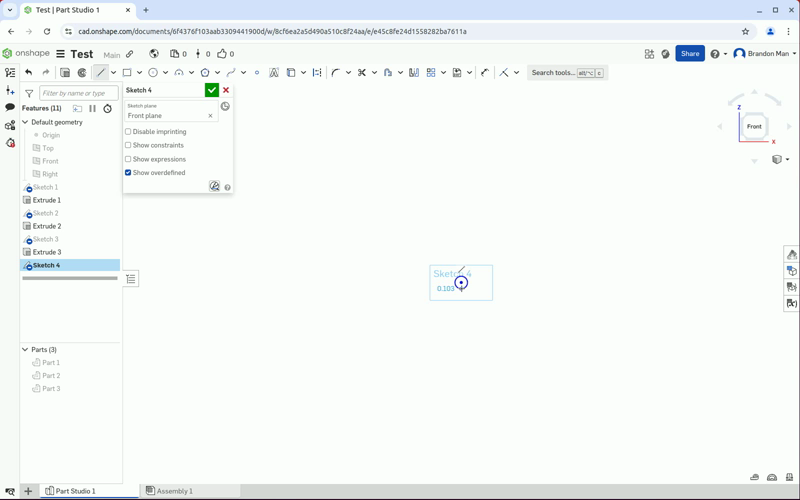
scroll(6)
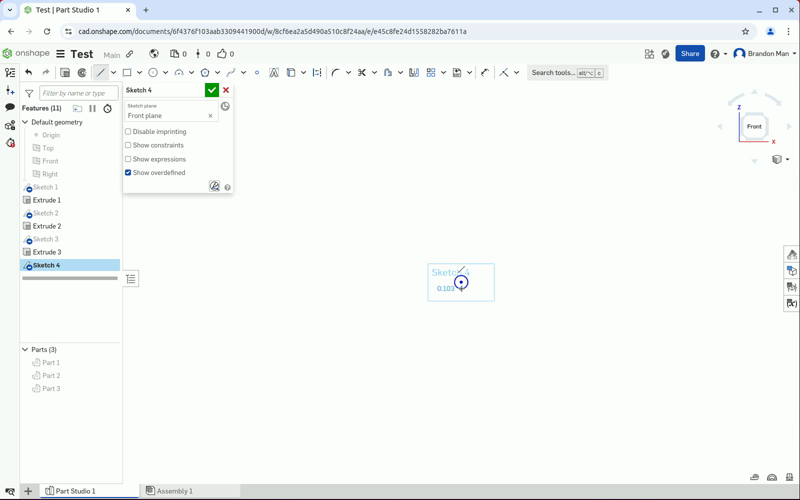
scroll(6)
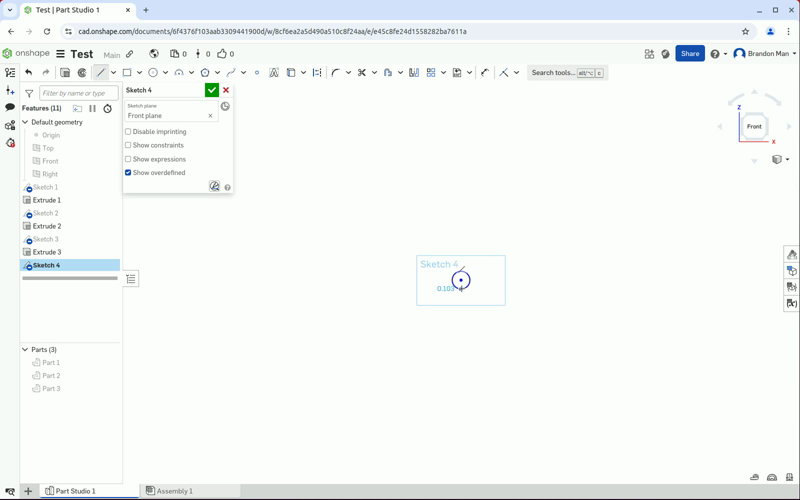
scroll(6)
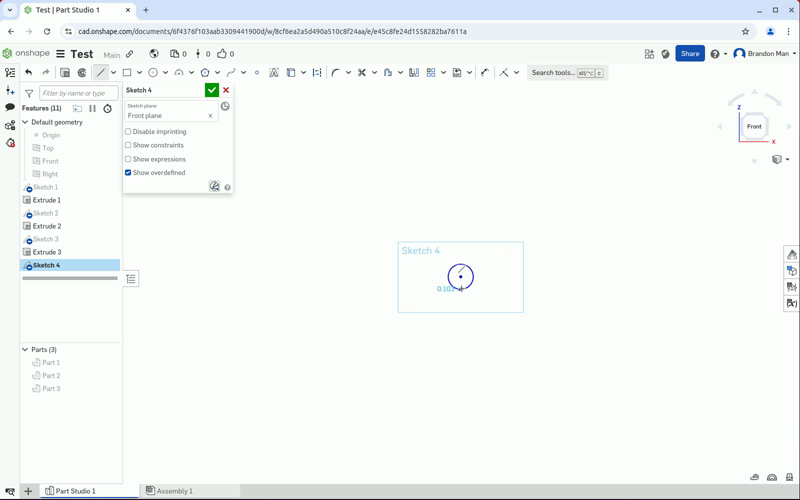
scroll(6)
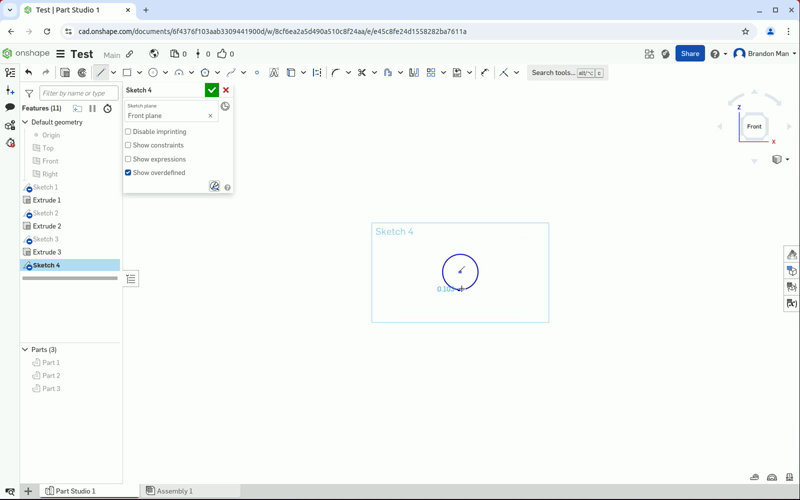
scroll(6)
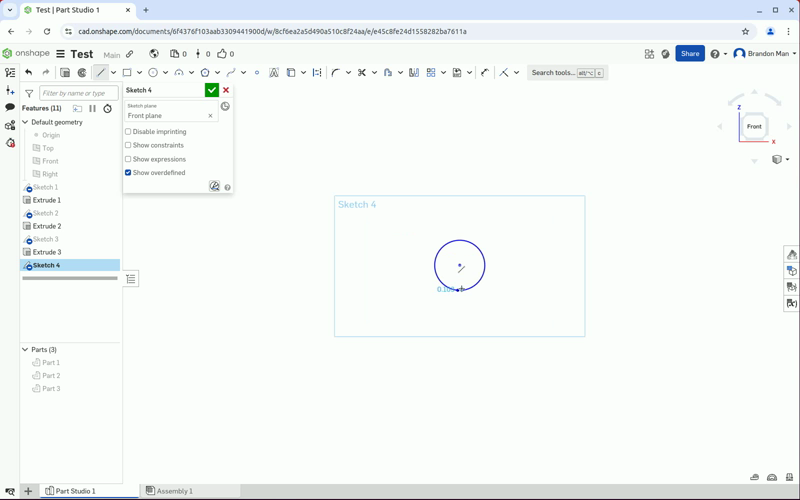
scroll(6)
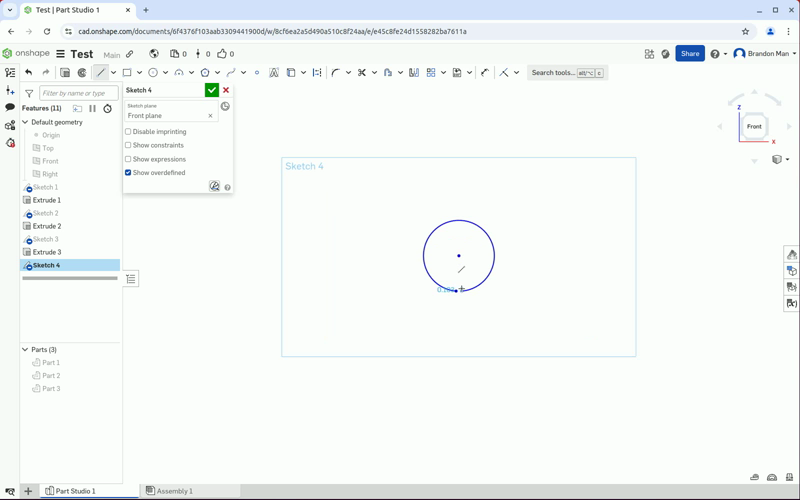
scroll(6)
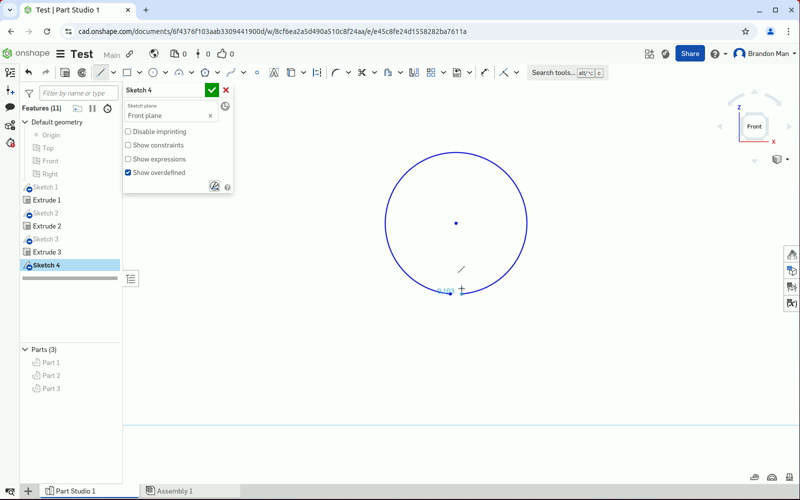
click(461, 288)
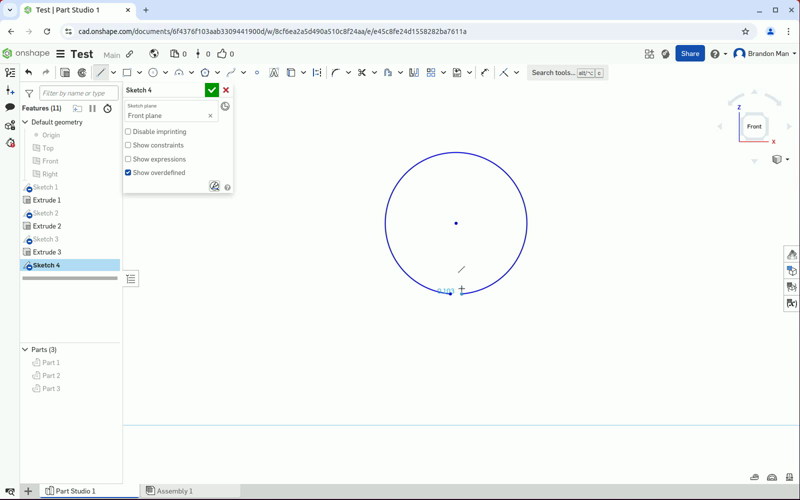
scroll(-6)
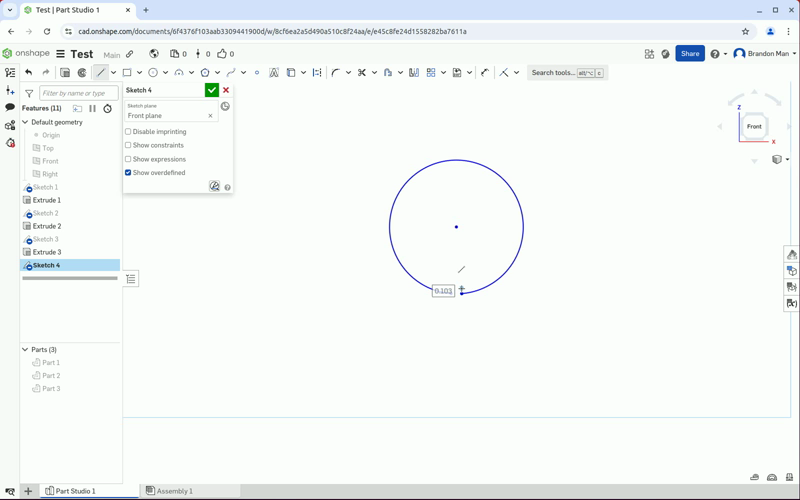
scroll(-6)
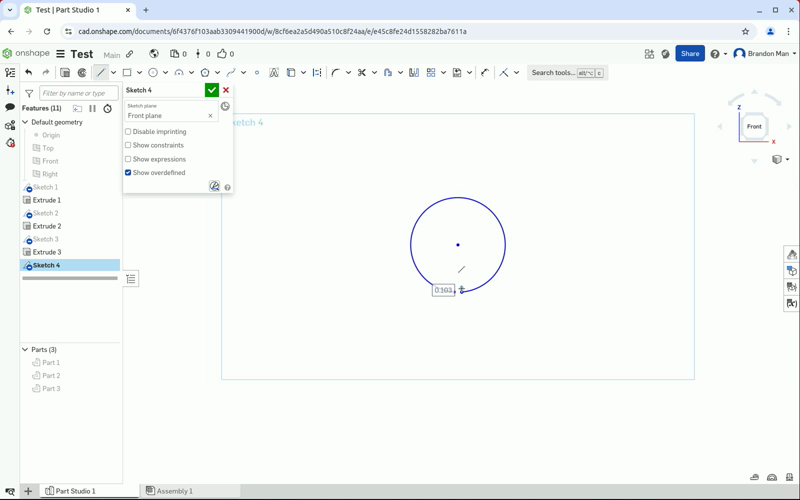
scroll(-6)
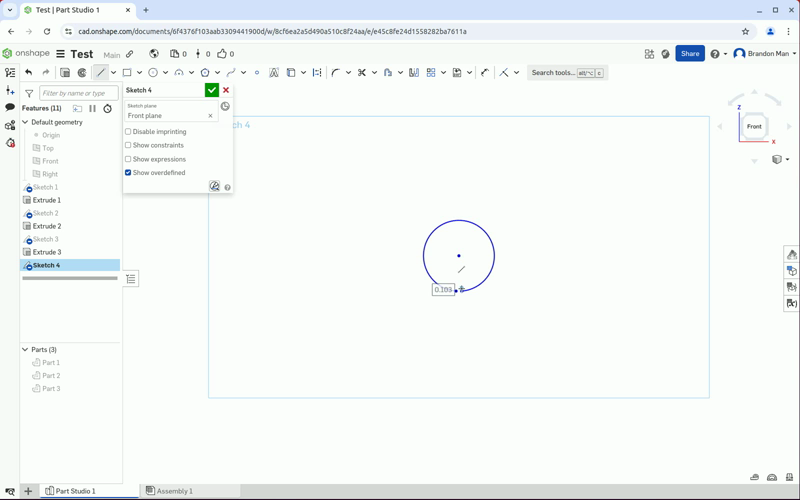
scroll(-6)
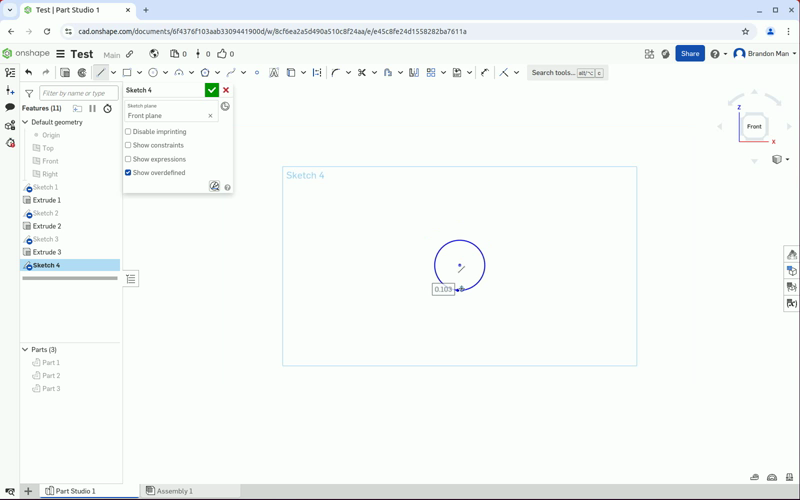
scroll(-6)
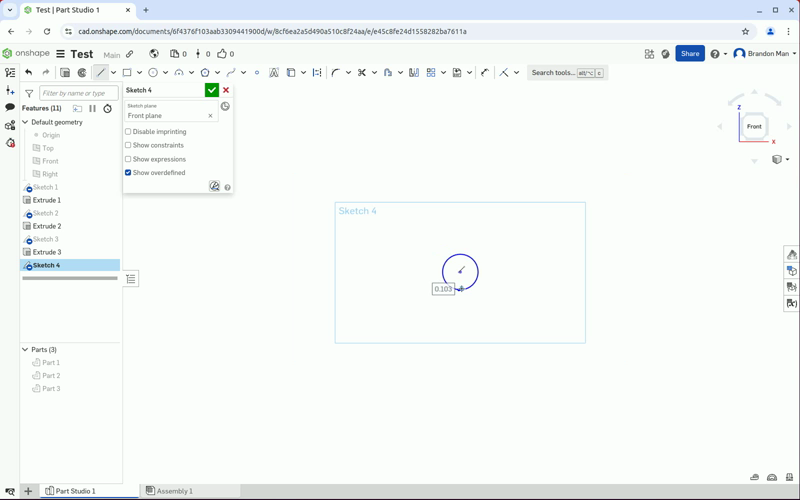
scroll(-6)
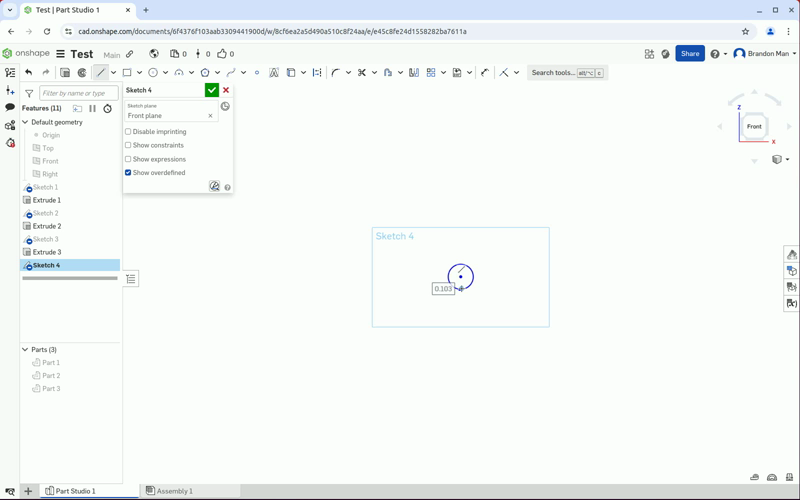
scroll(-6)
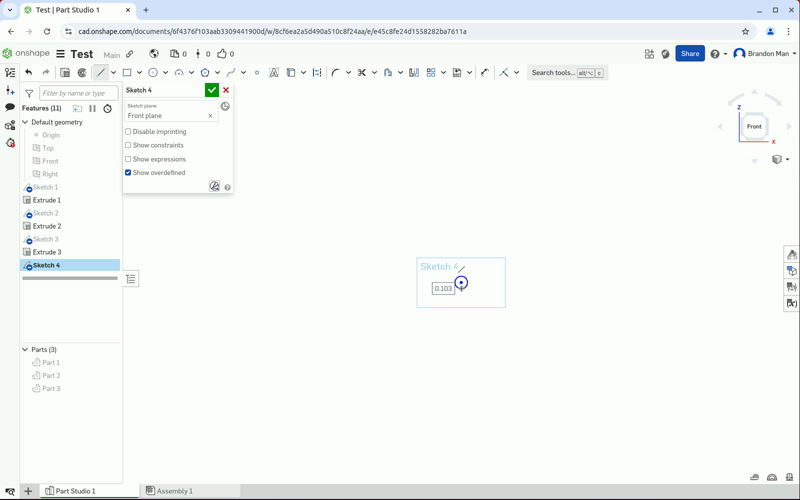
key_up(shift)
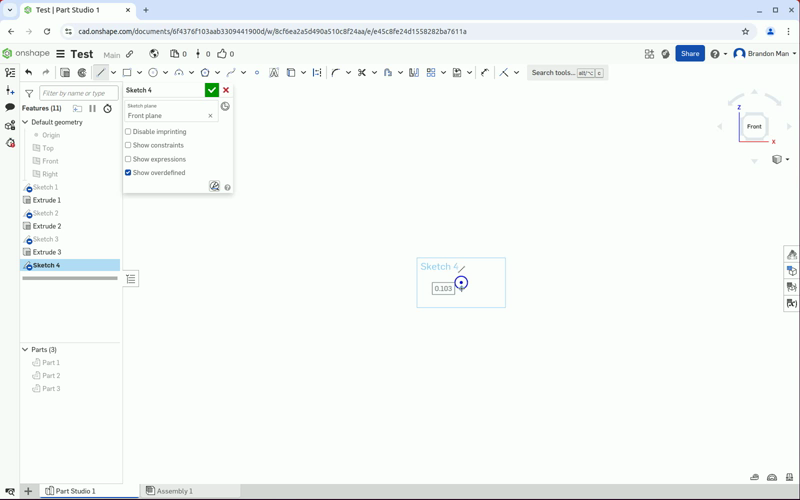
key(esc)
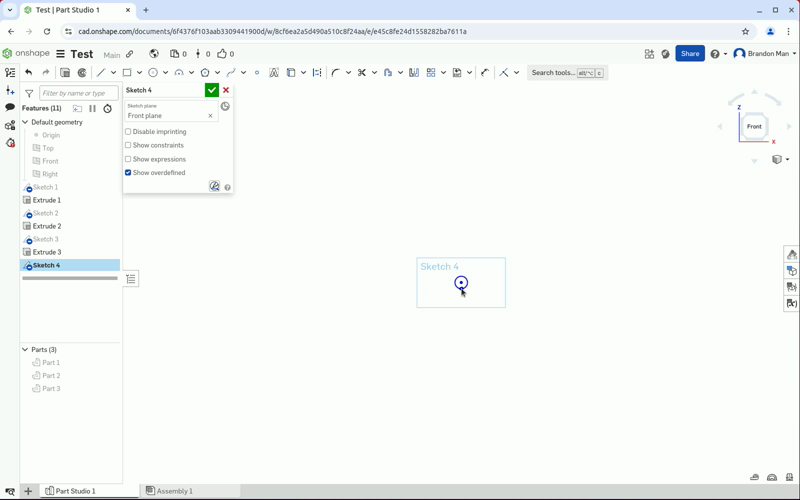
key(a)
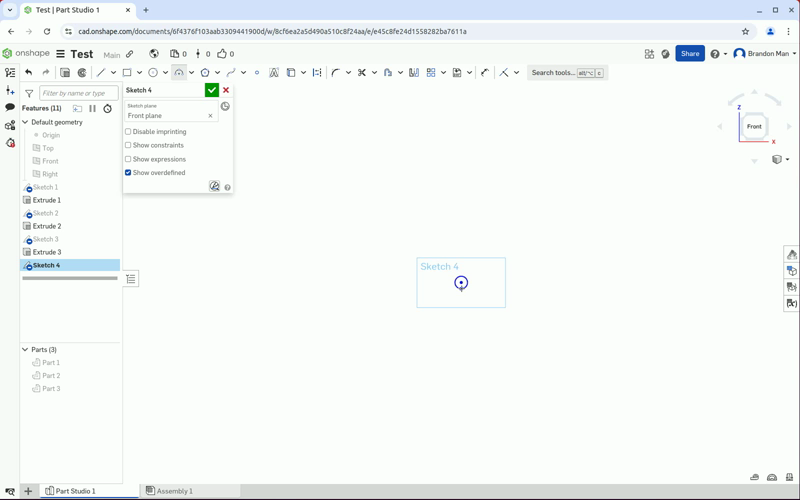
mouse_move(461, 288)
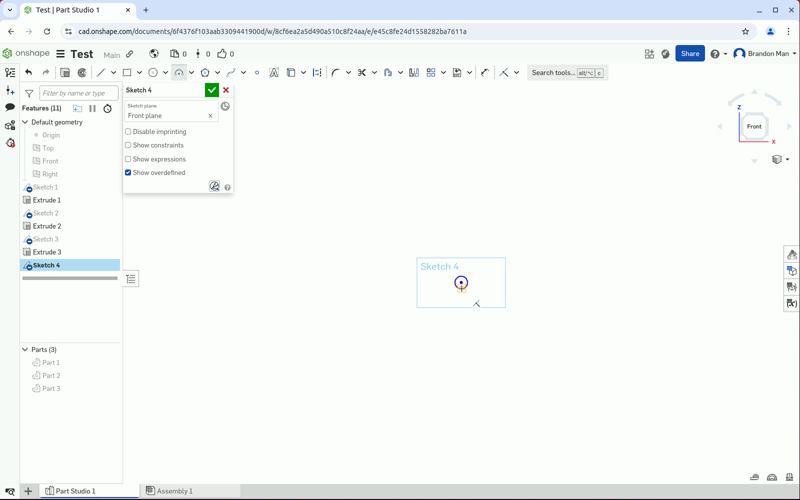
scroll(6)
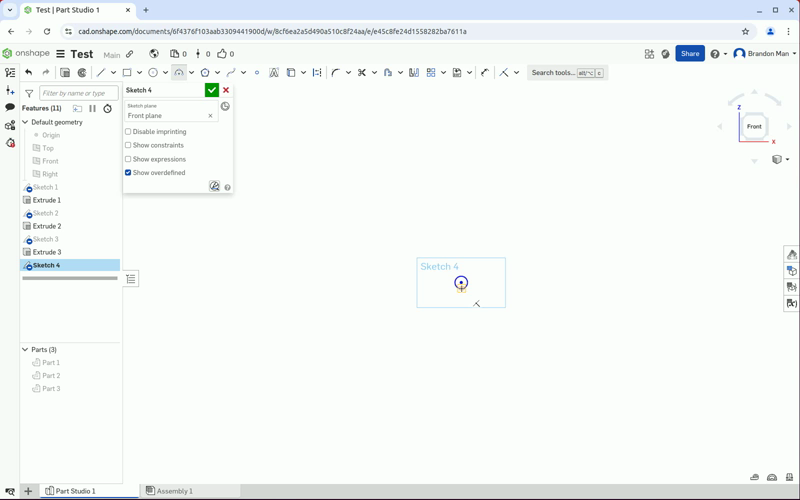
scroll(6)
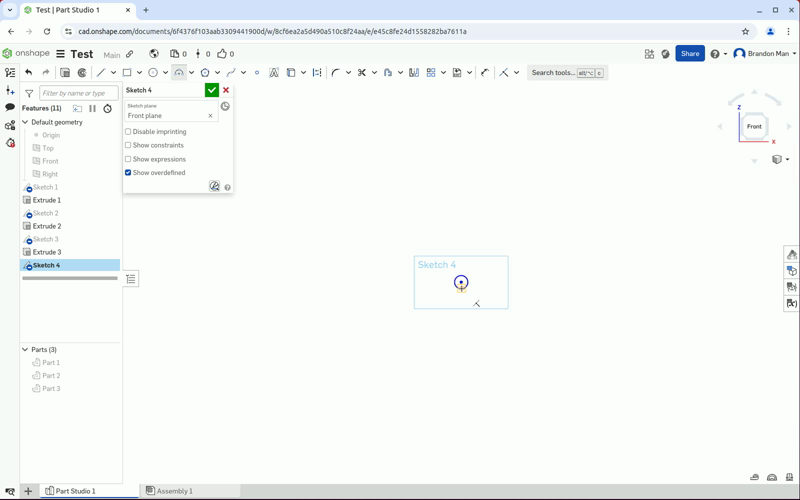
scroll(6)
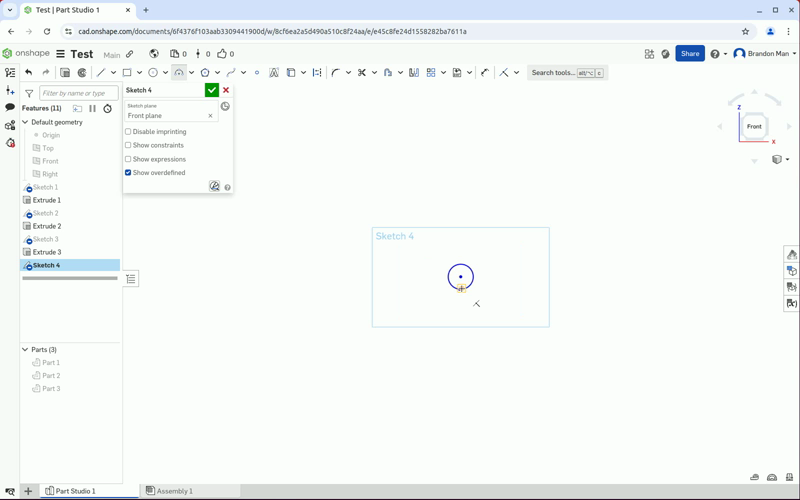
scroll(6)
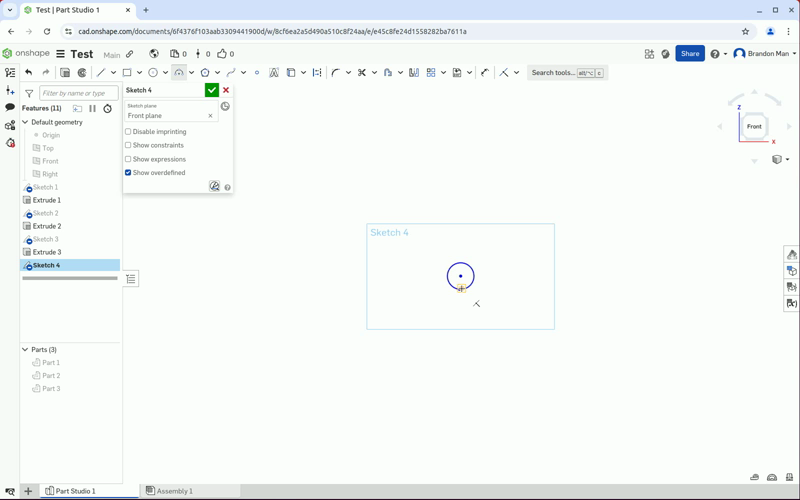
scroll(6)
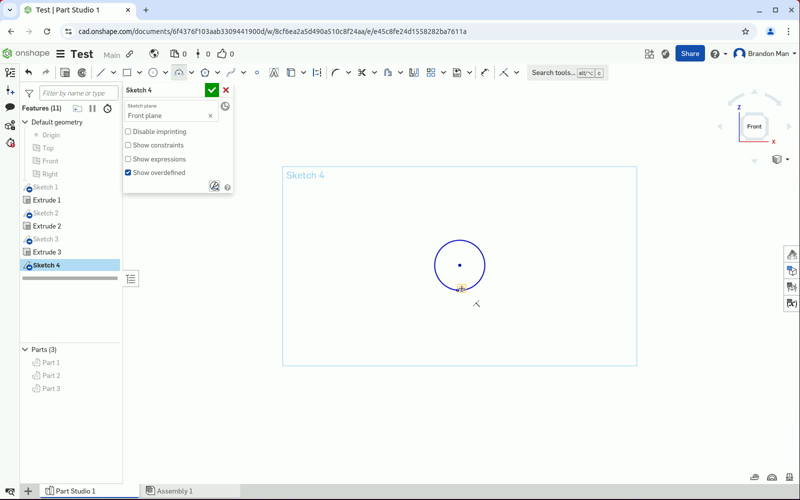
scroll(6)
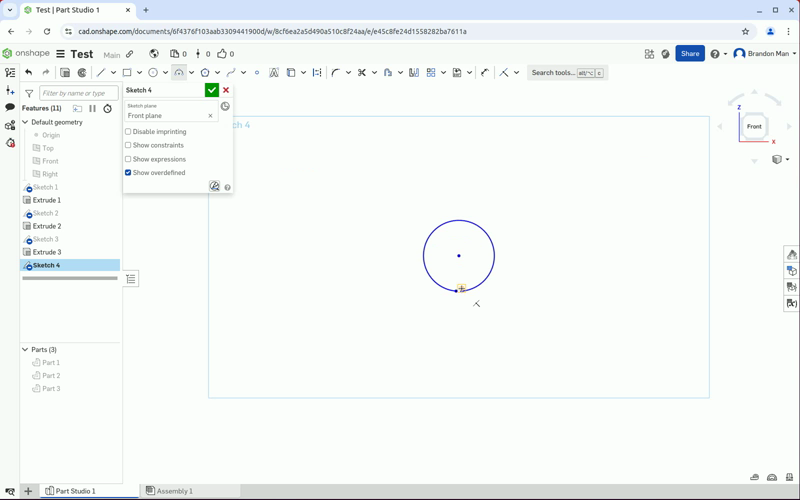
scroll(6)
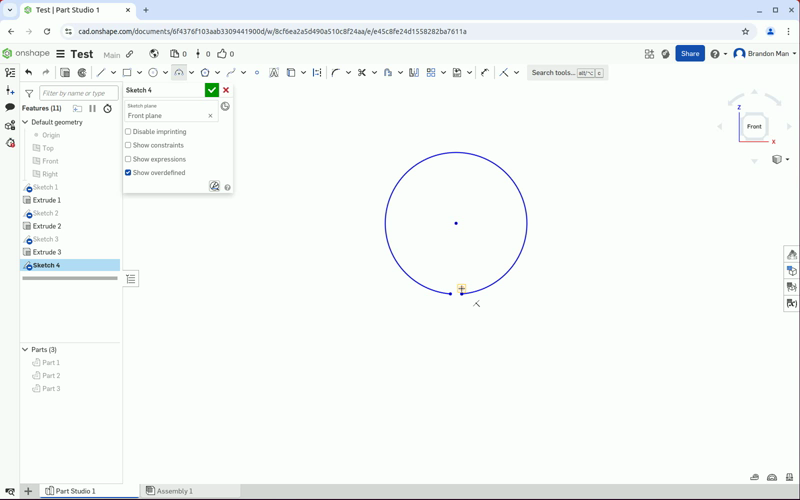
click(461, 288)
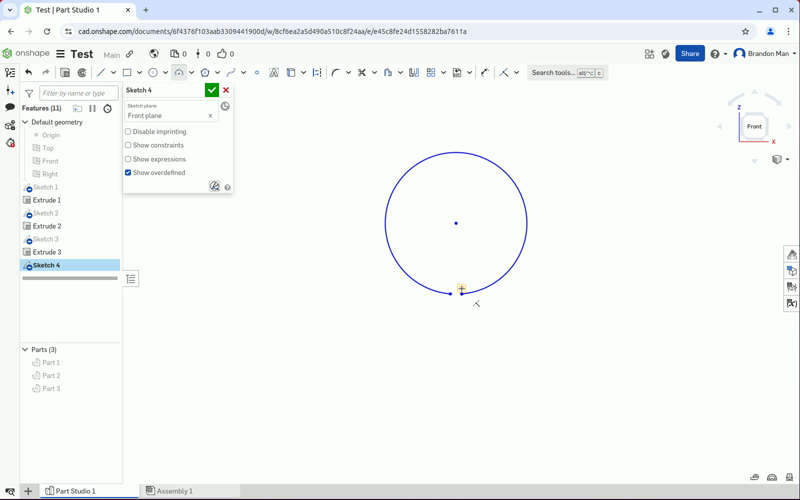
scroll(-6)
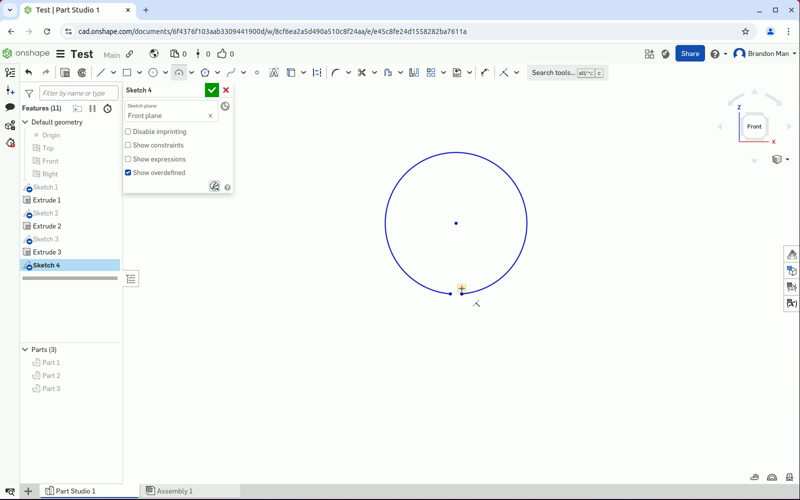
scroll(-6)
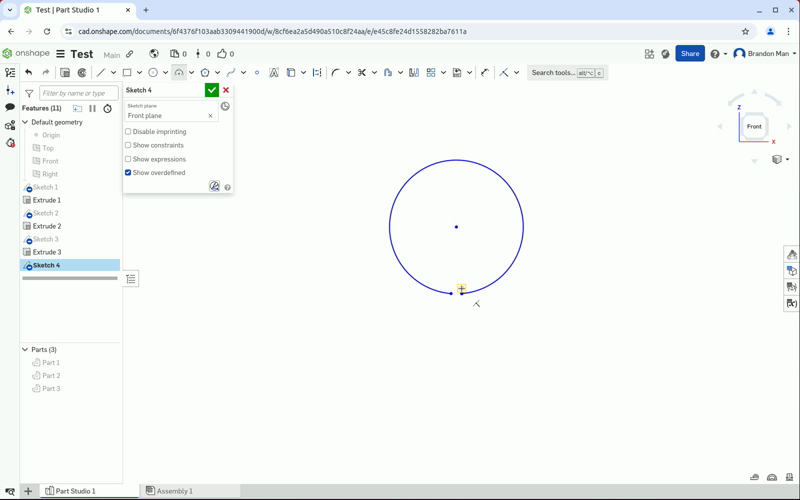
scroll(-6)
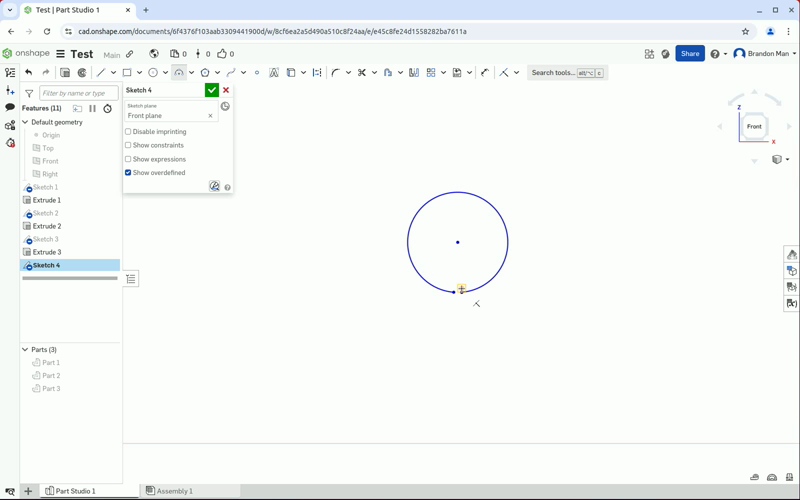
scroll(-6)
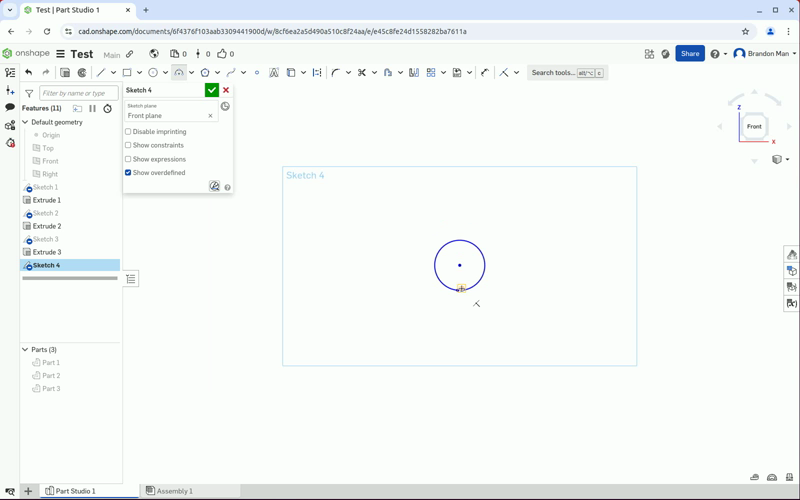
scroll(-6)
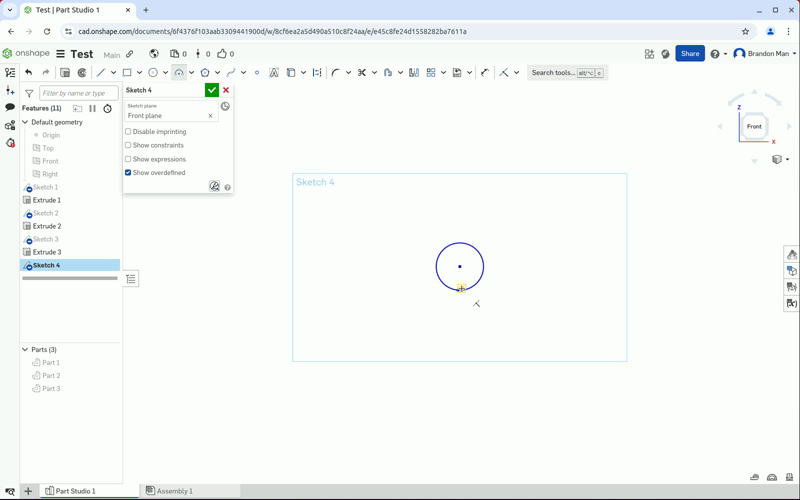
scroll(-6)
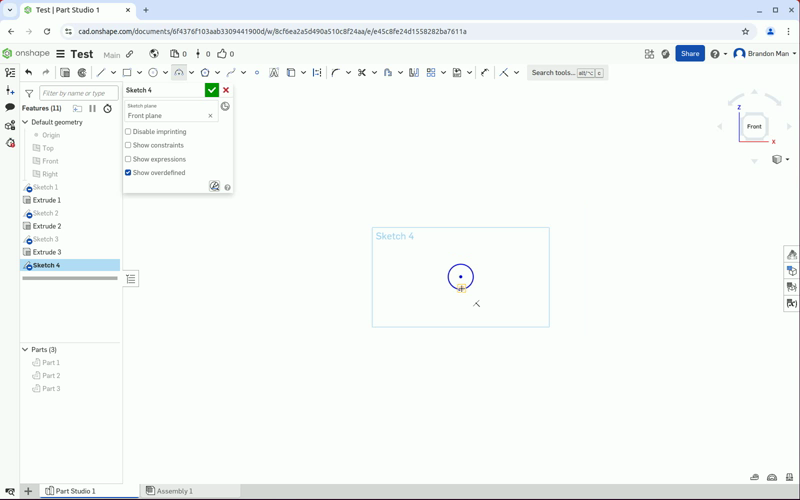
scroll(-6)
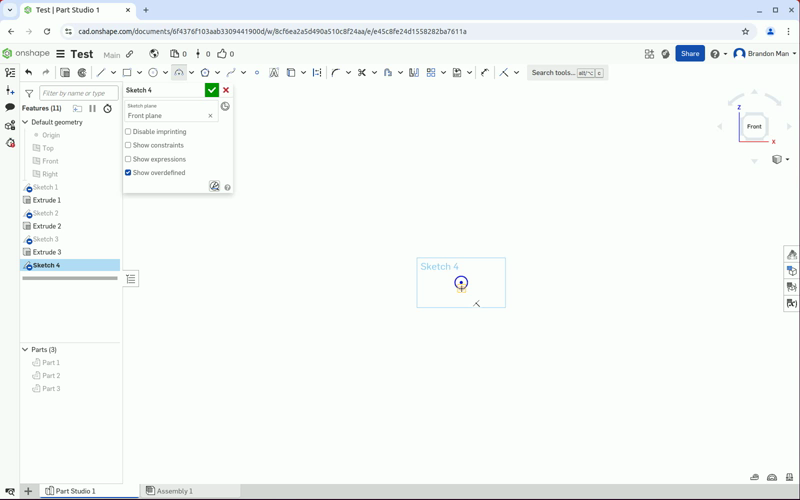
key_down(shift)
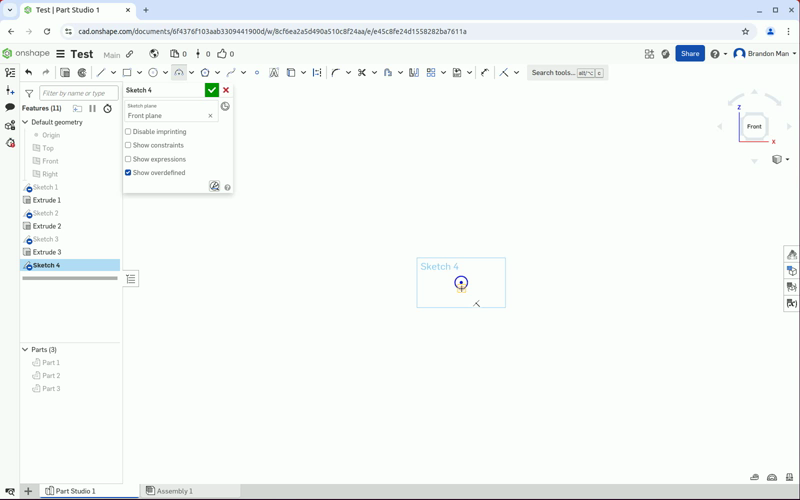
mouse_move(460, 288)
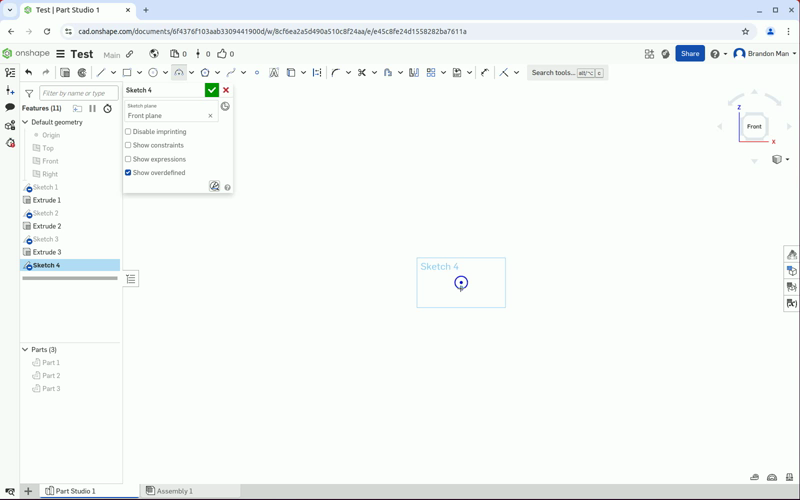
scroll(6)
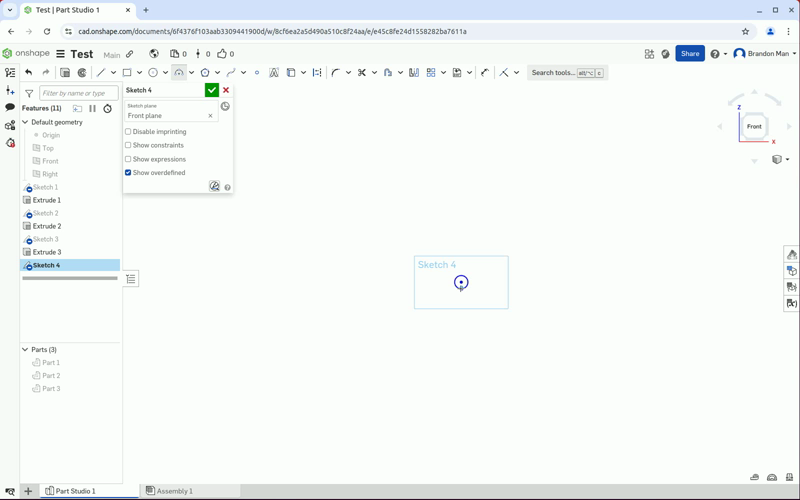
scroll(6)
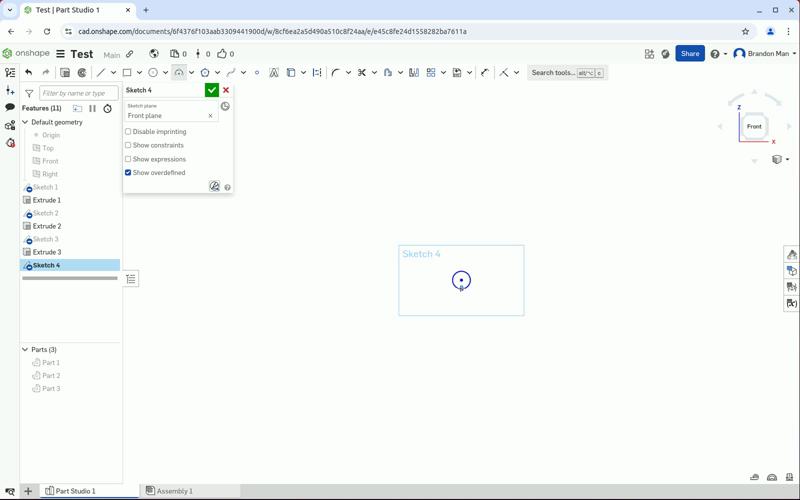
scroll(6)
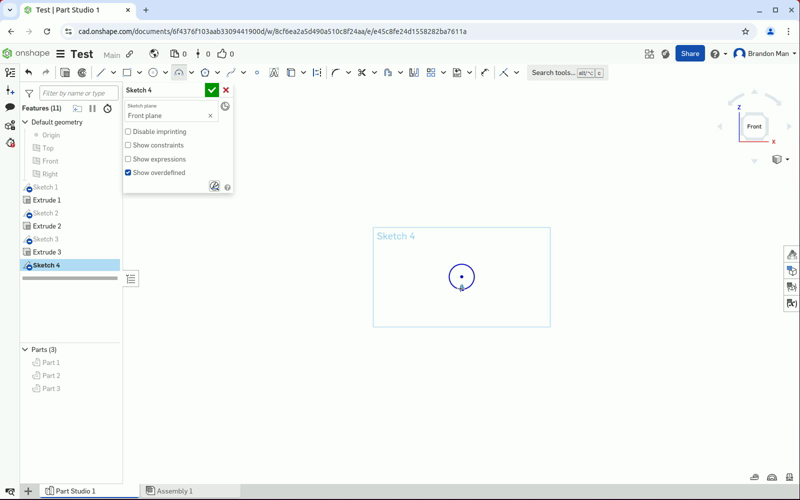
scroll(6)
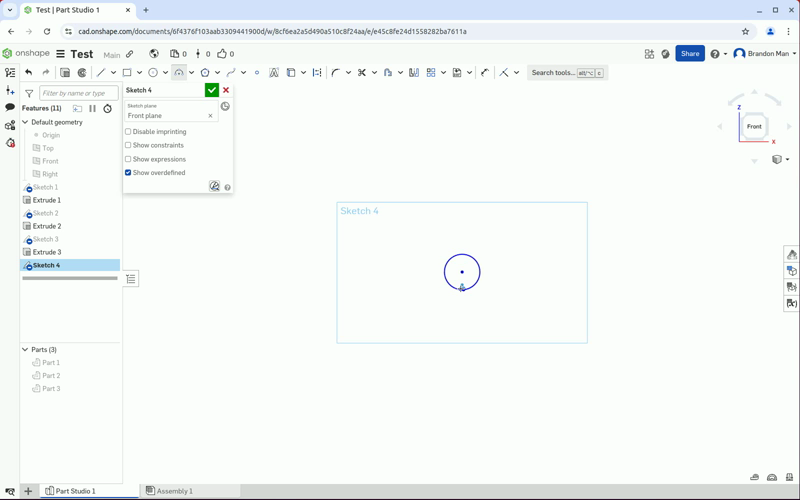
scroll(6)
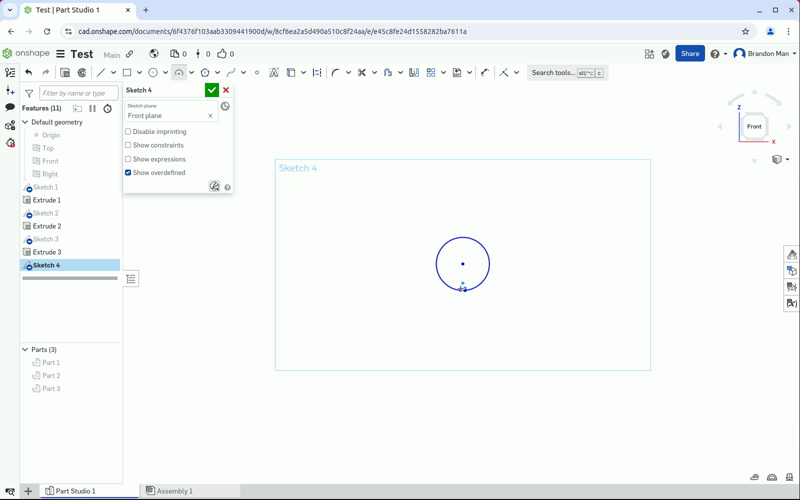
scroll(6)
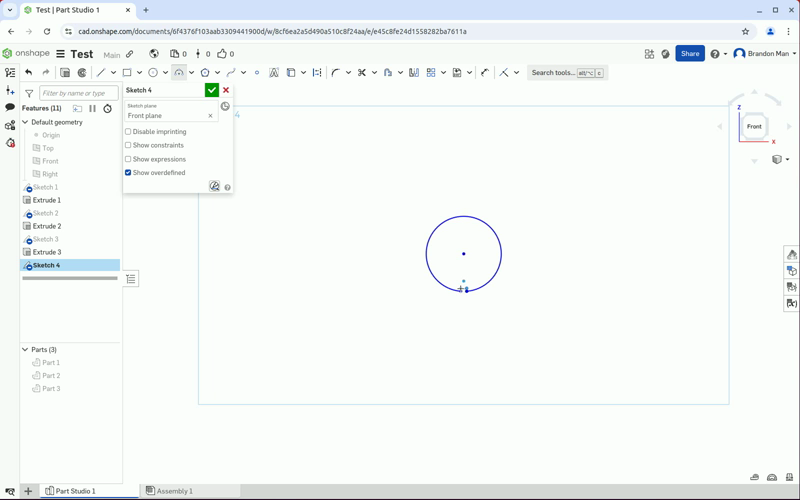
scroll(6)
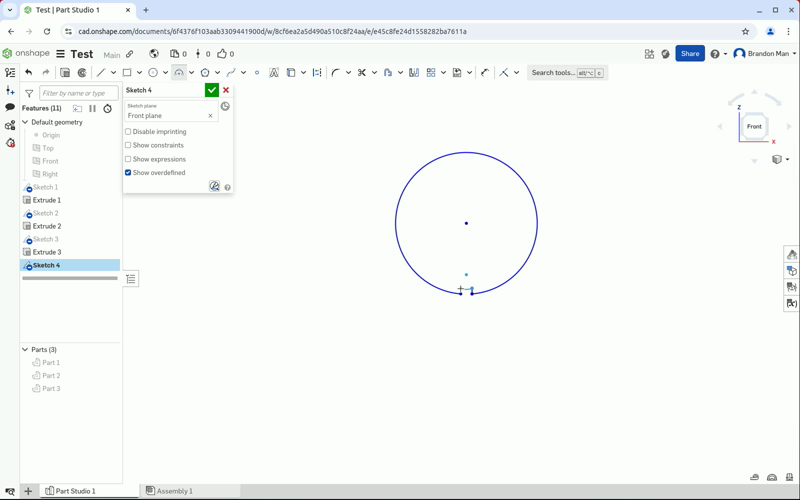
click(460, 288)
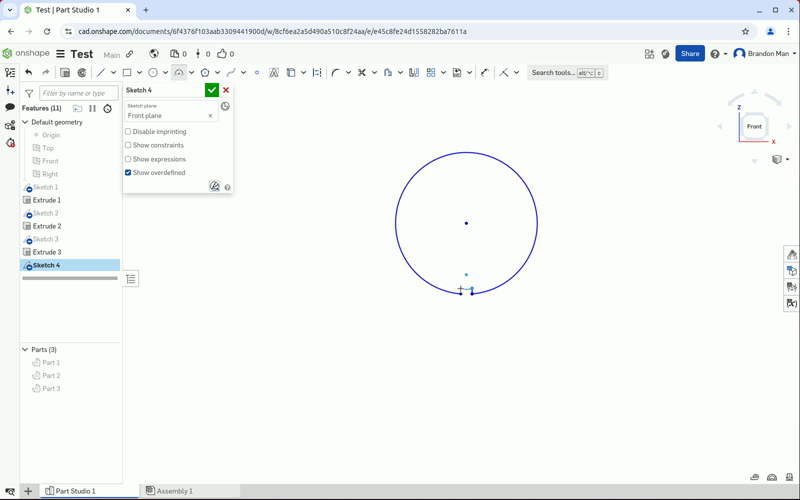
scroll(-6)
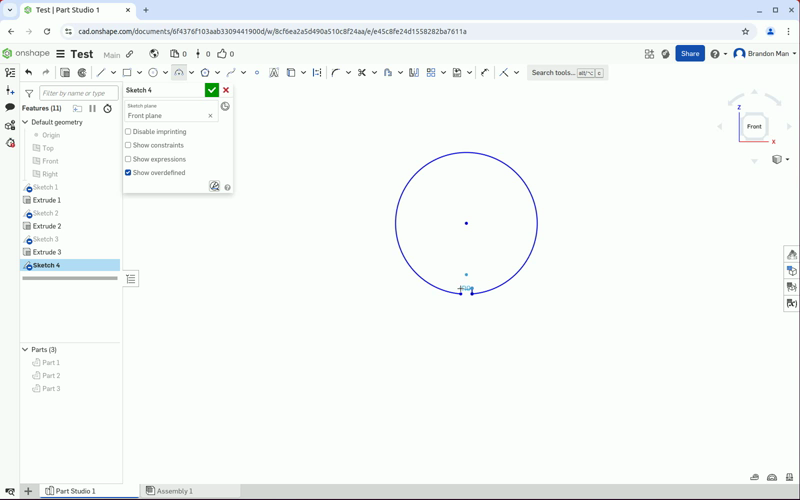
scroll(-6)
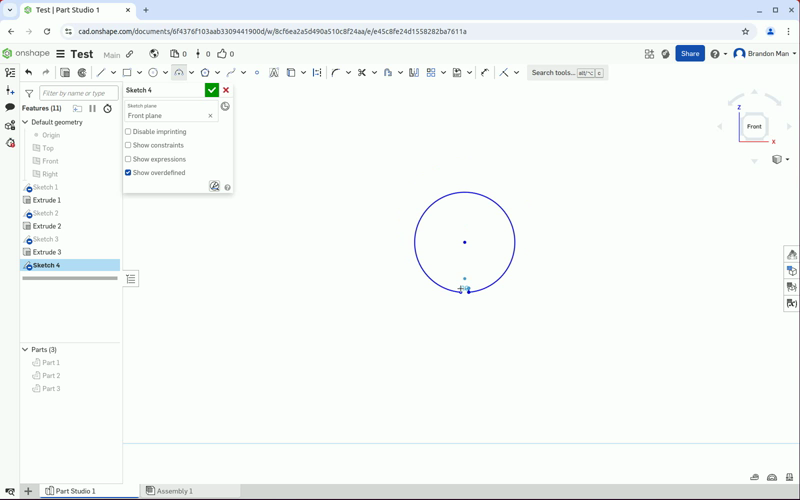
scroll(-6)
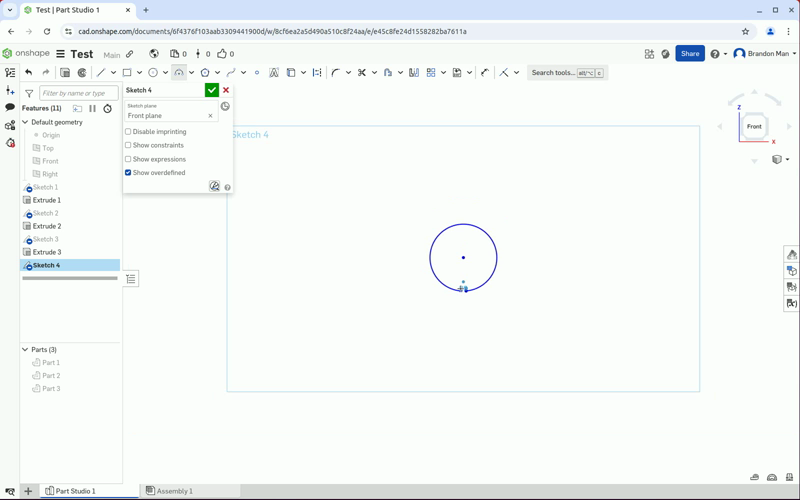
scroll(-6)
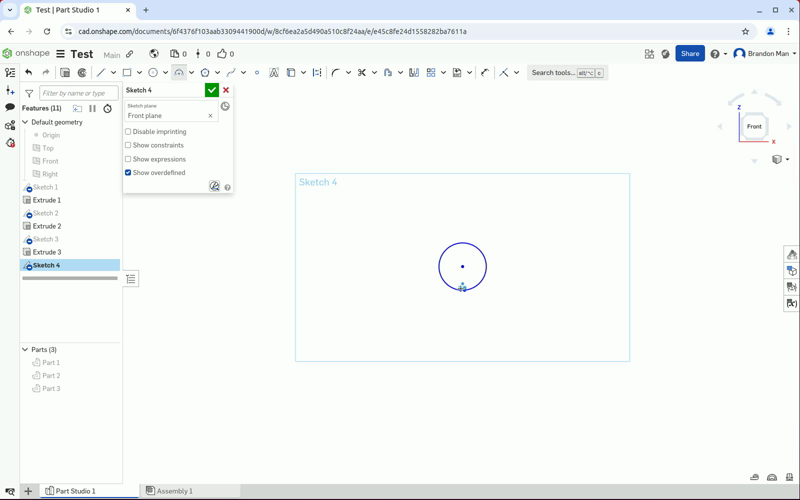
scroll(-6)
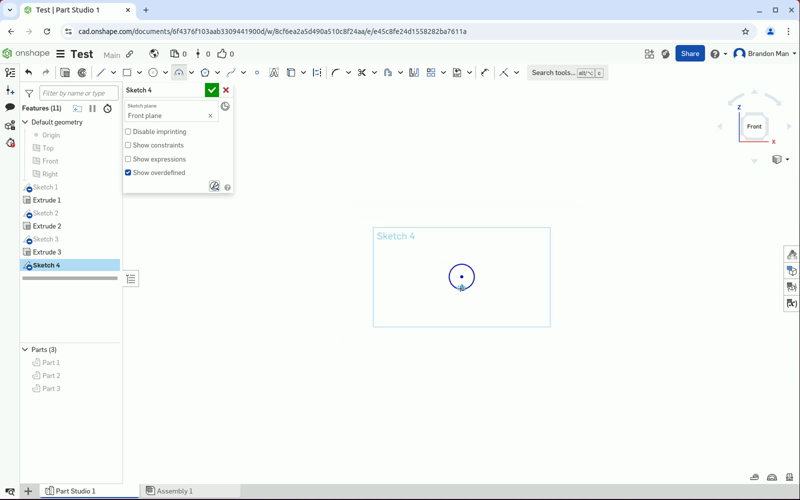
scroll(-6)
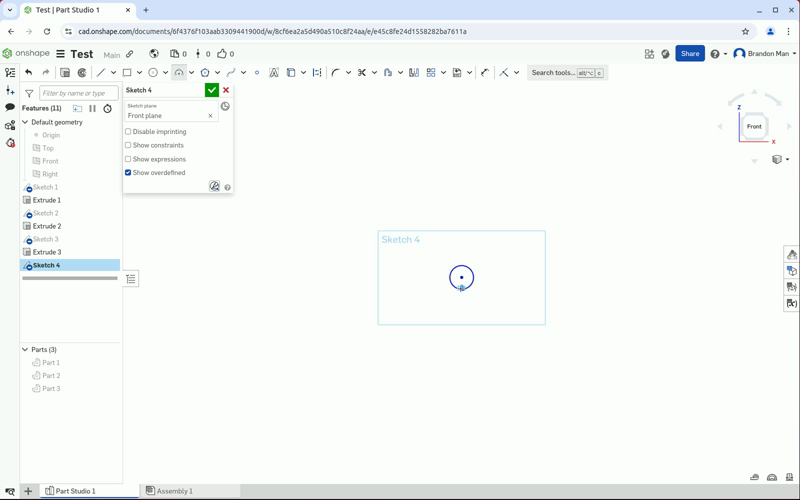
scroll(-6)
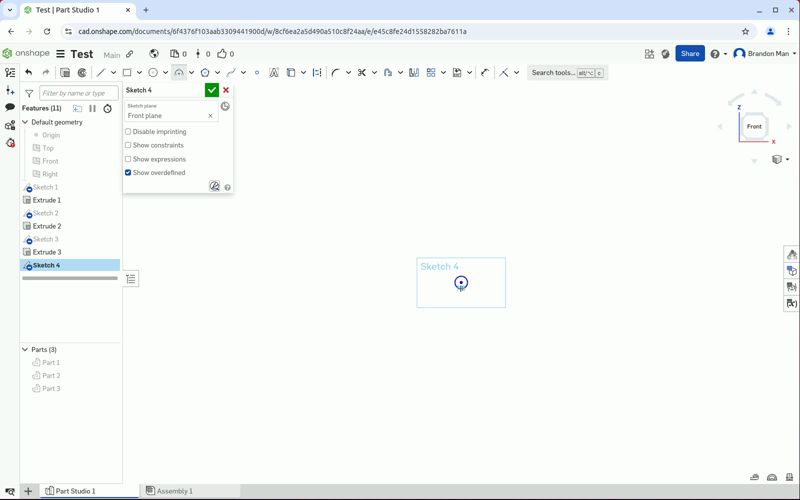
mouse_move(461, 277)
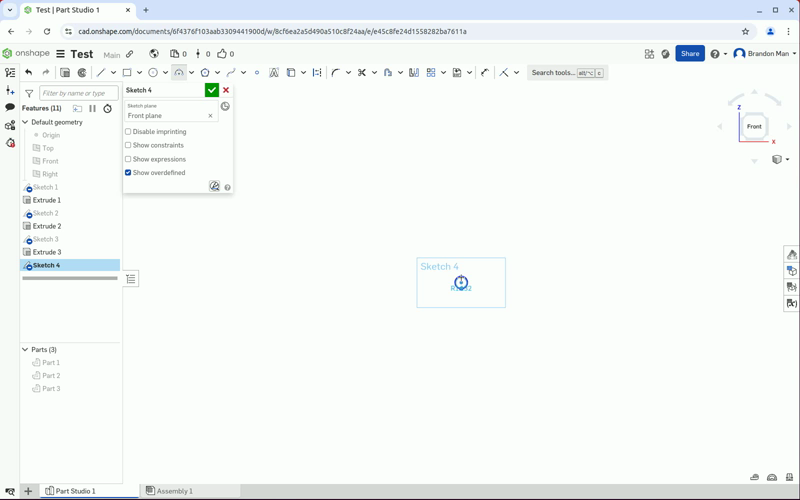
scroll(6)
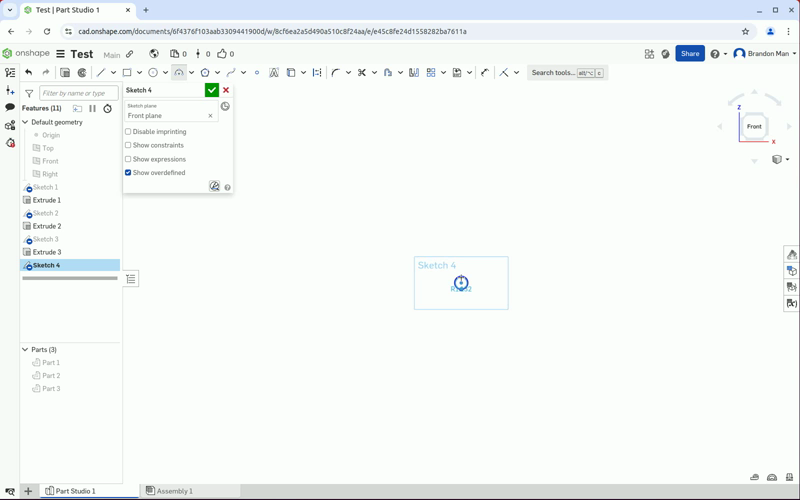
scroll(6)
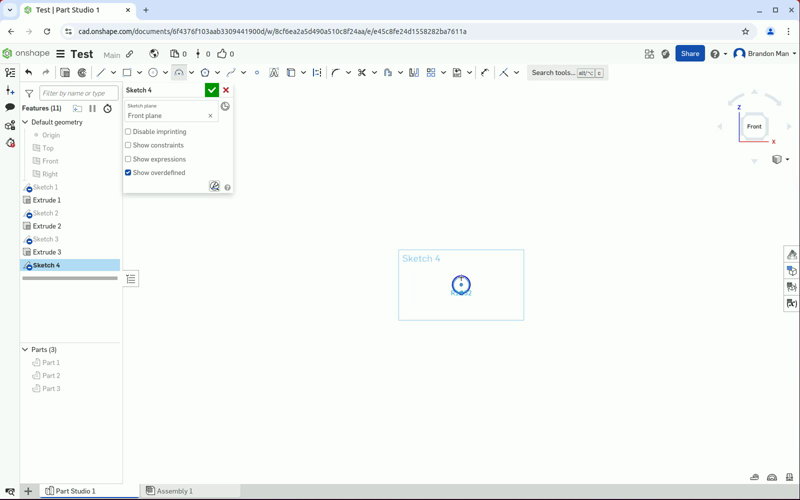
scroll(6)
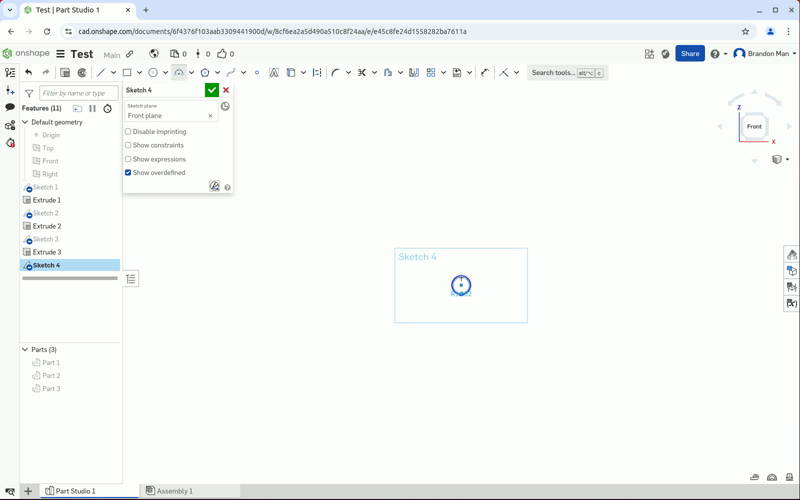
scroll(6)
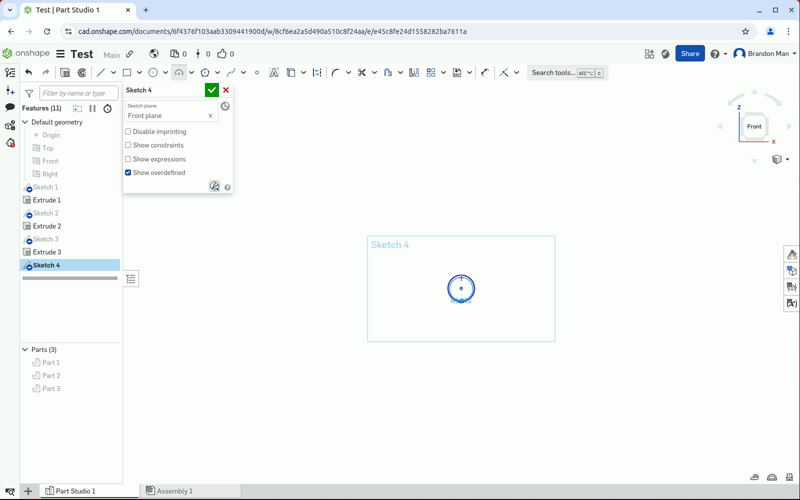
scroll(6)
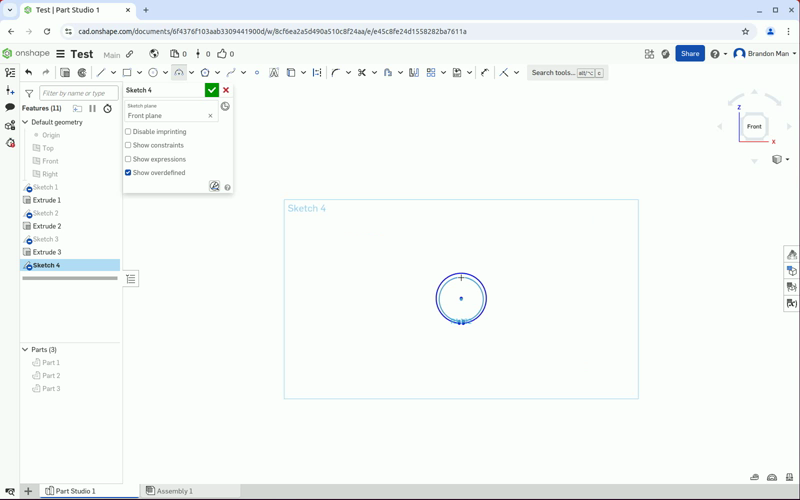
scroll(6)
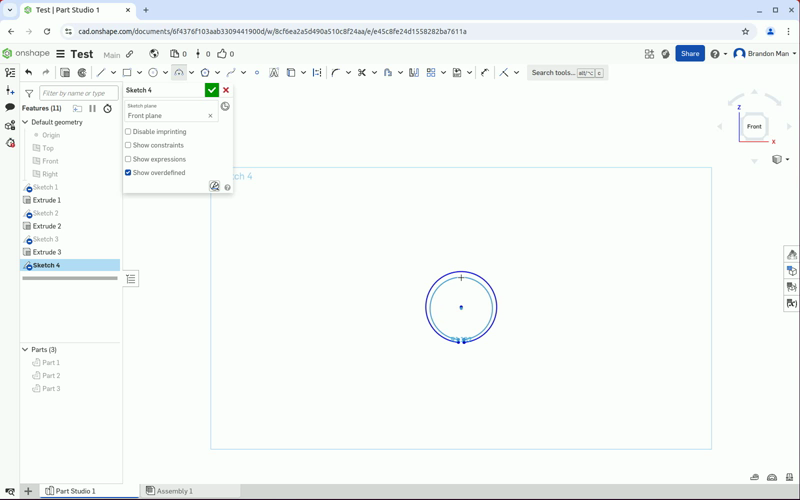
scroll(6)
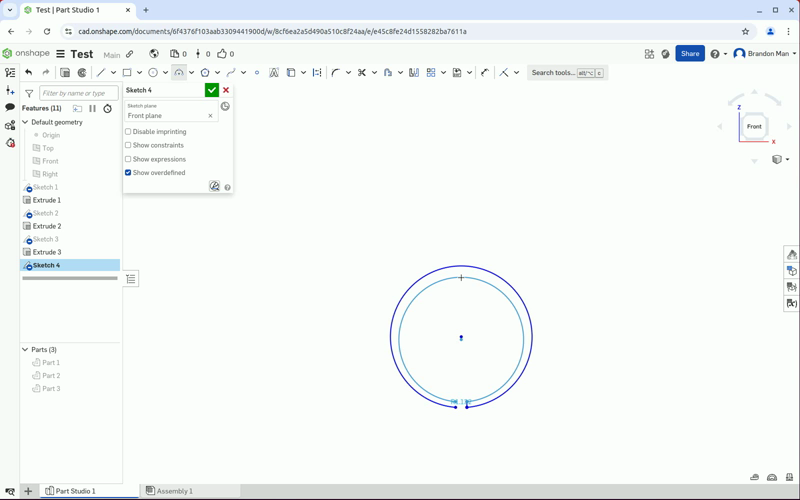
click(461, 277)
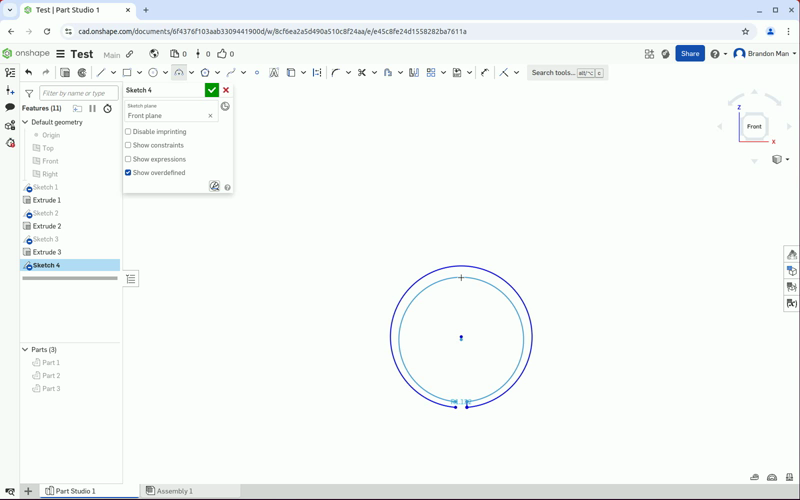
scroll(-6)
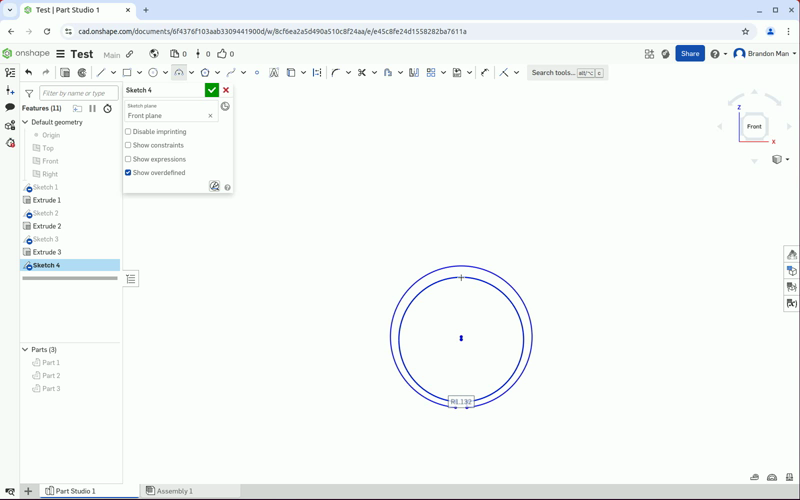
scroll(-6)
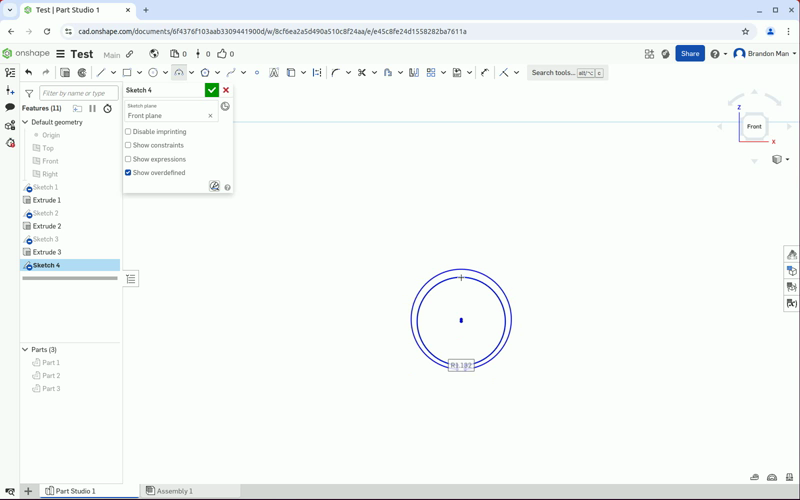
scroll(-6)
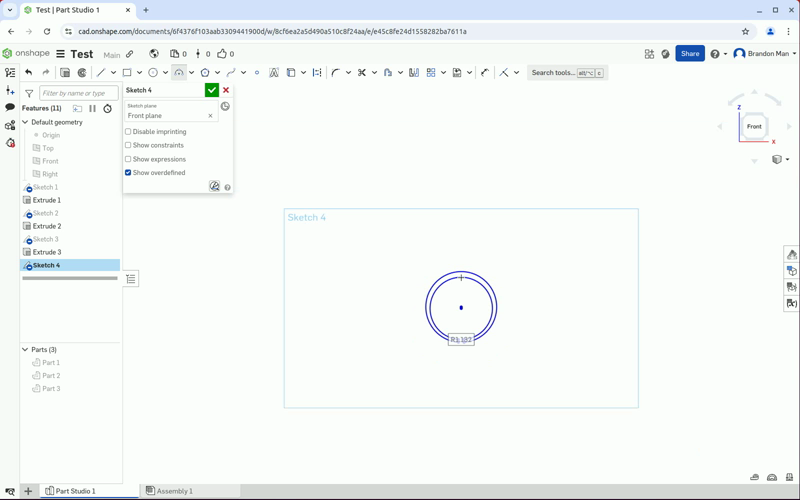
scroll(-6)
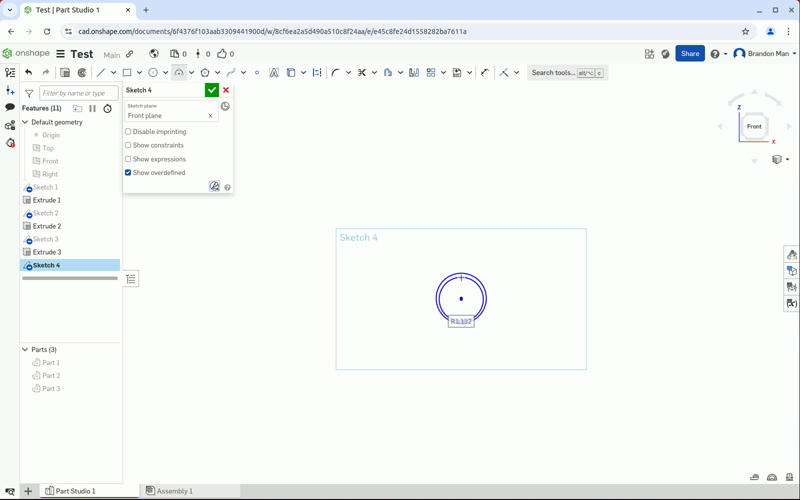
scroll(-6)
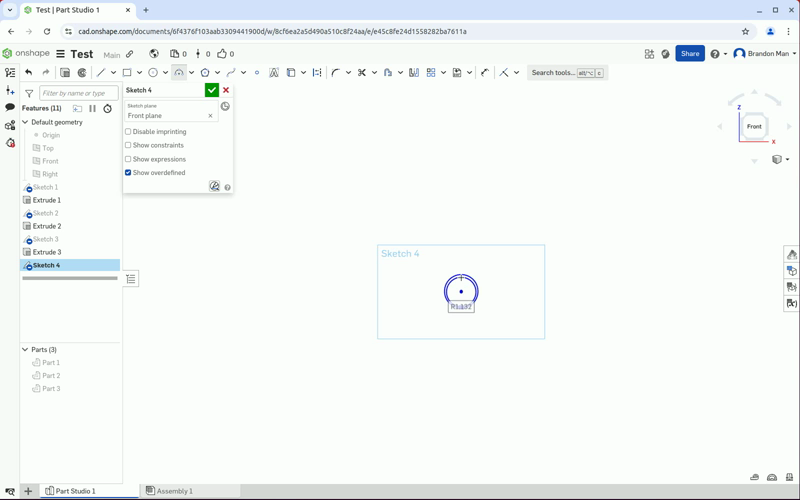
scroll(-6)
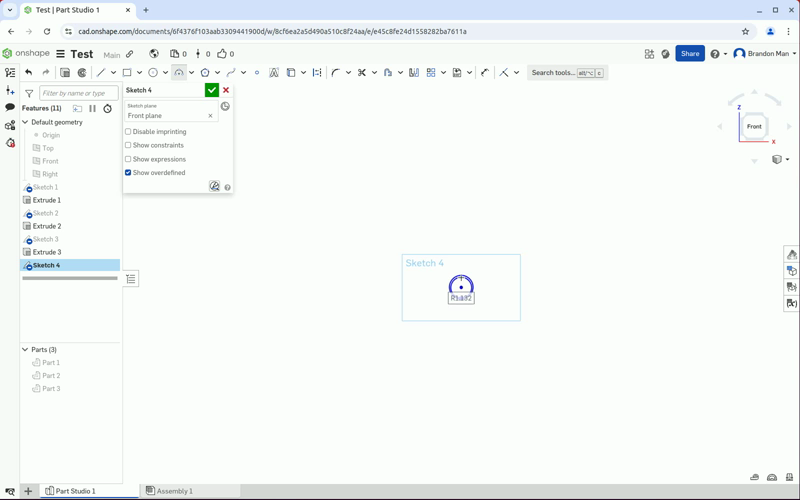
scroll(-6)
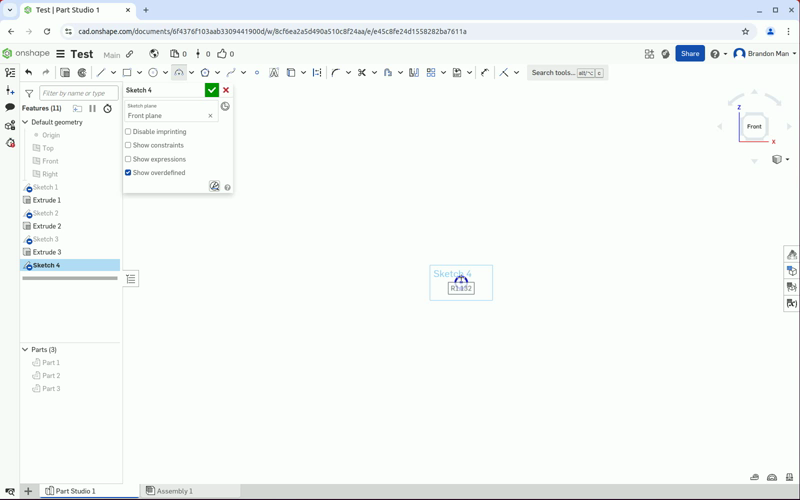
key_up(shift)
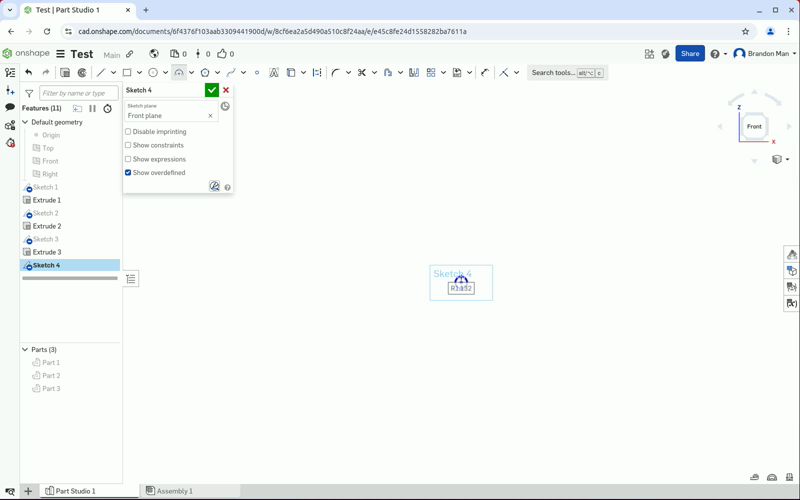
key(esc)
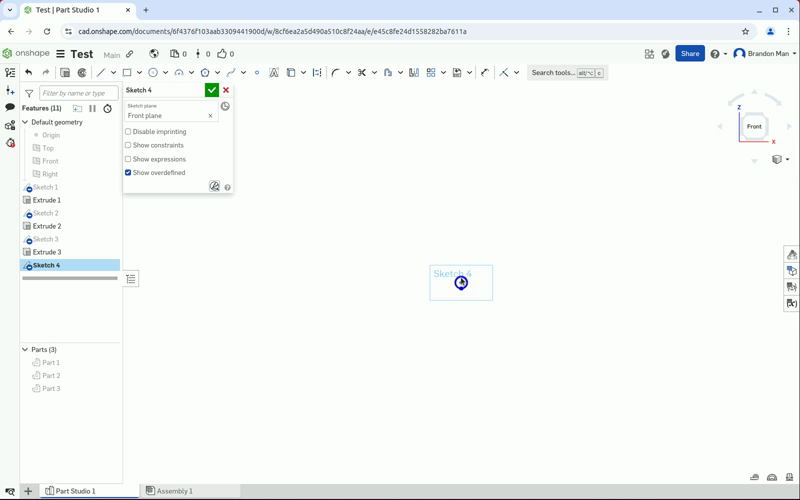
key(l)
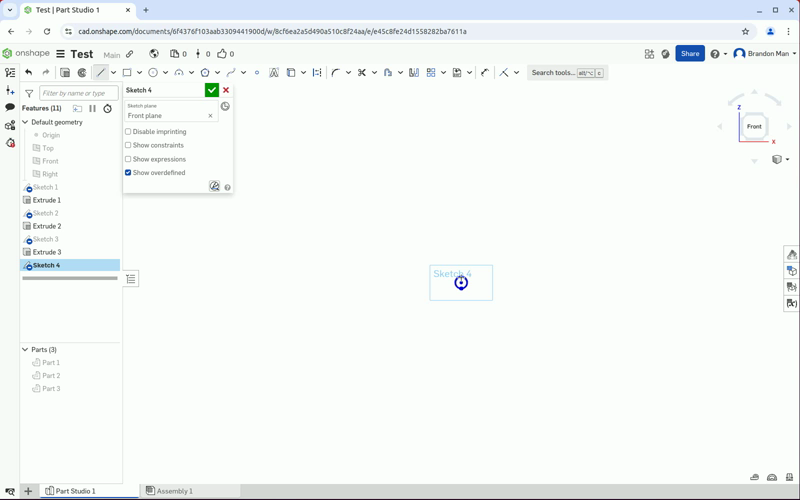
mouse_move(460, 288)
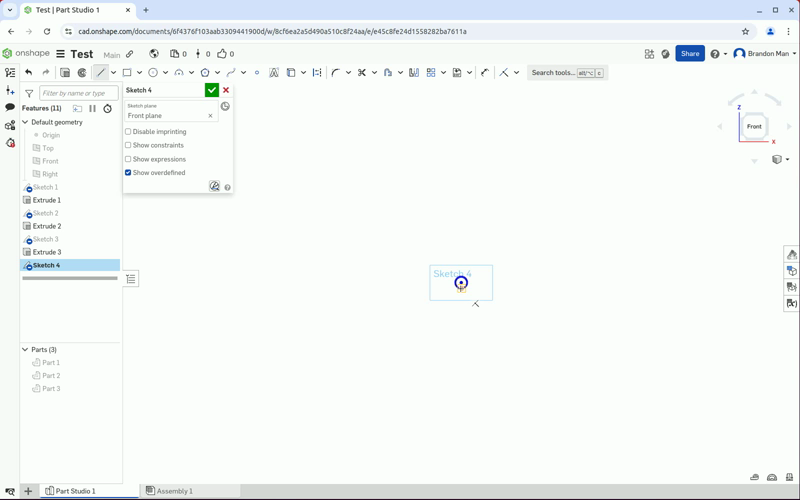
scroll(6)
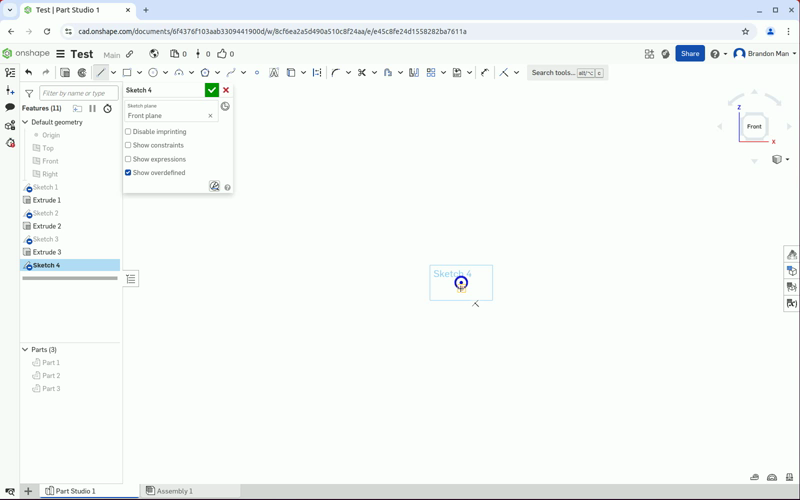
scroll(6)
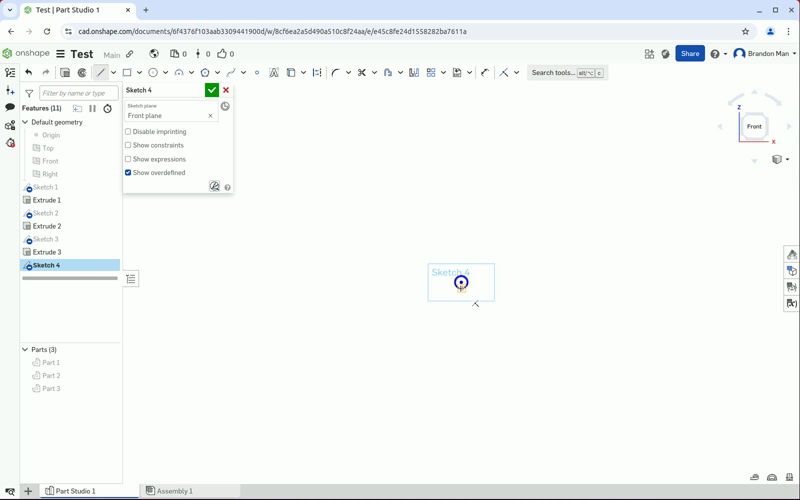
scroll(6)
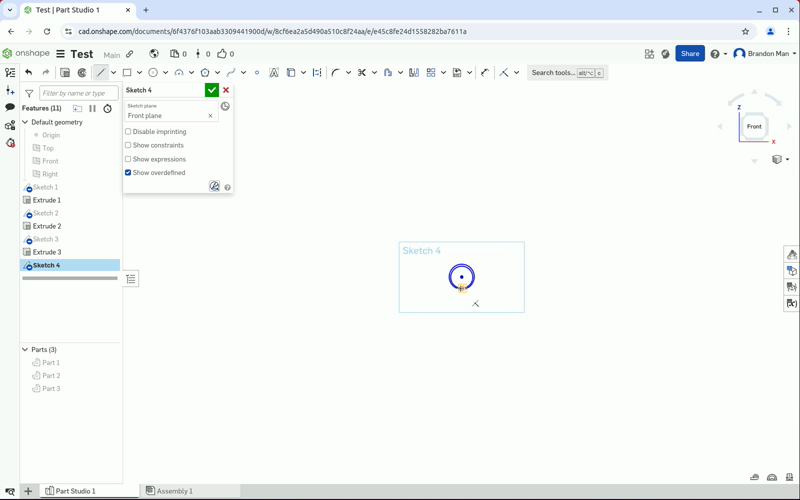
scroll(6)
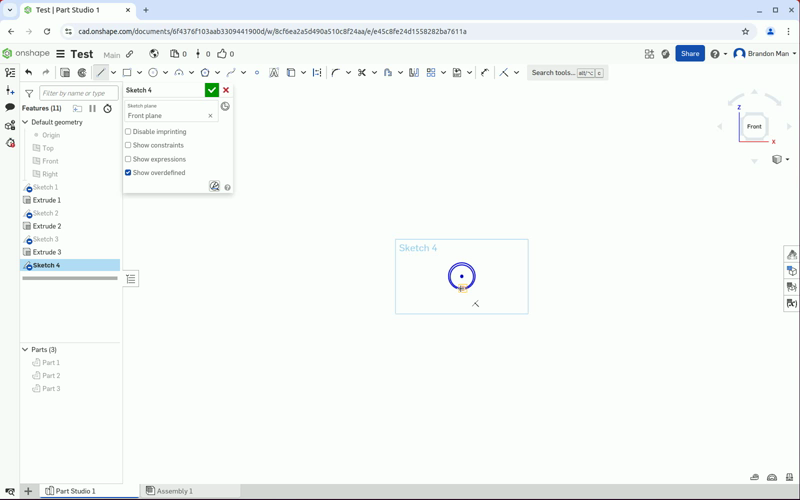
scroll(6)
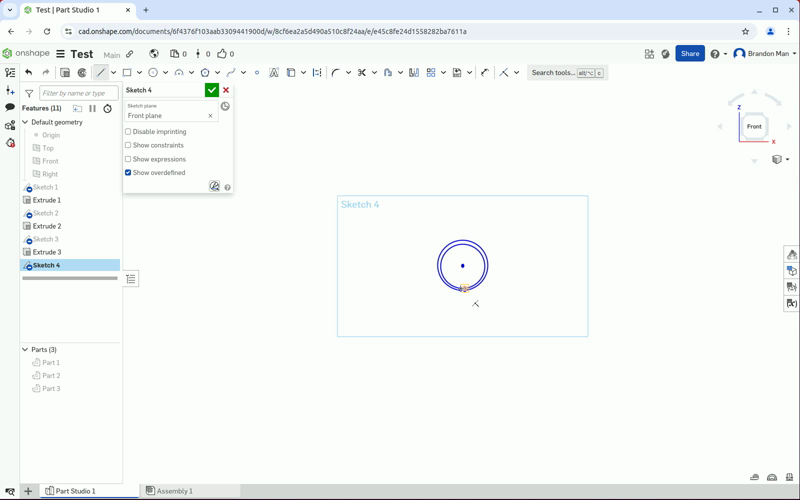
scroll(6)
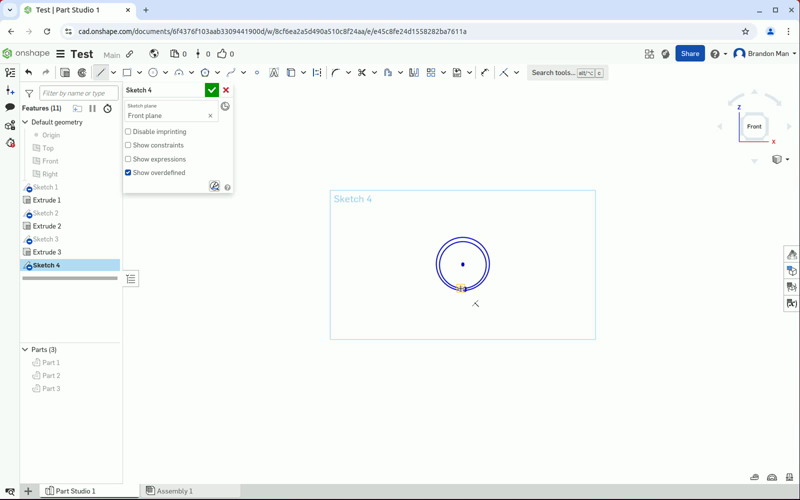
scroll(6)
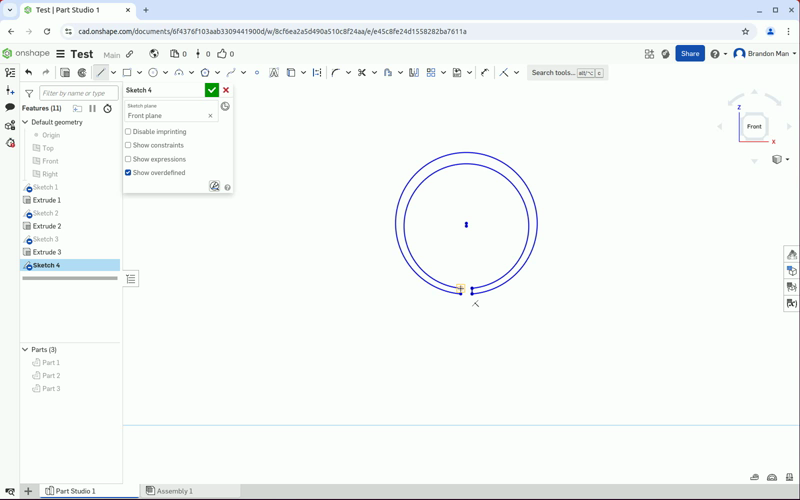
click(460, 288)
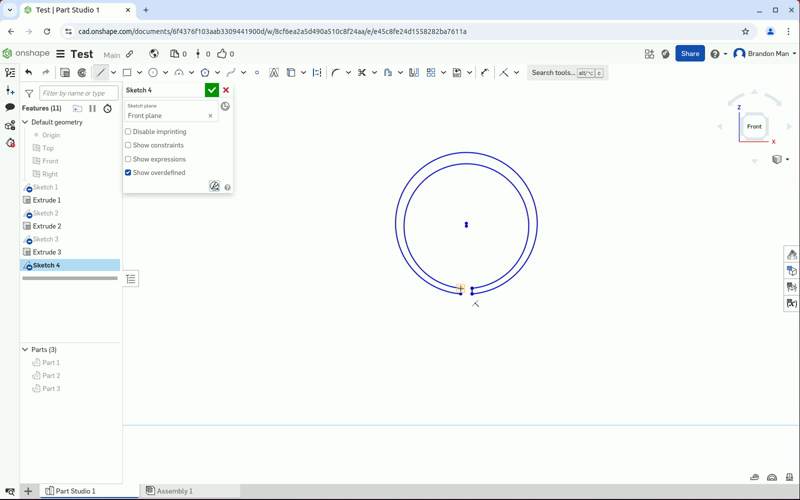
scroll(-6)
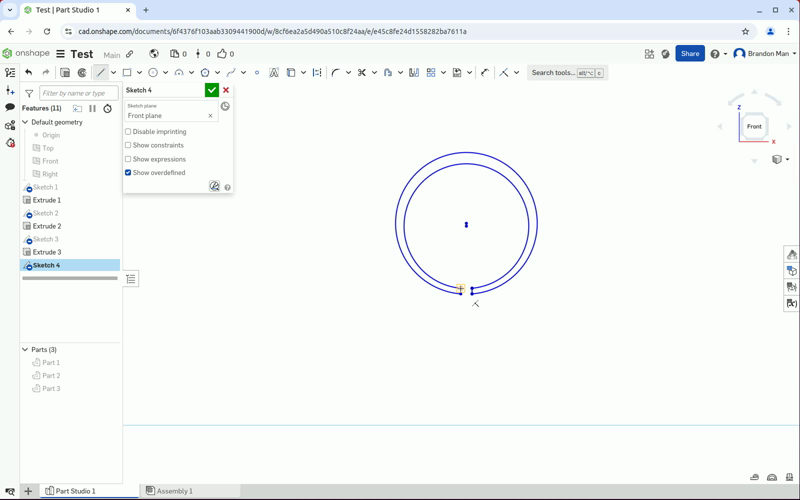
scroll(-6)
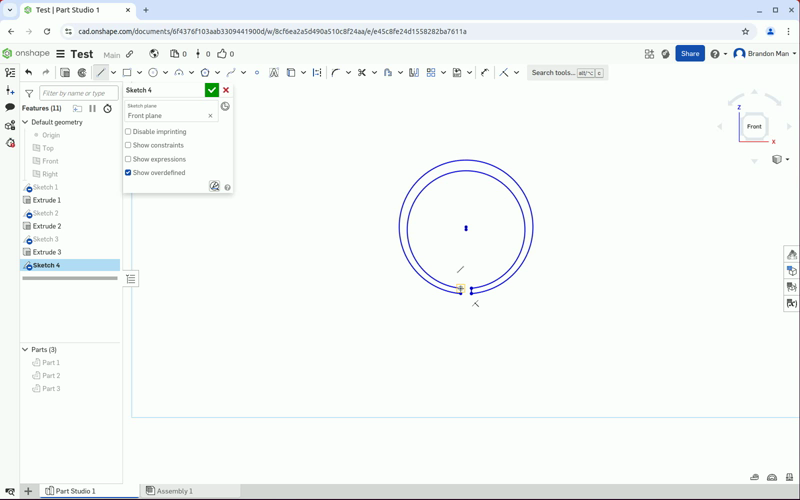
scroll(-6)
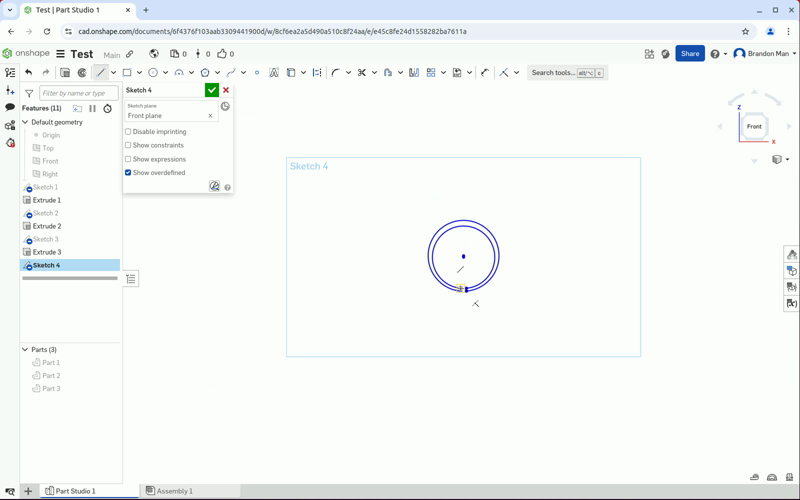
scroll(-6)
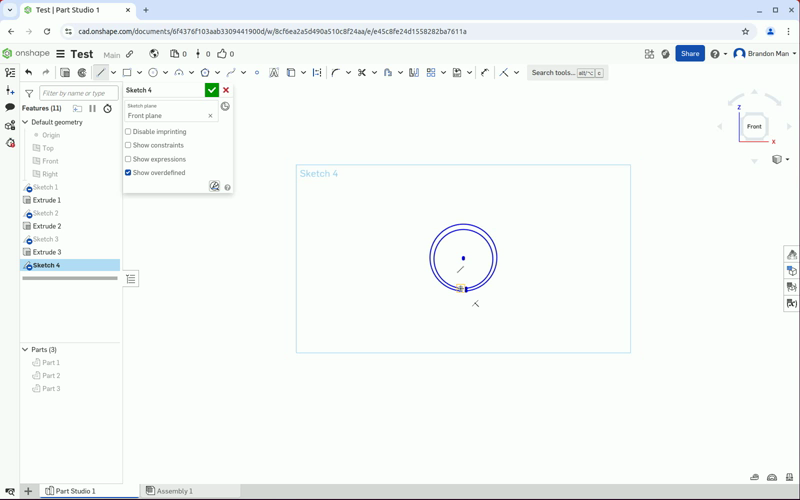
scroll(-6)
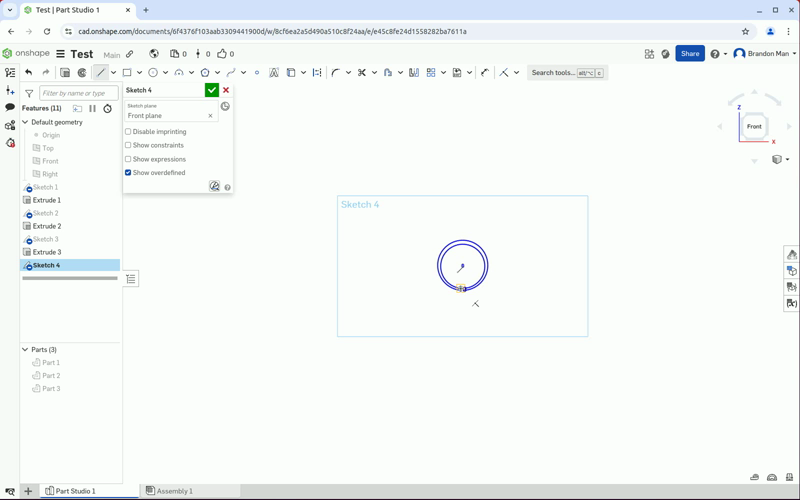
scroll(-6)
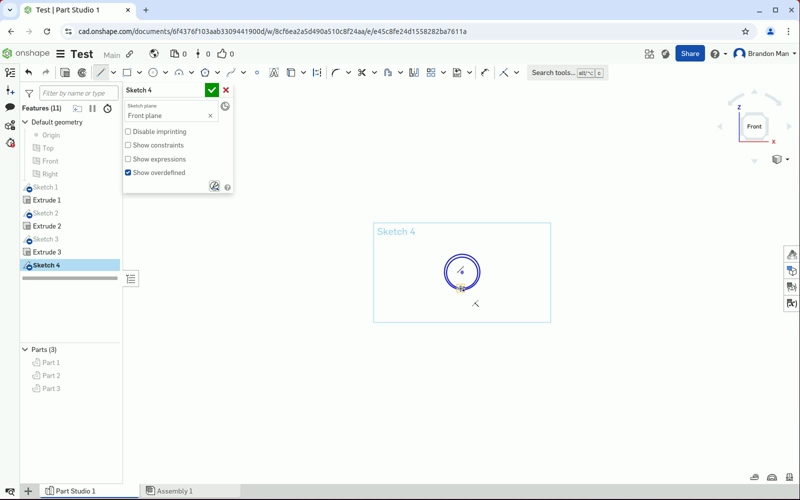
scroll(-6)
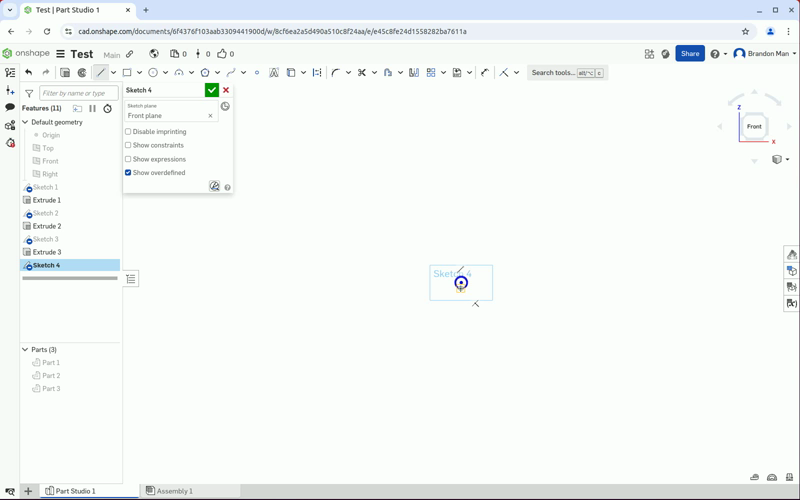
mouse_move(490, 288)
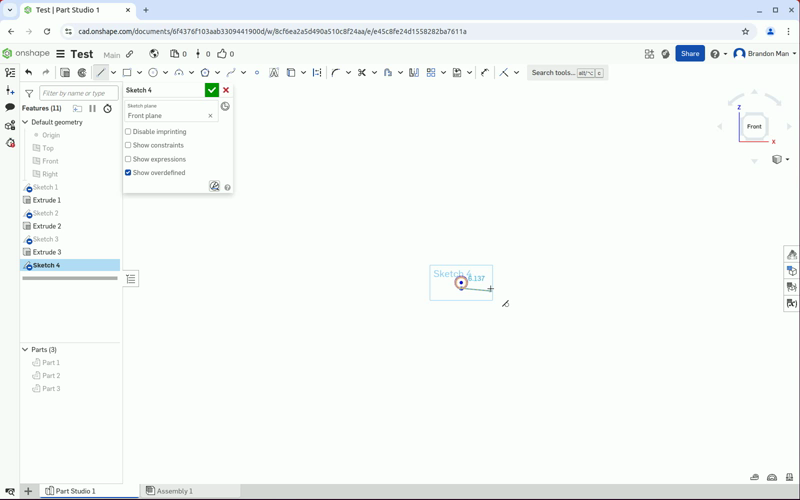
key_down(shift)
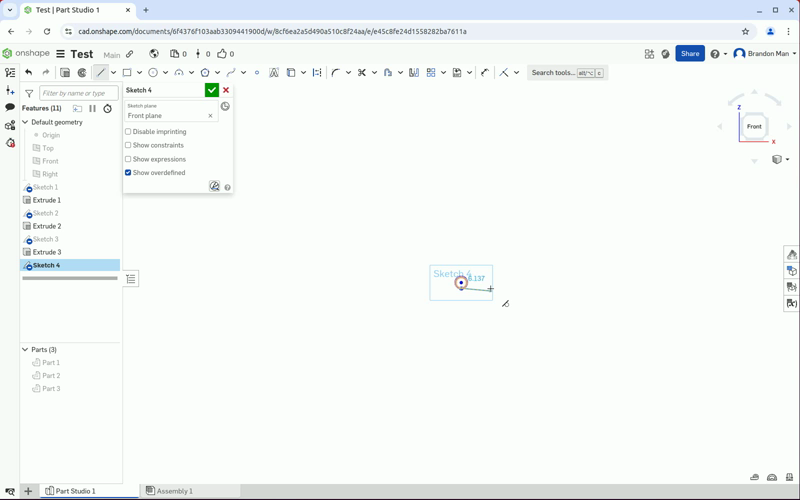
mouse_move(460, 288)
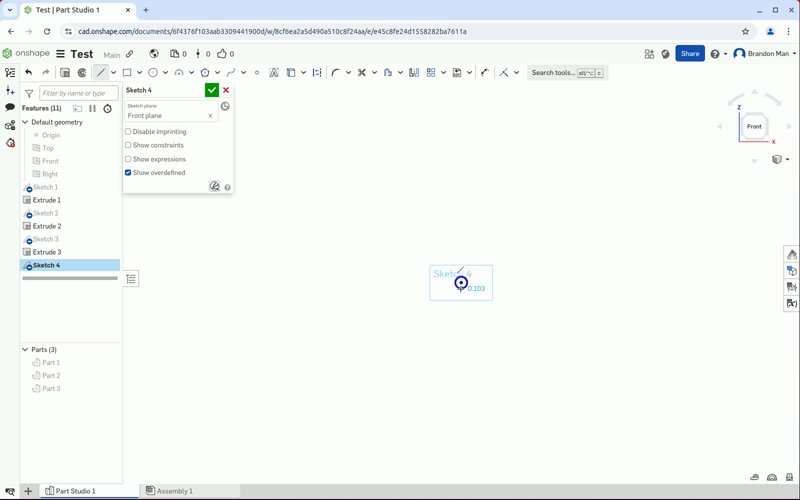
scroll(6)
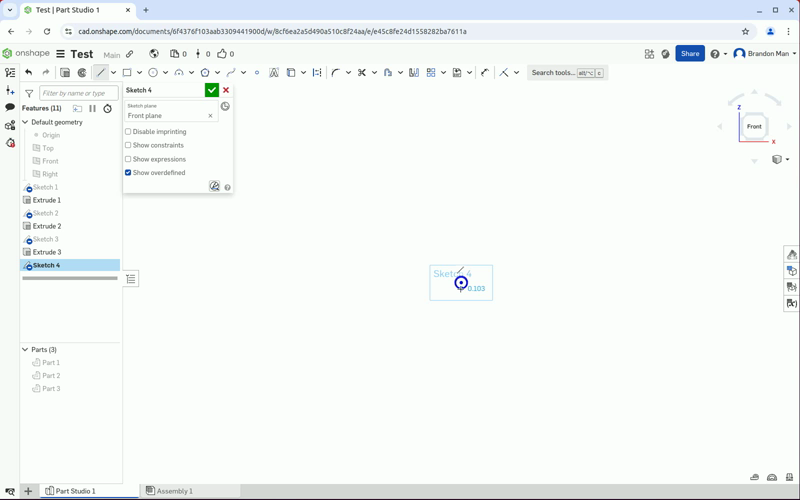
scroll(6)
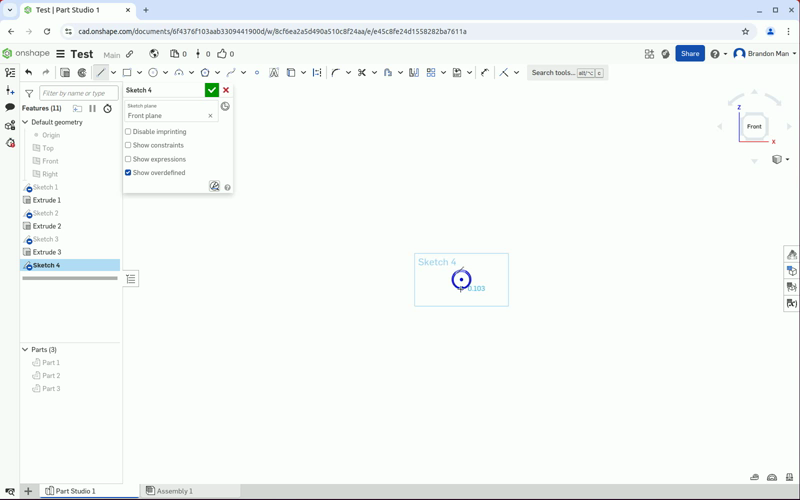
scroll(6)
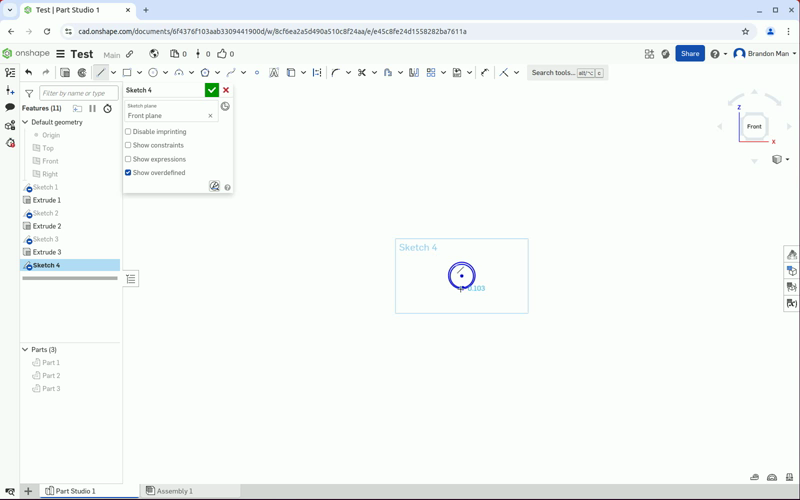
scroll(6)
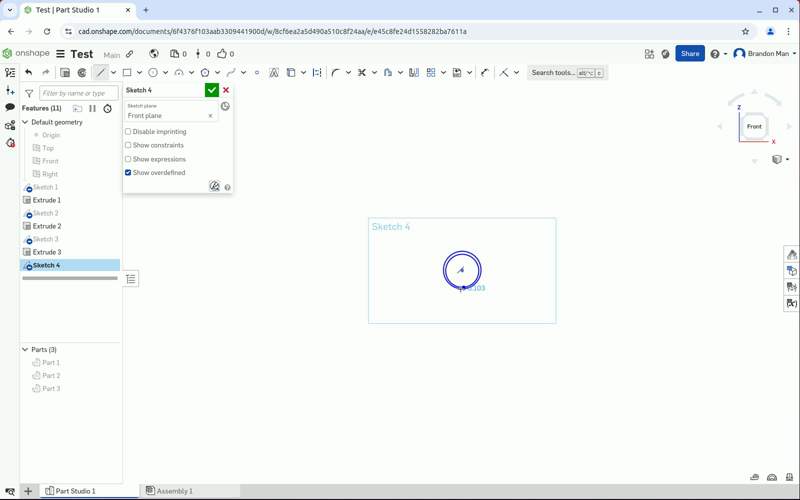
scroll(6)
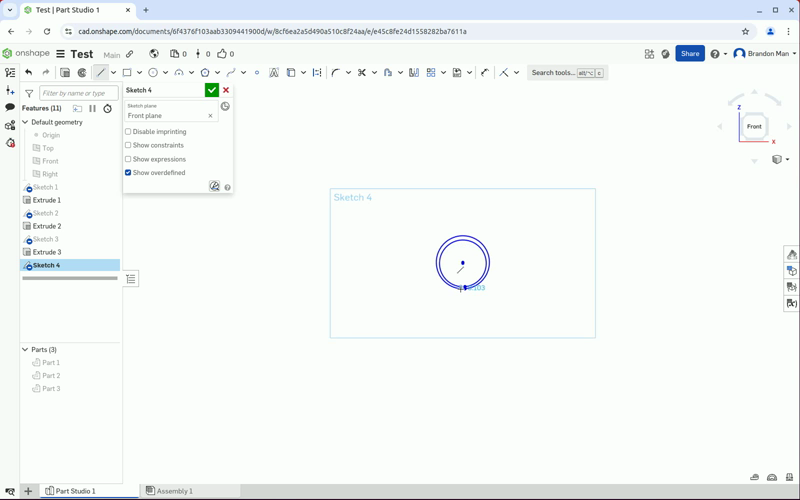
scroll(6)
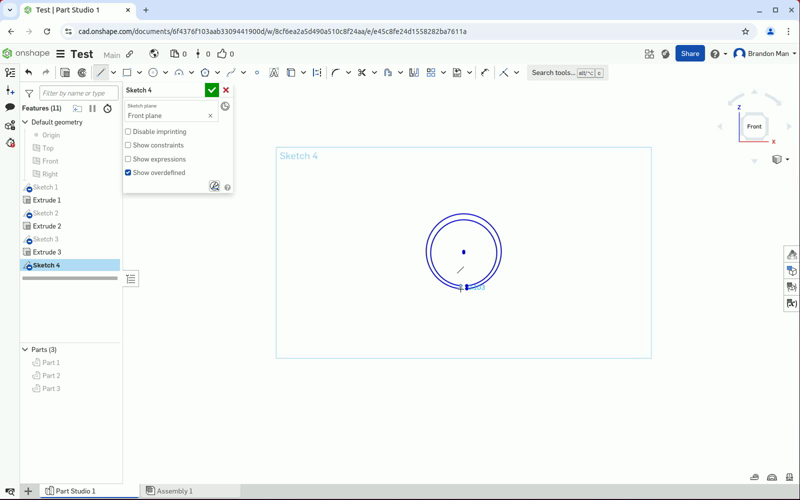
scroll(6)
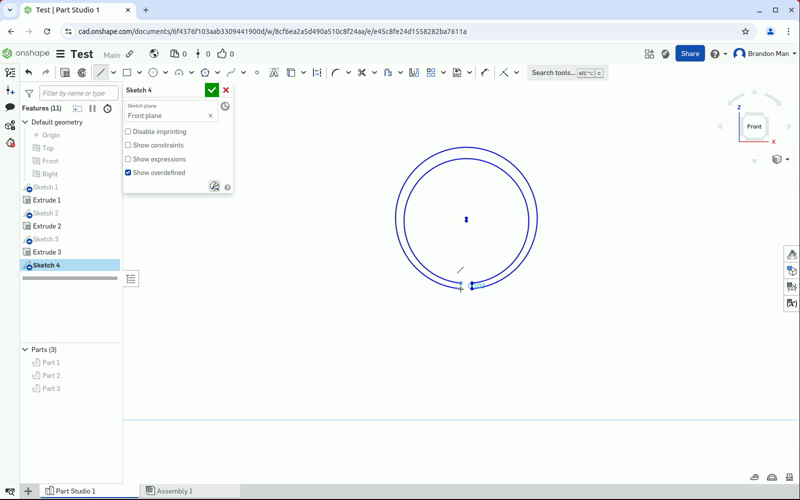
key_up(shift)
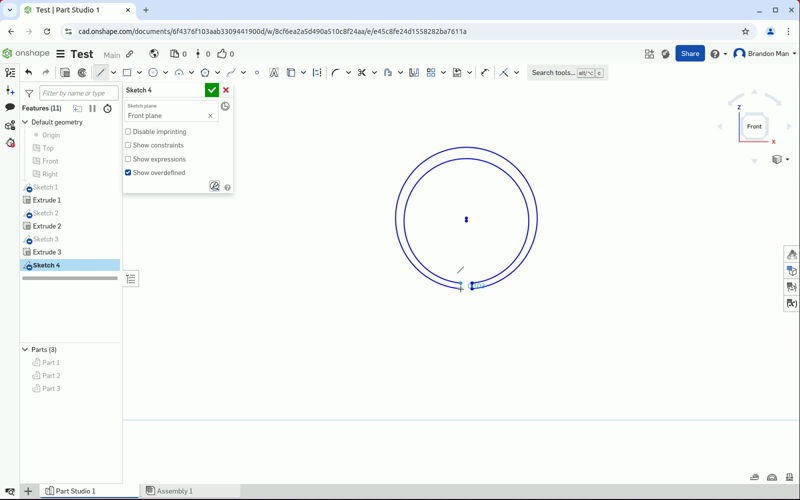
click(460, 288)
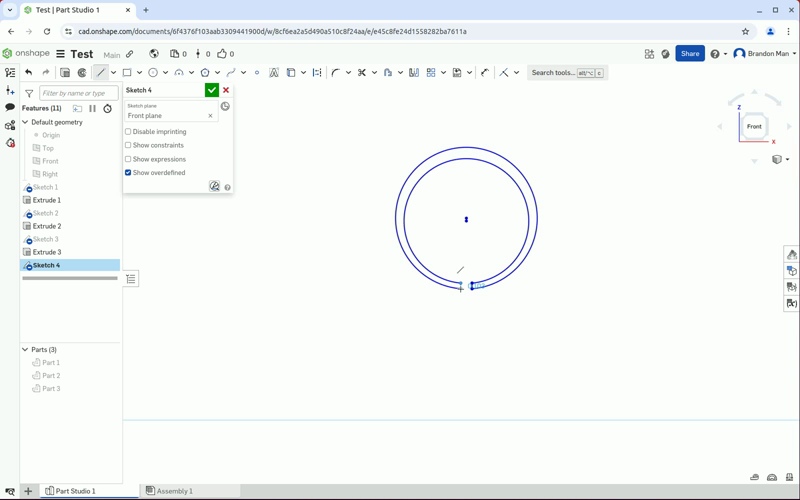
scroll(-6)
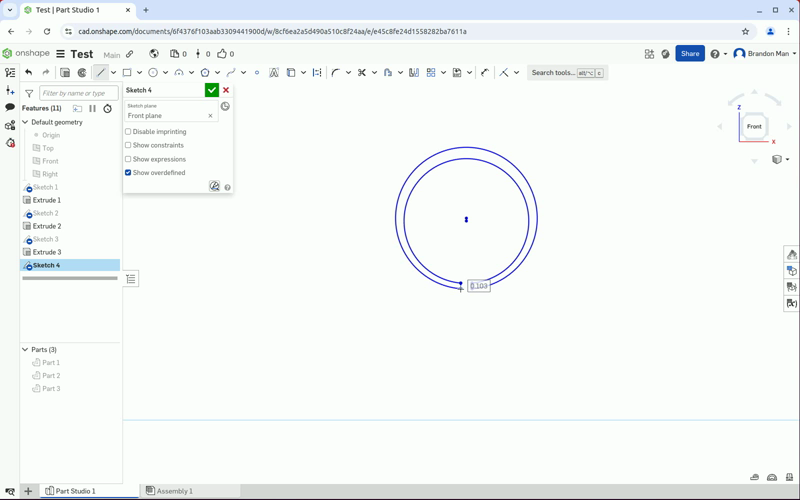
scroll(-6)
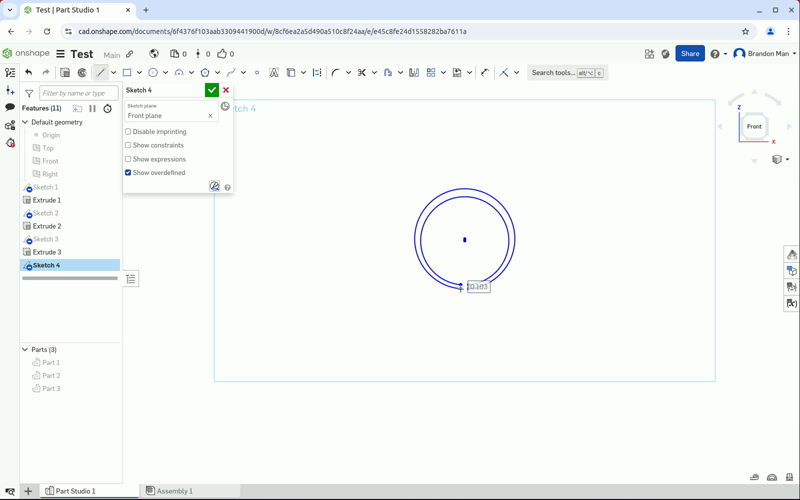
scroll(-6)
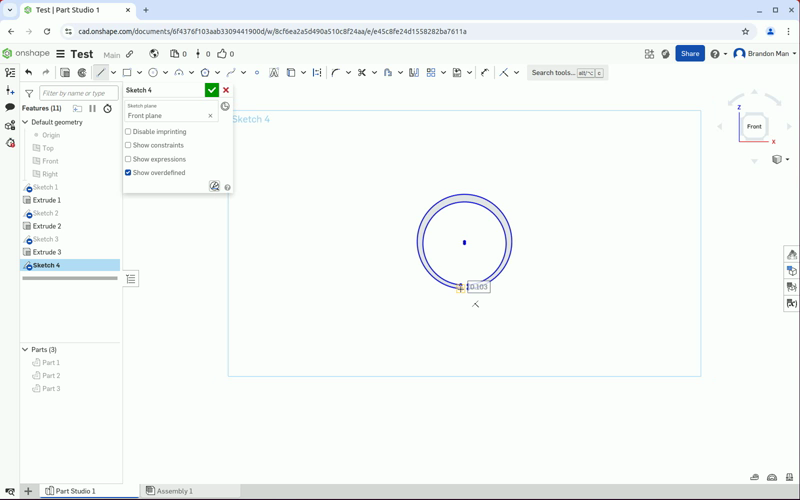
scroll(-6)
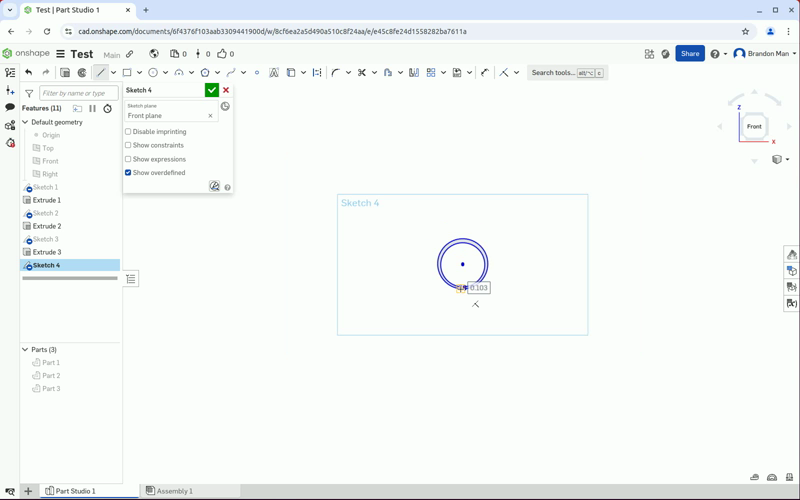
scroll(-6)
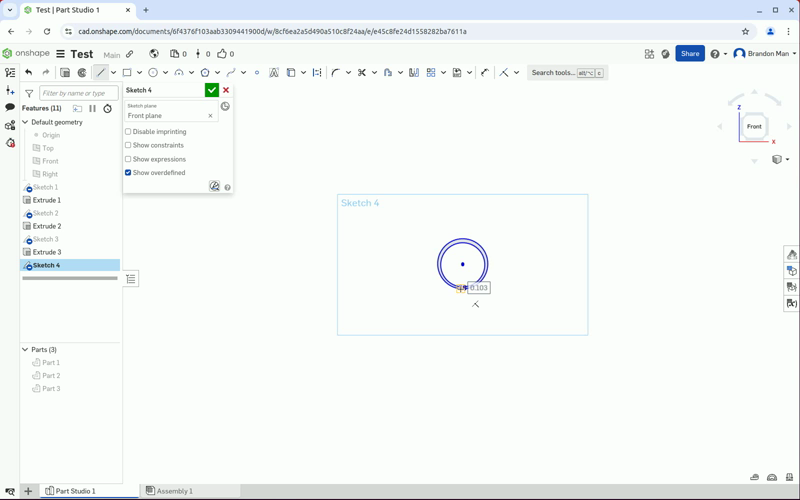
scroll(-6)
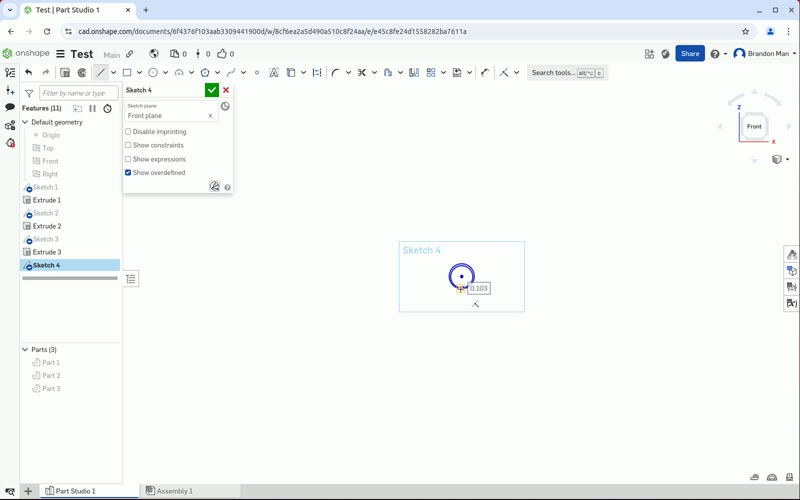
scroll(-6)
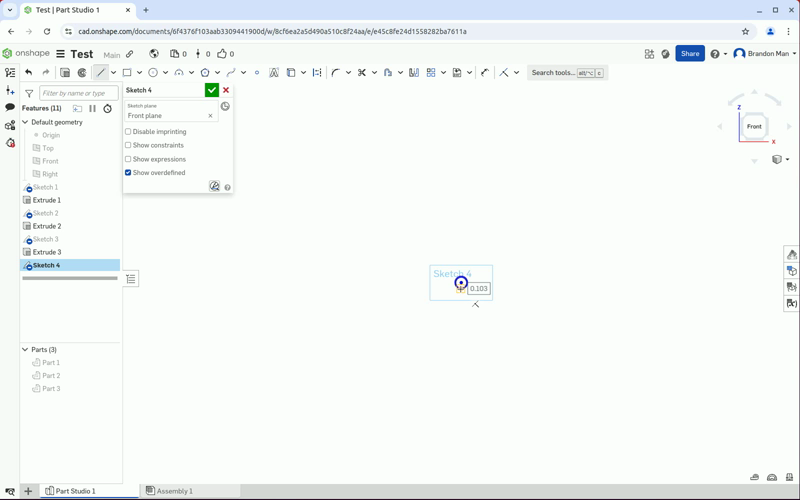
key(esc)
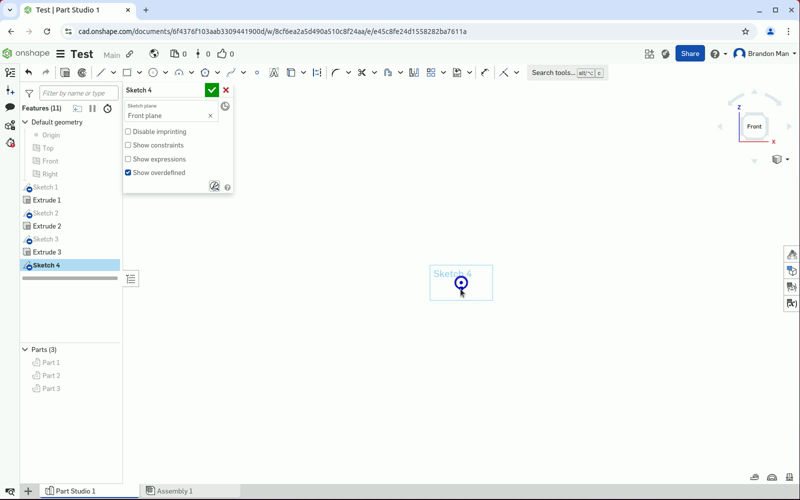
mouse_move(462, 277)
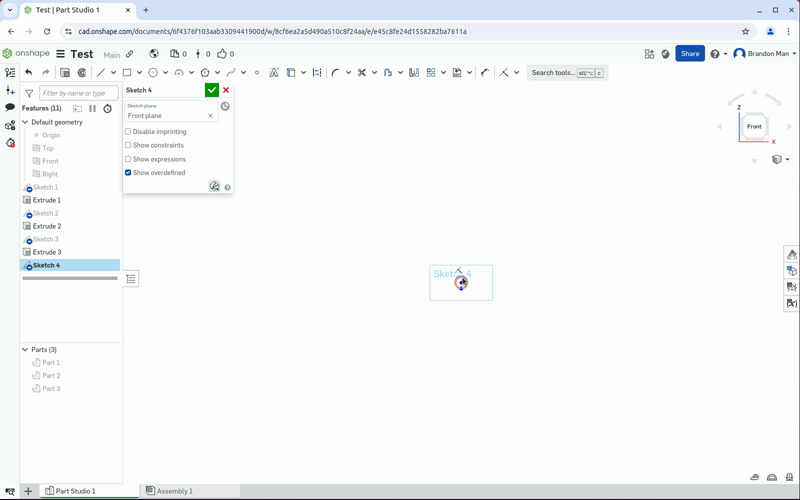
scroll(6)
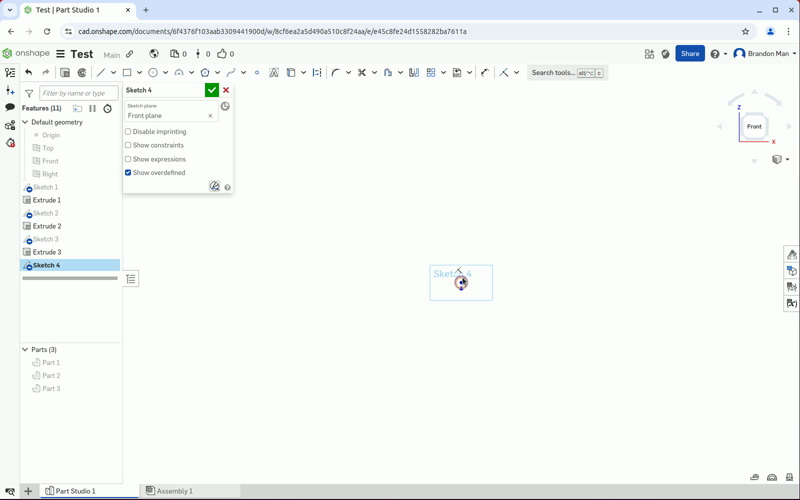
scroll(6)
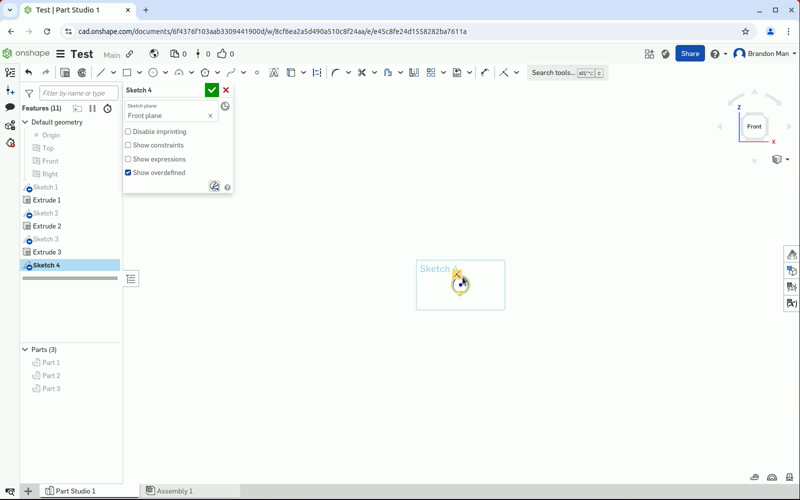
scroll(6)
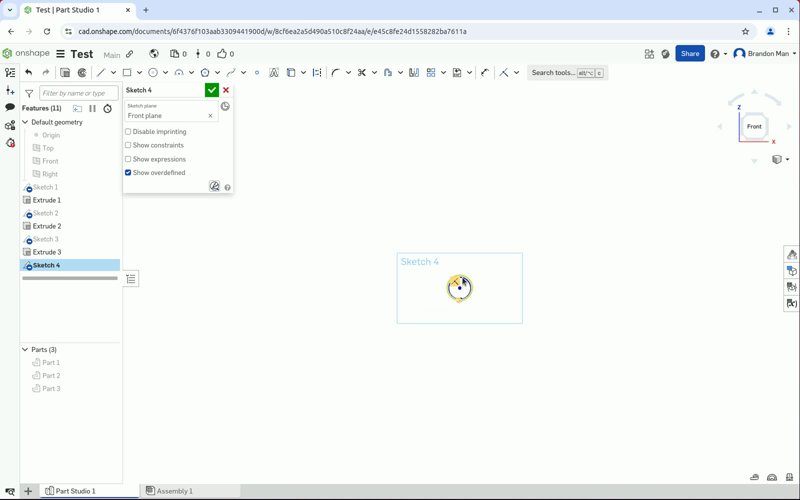
scroll(6)
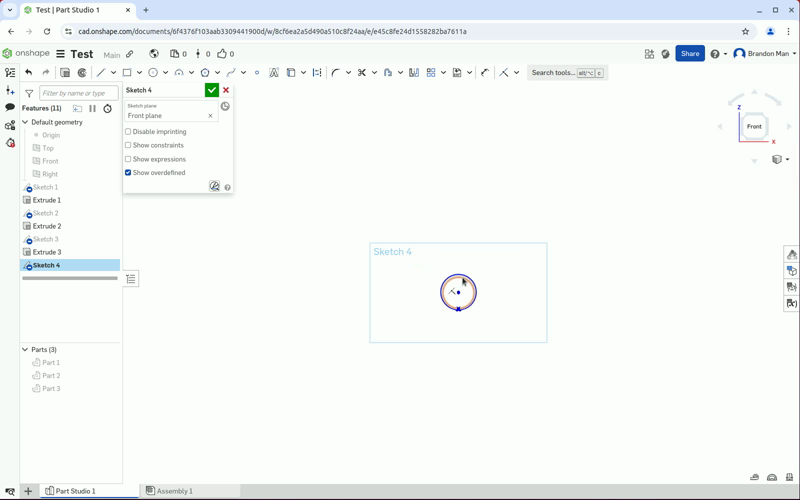
scroll(6)
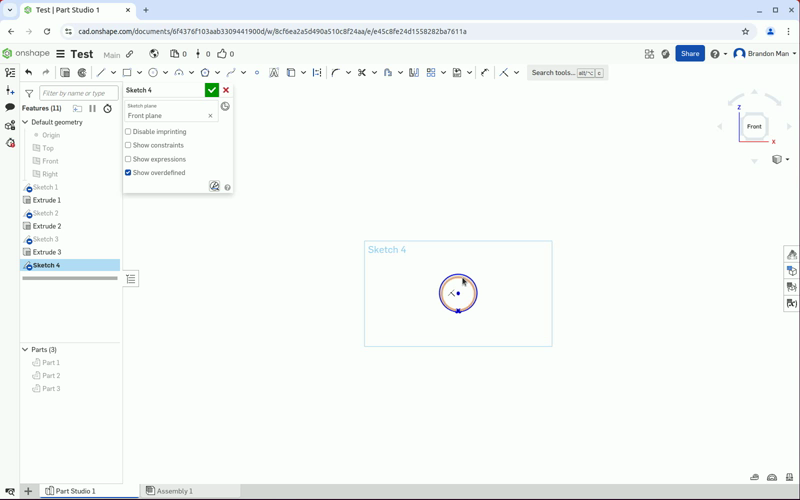
scroll(6)
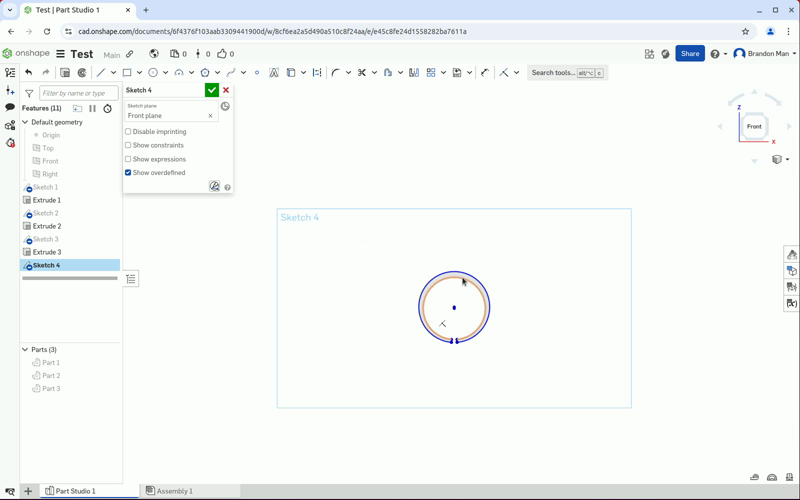
scroll(6)
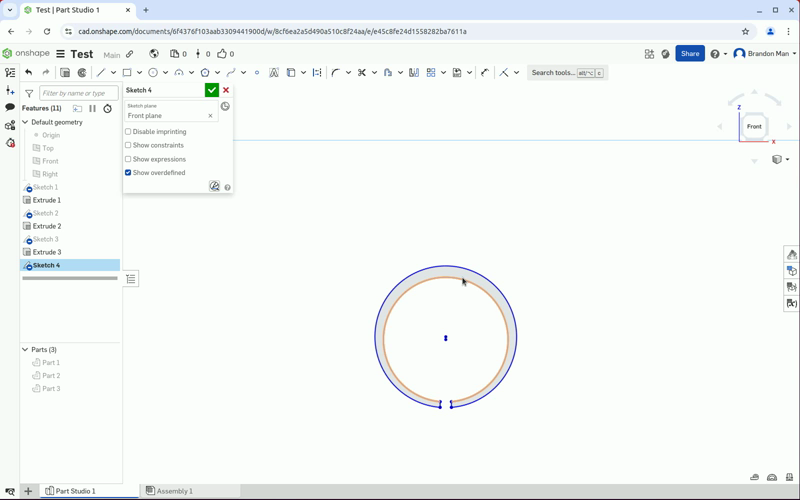
click(462, 277)
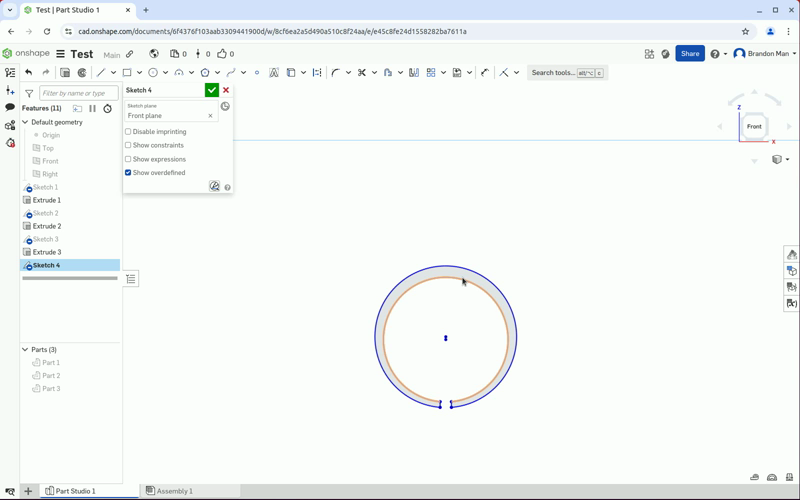
scroll(-6)
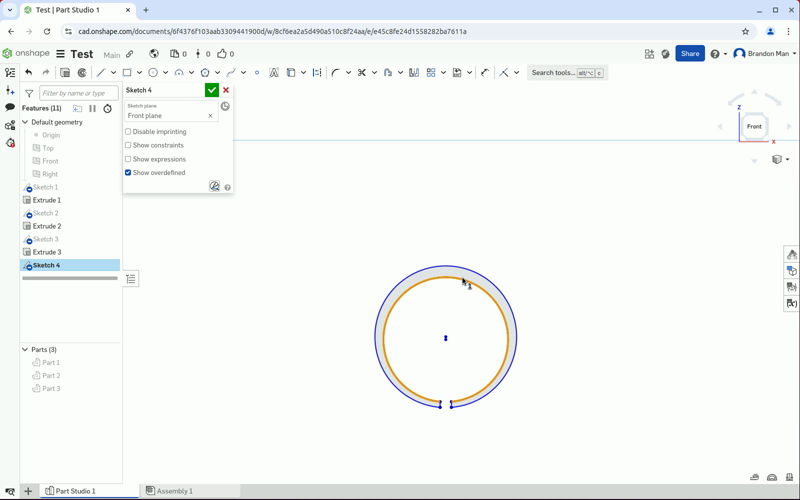
scroll(-6)
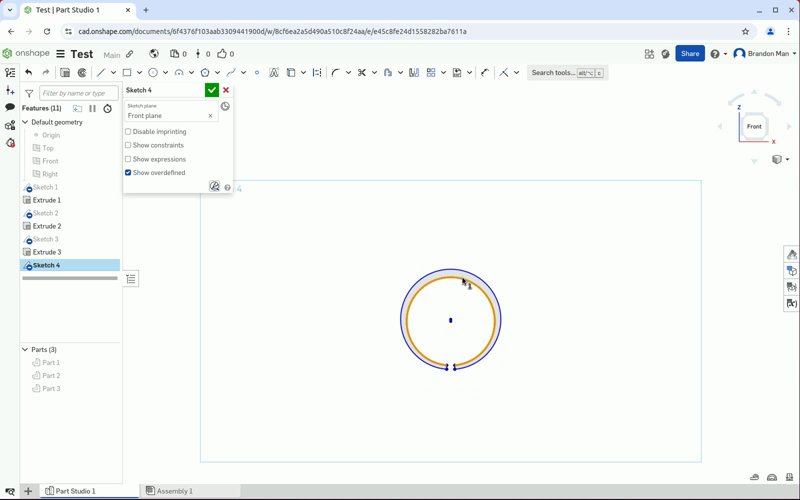
scroll(-6)
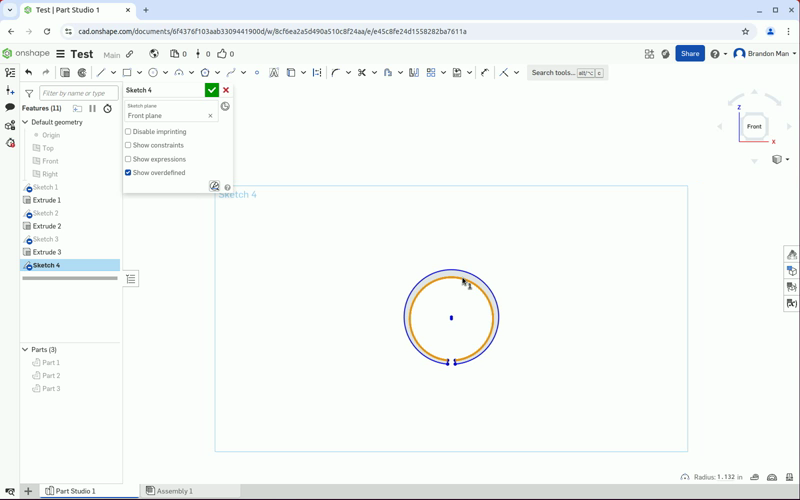
scroll(-6)
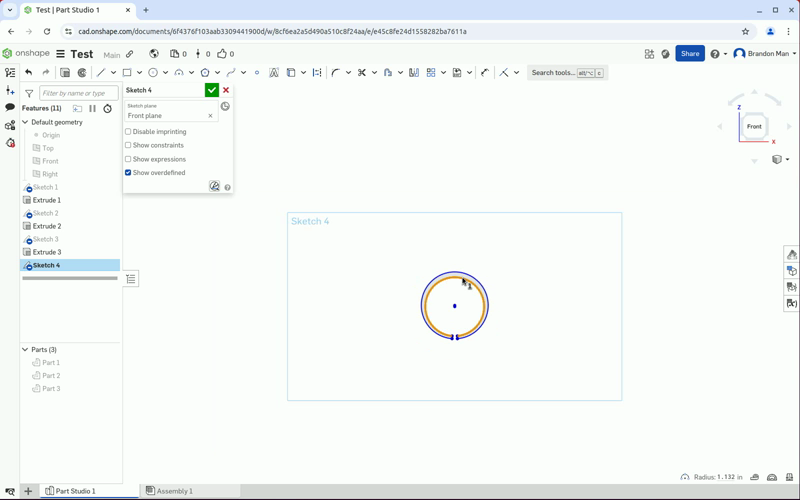
scroll(-6)
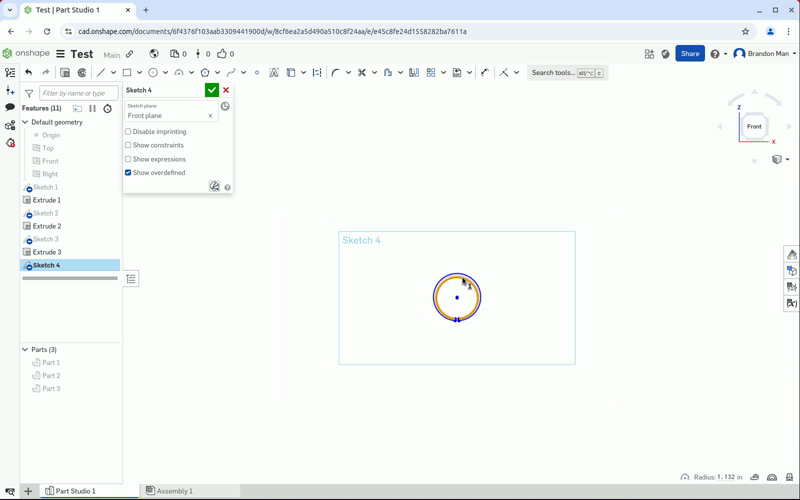
scroll(-6)
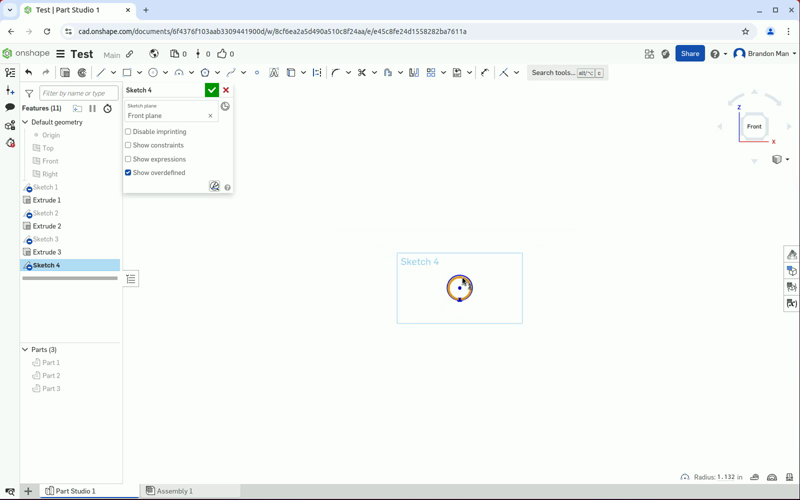
scroll(-6)
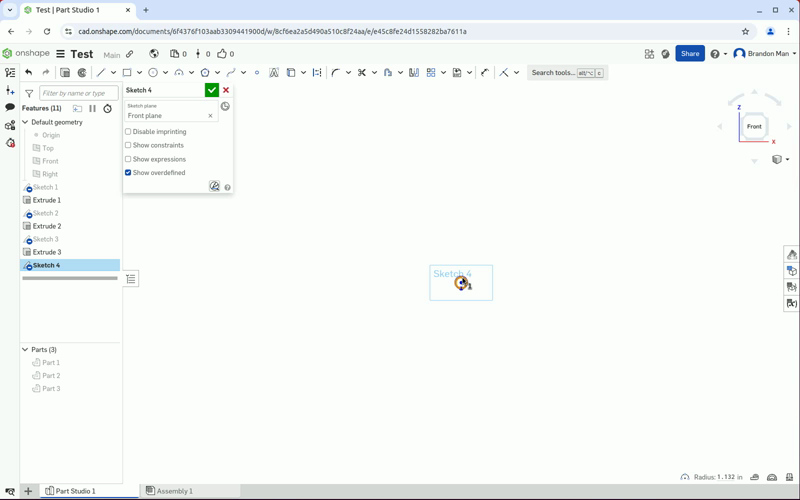
mouse_move(73, 352)
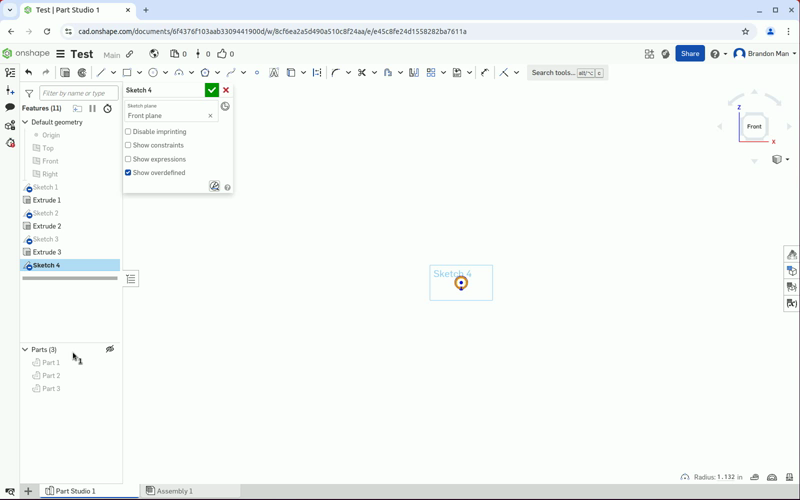
key(shift+y)
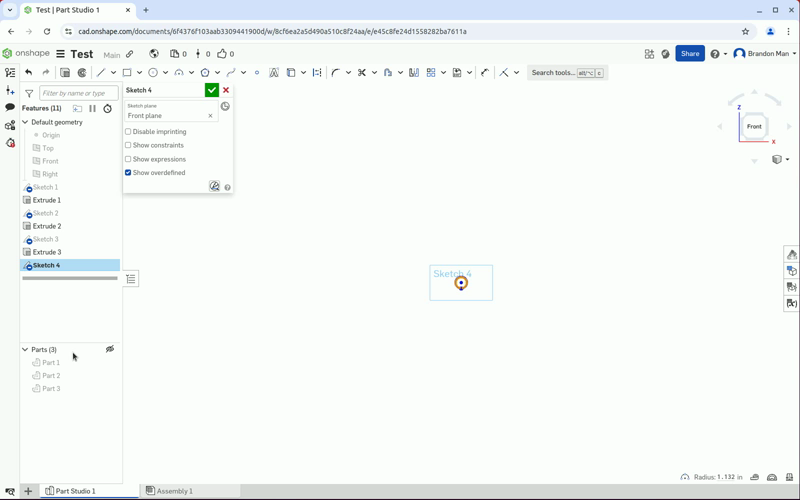
key(shift+e)
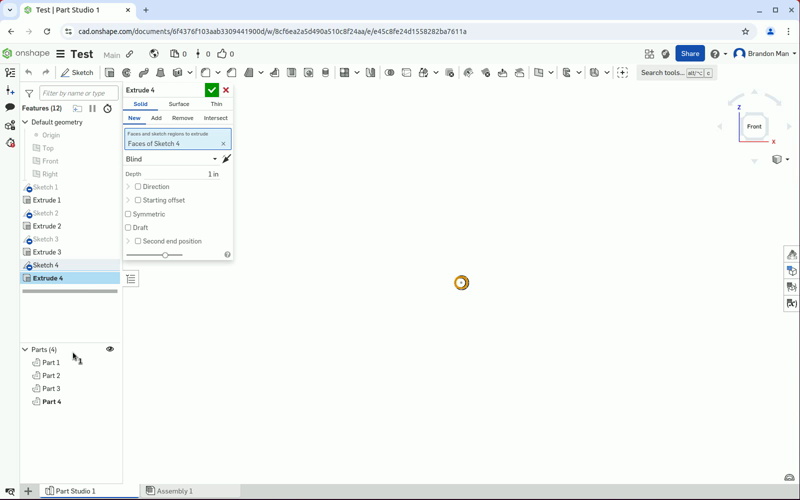
mouse_move(143, 106)
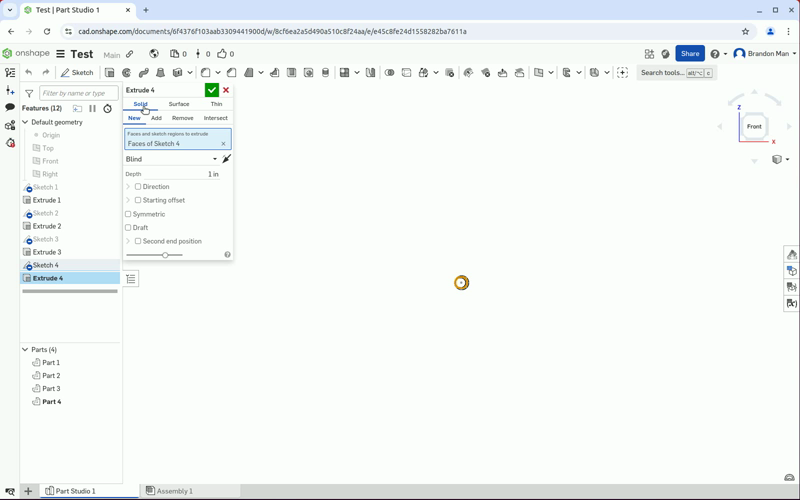
click(143, 106)
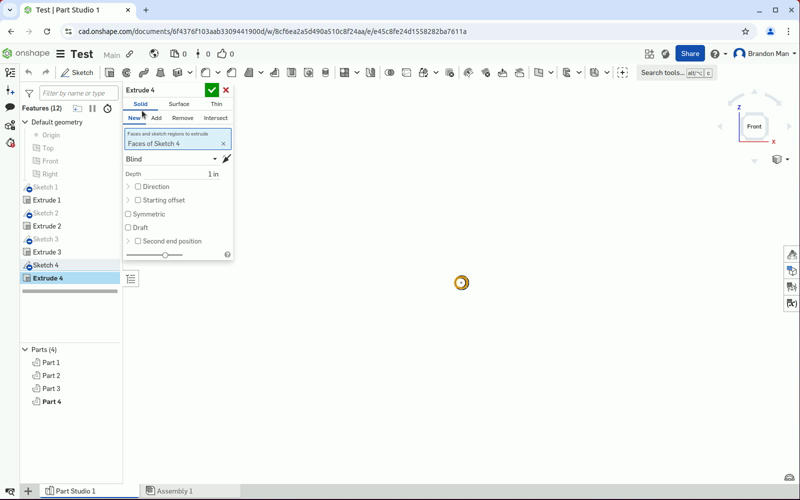
mouse_move(137, 120)
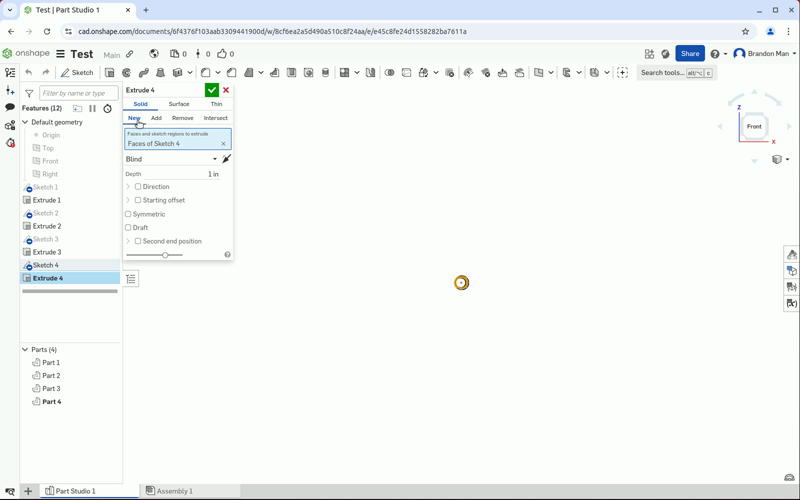
click(137, 120)
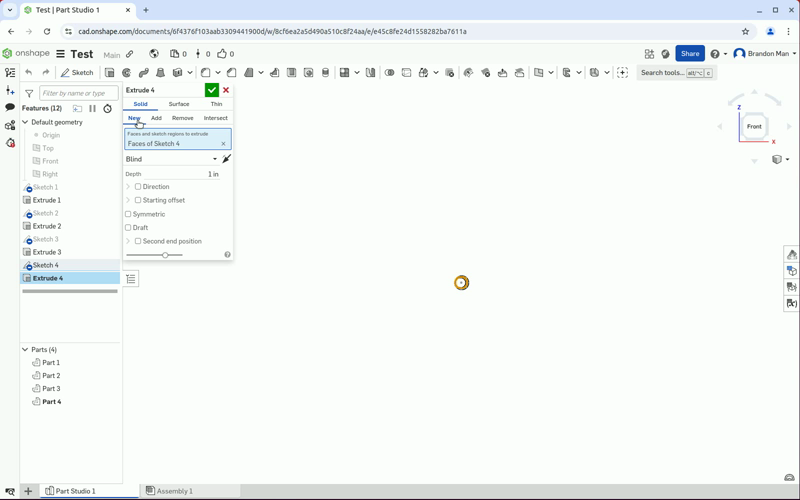
key(tab, 4)
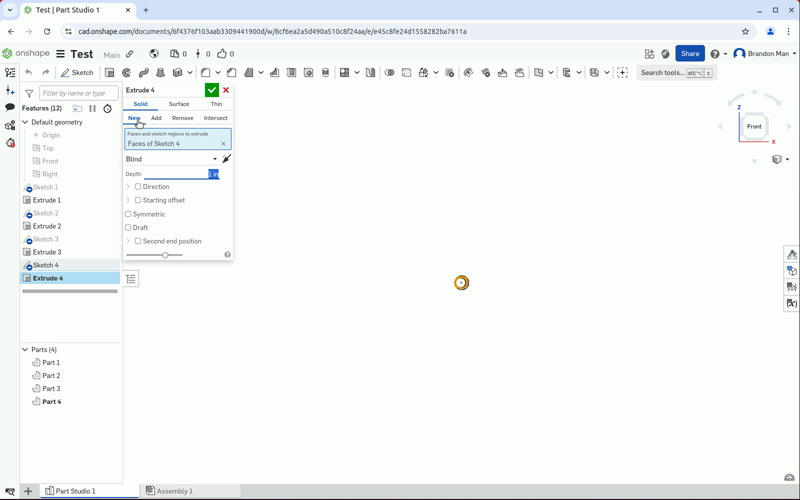
text(17.572)
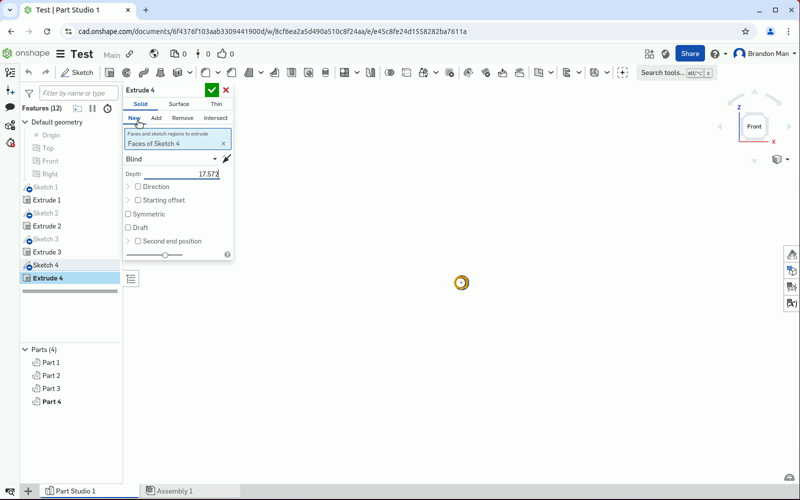
key(enter)
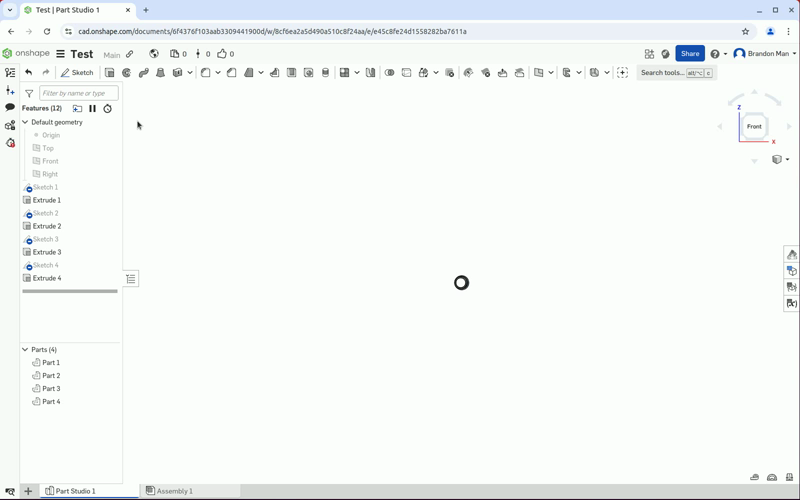
key(shift+h)
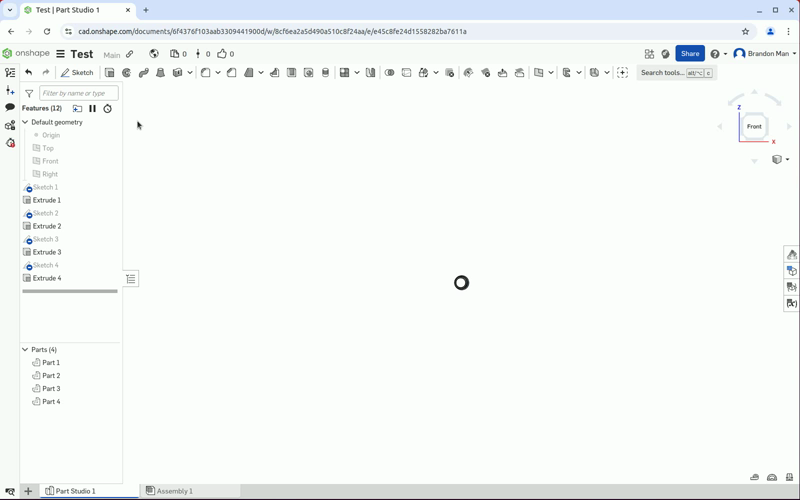
key(shift+h)
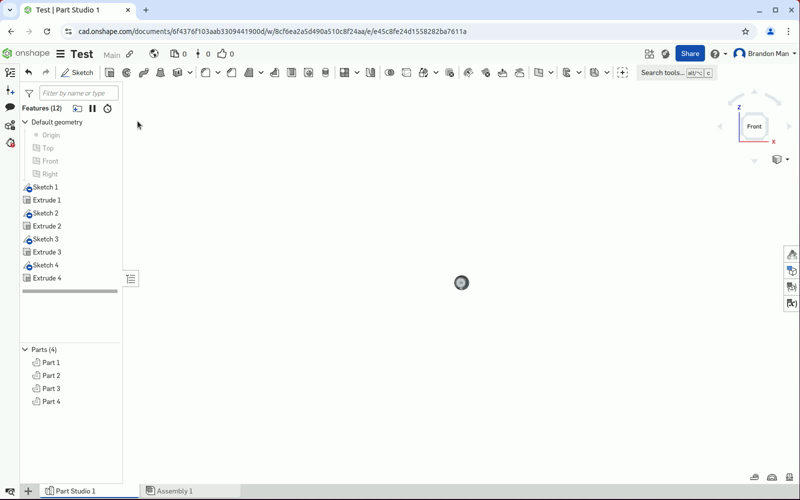
key(shift+7)
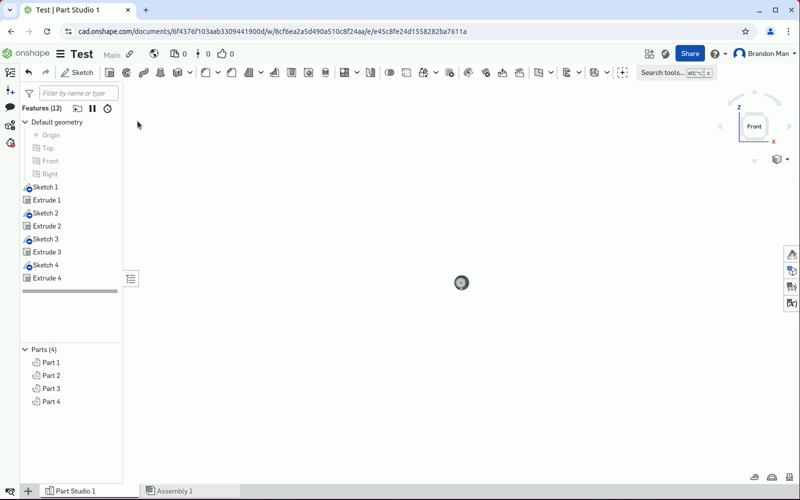
key(left, 2)
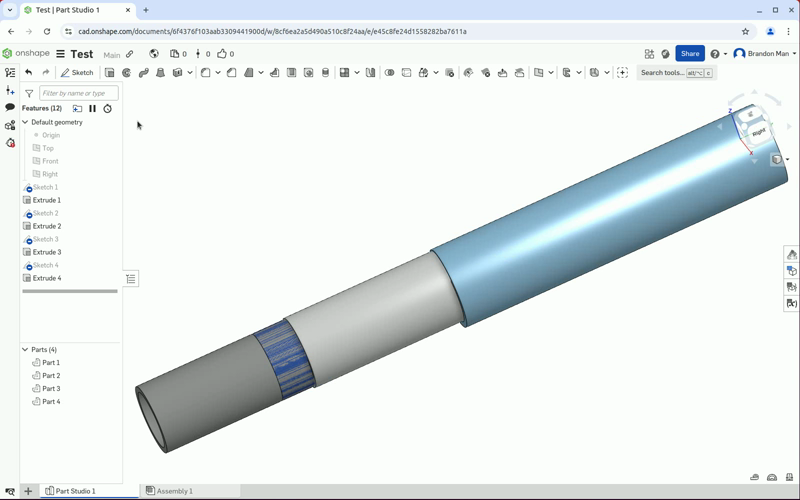
key(down, 2)
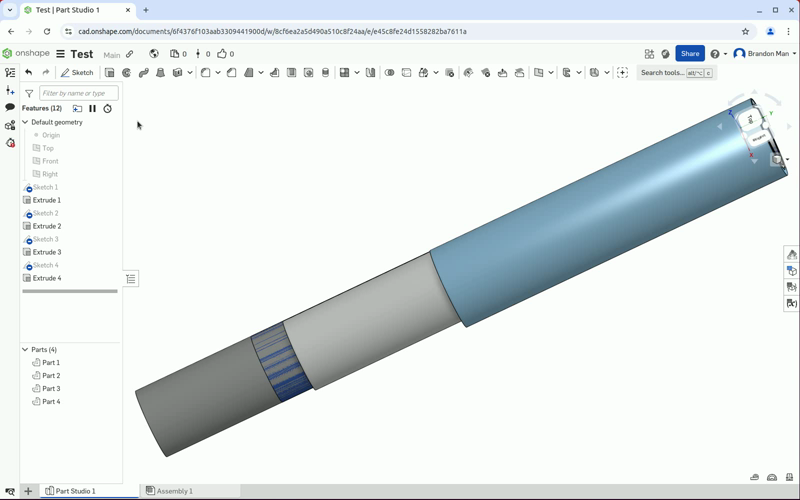
key(up, 2)
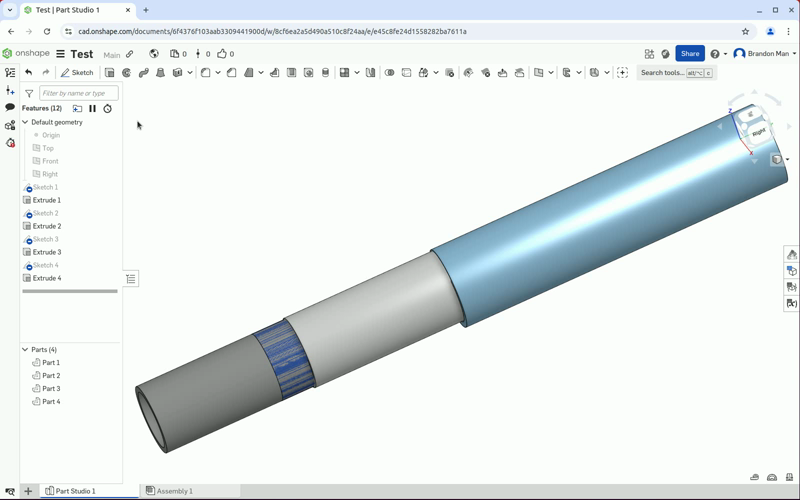
key(right, 2)
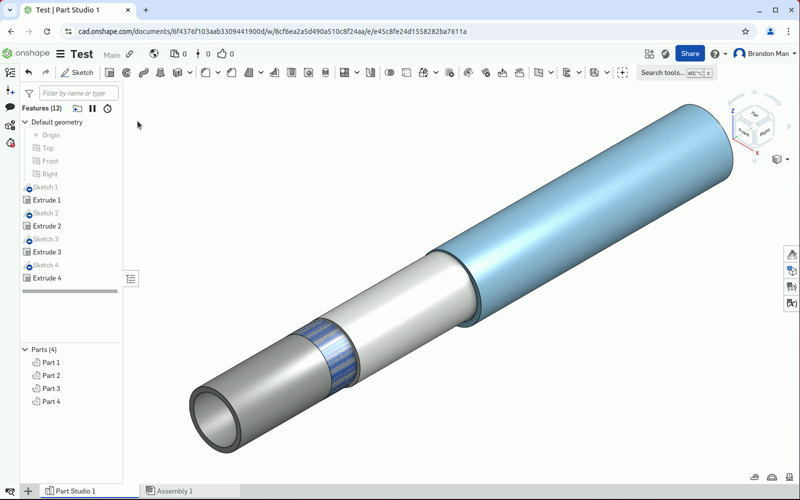
mouse_move(73, 189)
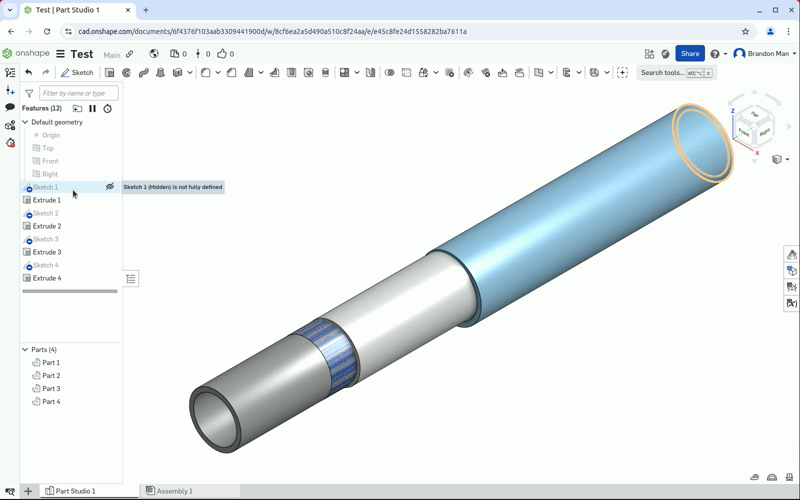
click(73, 189)